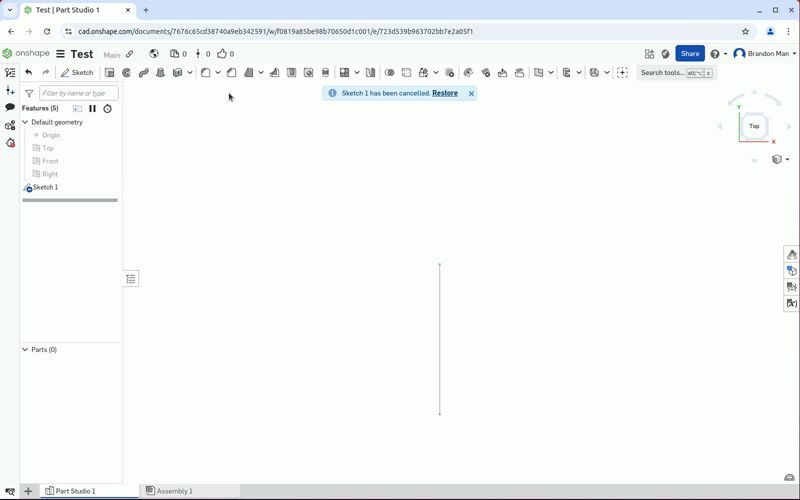
key(shift+h)
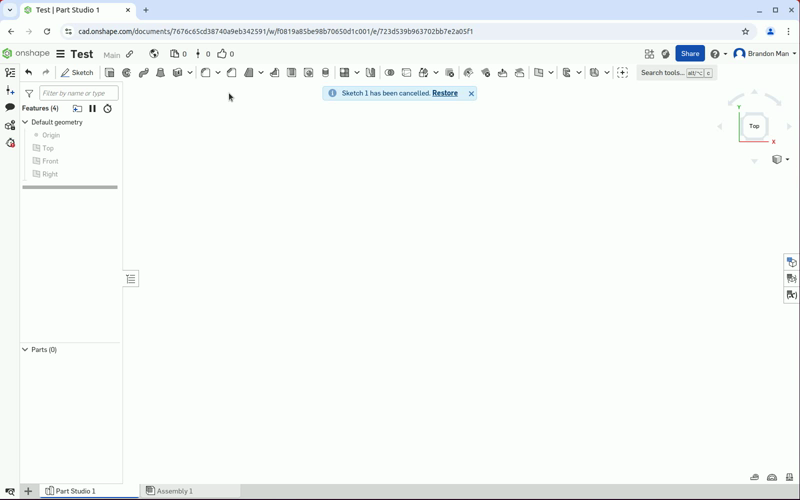
mouse_move(73, 352)
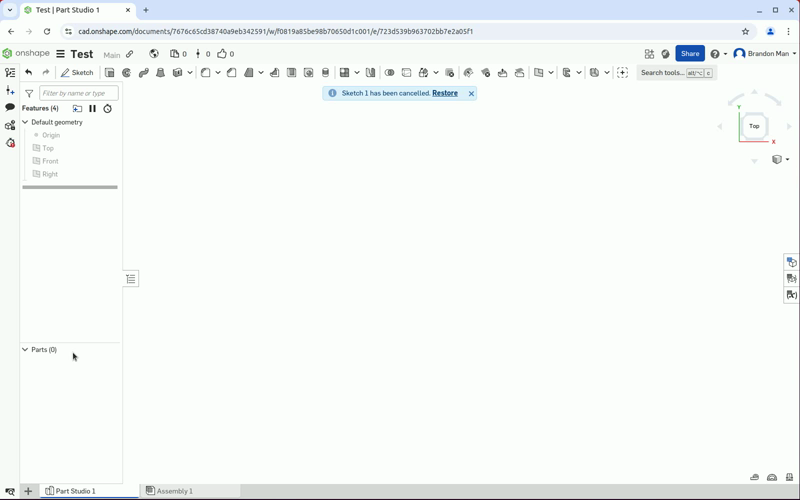
key(y)
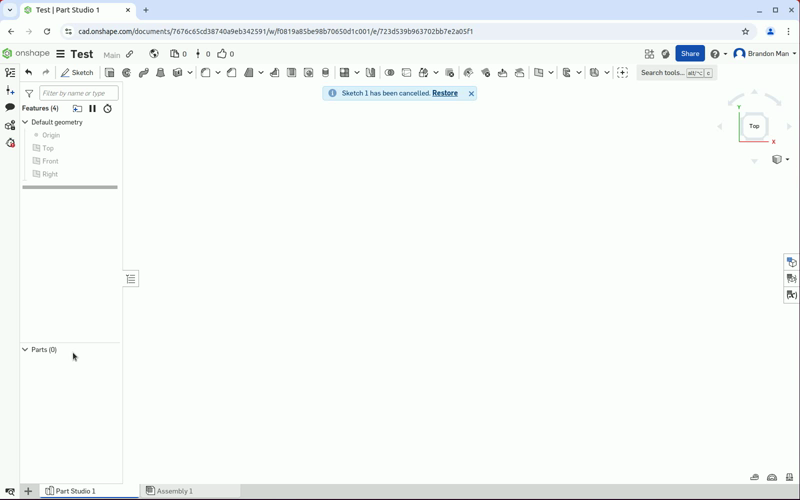
key(shift+p)
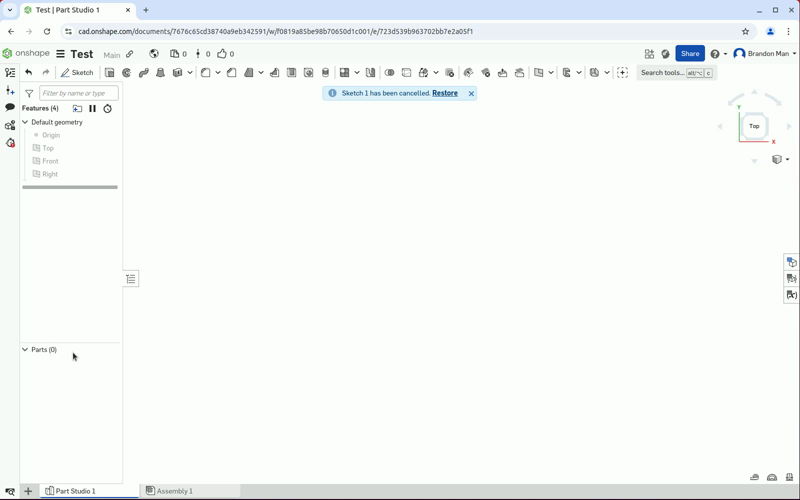
key(space)
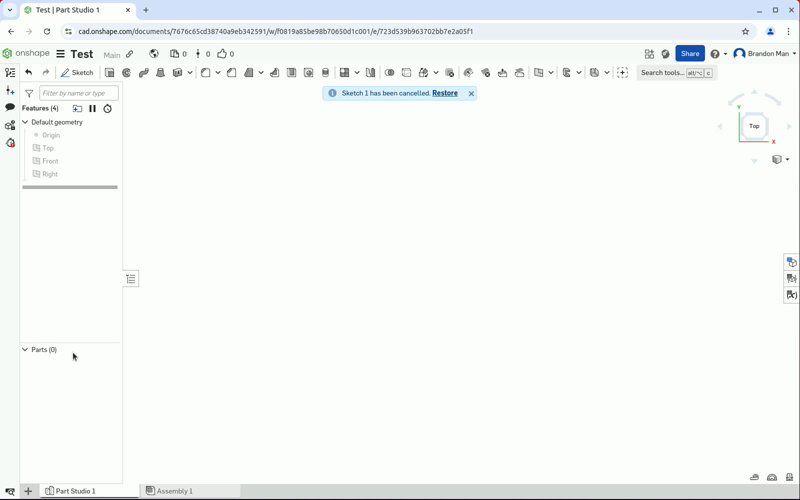
key_down(shift)
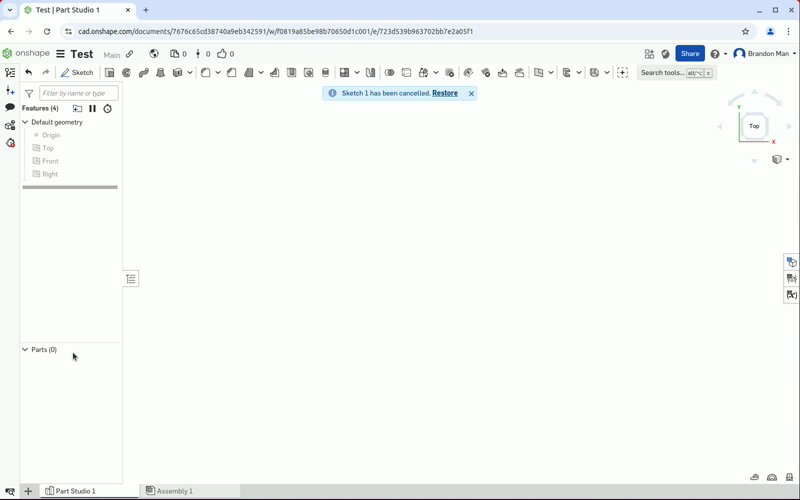
key(up)
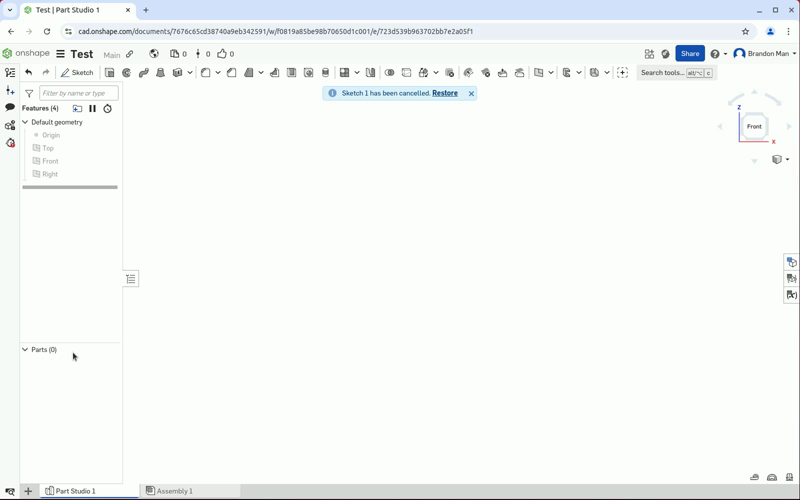
key_up(shift)
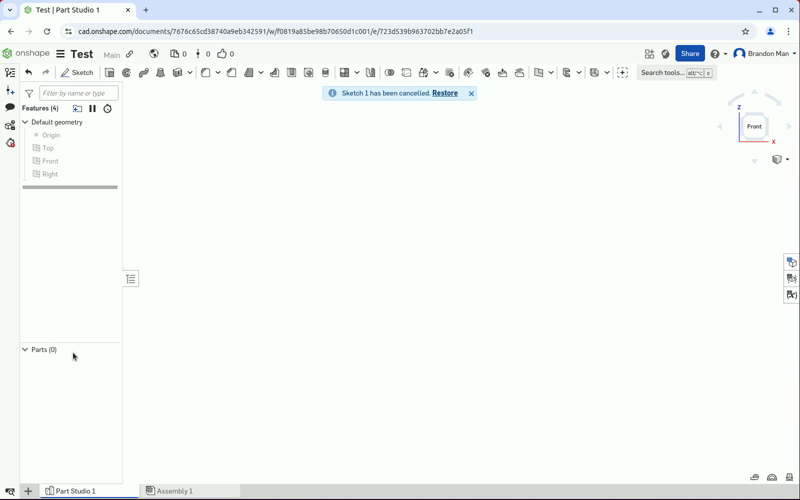
key(space)
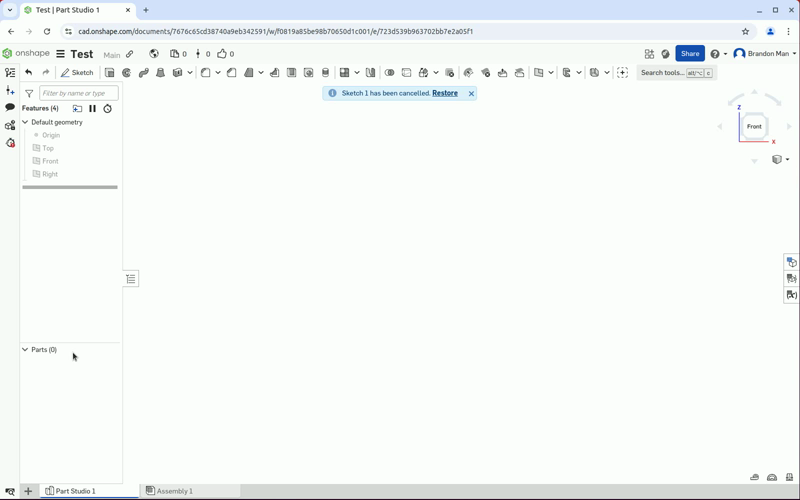
key_down(shift)
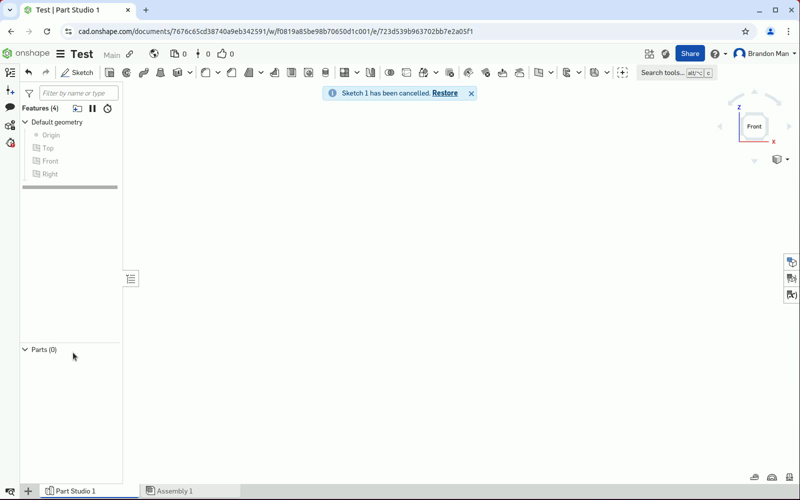
key(left)
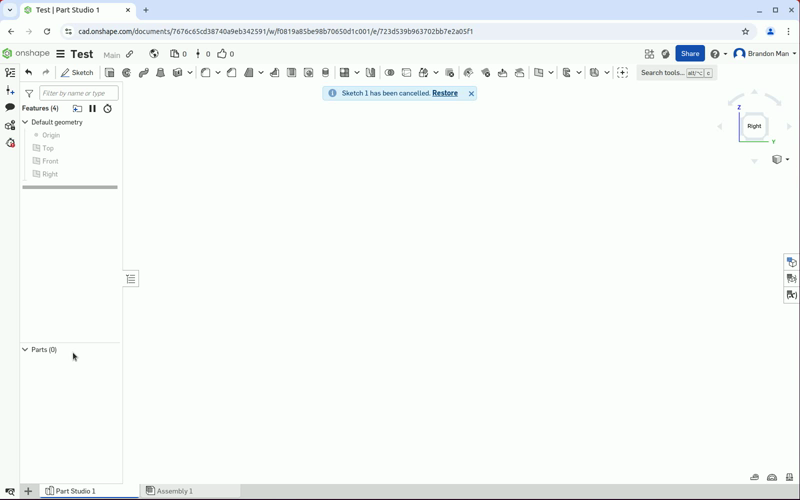
key_up(shift)
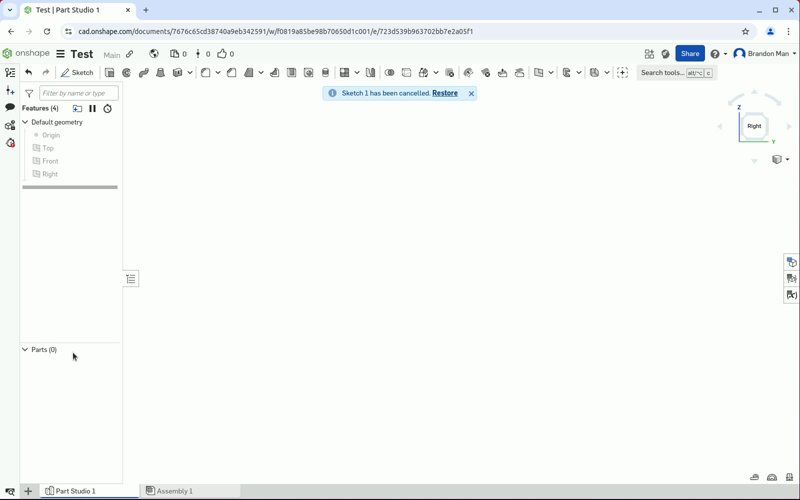
mouse_move(73, 352)
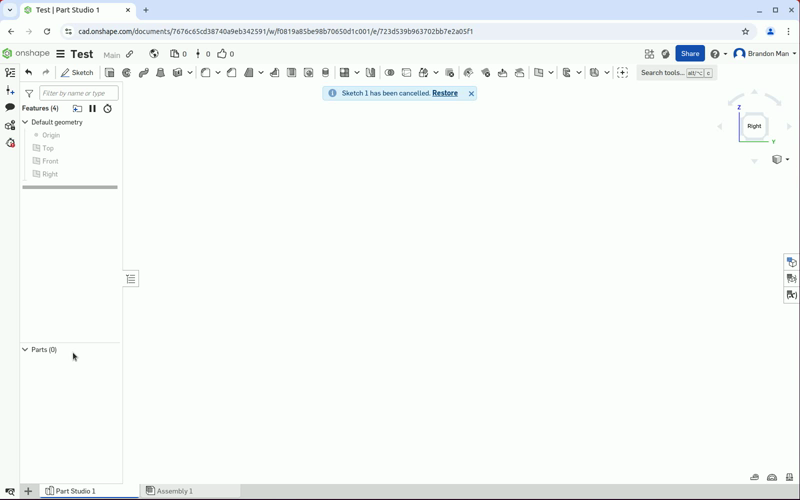
key(shift+y)
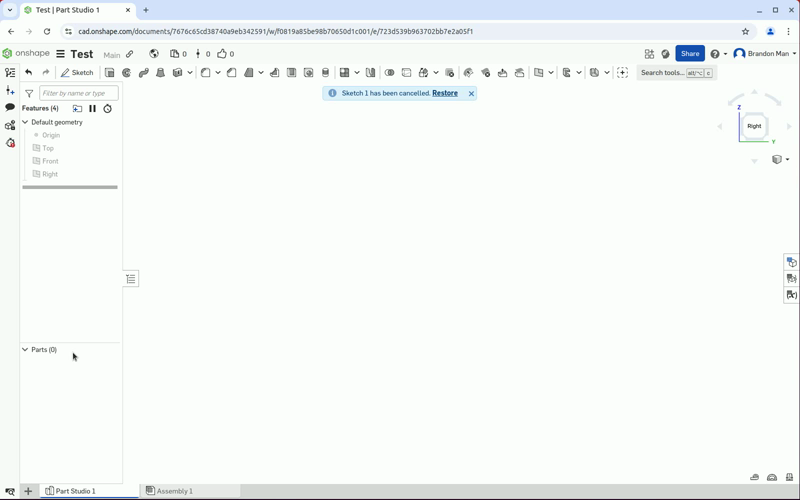
key(shift+s)
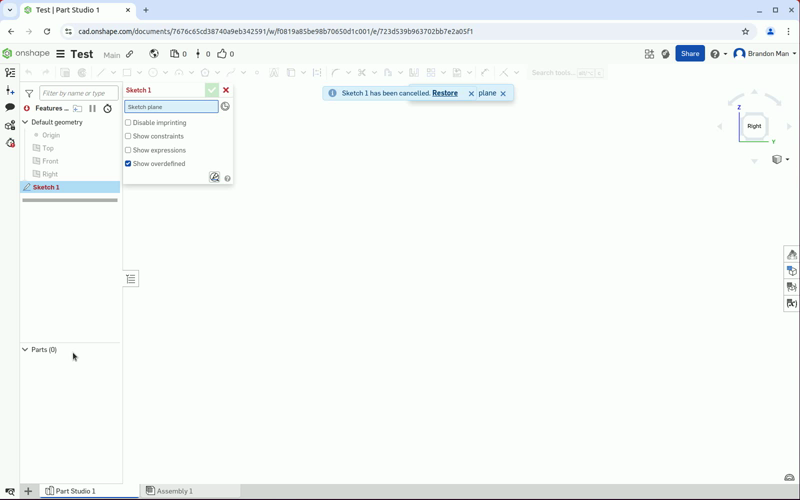
mouse_move(73, 176)
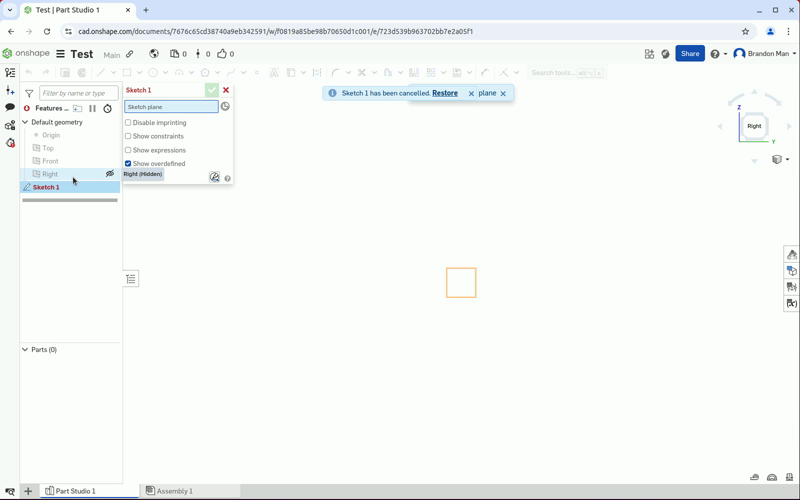
click(73, 176)
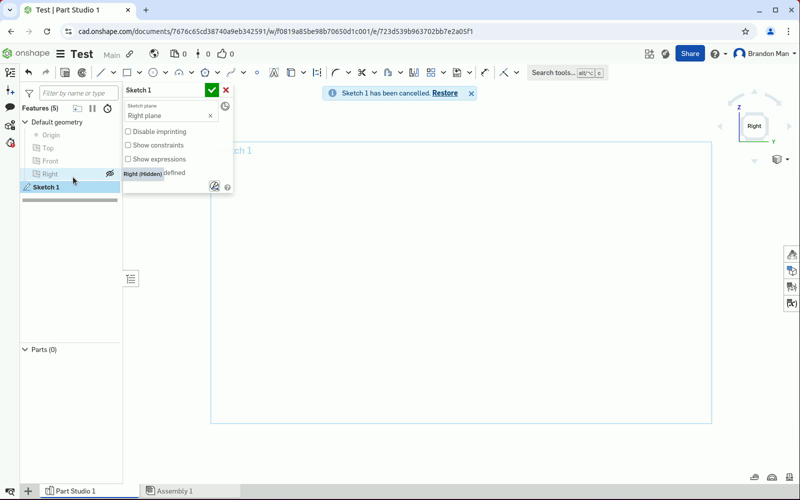
mouse_move(73, 352)
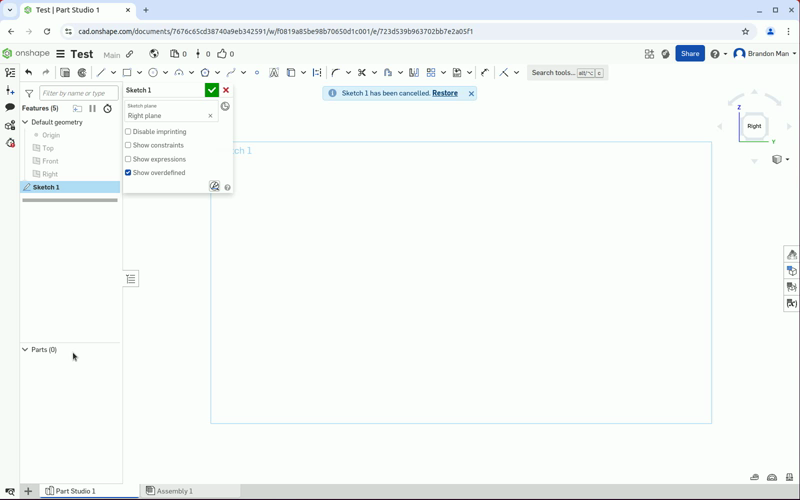
key(y)
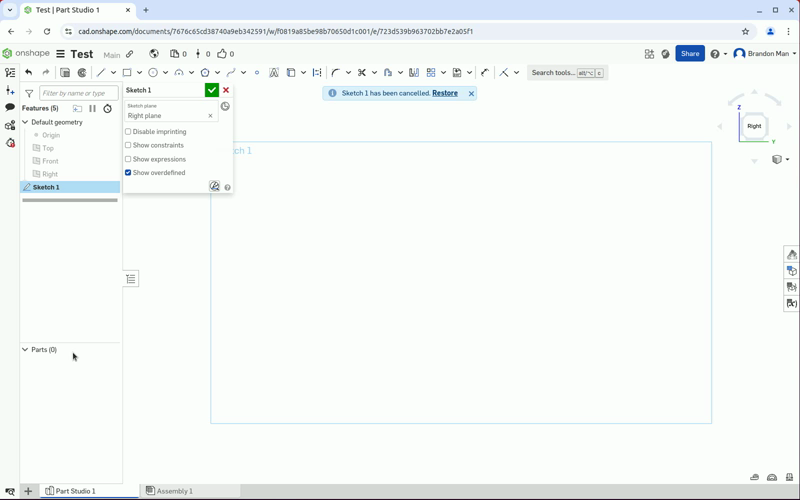
key(l)
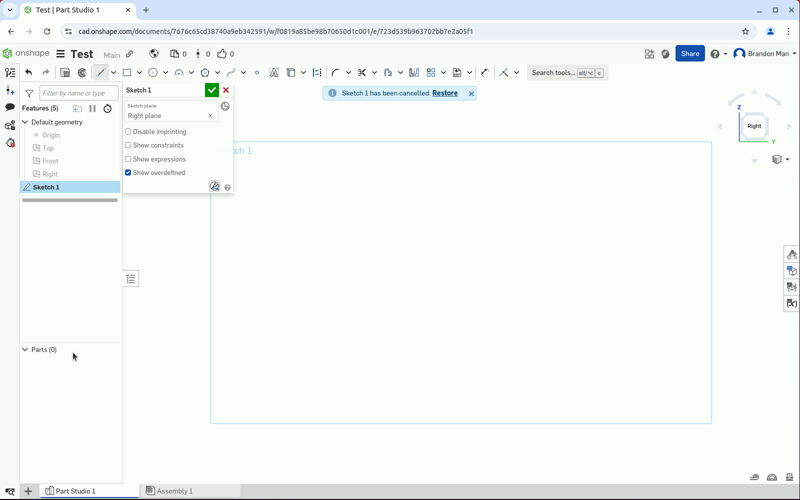
key_down(shift)
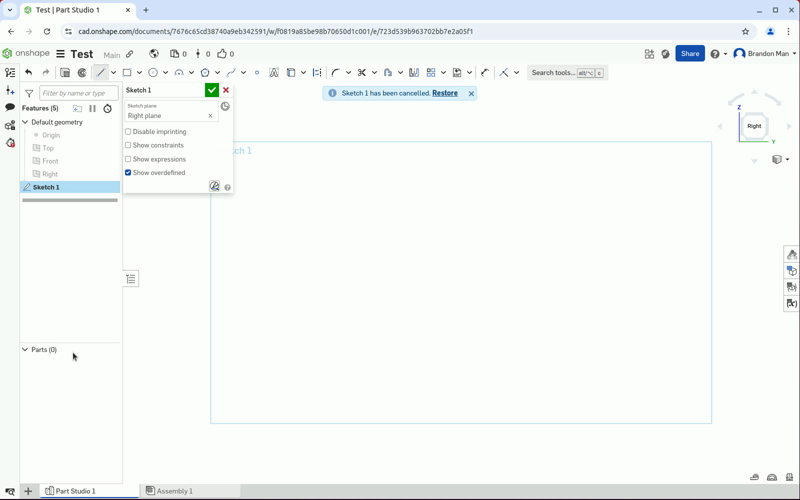
mouse_move(422, 395)
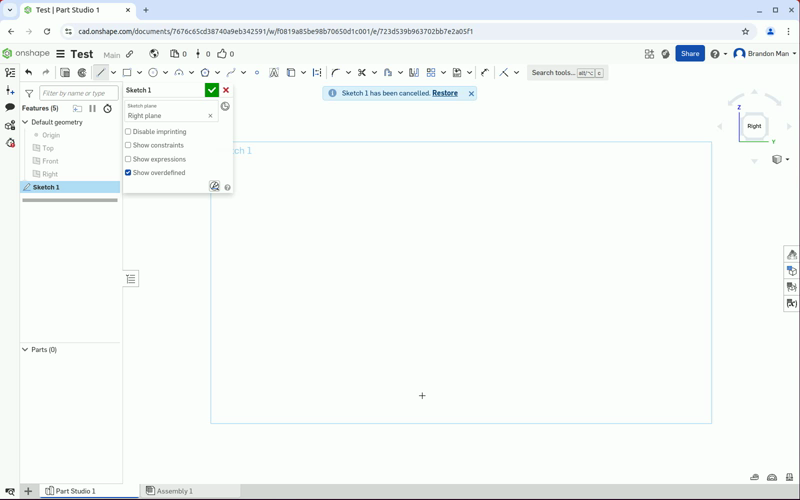
click(422, 395)
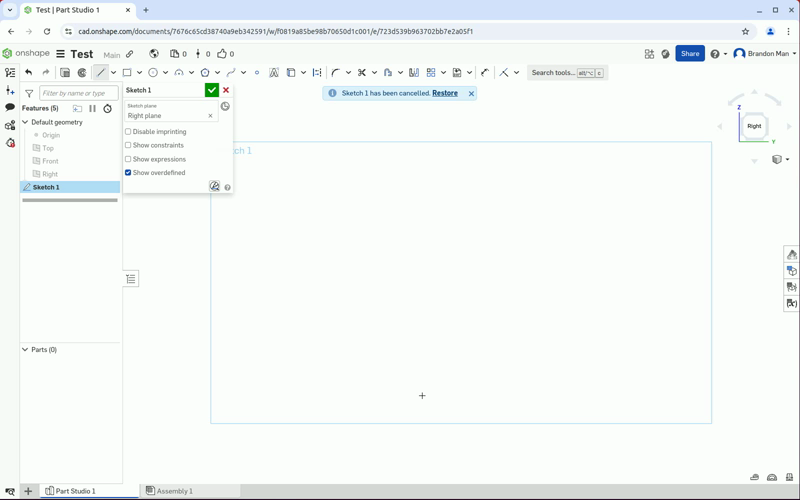
key_up(shift)
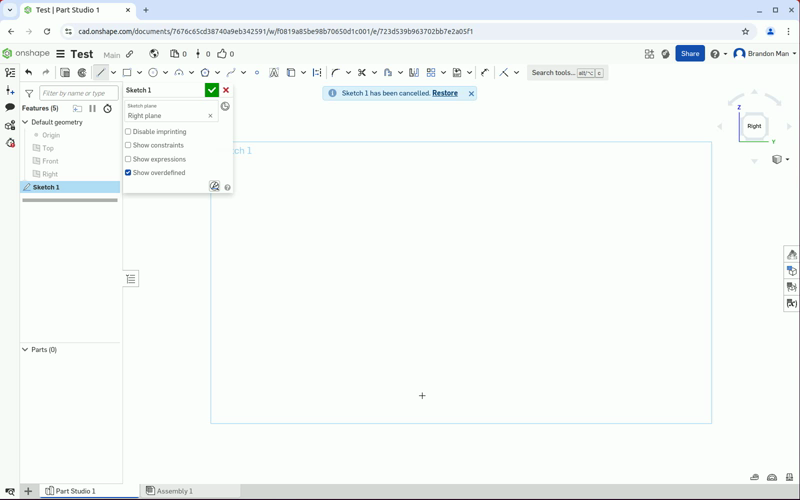
key_down(shift)
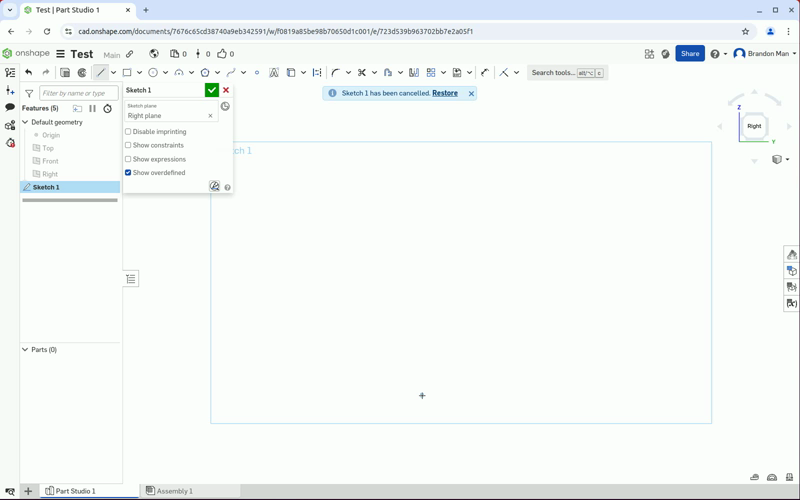
mouse_move(499, 395)
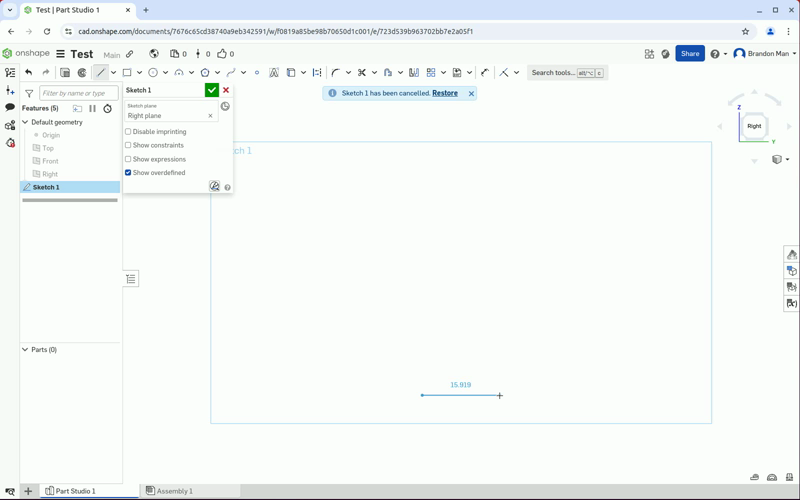
click(499, 395)
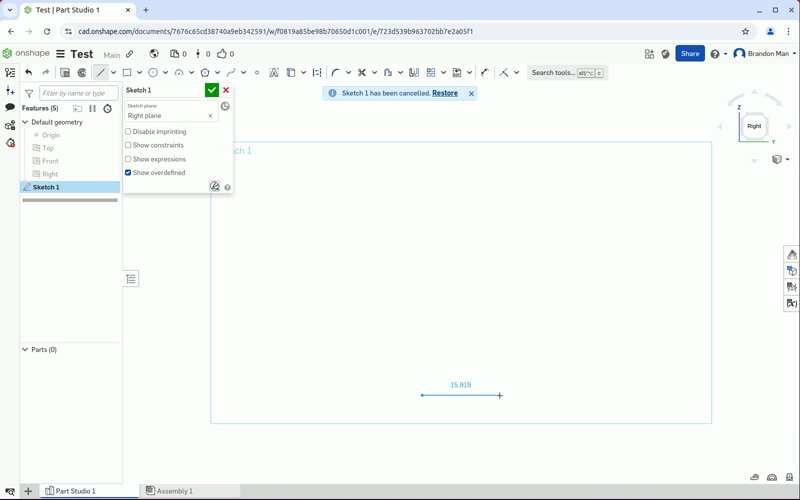
key_up(shift)
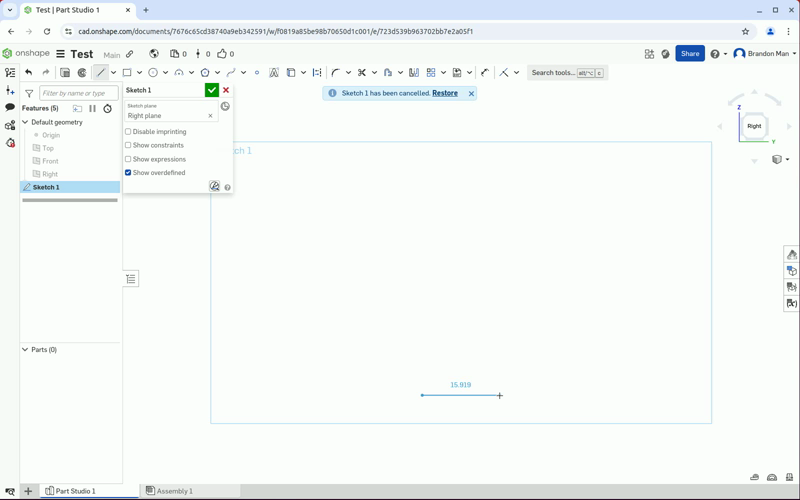
key_down(shift)
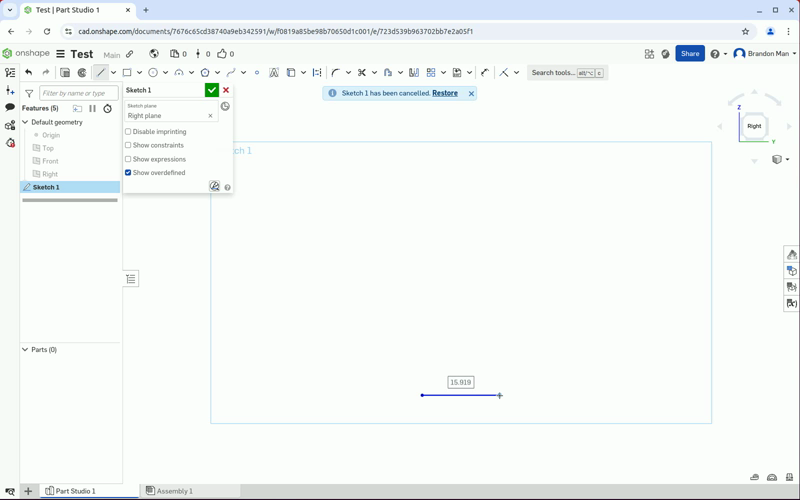
mouse_move(499, 171)
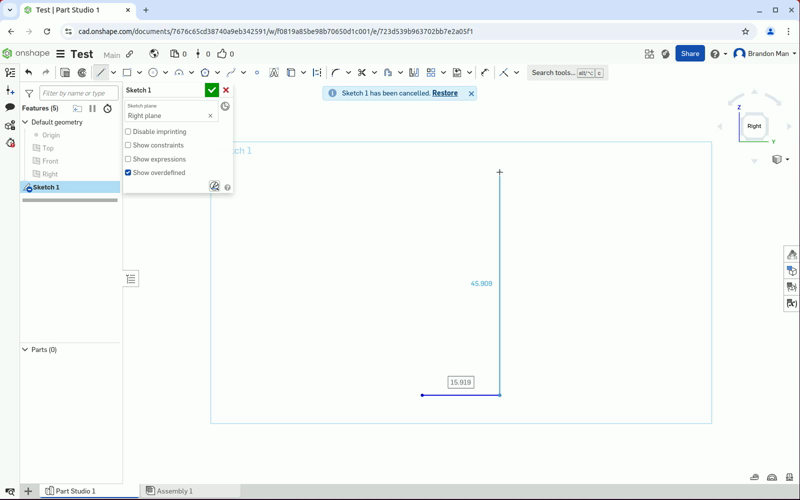
click(499, 171)
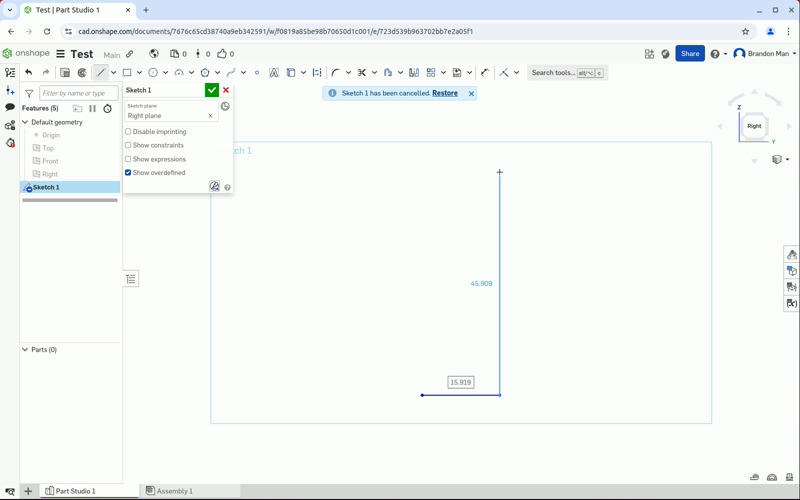
key_up(shift)
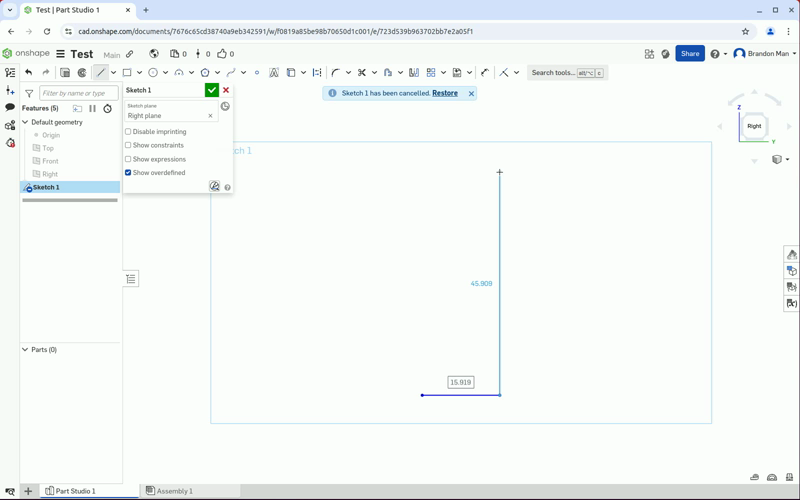
key_down(shift)
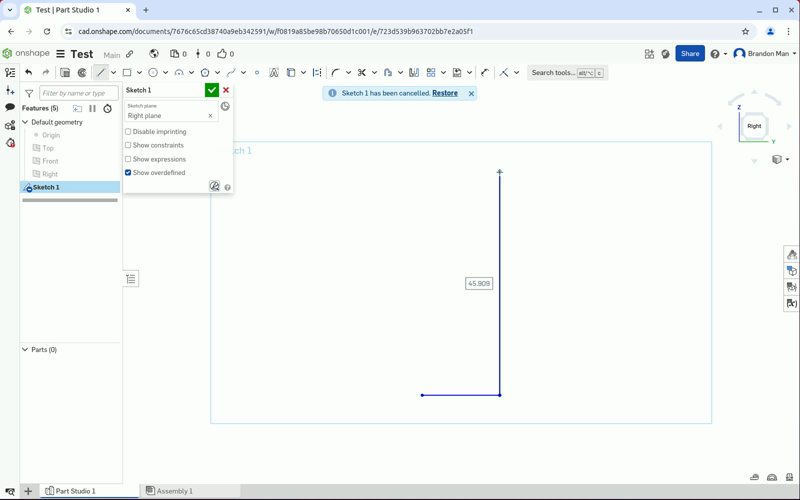
mouse_move(422, 171)
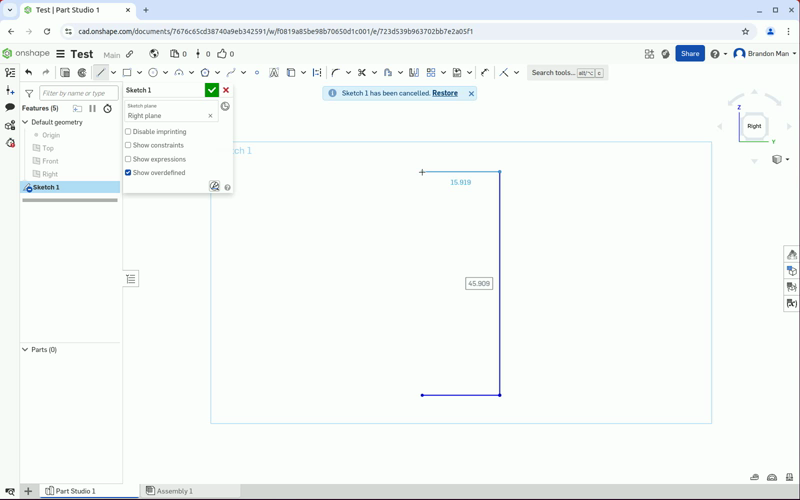
click(422, 171)
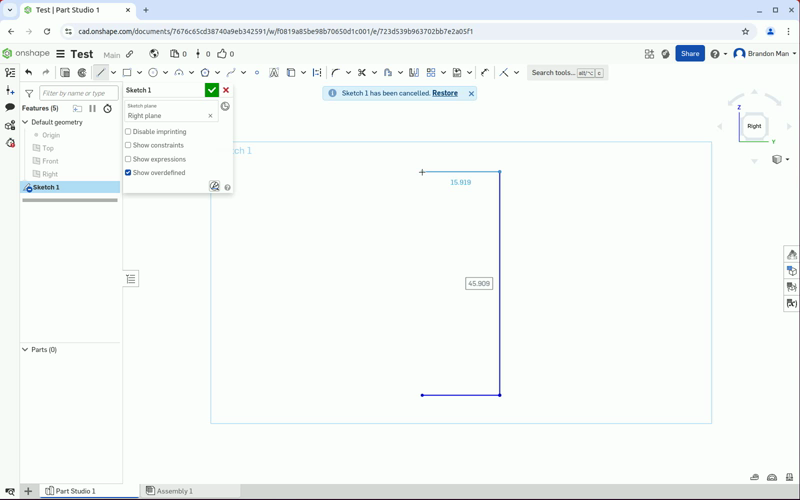
key_up(shift)
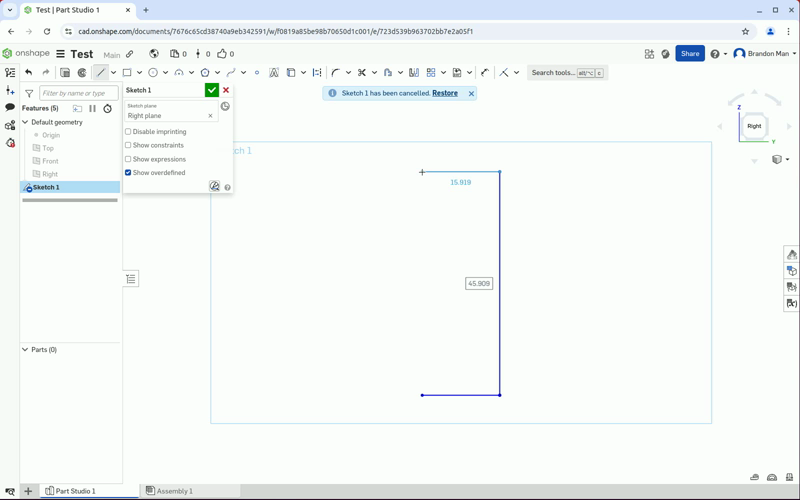
key_down(shift)
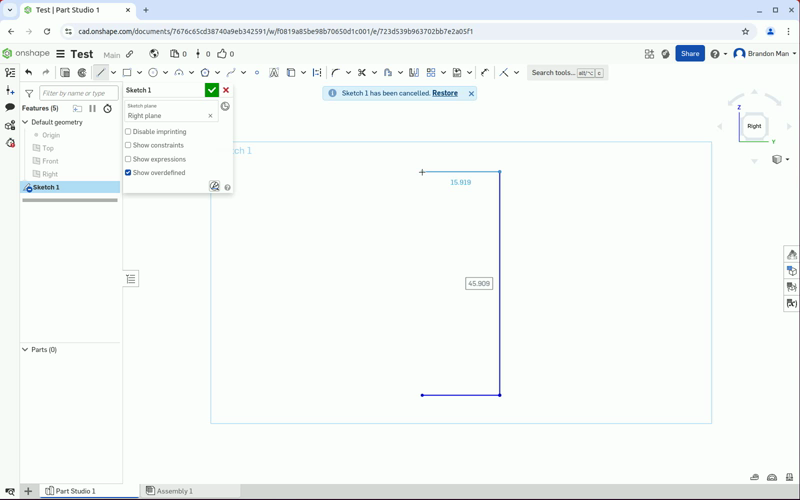
mouse_move(422, 395)
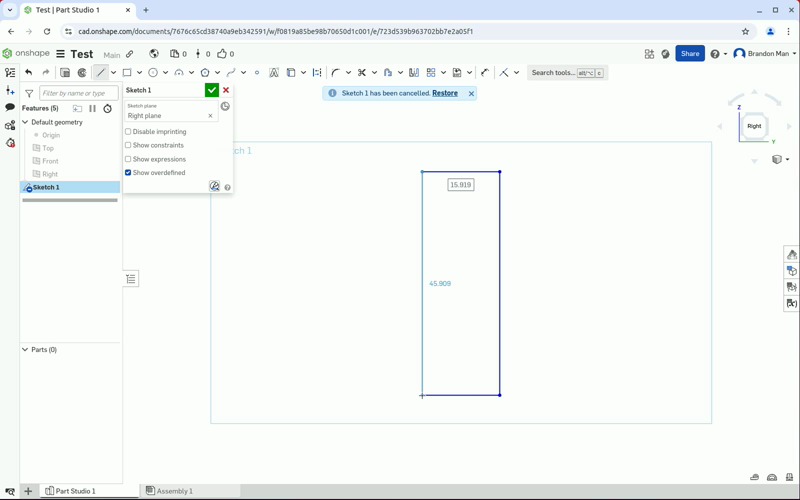
key_up(shift)
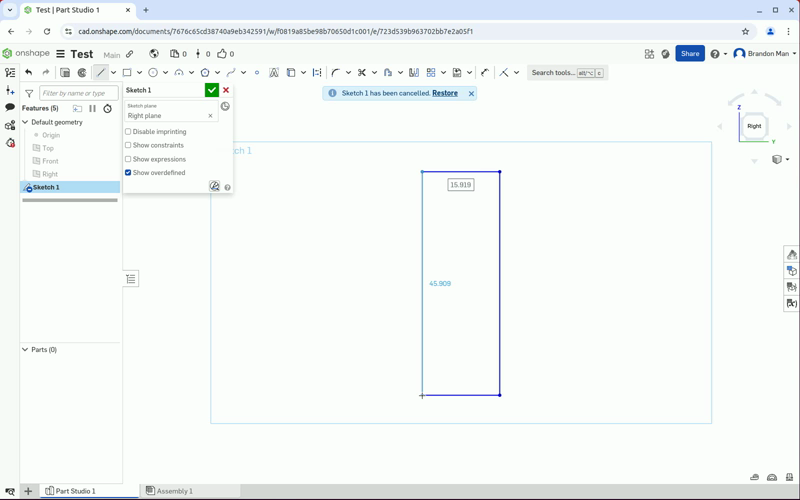
click(422, 395)
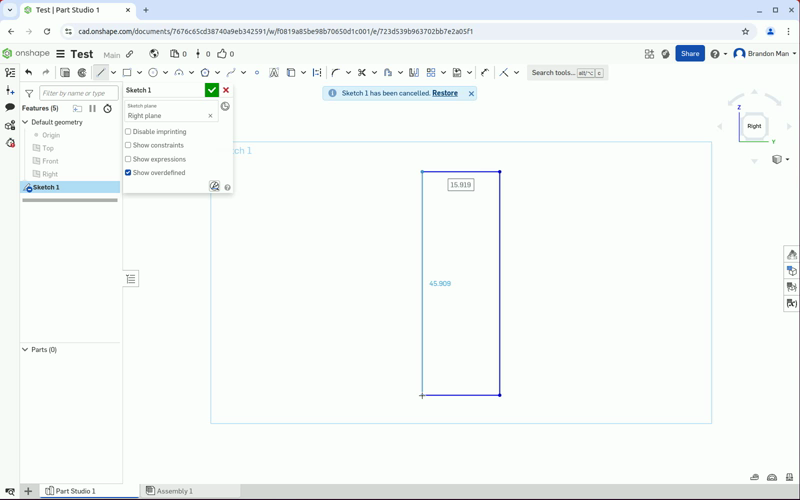
key(esc)
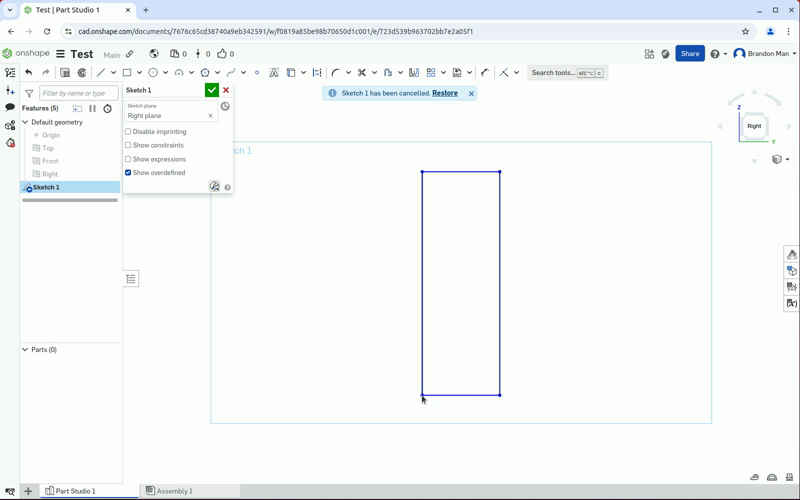
mouse_move(449, 317)
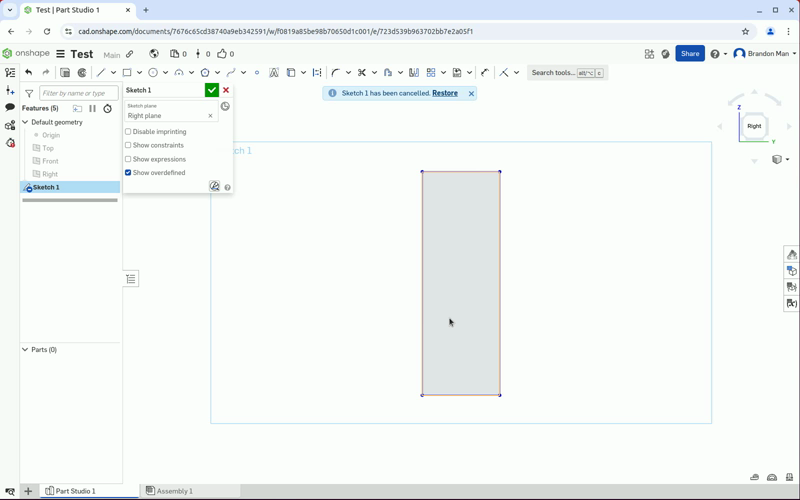
click(449, 317)
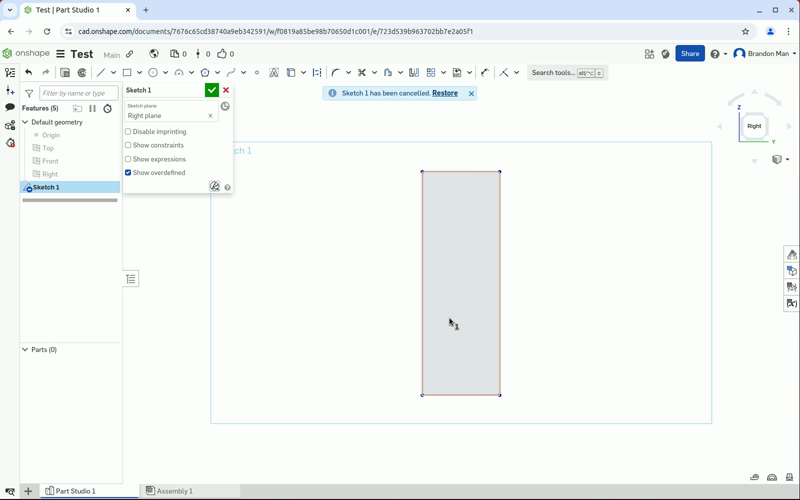
mouse_move(73, 352)
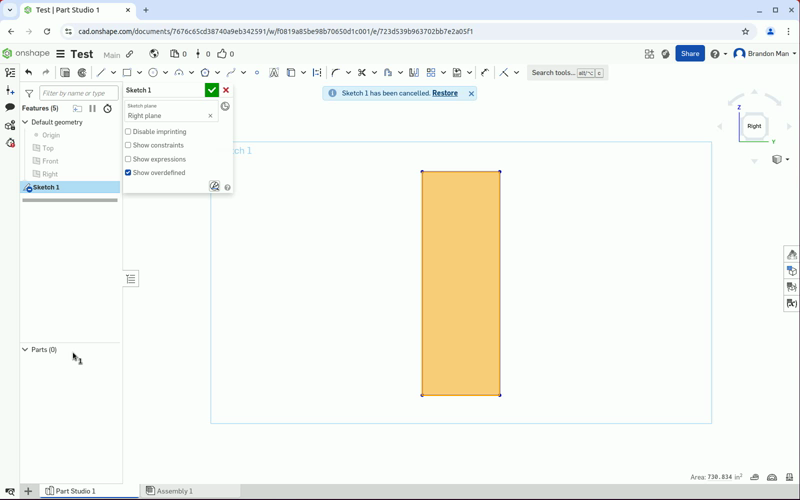
key(shift+y)
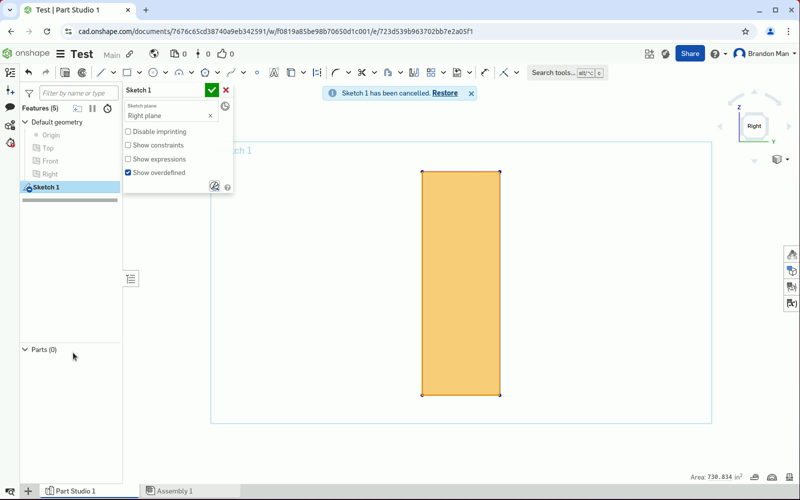
key(shift+e)
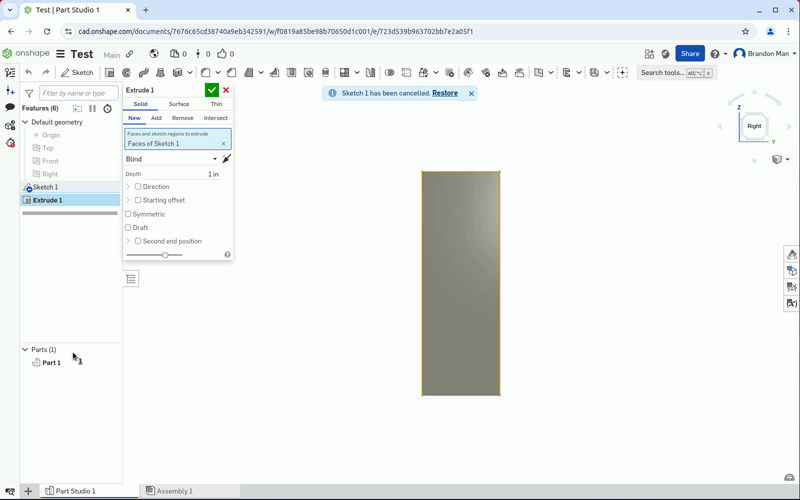
mouse_move(143, 106)
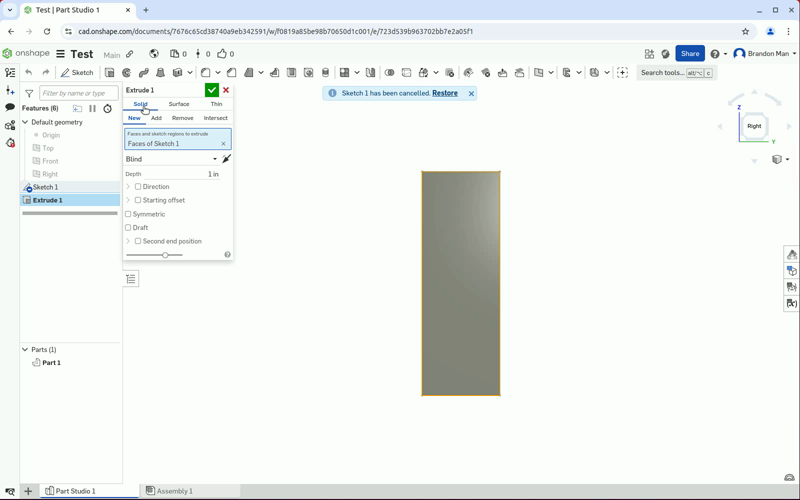
click(143, 106)
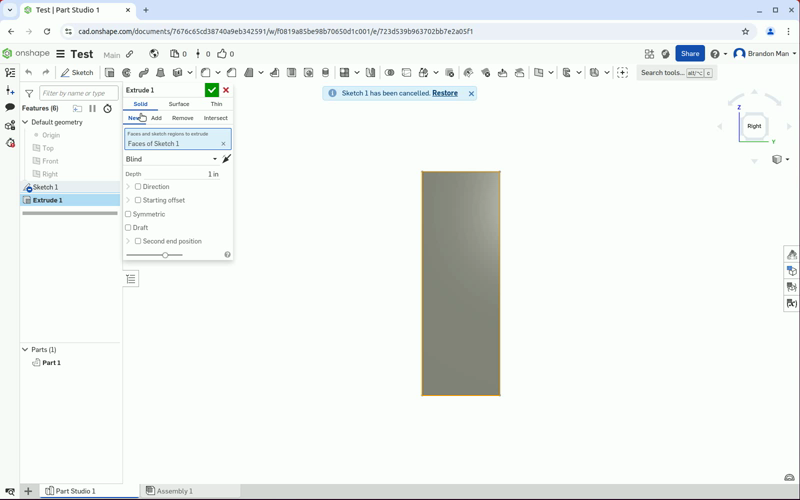
mouse_move(137, 120)
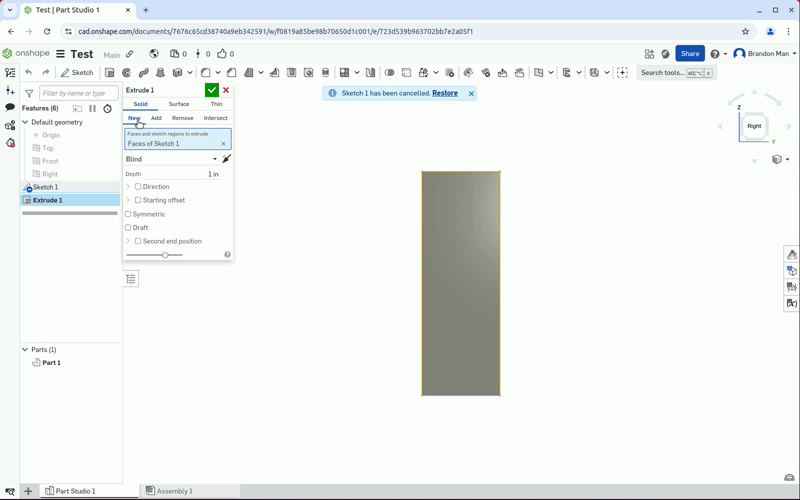
click(137, 120)
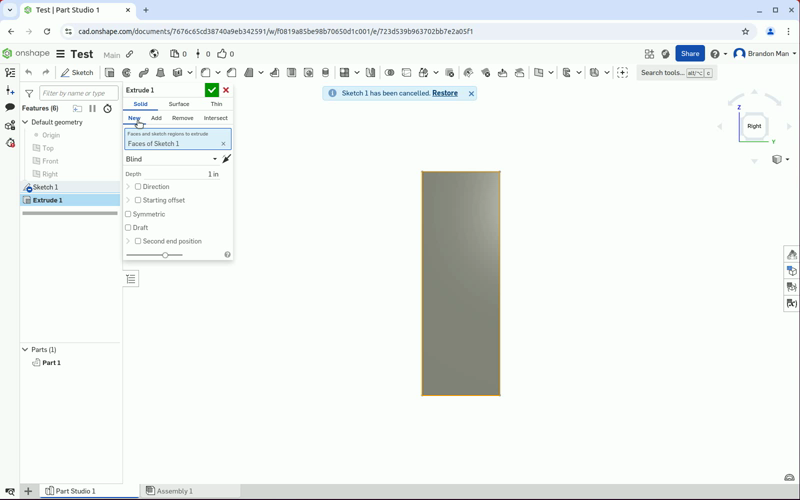
key(tab, 4)
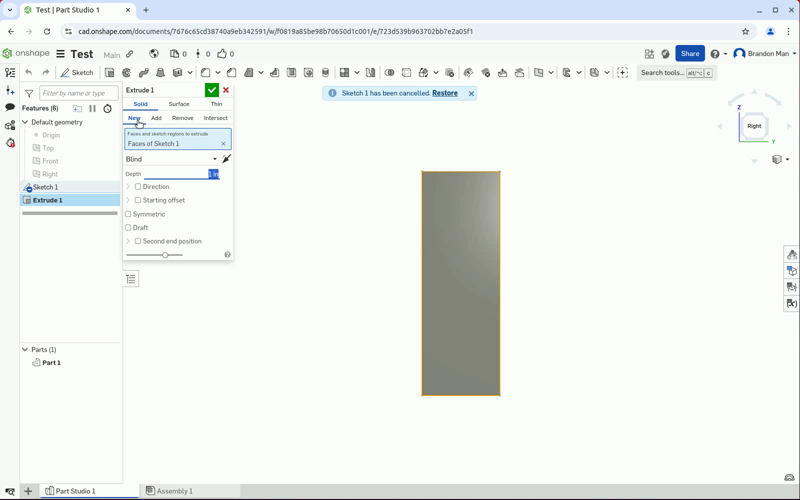
text(0.963)
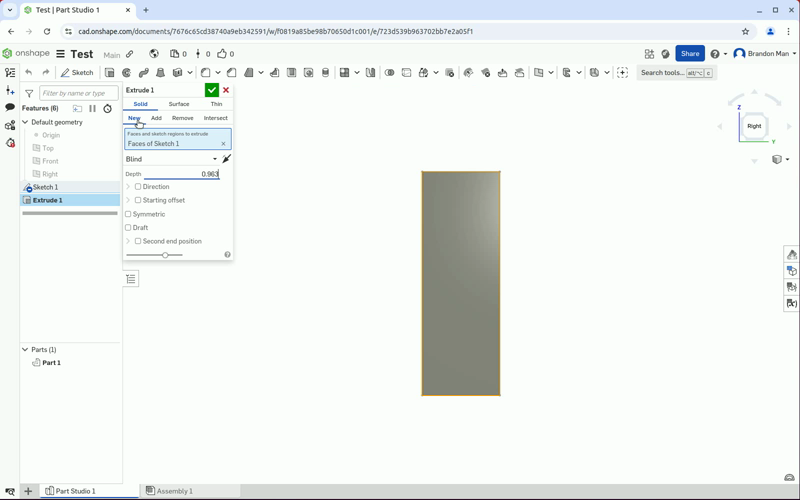
key(enter)
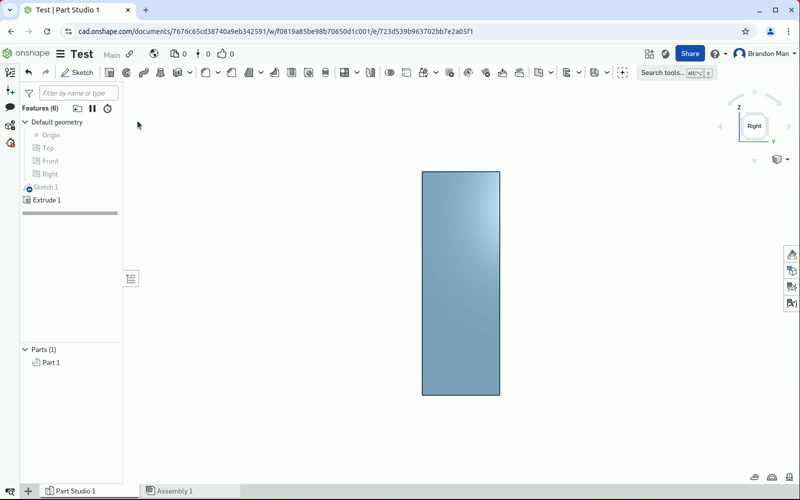
key(shift+h)
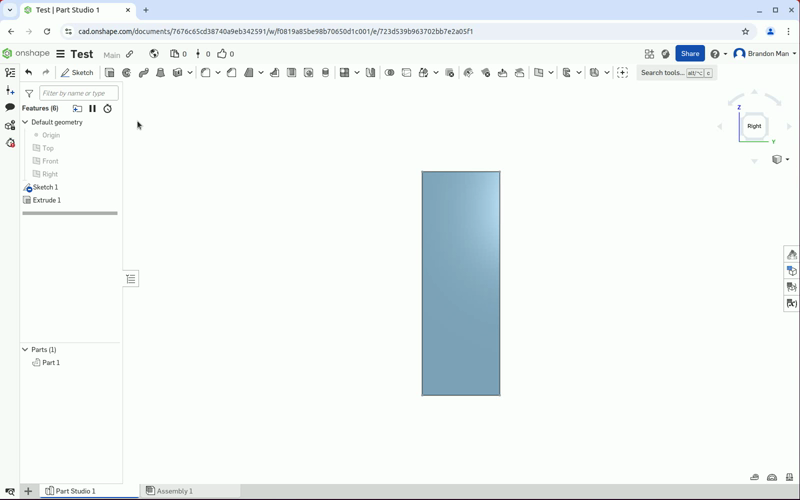
key(shift+h)
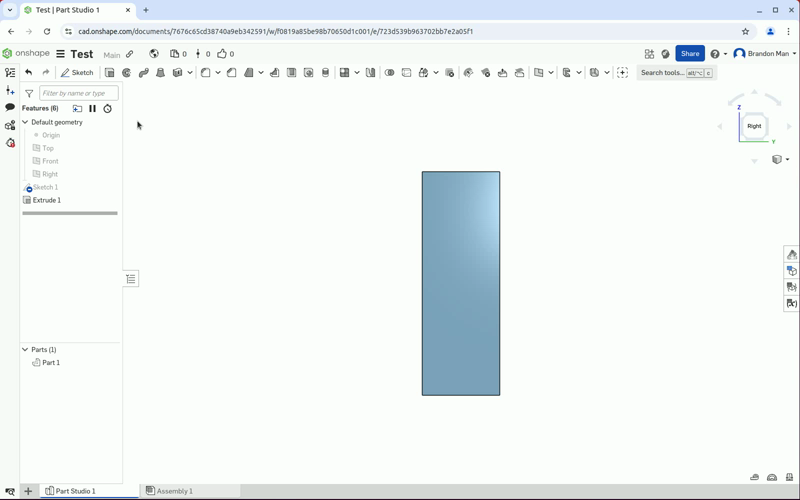
mouse_move(73, 189)
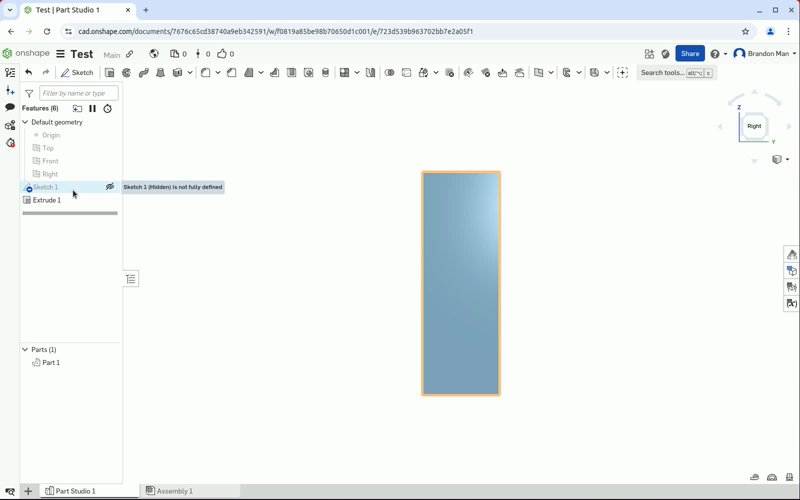
click(73, 189)
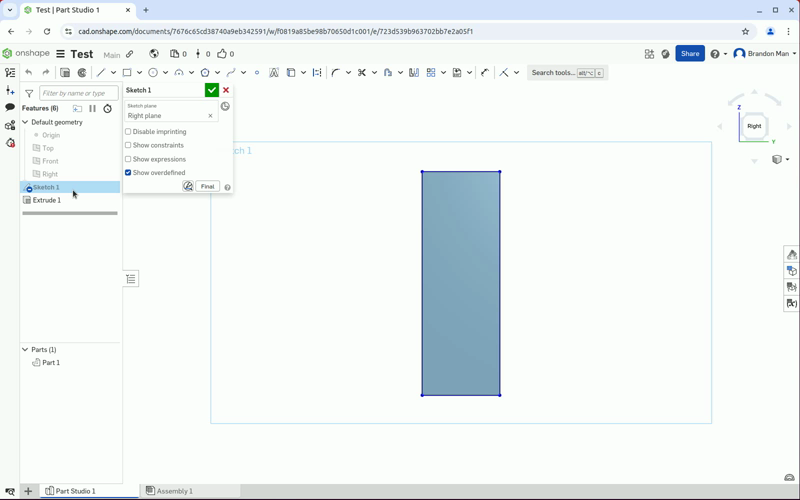
mouse_move(229, 92)
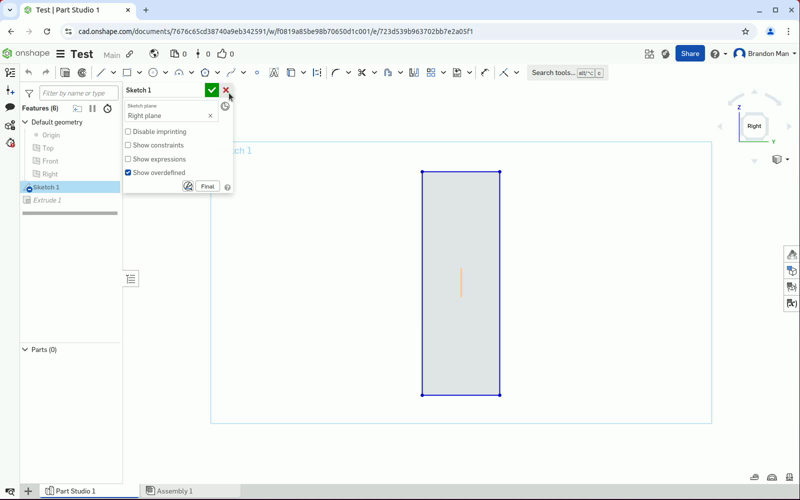
click(229, 92)
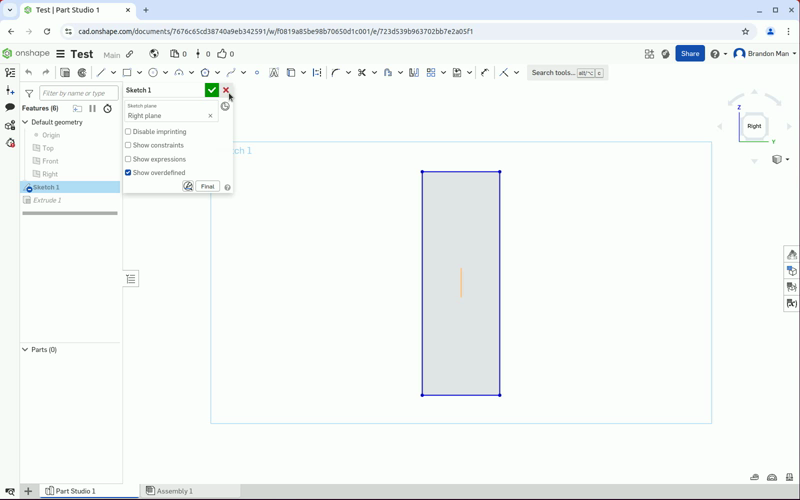
key(shift+s)
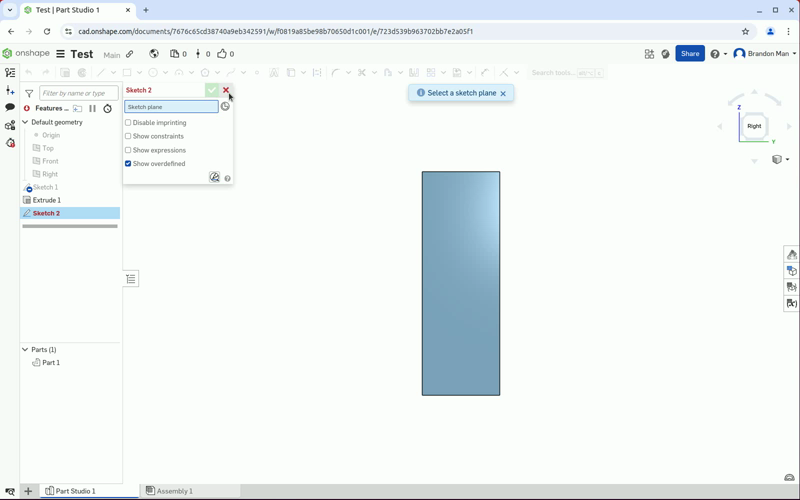
mouse_move(73, 176)
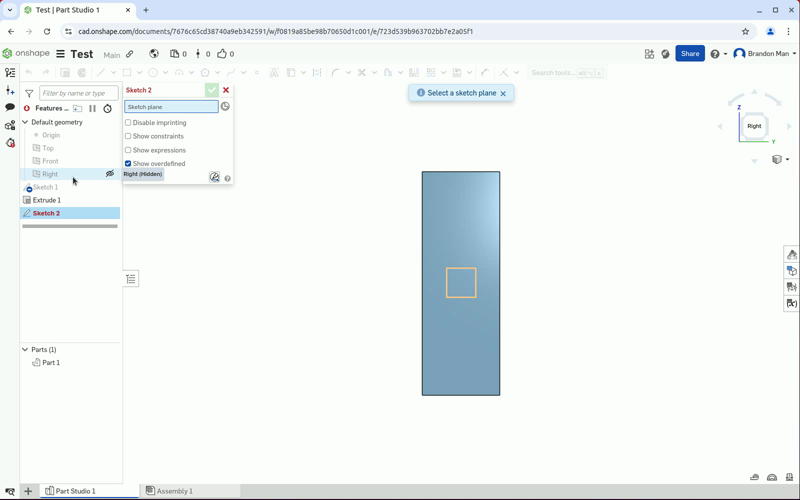
click(73, 176)
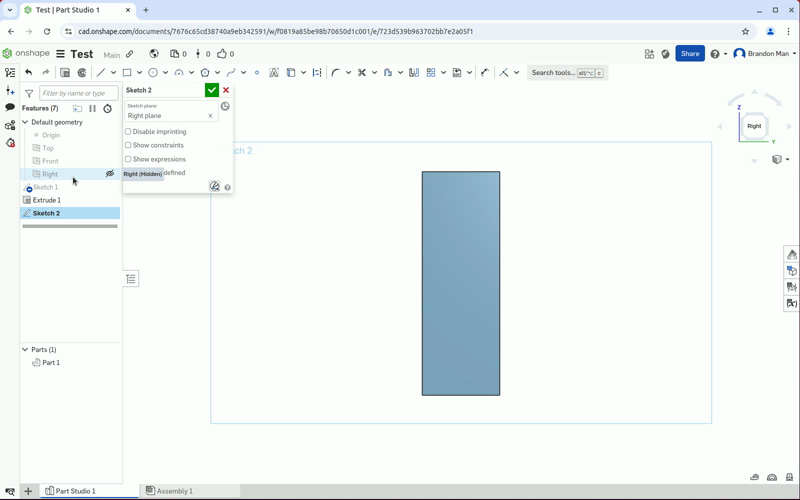
mouse_move(73, 352)
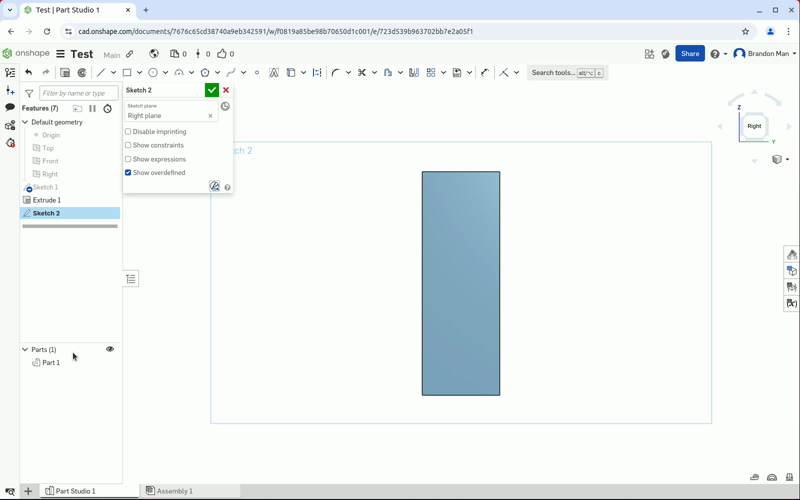
key(y)
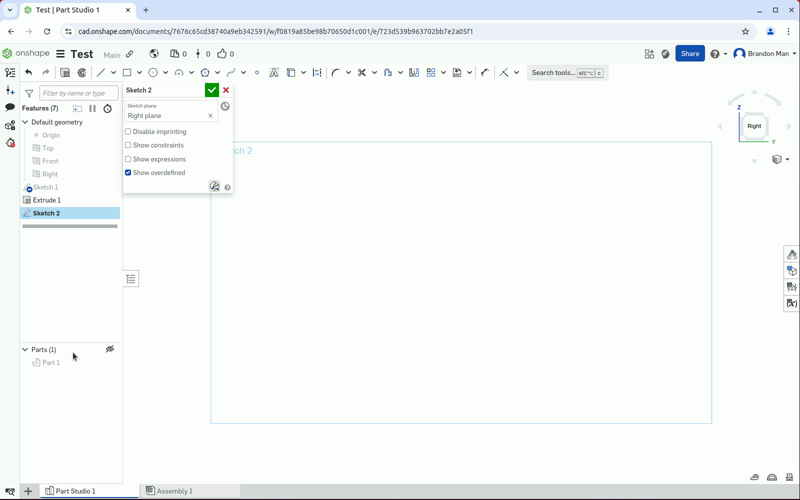
key(l)
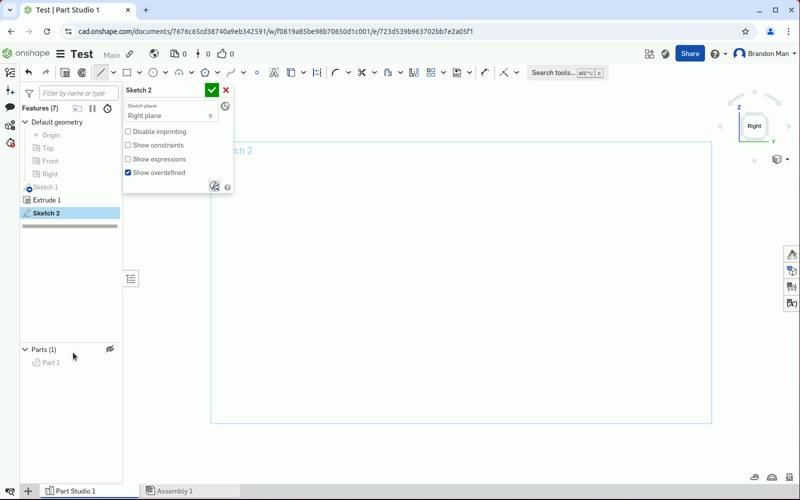
key_down(shift)
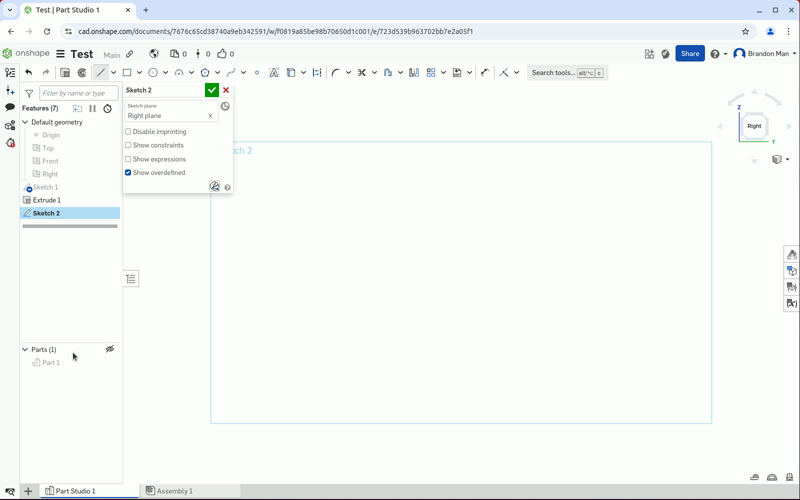
mouse_move(499, 395)
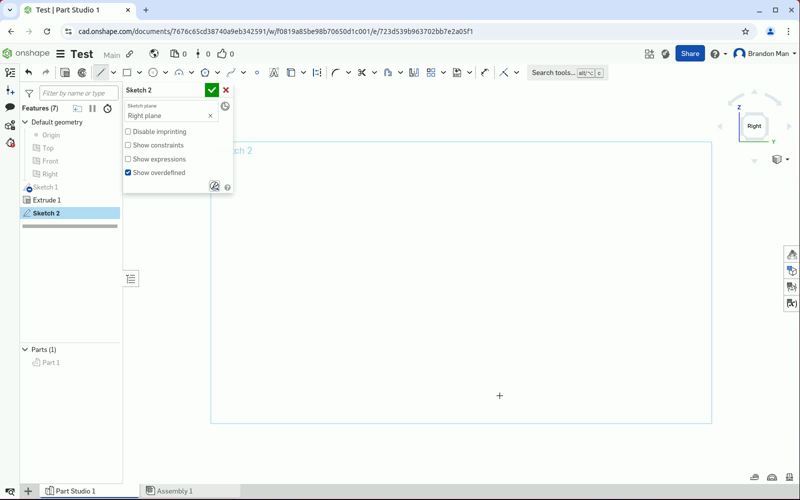
click(499, 395)
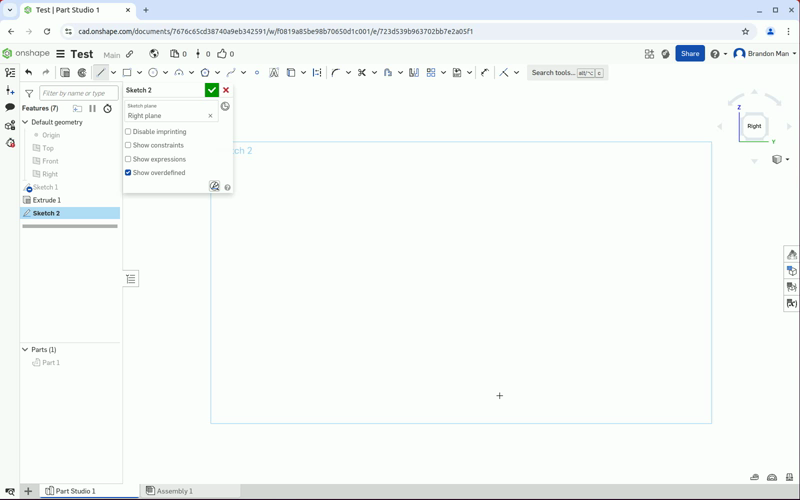
key_up(shift)
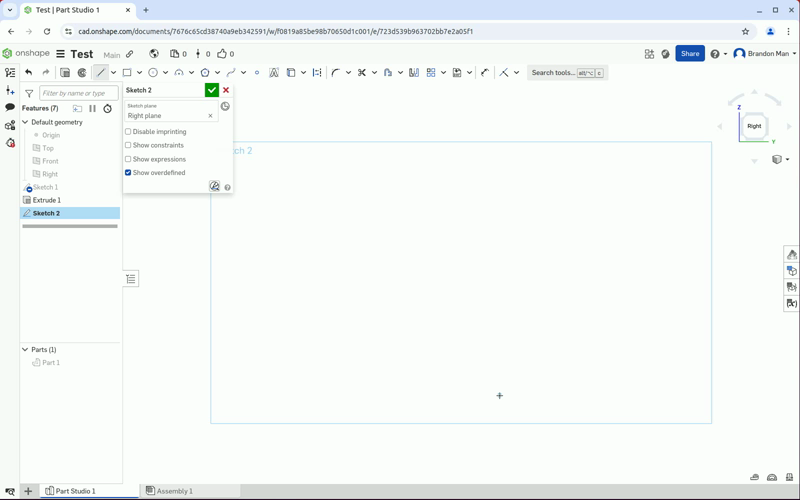
key_down(shift)
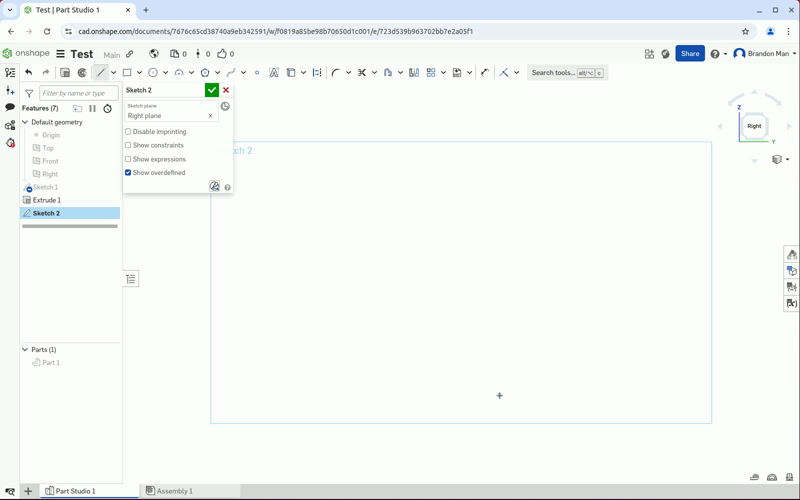
mouse_move(529, 395)
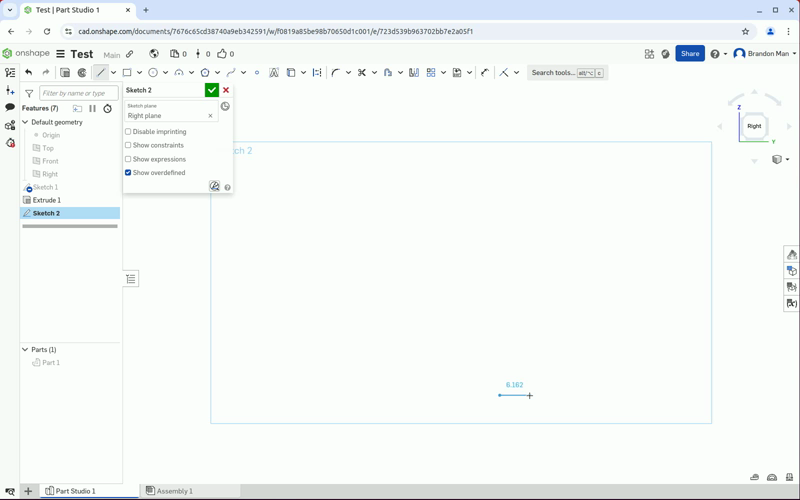
mouse_move(504, 395)
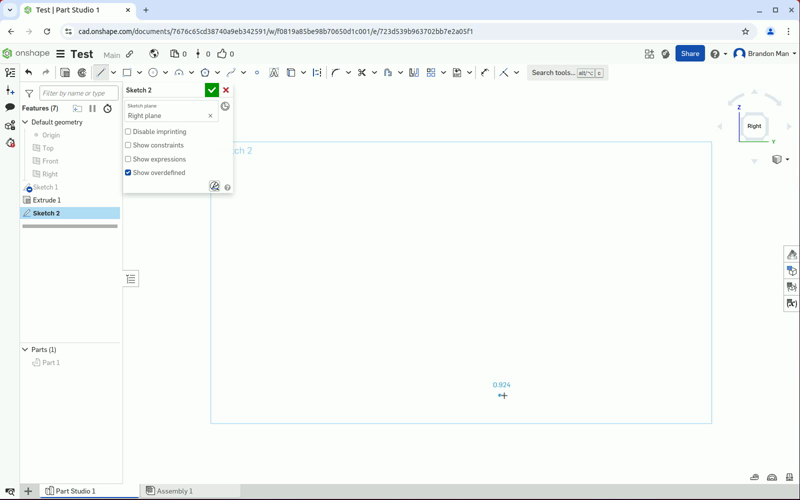
scroll(6)
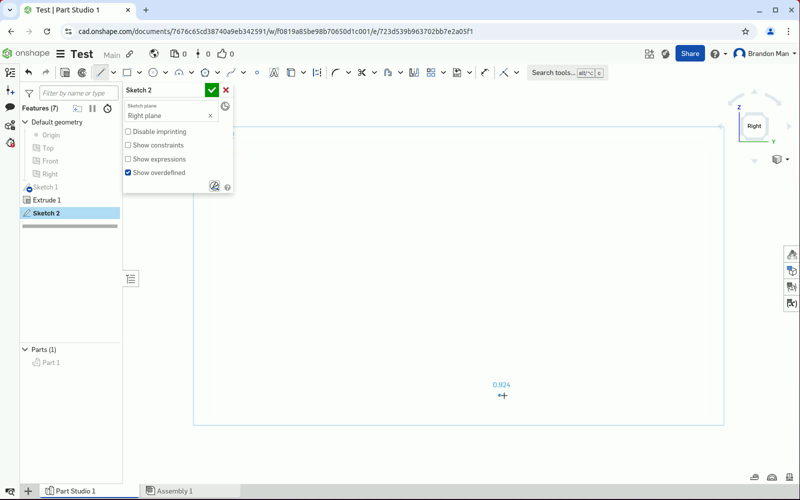
scroll(6)
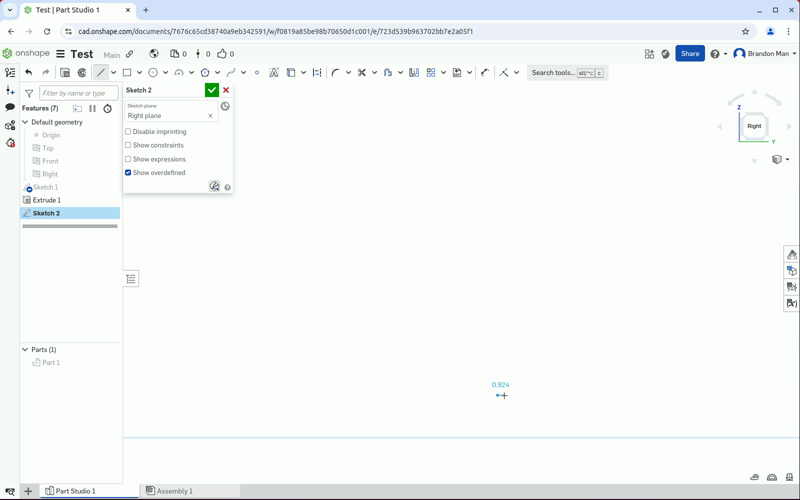
scroll(6)
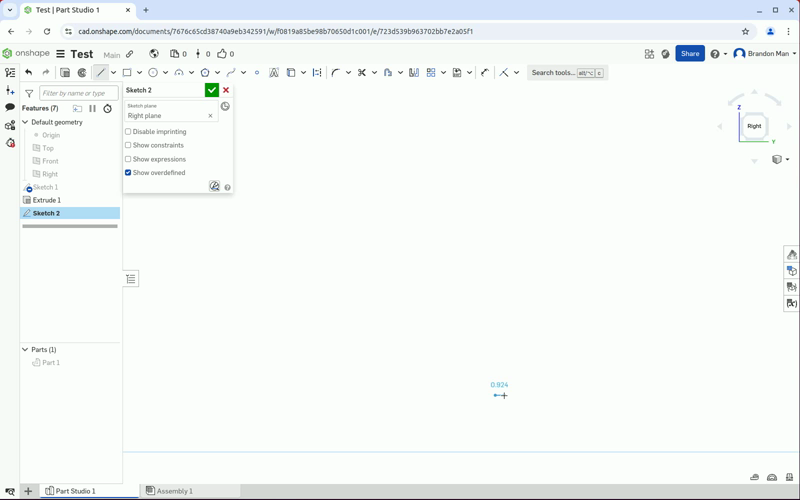
scroll(6)
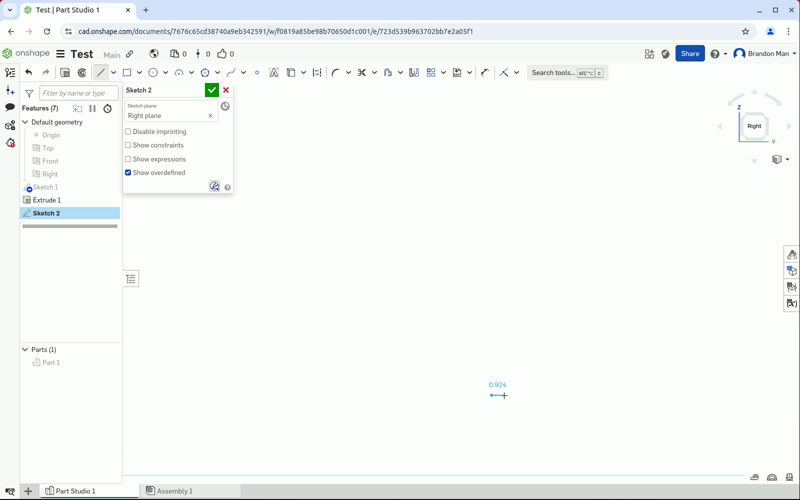
scroll(6)
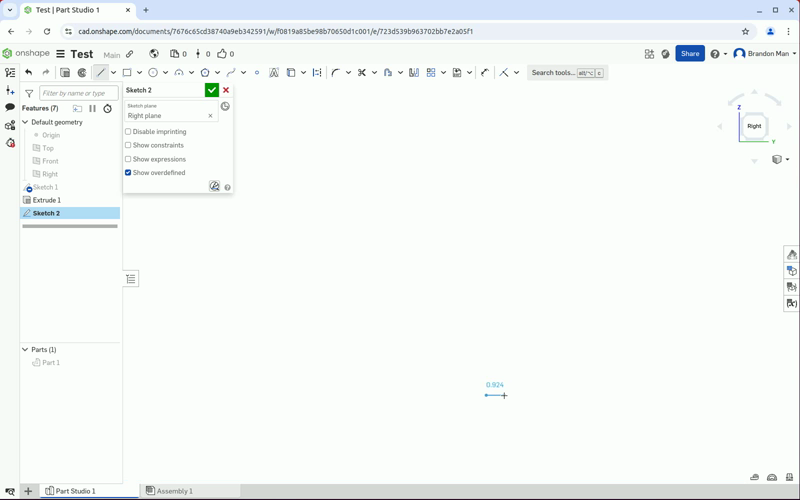
scroll(6)
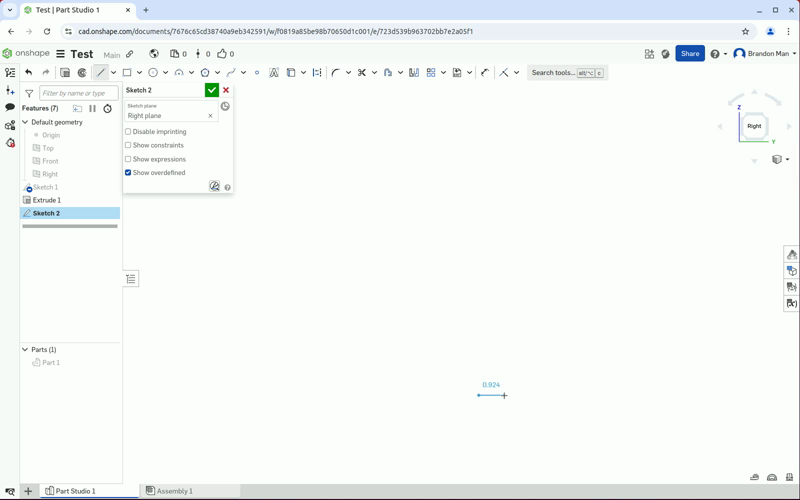
scroll(6)
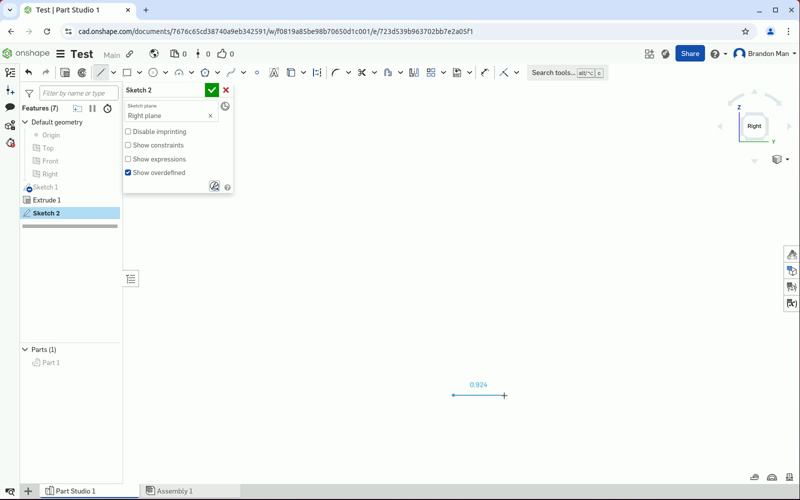
click(504, 395)
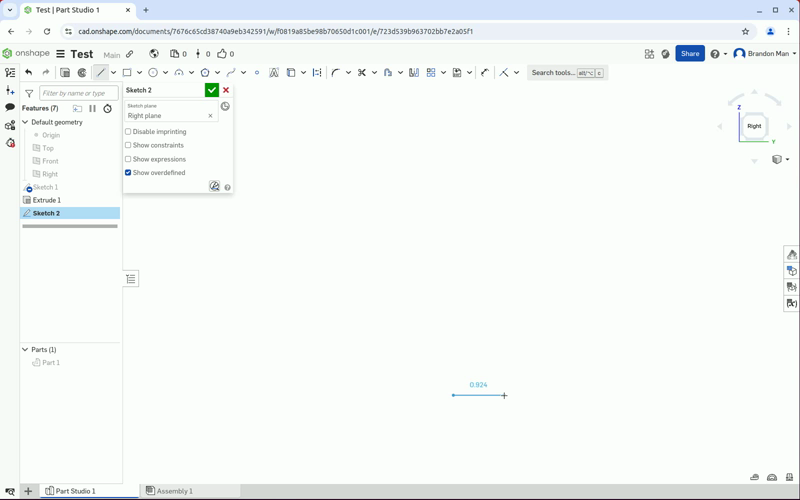
scroll(-6)
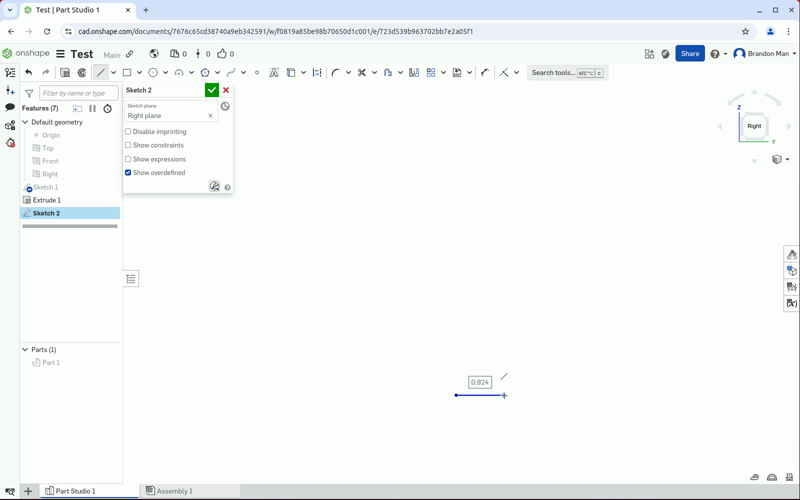
scroll(-6)
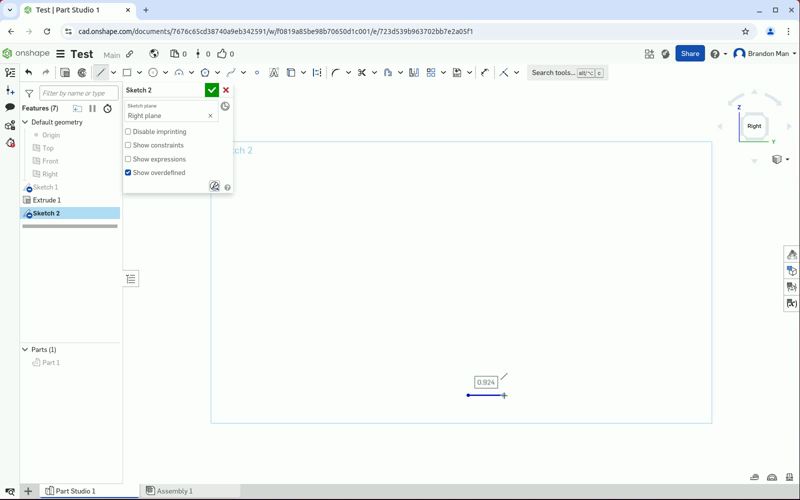
scroll(-6)
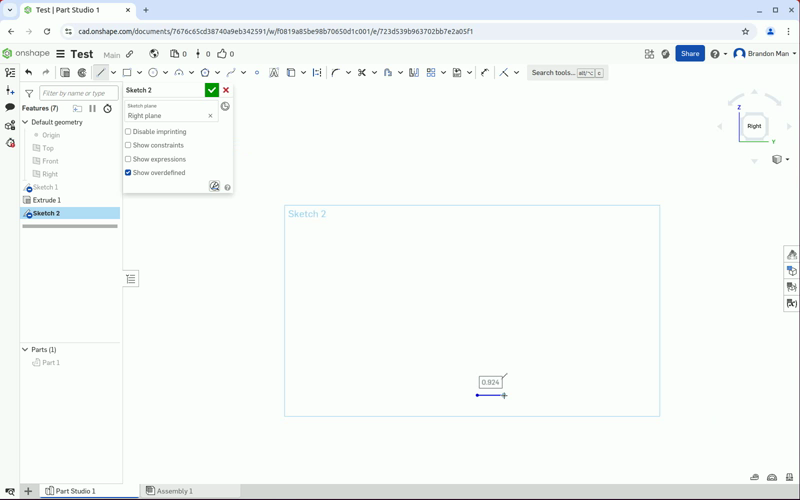
scroll(-6)
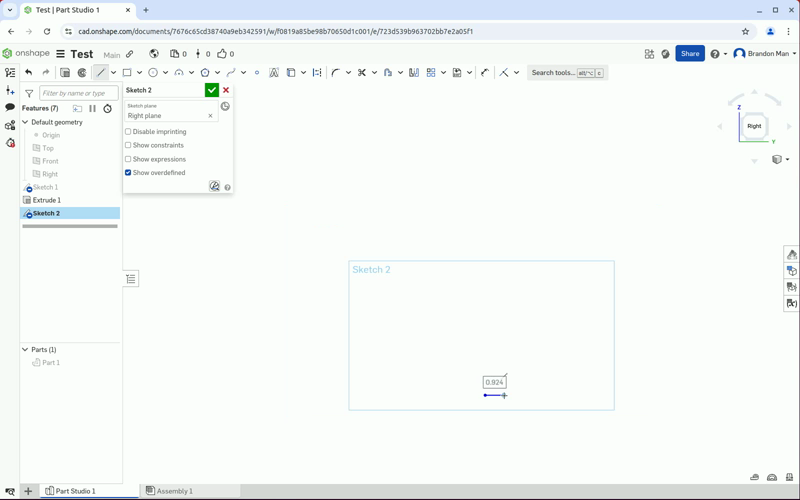
scroll(-6)
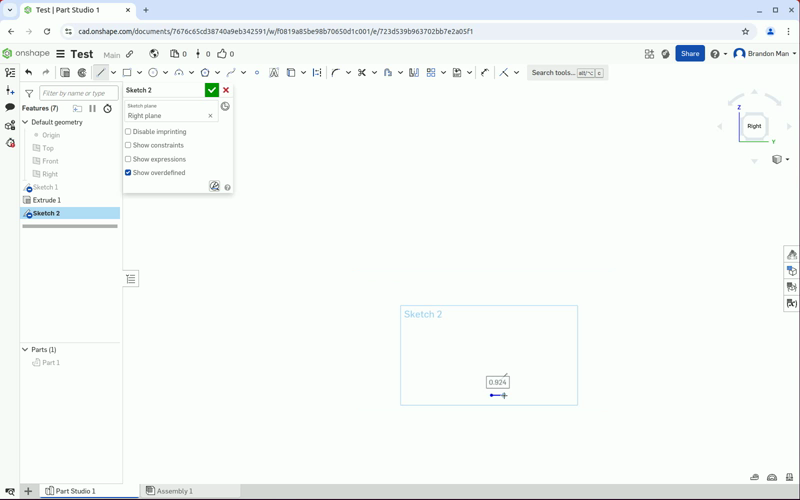
scroll(-6)
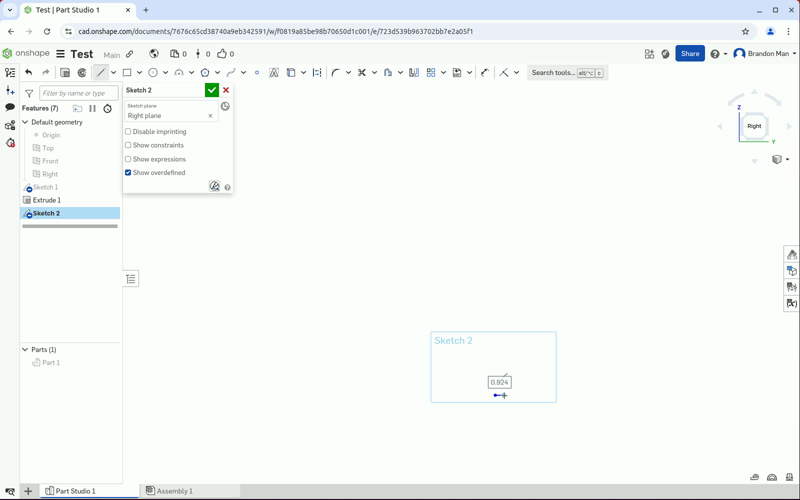
scroll(-6)
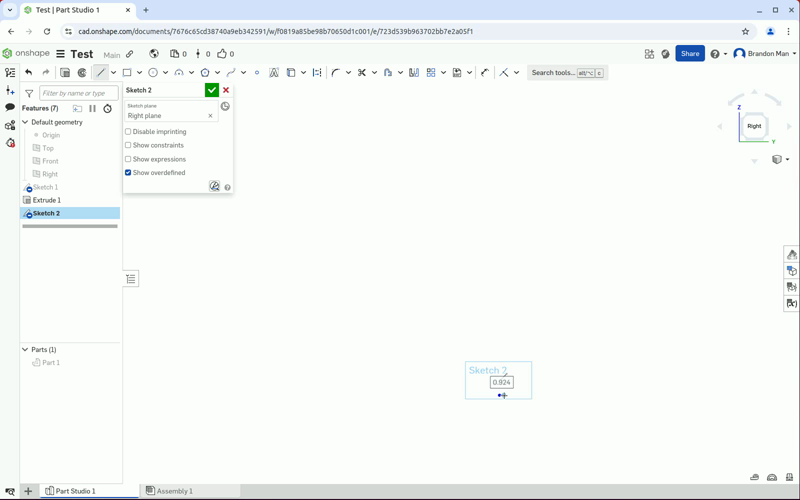
key_up(shift)
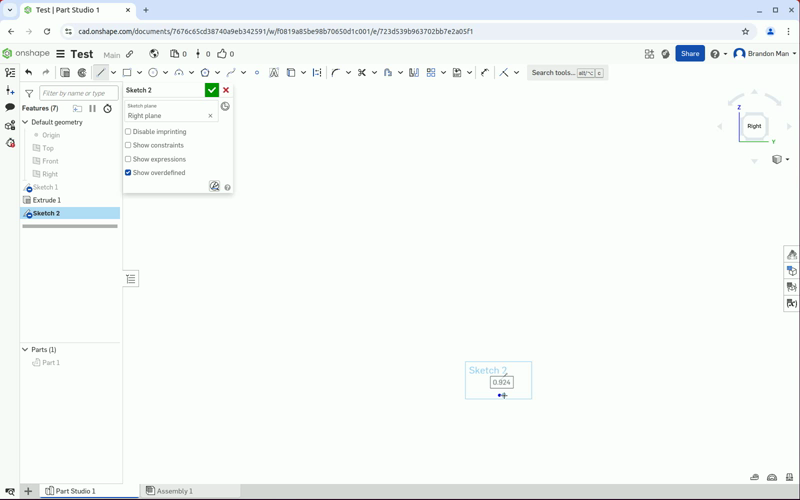
key_down(shift)
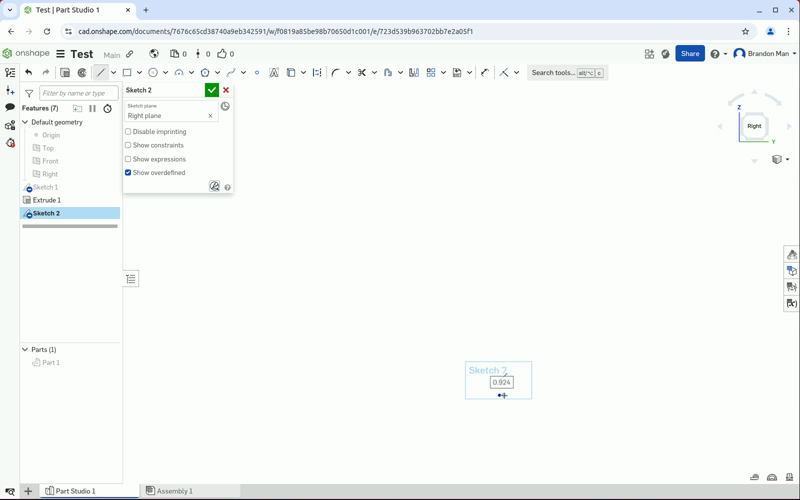
mouse_move(504, 171)
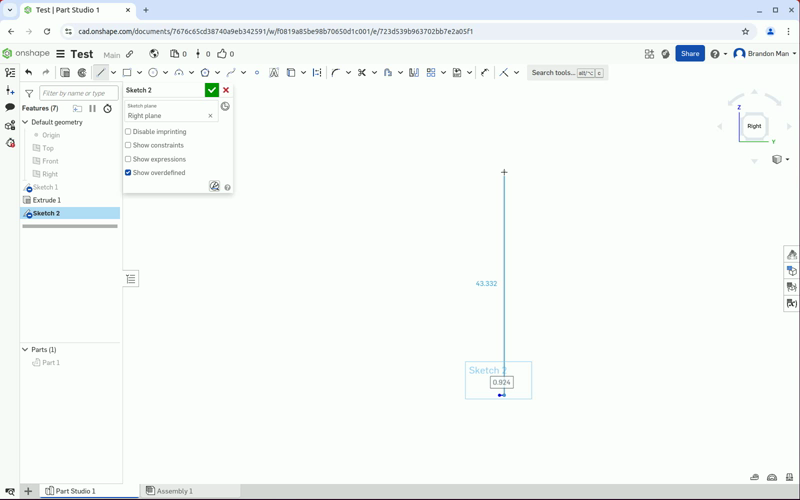
click(504, 171)
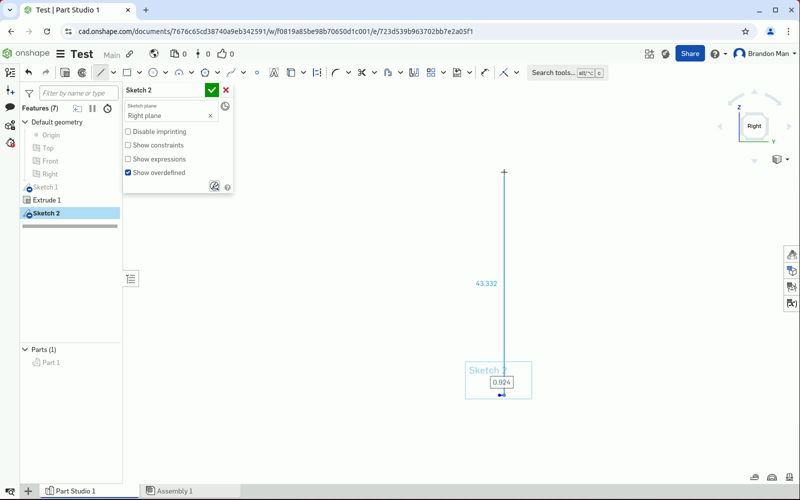
key_up(shift)
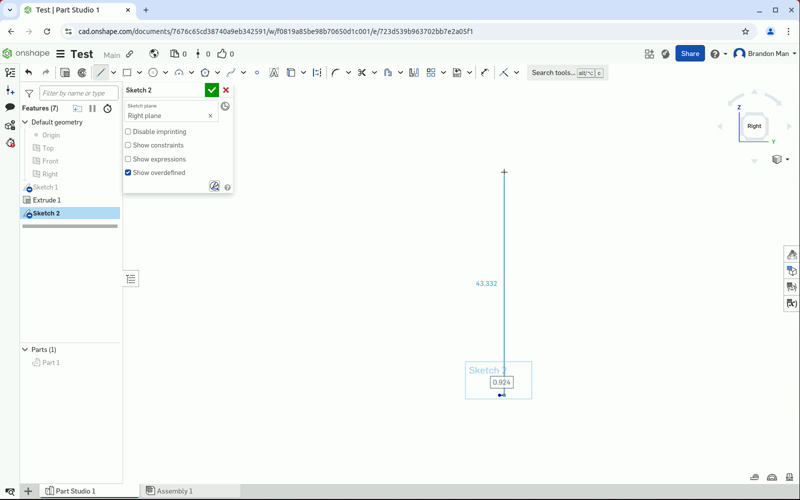
key_down(shift)
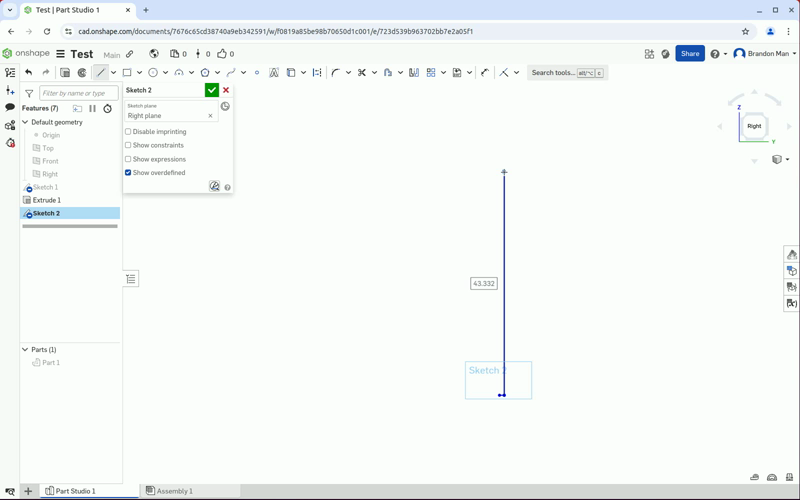
mouse_move(534, 171)
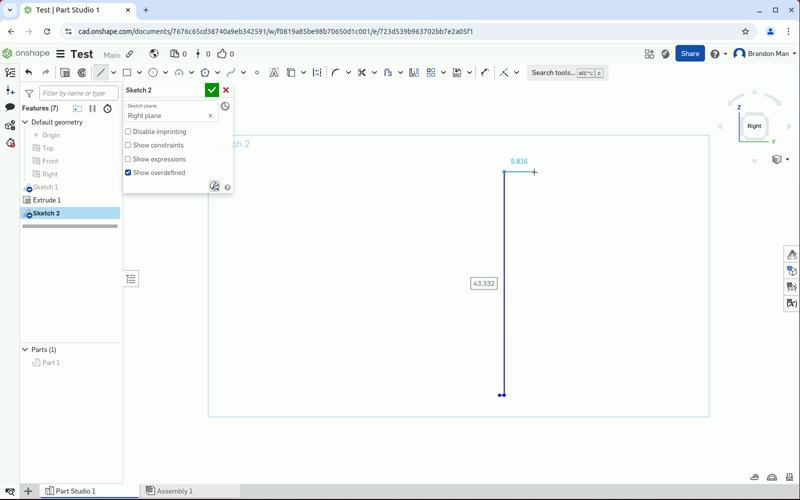
mouse_move(499, 171)
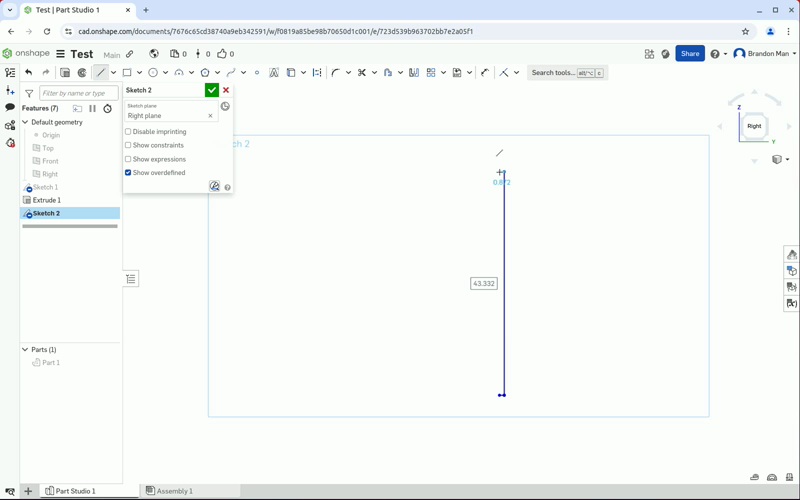
scroll(6)
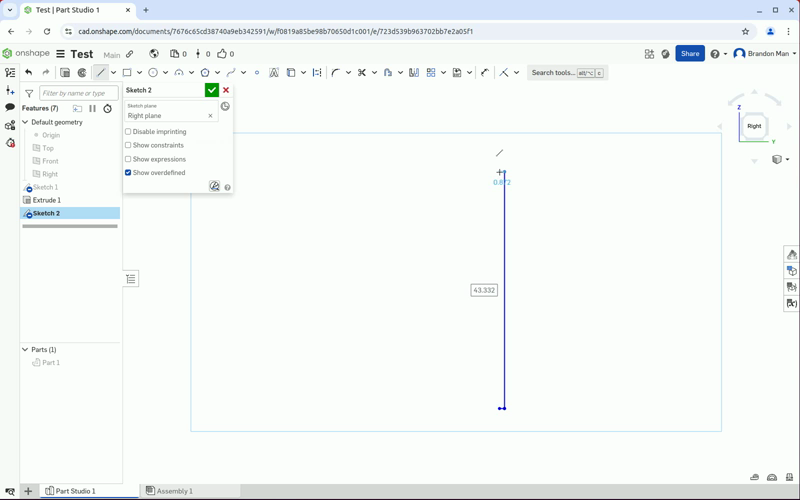
scroll(6)
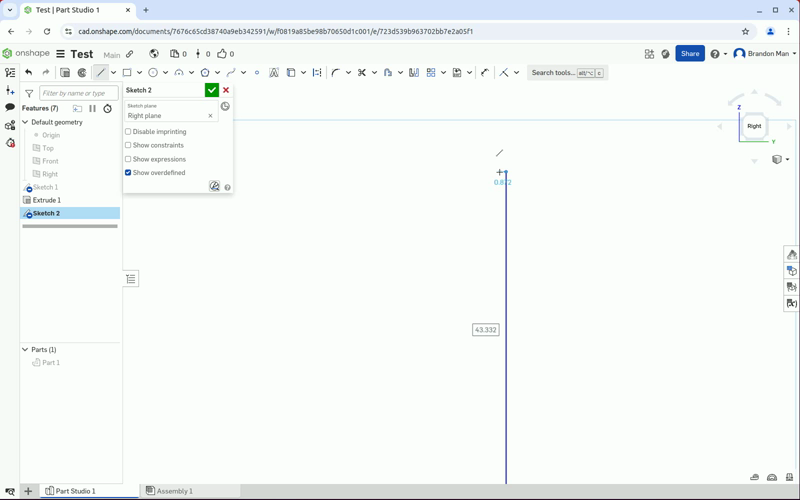
scroll(6)
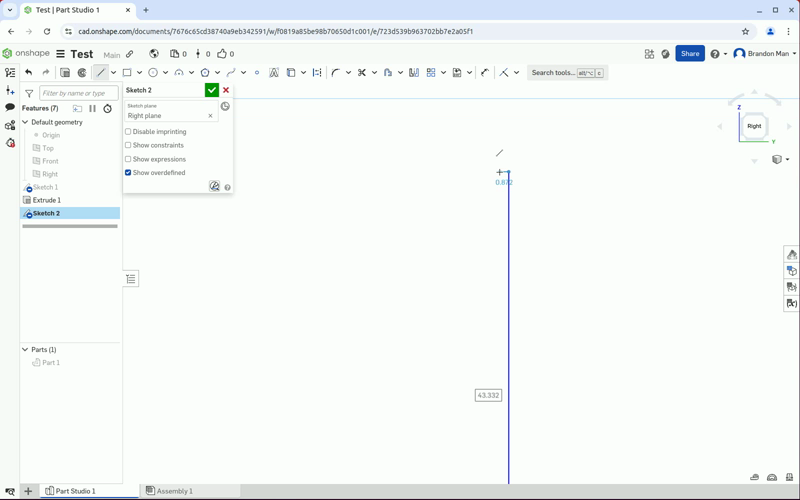
scroll(6)
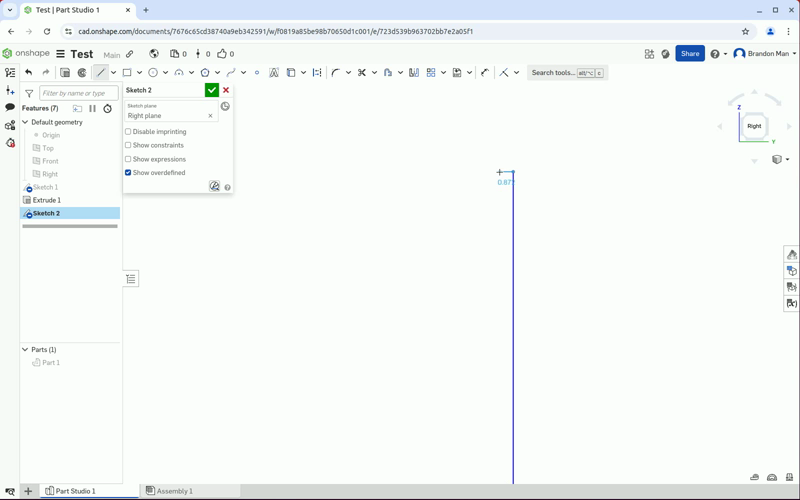
scroll(6)
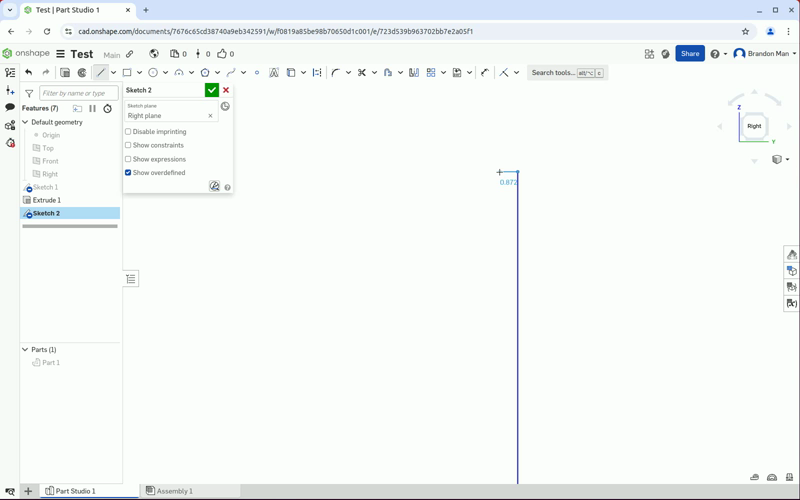
scroll(6)
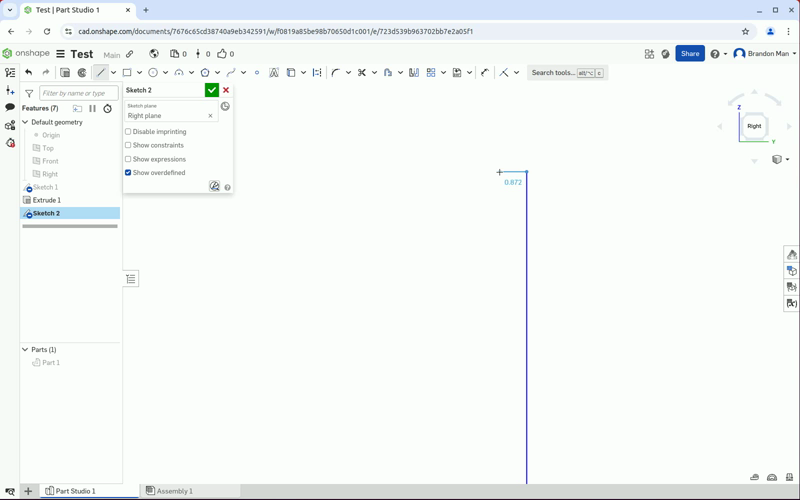
scroll(6)
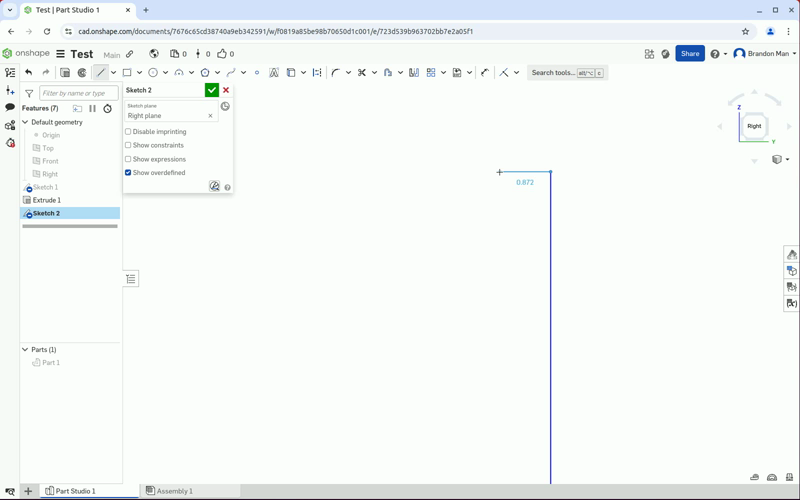
click(499, 171)
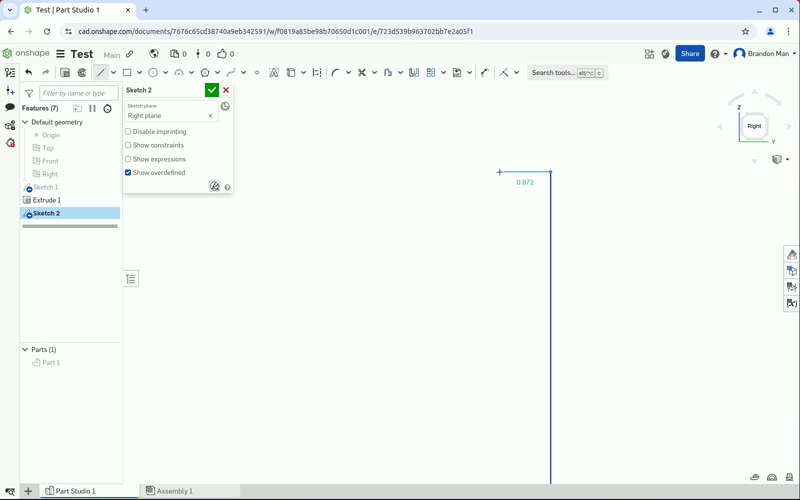
scroll(-6)
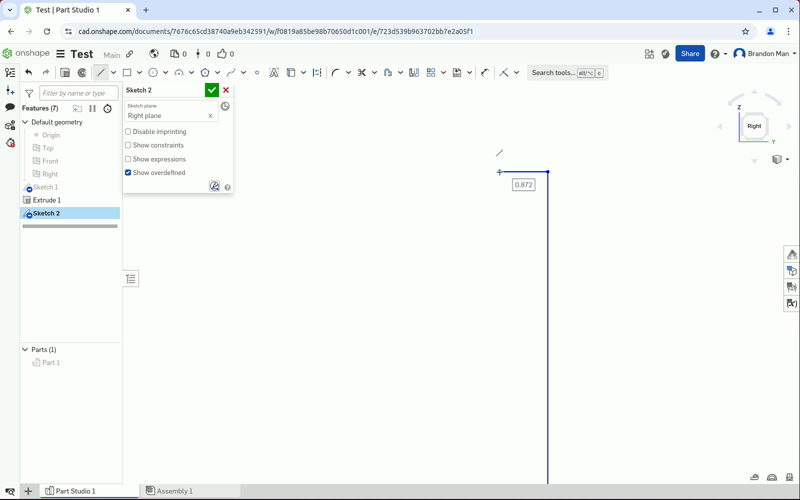
scroll(-6)
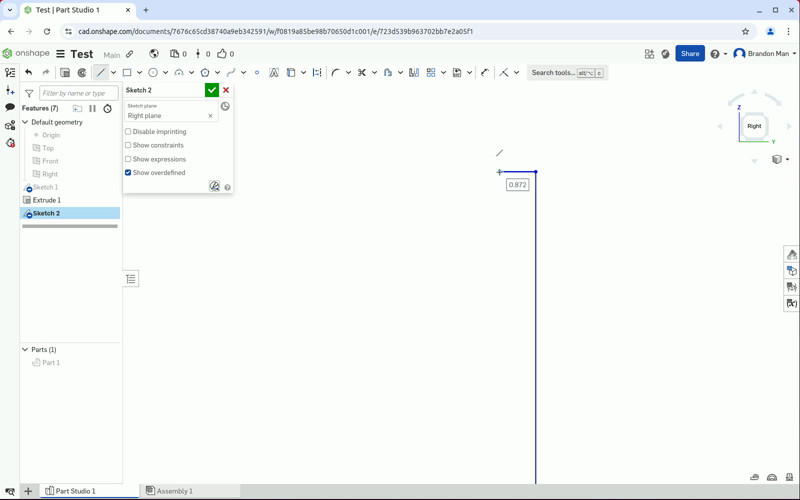
scroll(-6)
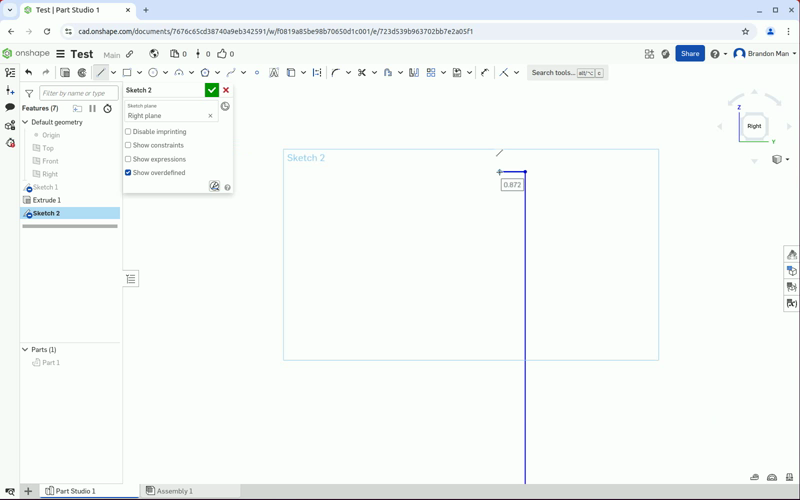
scroll(-6)
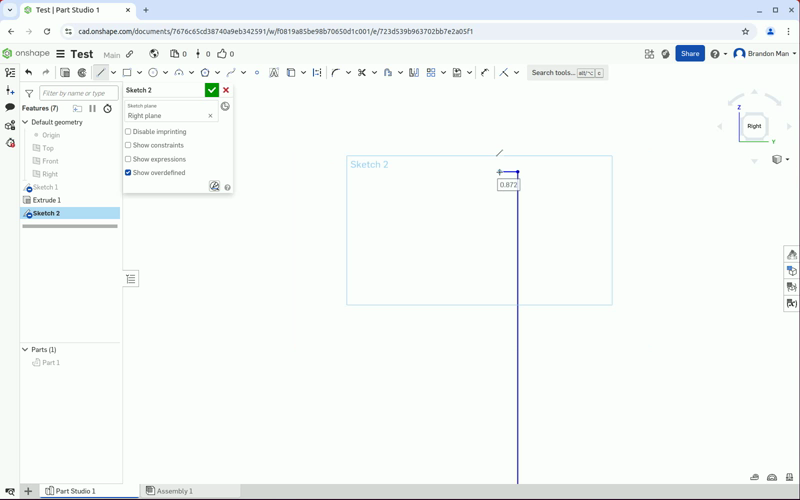
scroll(-6)
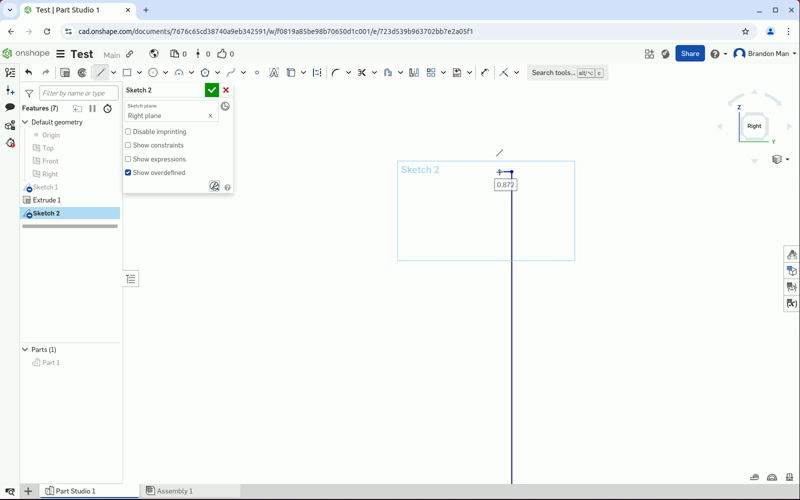
scroll(-6)
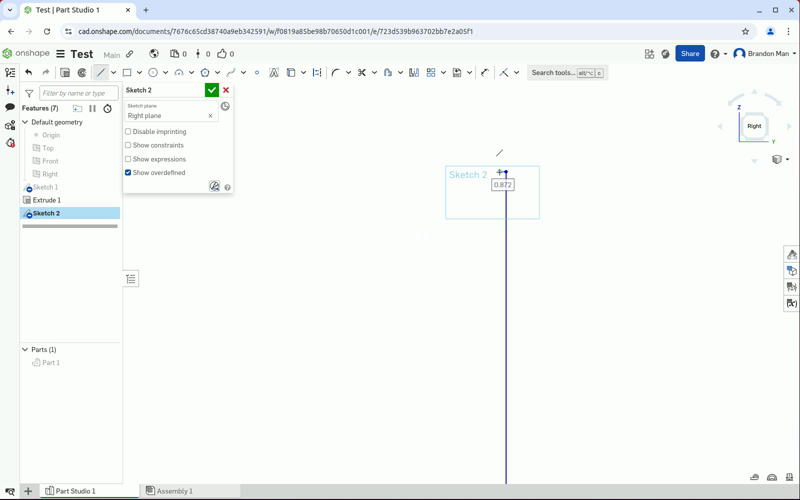
scroll(-6)
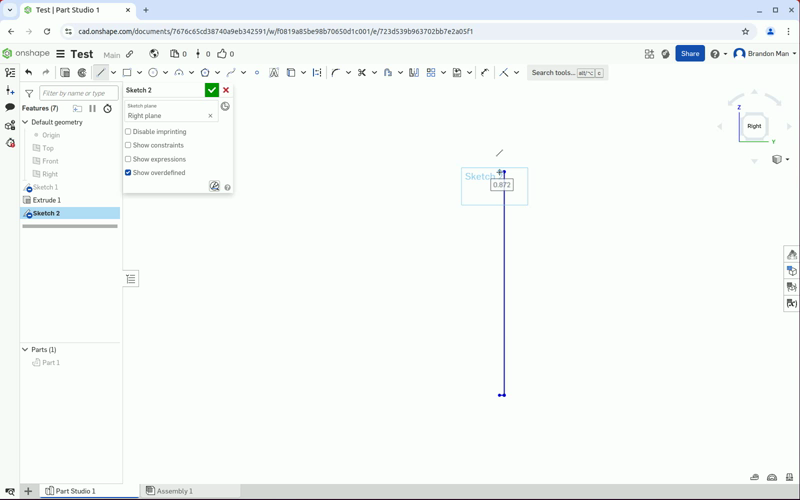
key_up(shift)
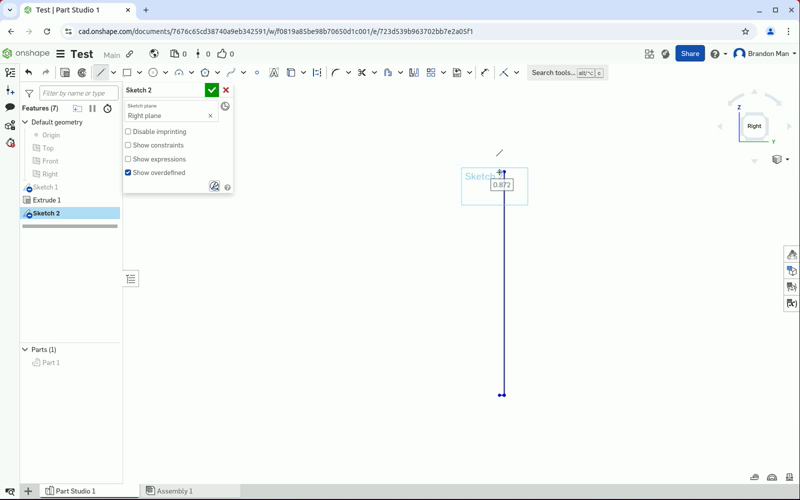
key_down(shift)
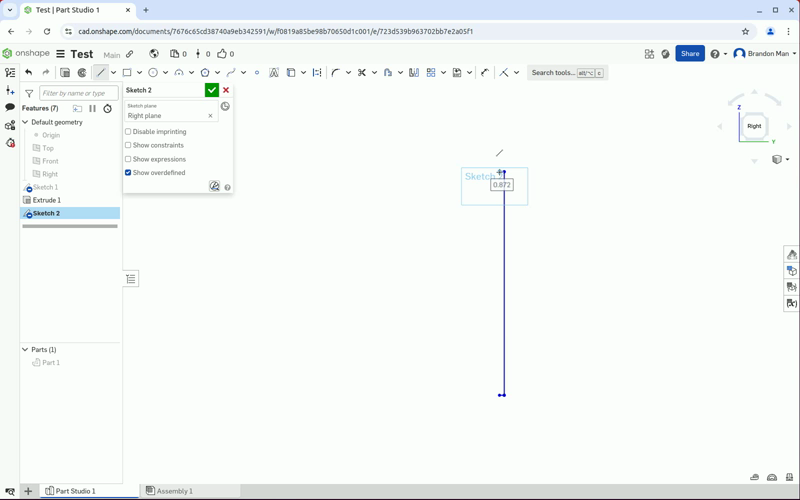
mouse_move(499, 395)
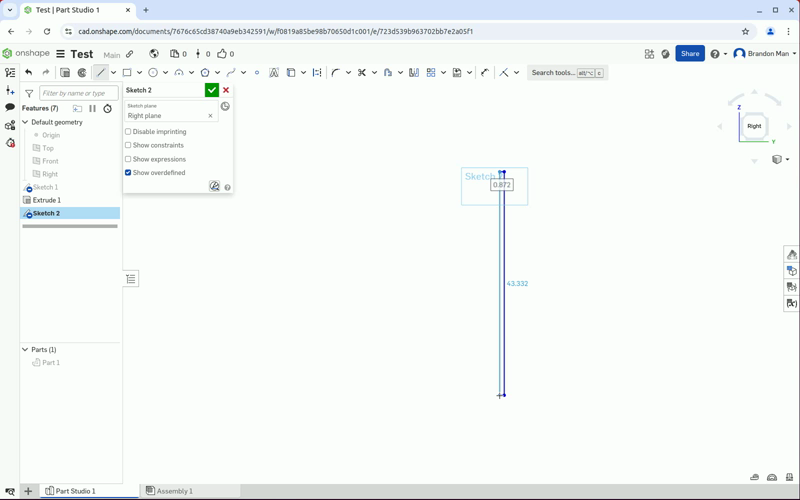
key_up(shift)
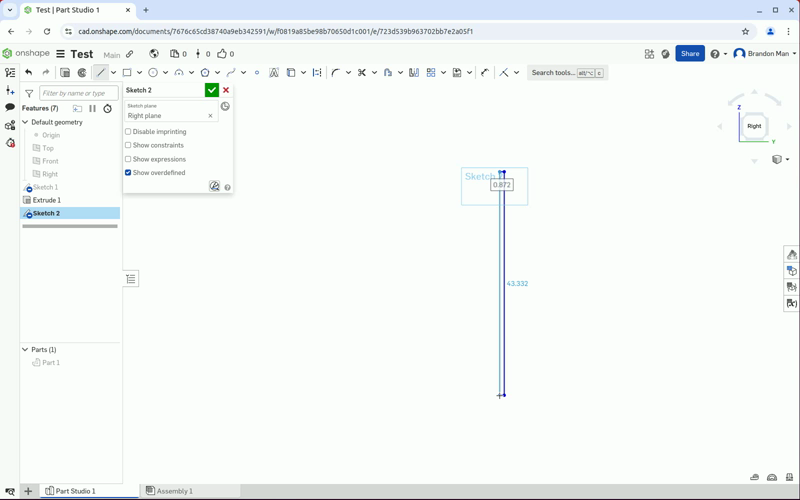
click(499, 395)
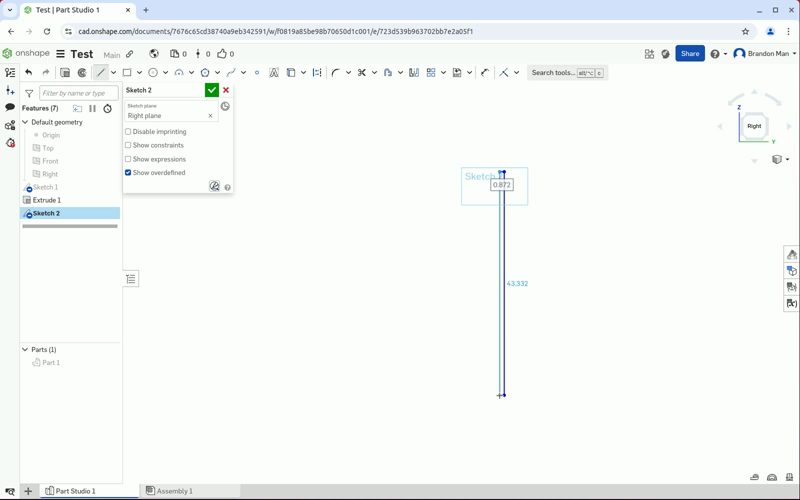
key(esc)
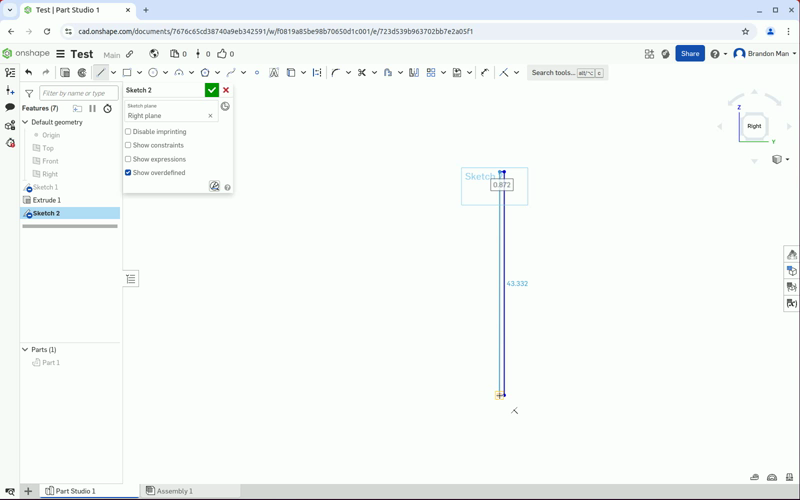
mouse_move(503, 293)
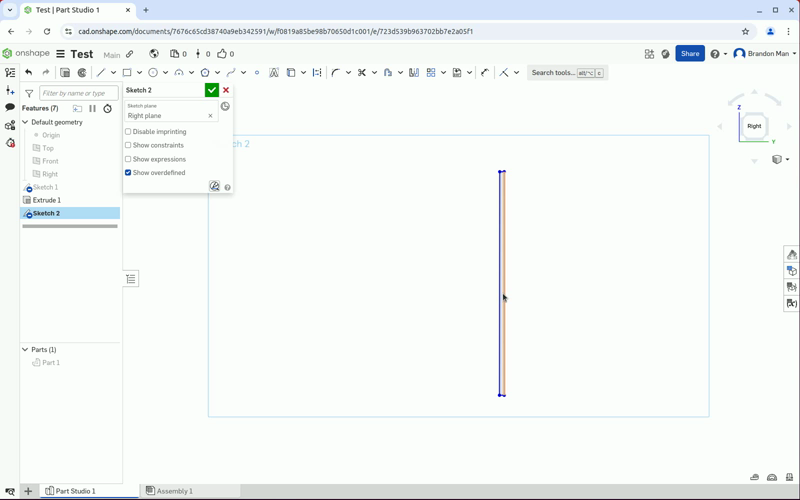
scroll(6)
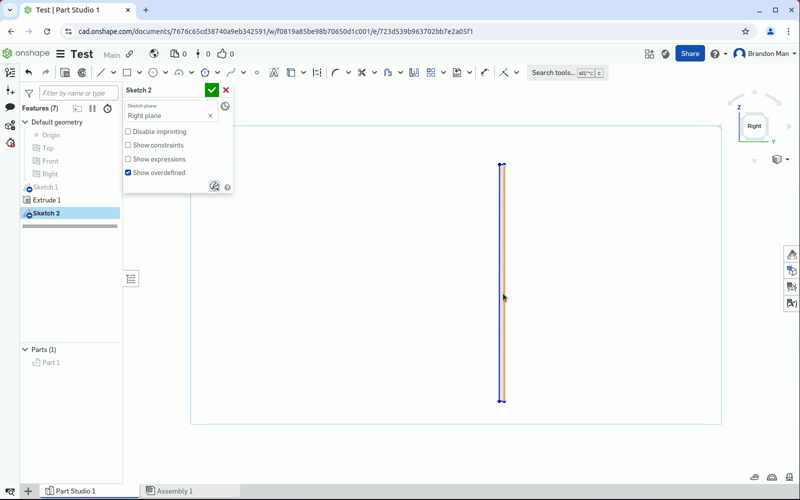
scroll(6)
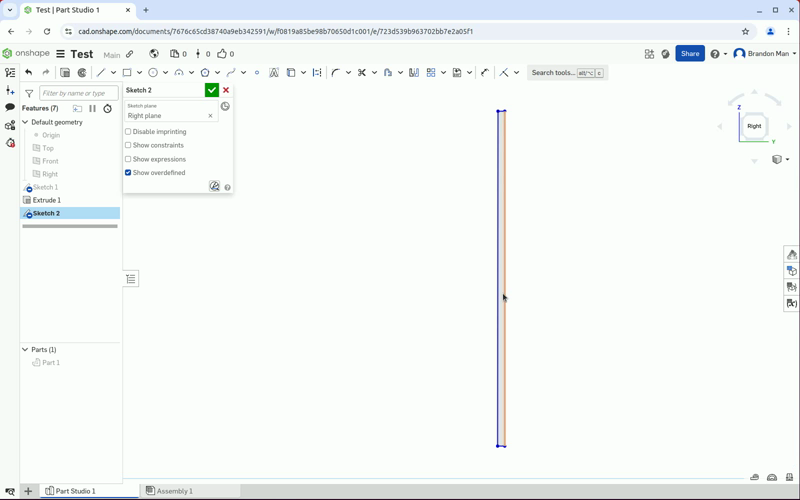
scroll(6)
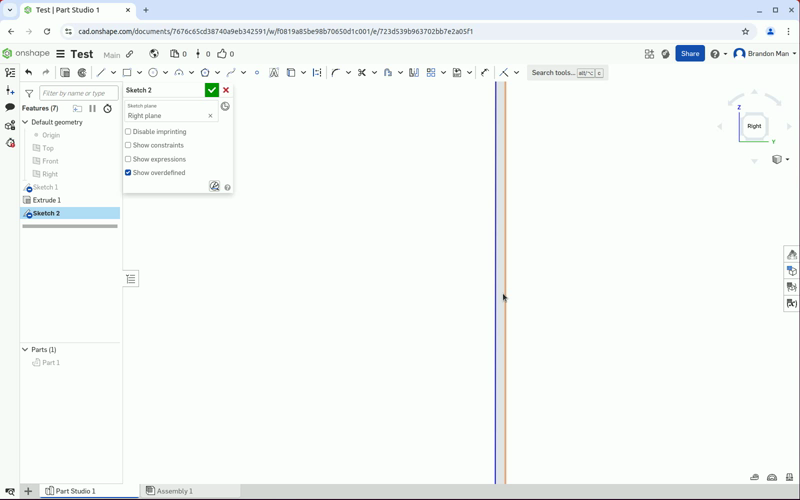
scroll(6)
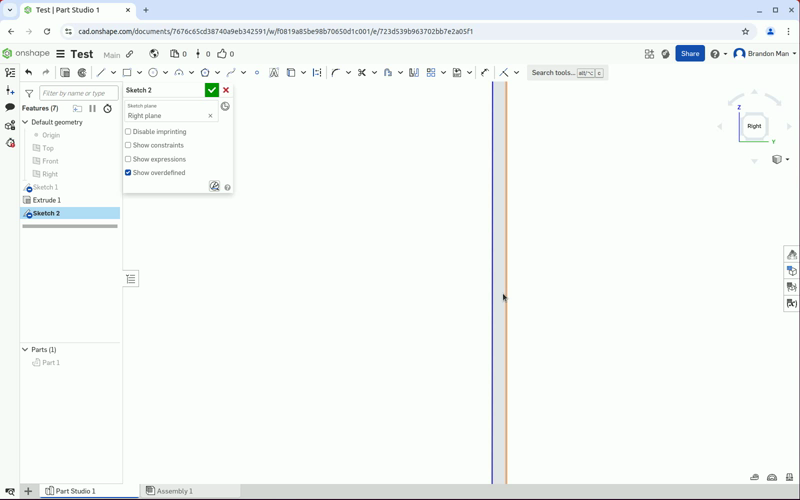
scroll(6)
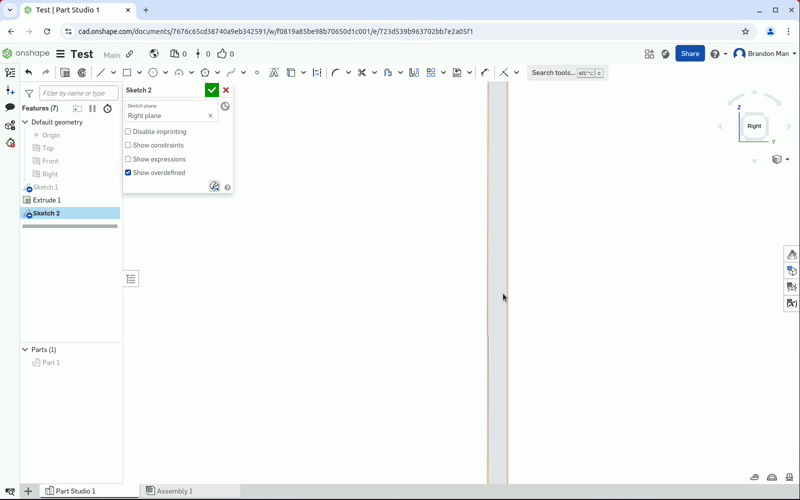
scroll(6)
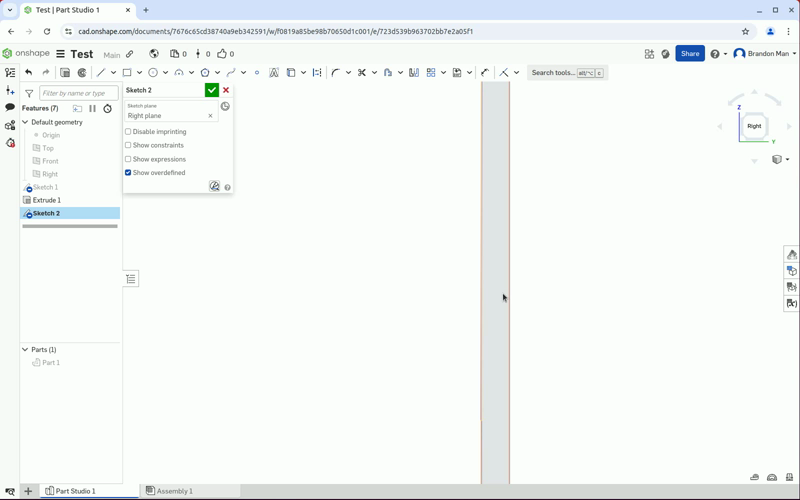
scroll(6)
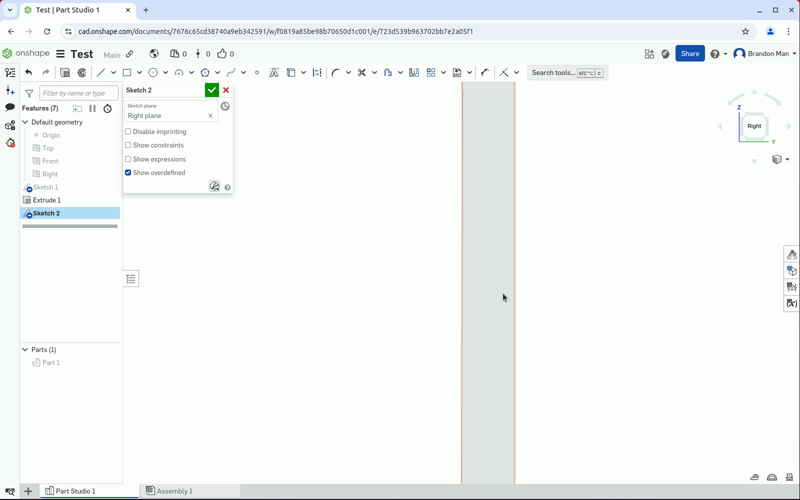
click(503, 293)
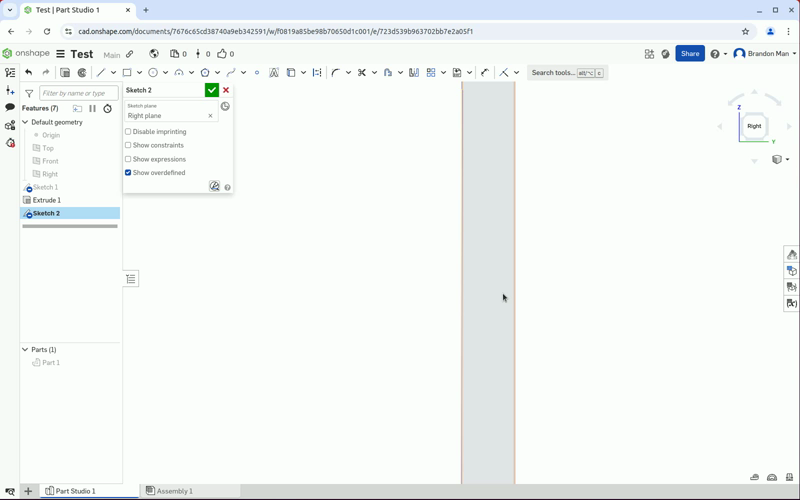
scroll(-6)
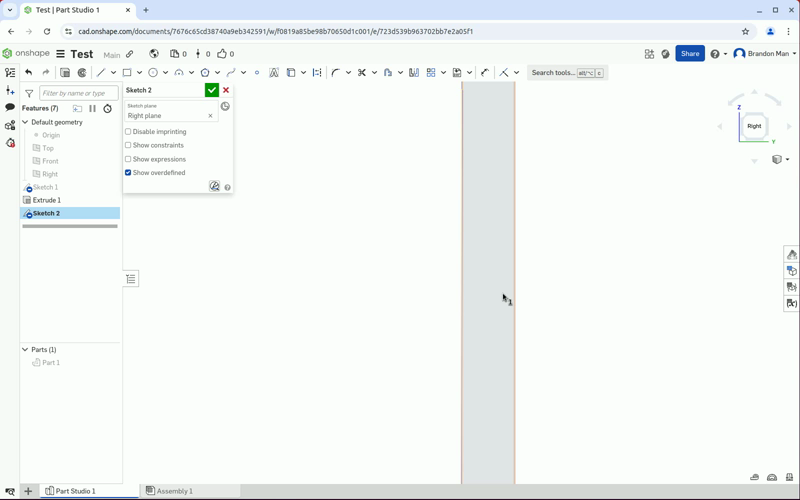
scroll(-6)
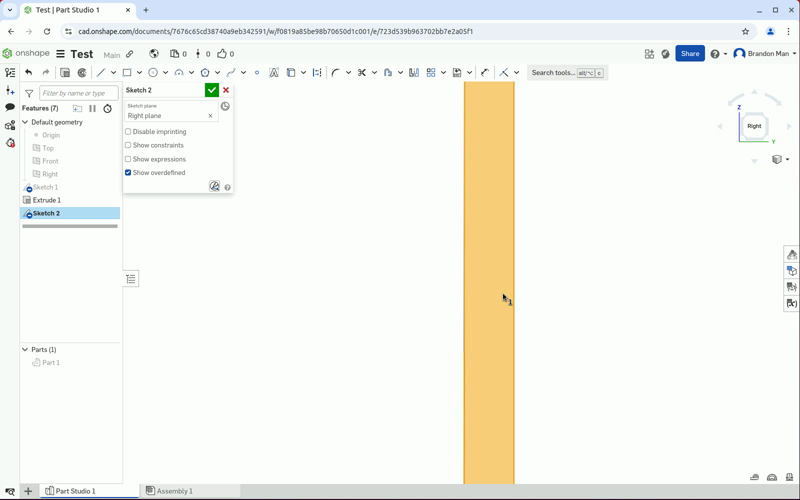
scroll(-6)
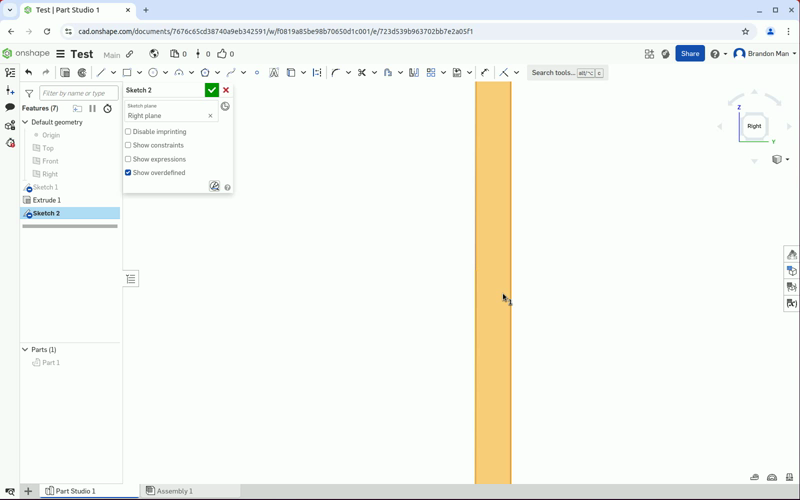
scroll(-6)
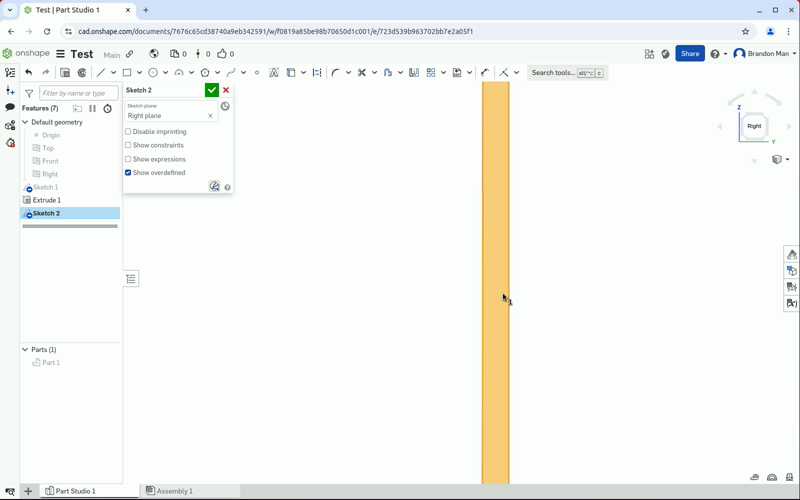
scroll(-6)
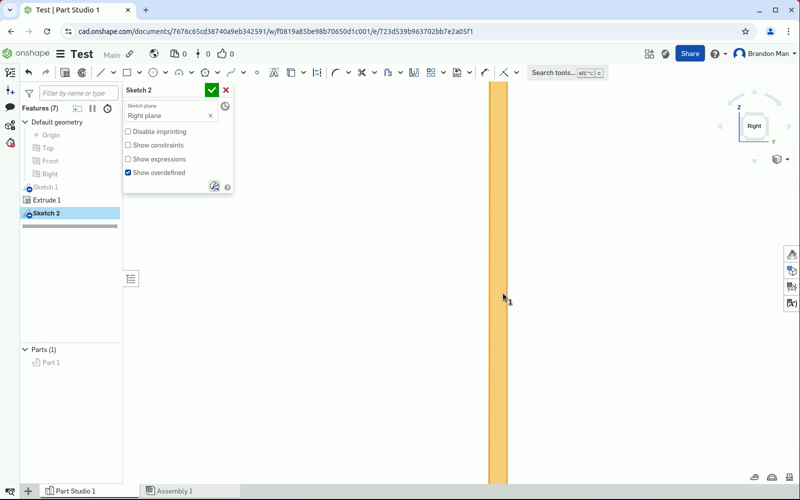
scroll(-6)
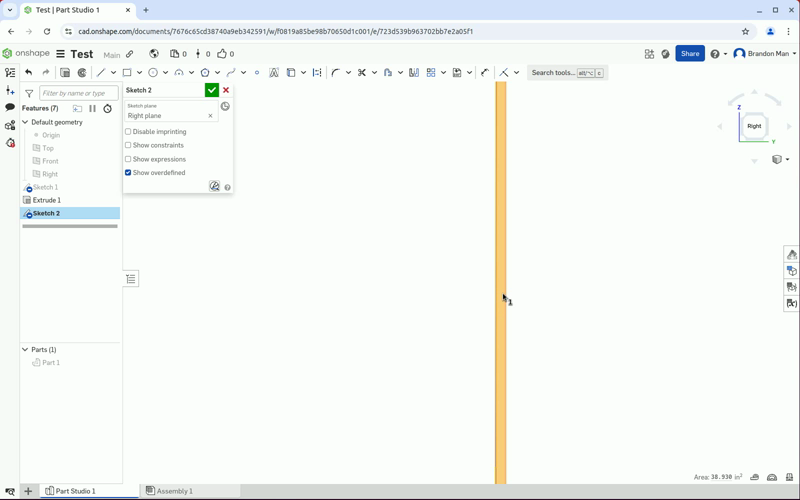
scroll(-6)
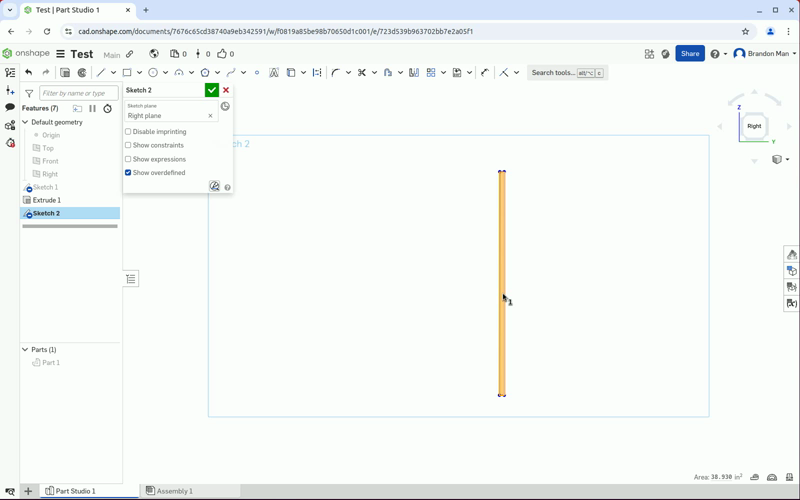
mouse_move(73, 352)
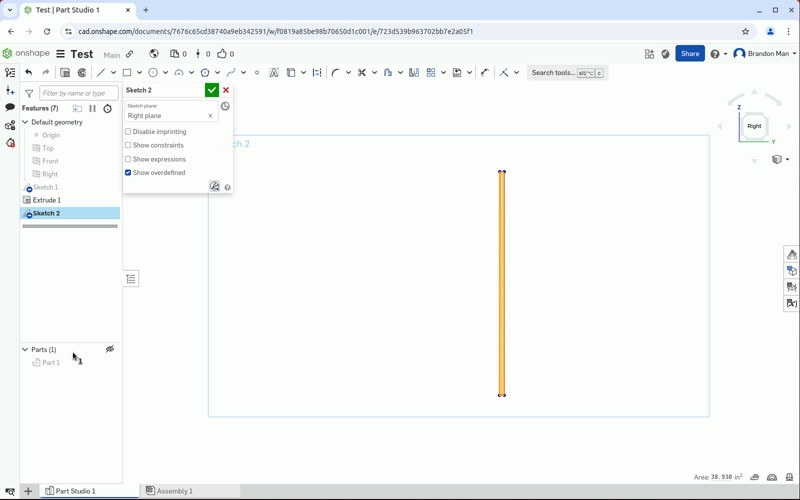
key(shift+y)
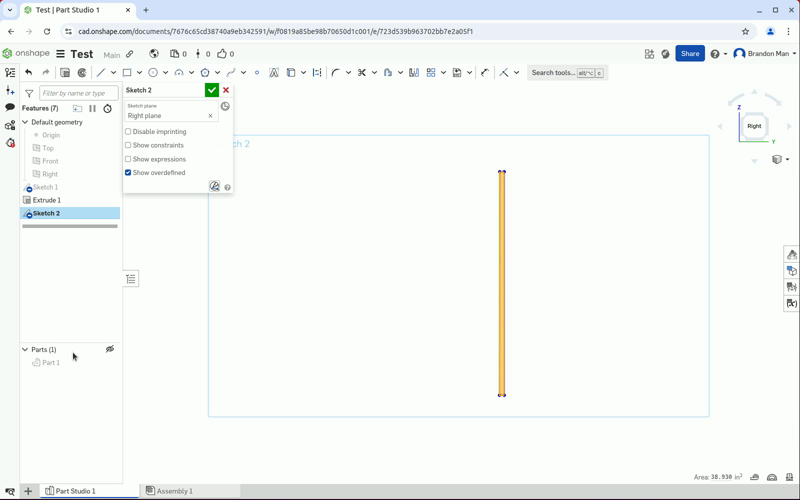
key(shift+e)
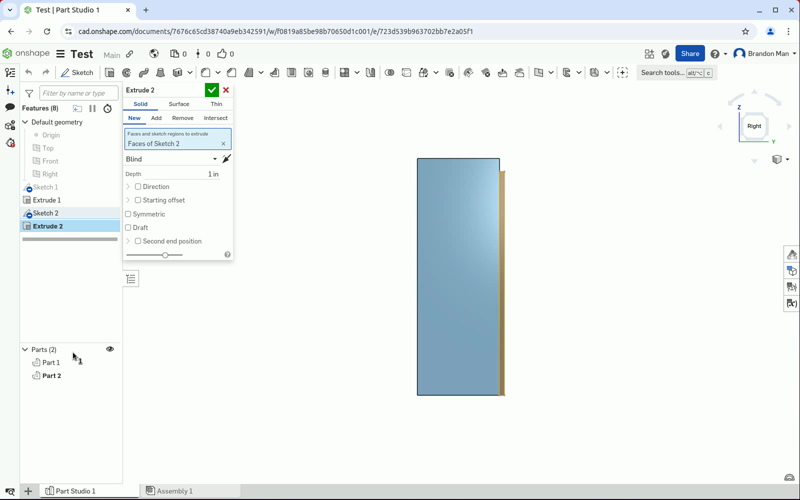
mouse_move(143, 106)
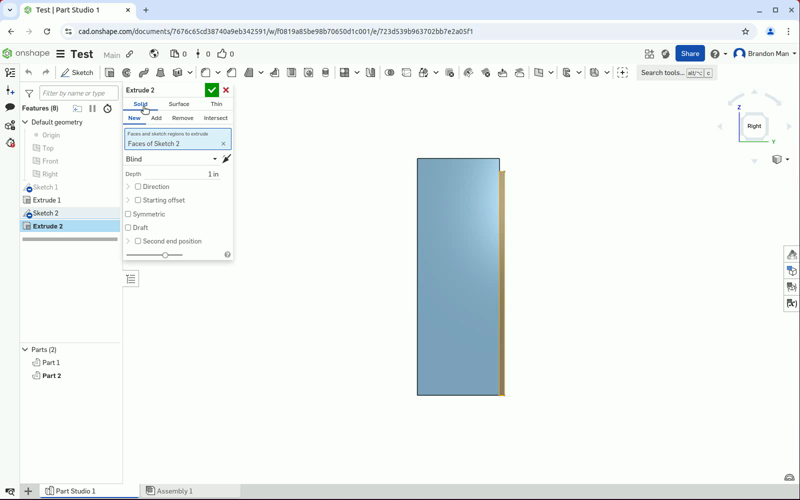
click(143, 106)
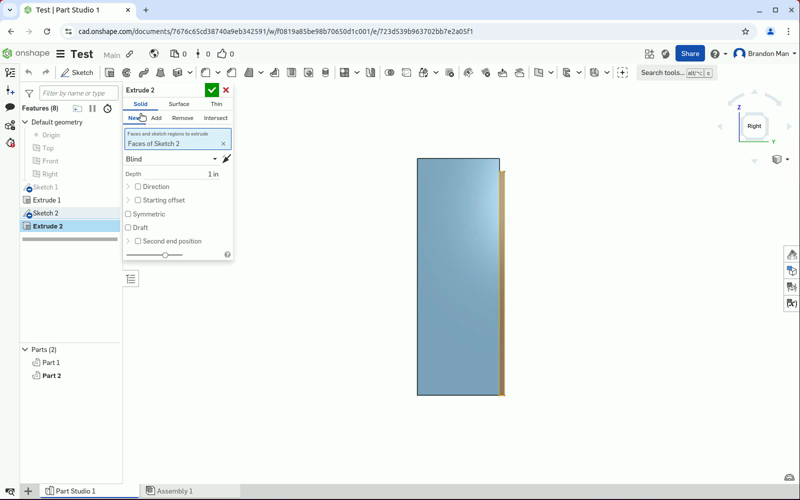
mouse_move(137, 120)
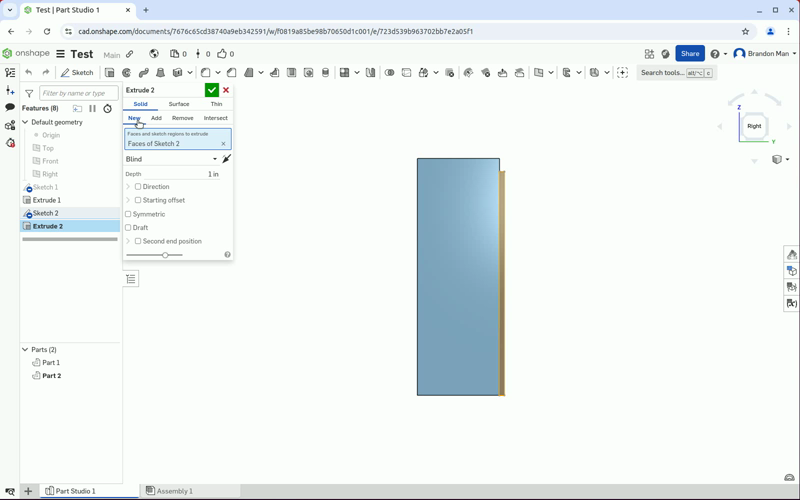
click(137, 120)
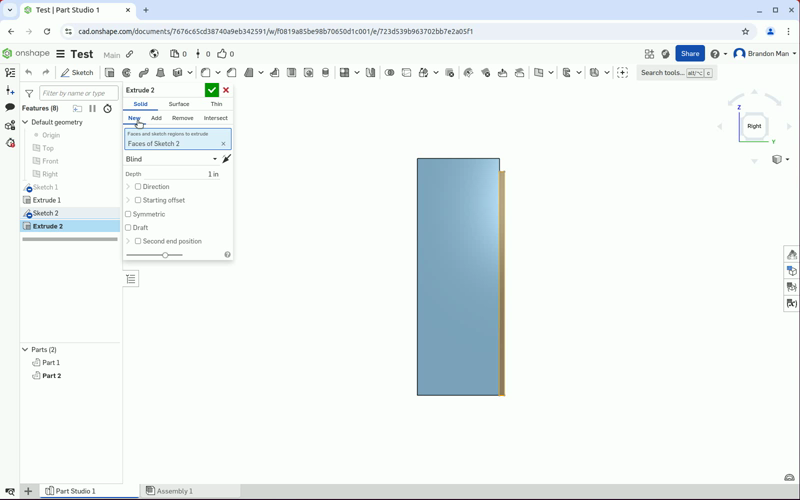
key(tab, 4)
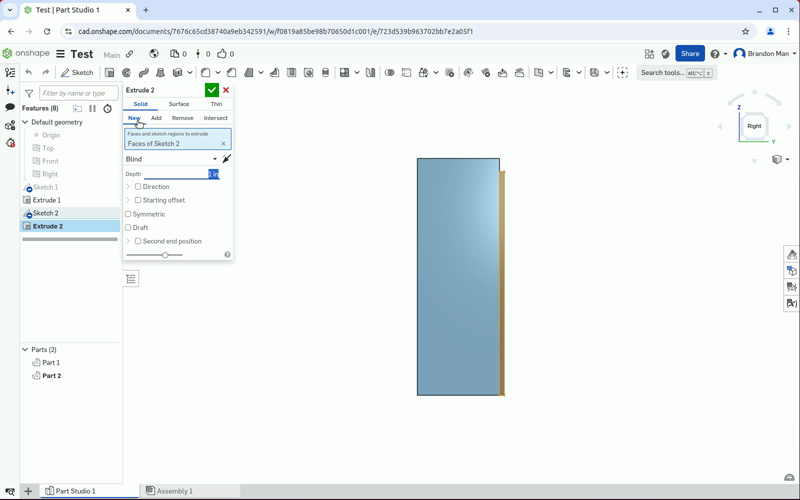
text(3.851)
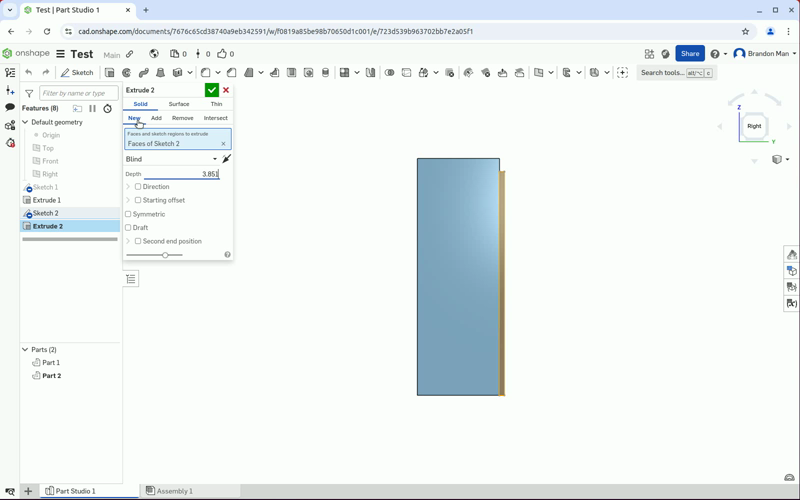
key(enter)
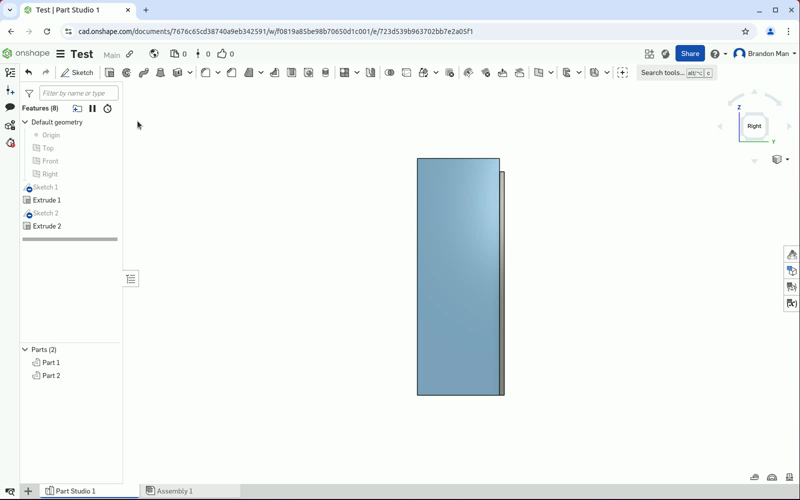
key(shift+h)
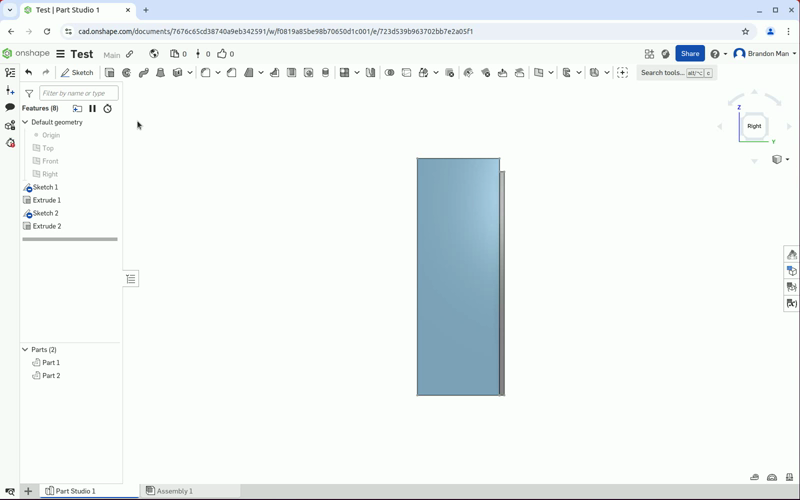
key(shift+h)
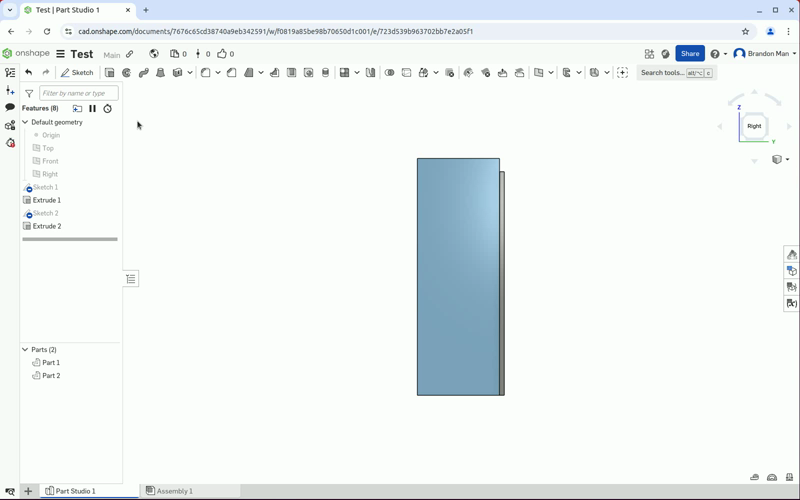
mouse_move(73, 189)
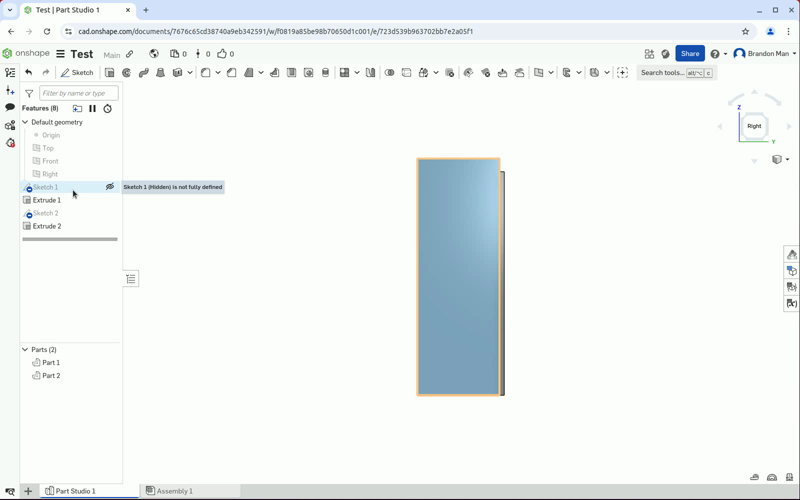
click(73, 189)
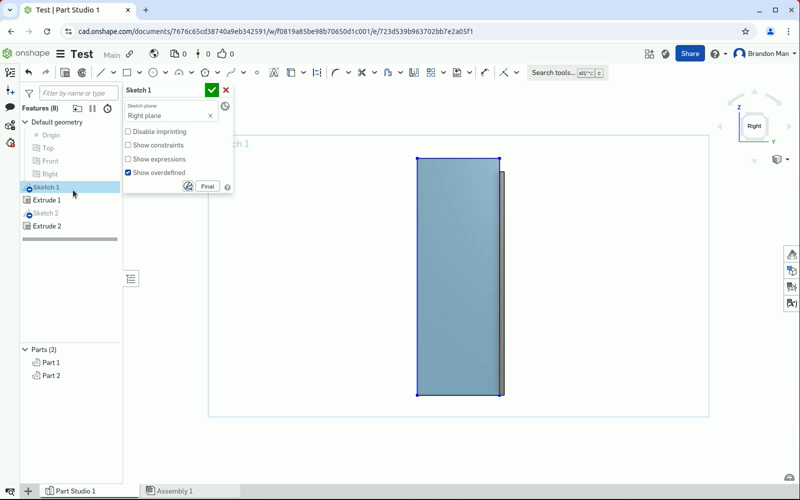
mouse_move(229, 92)
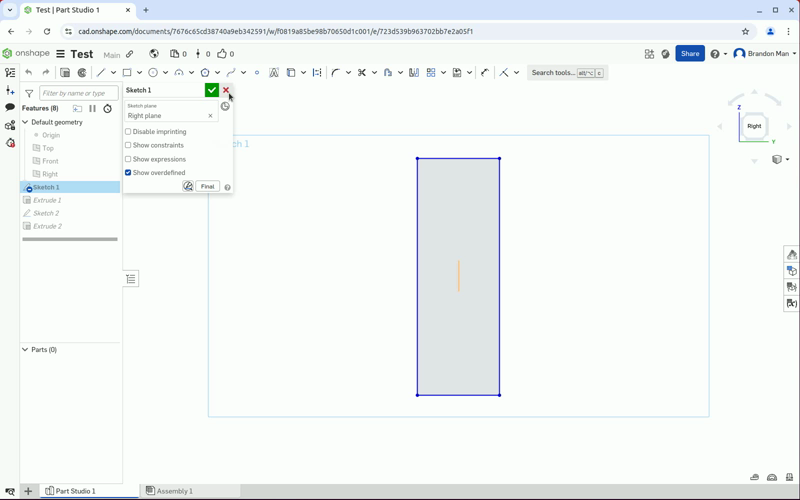
click(229, 92)
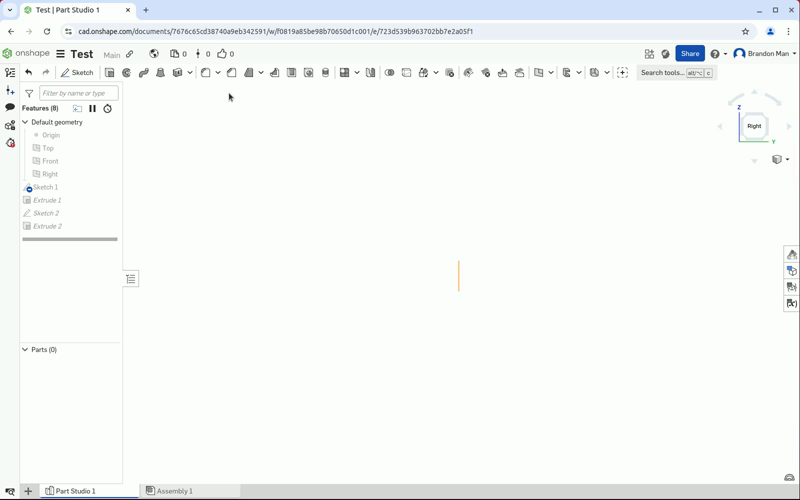
mouse_move(73, 352)
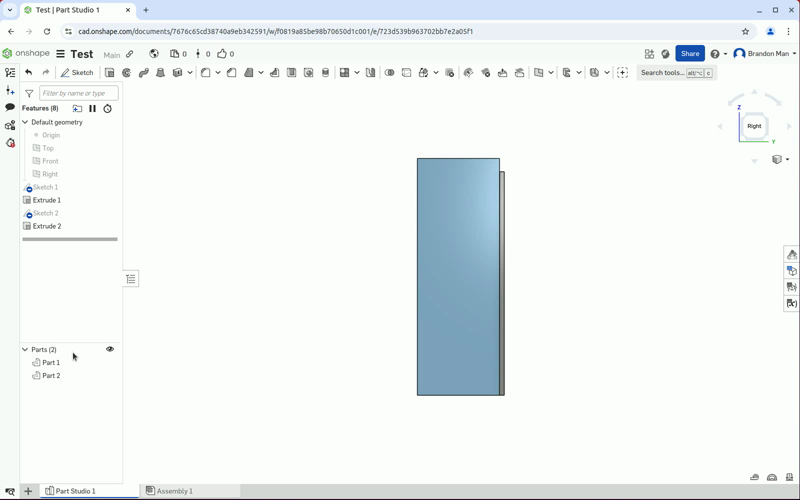
key(y)
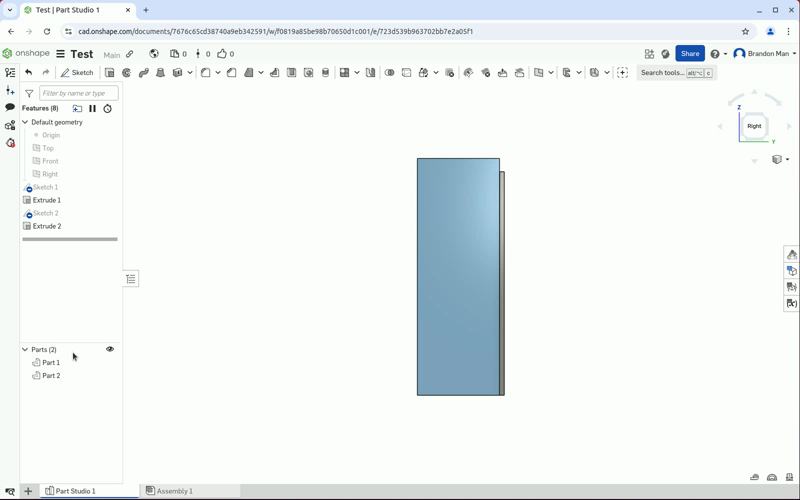
key(shift+p)
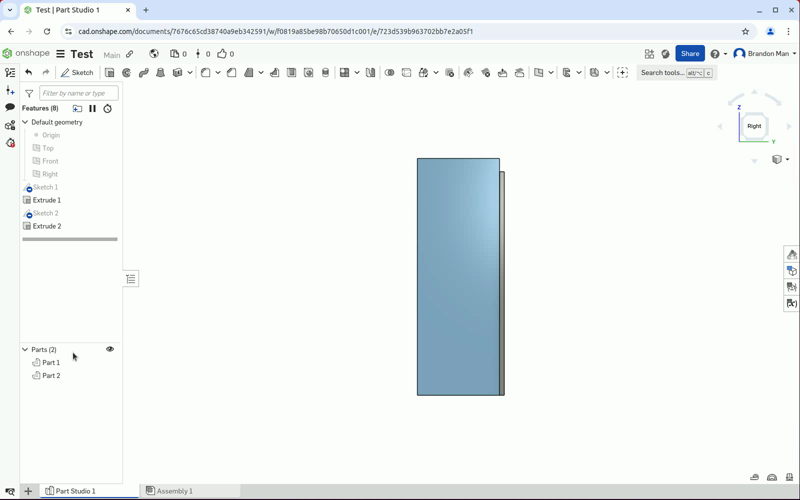
key(space)
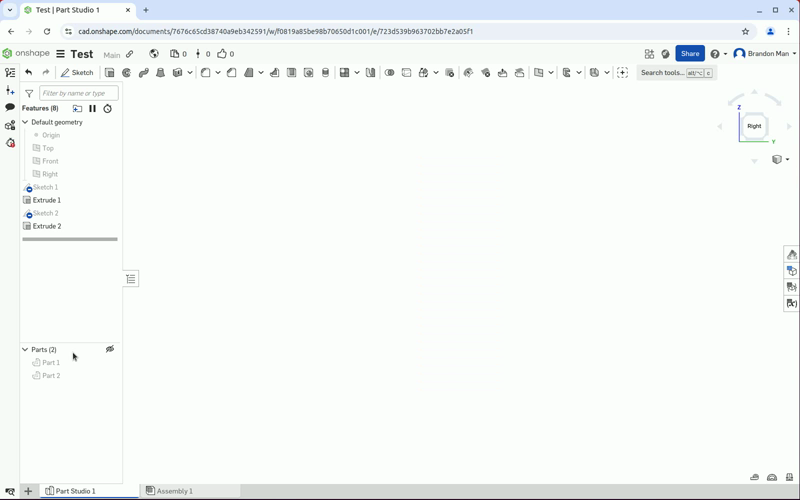
key_down(shift)
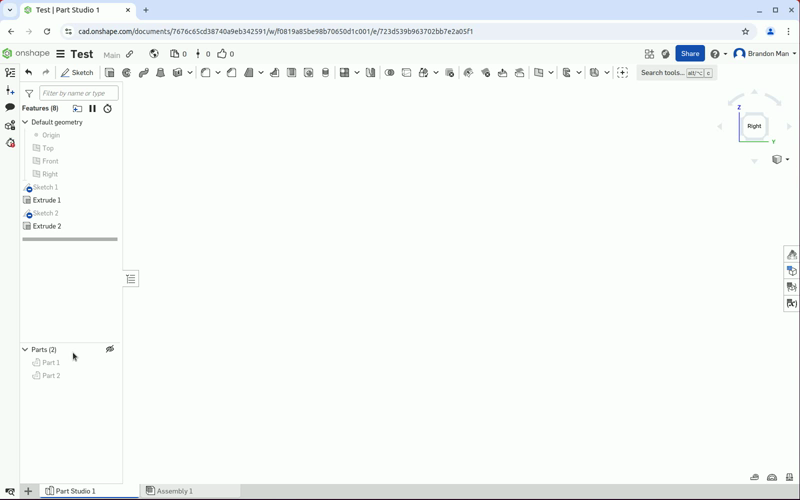
key(right)
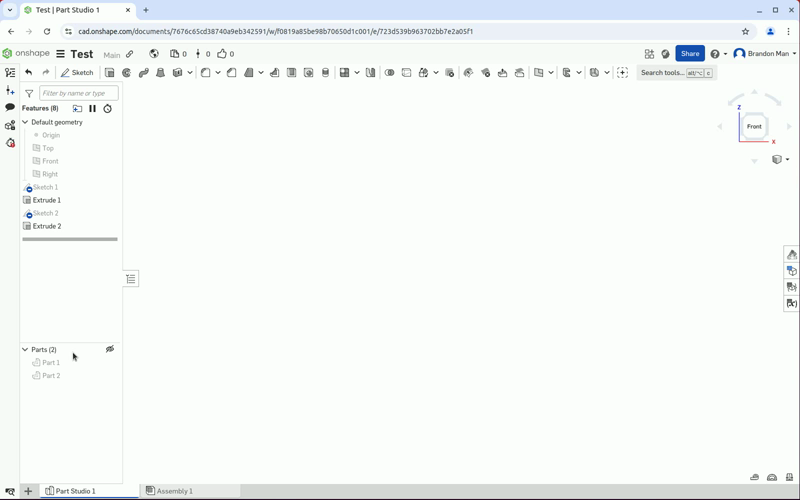
key_up(shift)
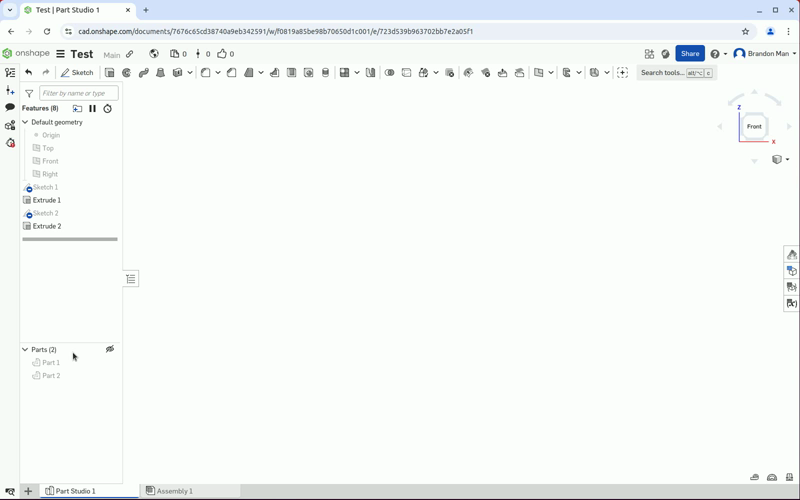
mouse_move(73, 352)
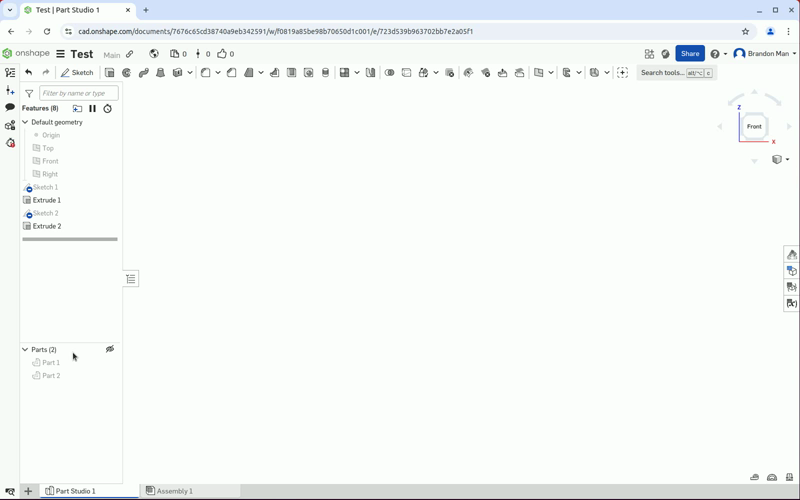
key(shift+y)
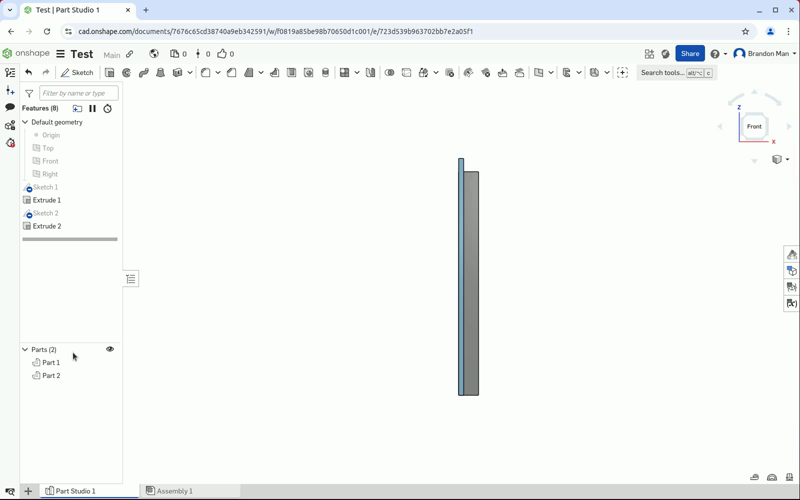
mouse_move(541, 75)
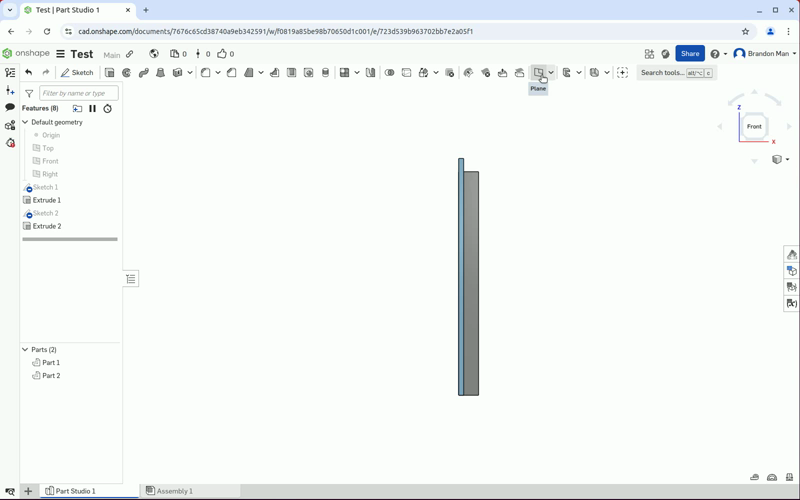
click(541, 75)
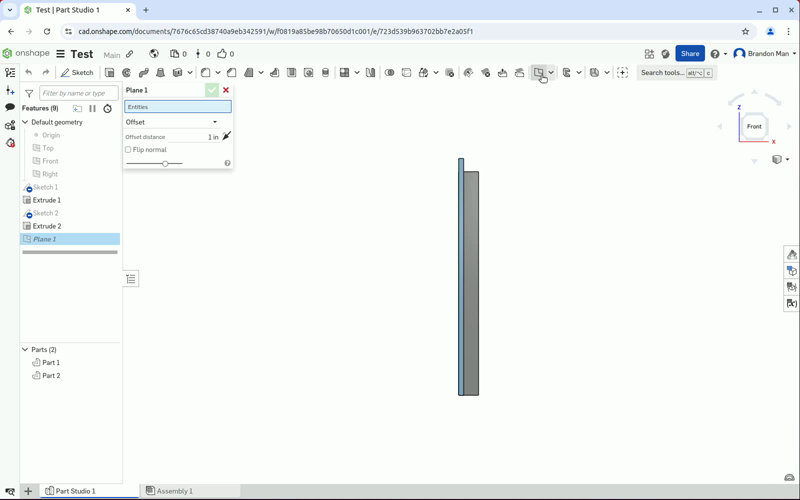
mouse_move(73, 163)
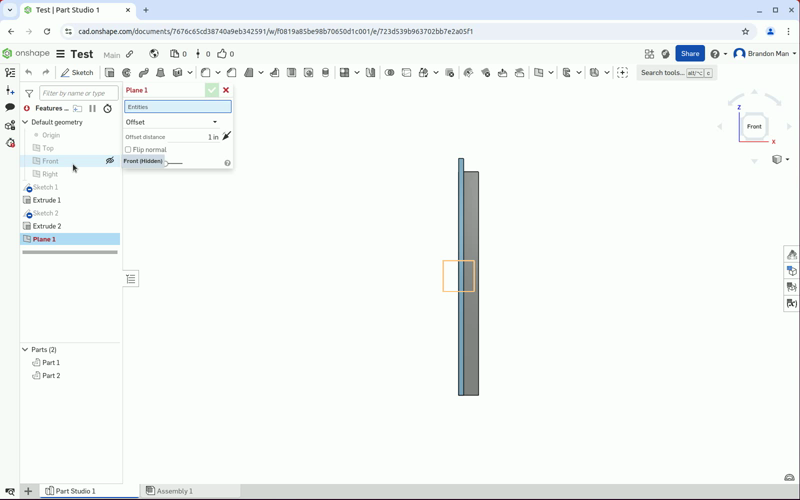
click(73, 163)
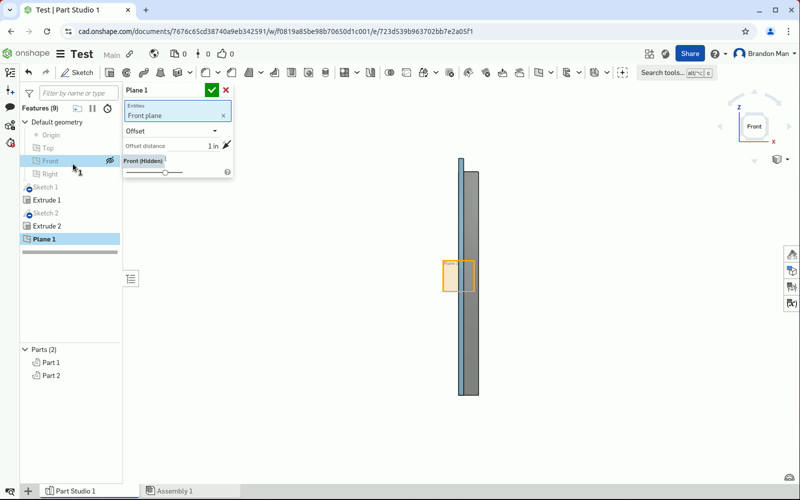
key(tab, 2)
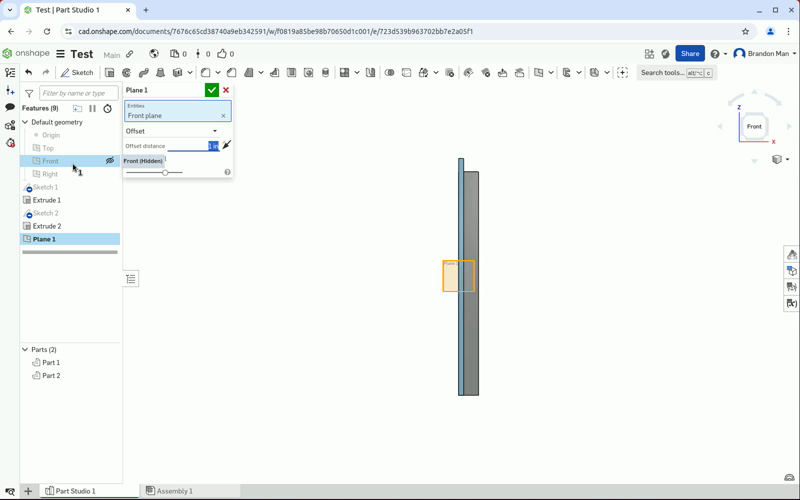
text(7.949)
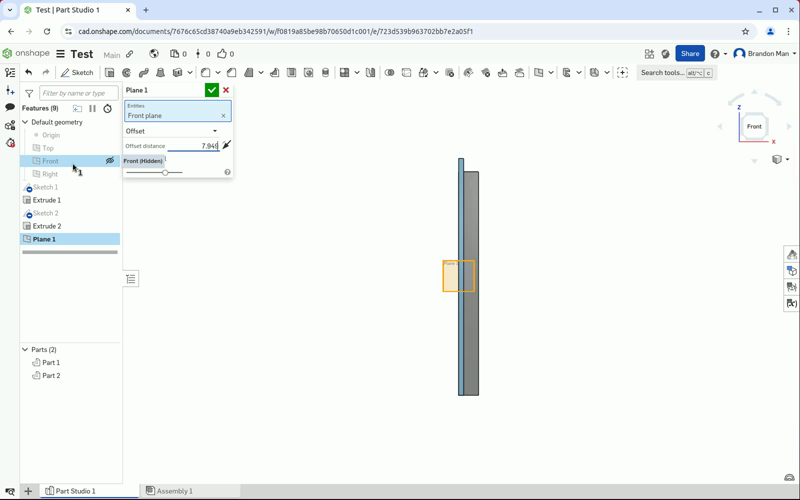
key(enter, 2)
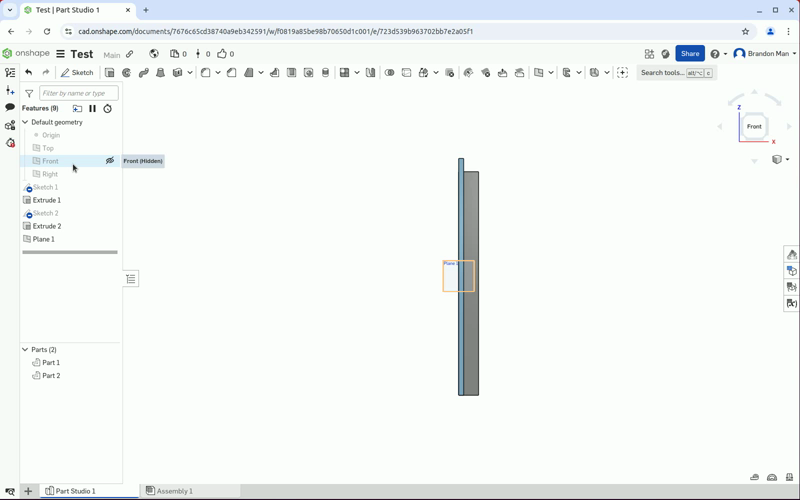
key(shift+s)
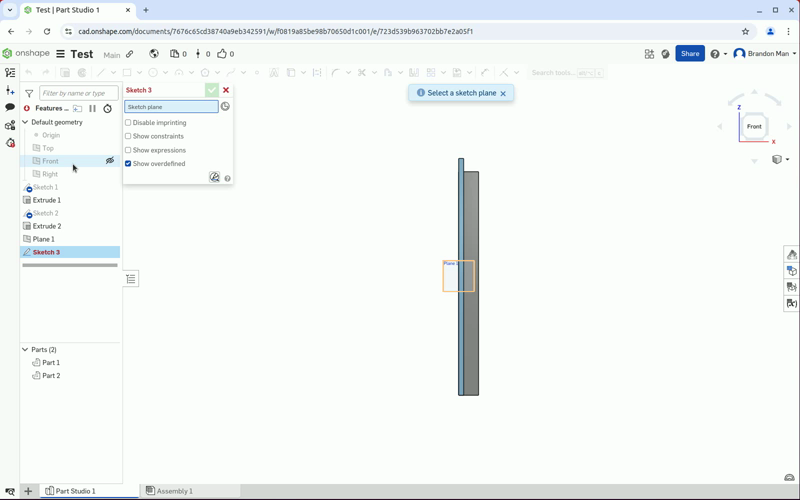
mouse_move(73, 241)
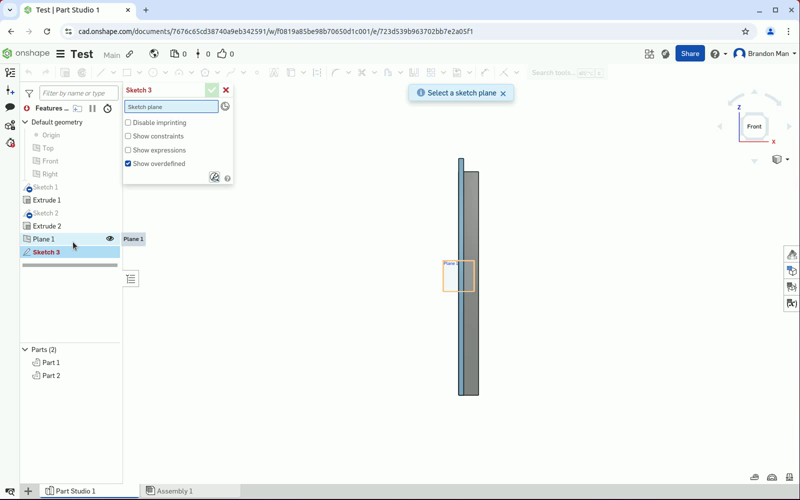
click(73, 241)
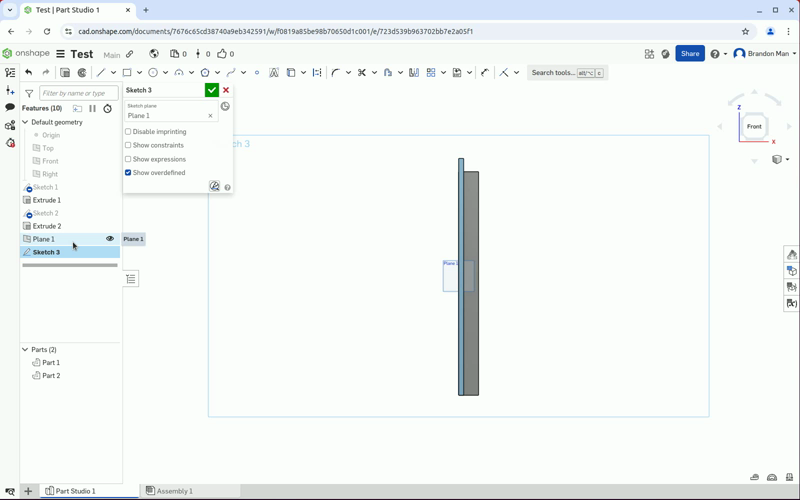
mouse_move(73, 352)
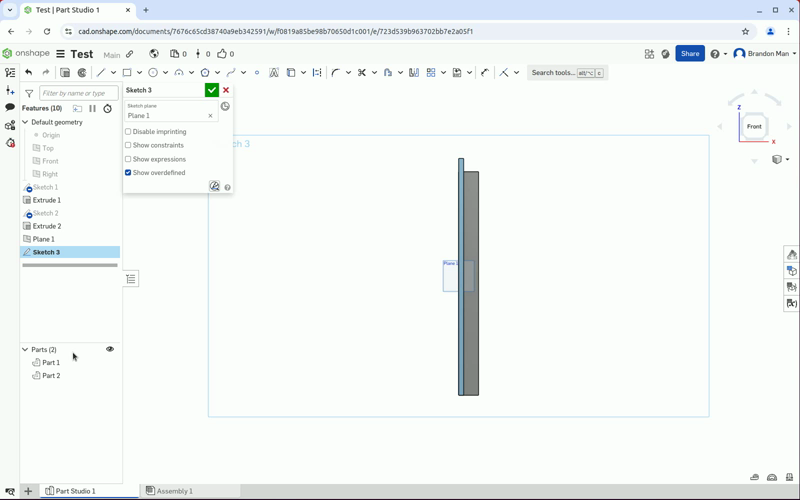
key(y)
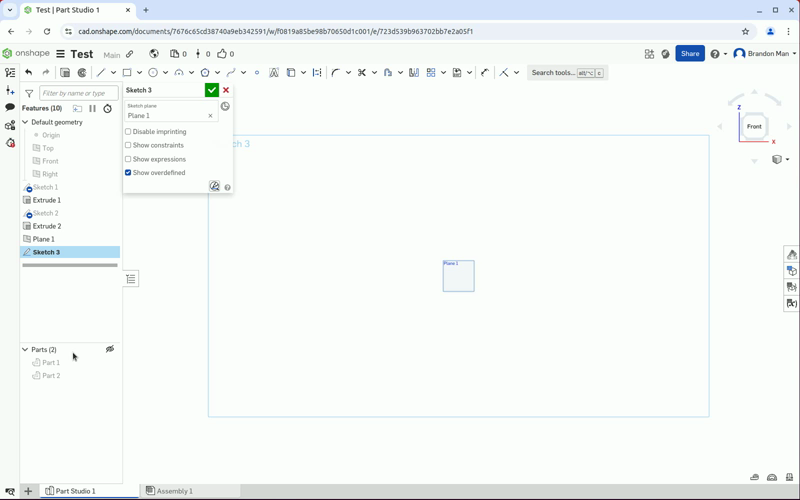
key(l)
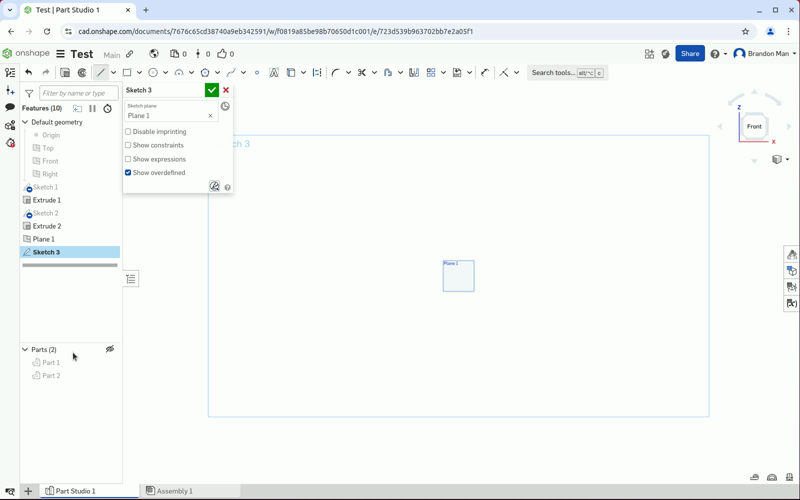
key_down(shift)
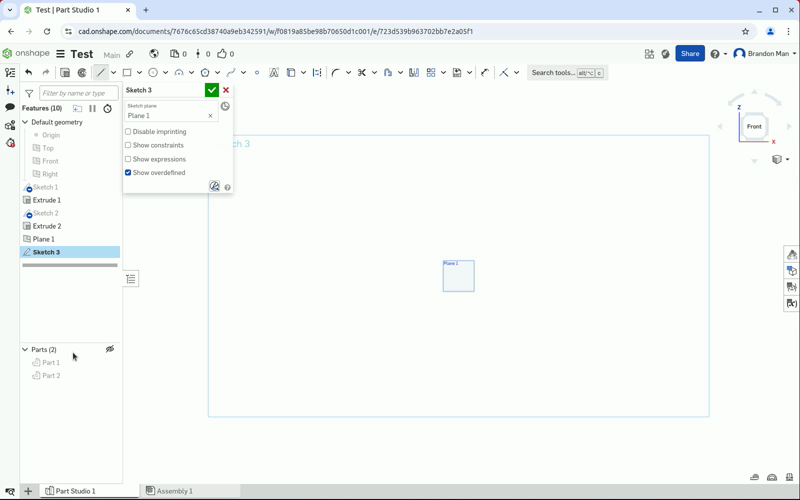
mouse_move(451, 207)
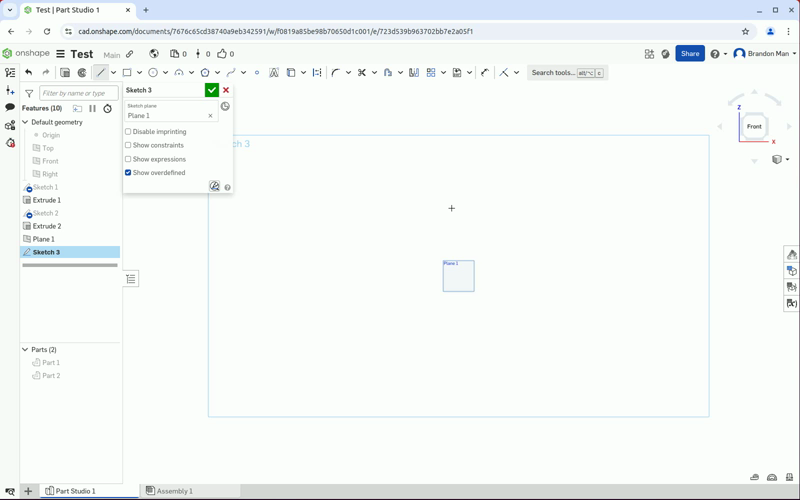
click(451, 207)
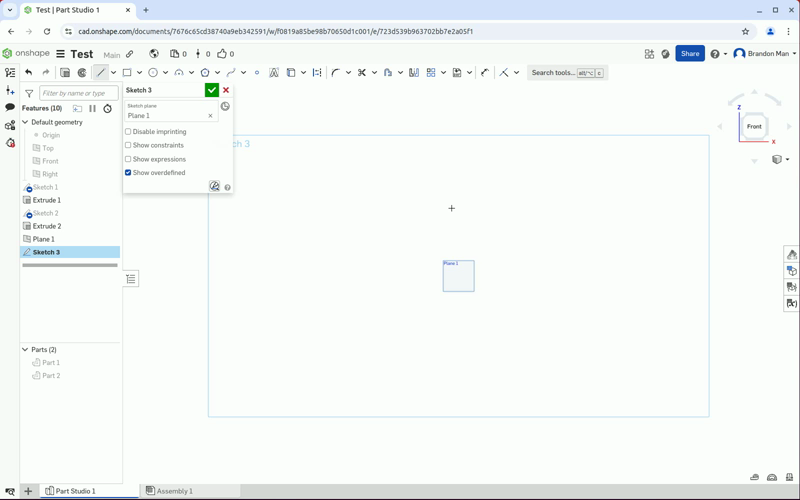
key_up(shift)
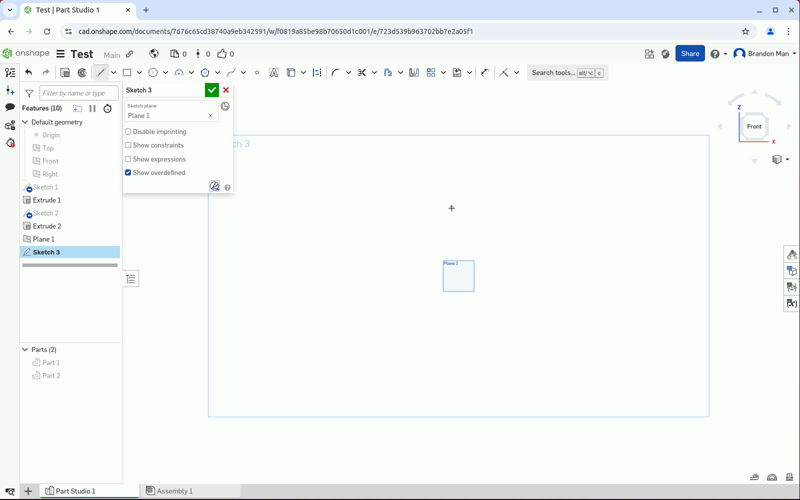
key_down(shift)
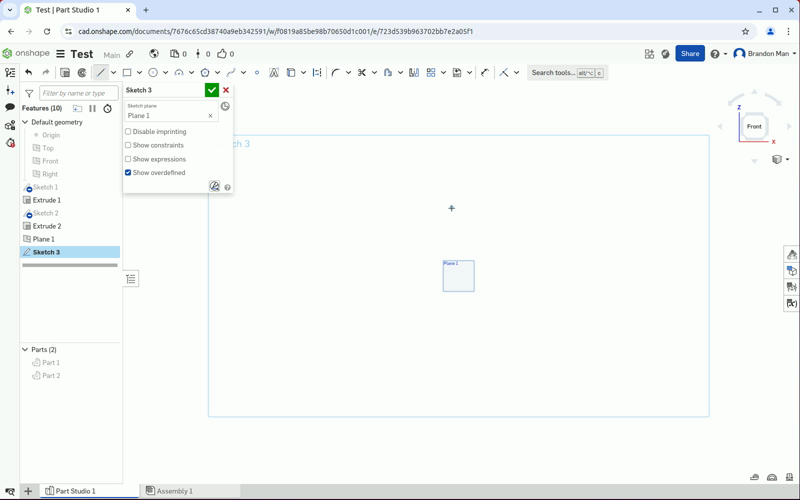
mouse_move(481, 207)
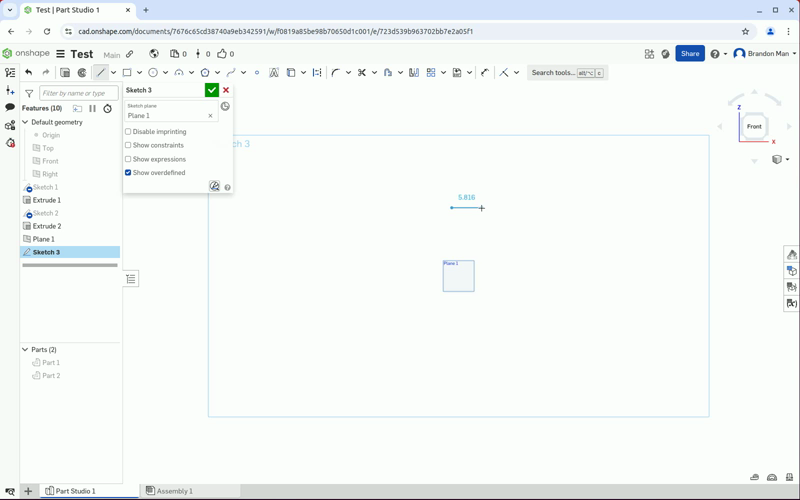
mouse_move(466, 207)
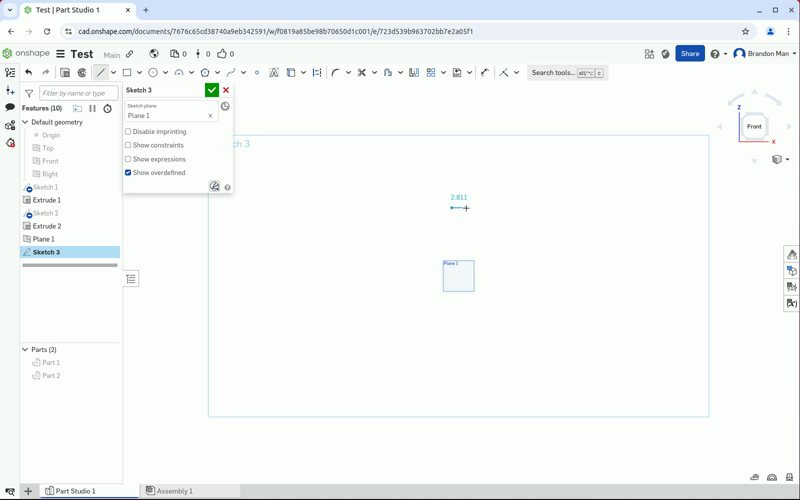
click(466, 207)
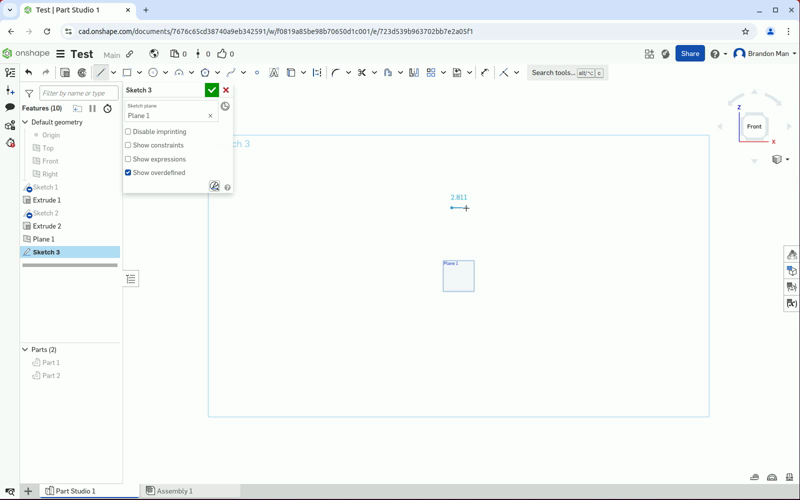
key_up(shift)
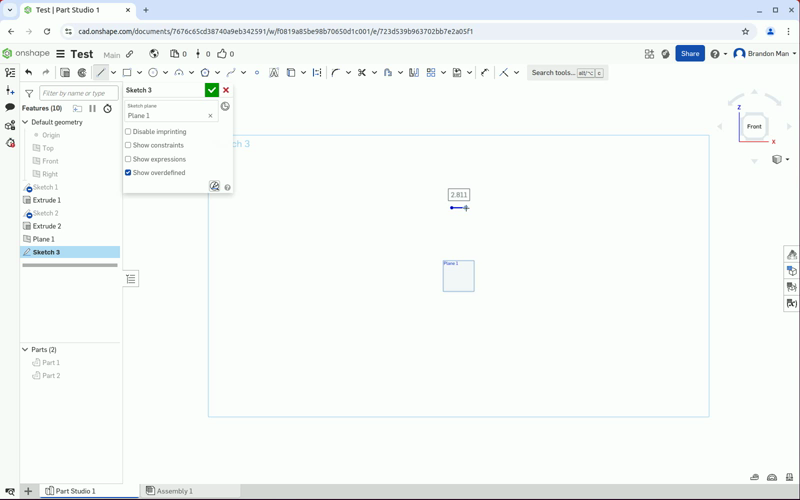
key_down(shift)
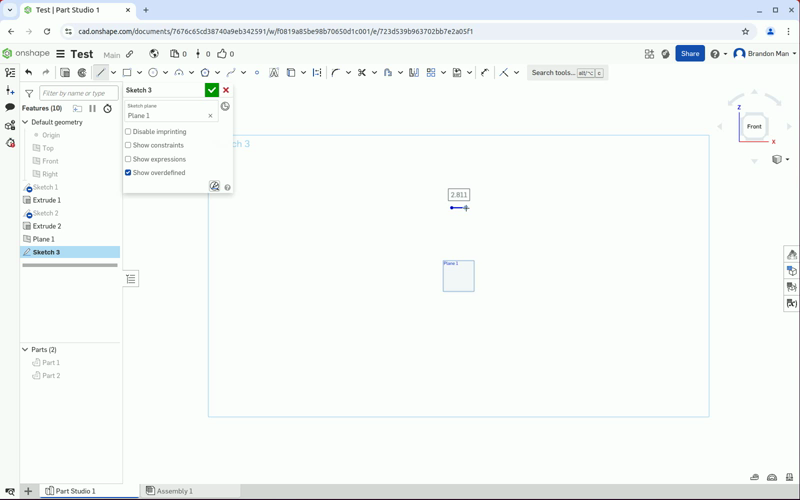
mouse_move(496, 207)
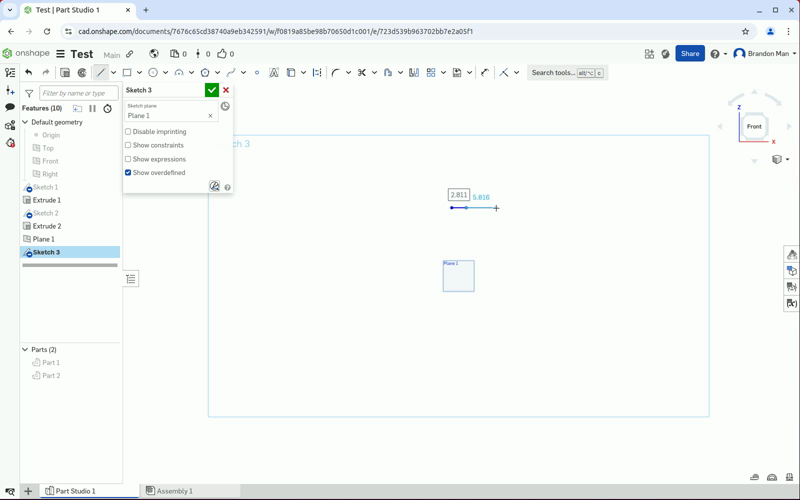
mouse_move(466, 183)
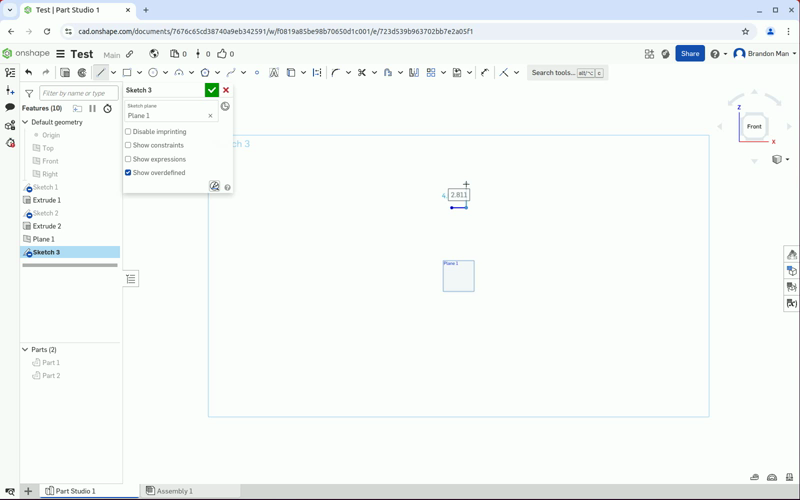
click(466, 183)
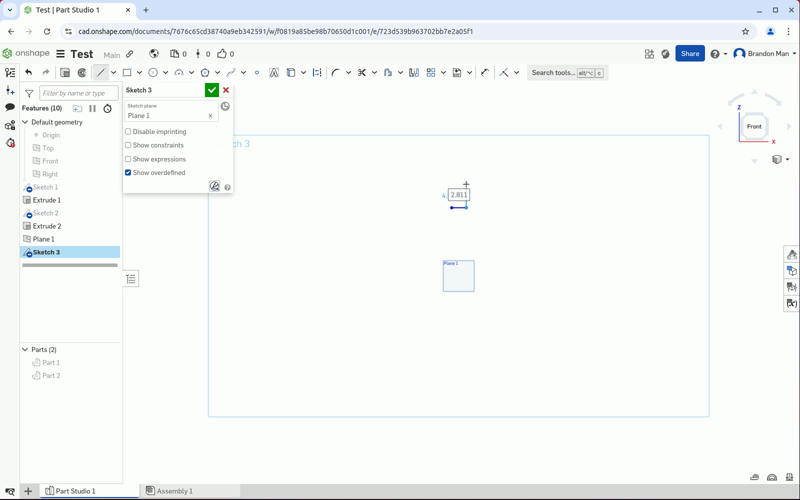
key_up(shift)
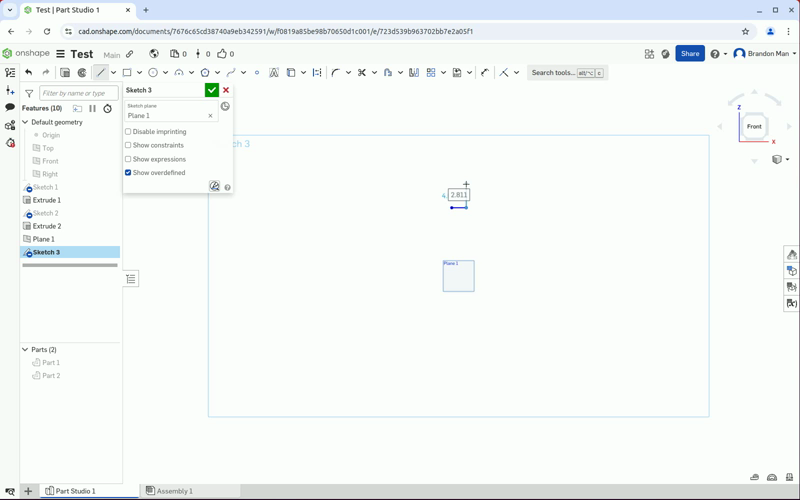
key_down(shift)
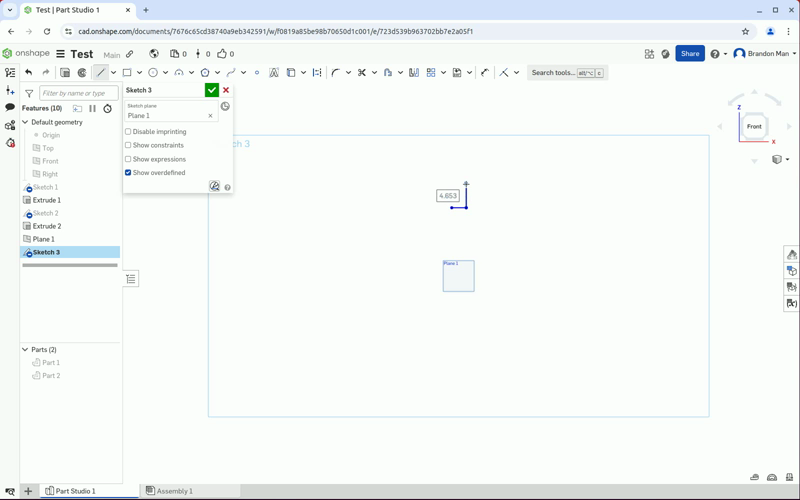
mouse_move(496, 183)
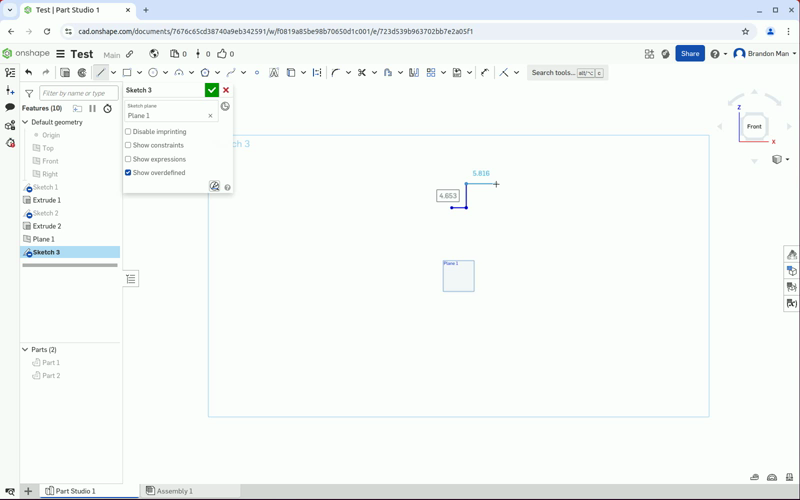
mouse_move(451, 183)
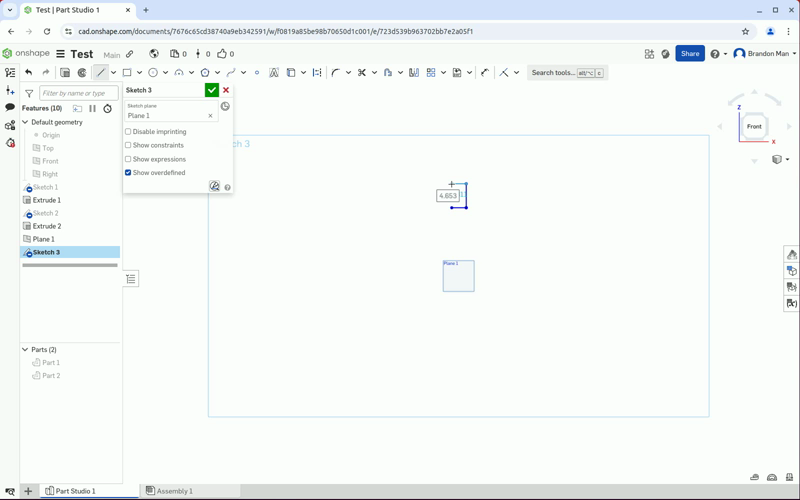
click(451, 183)
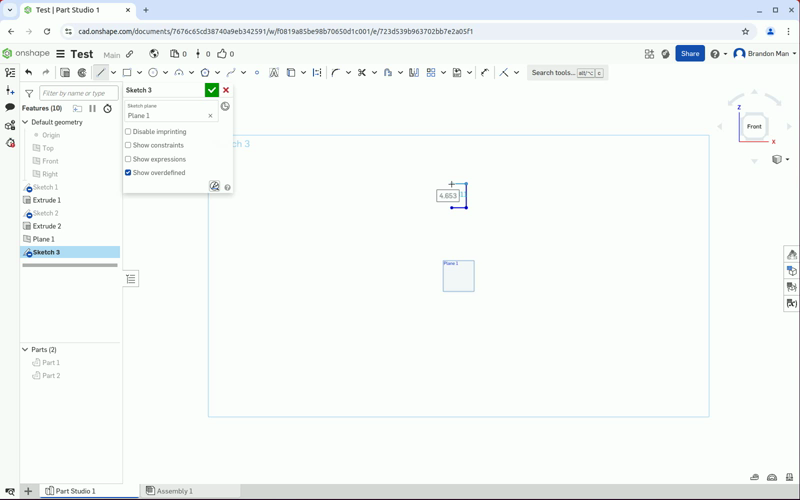
key_up(shift)
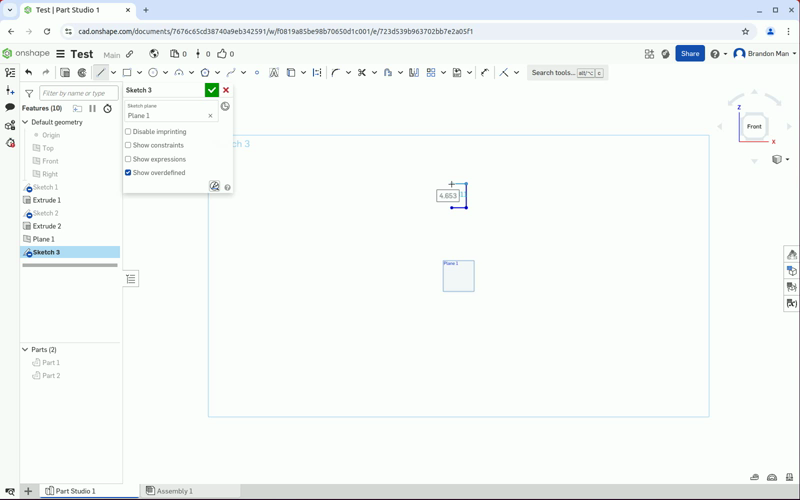
mouse_move(481, 183)
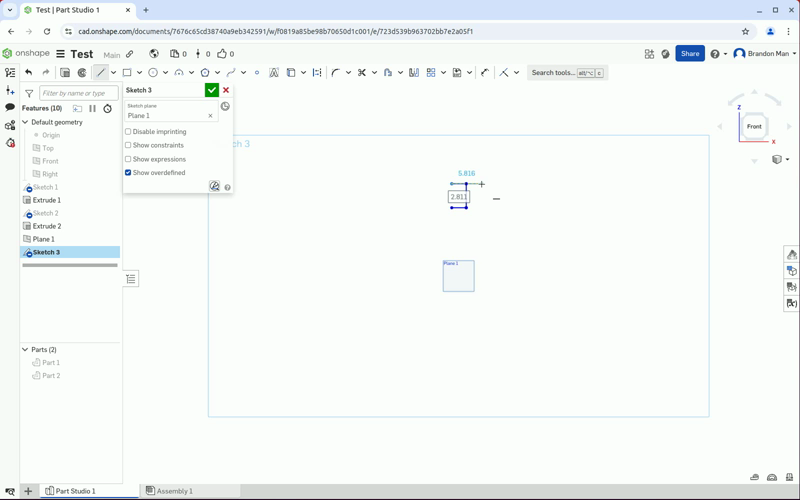
key_down(shift)
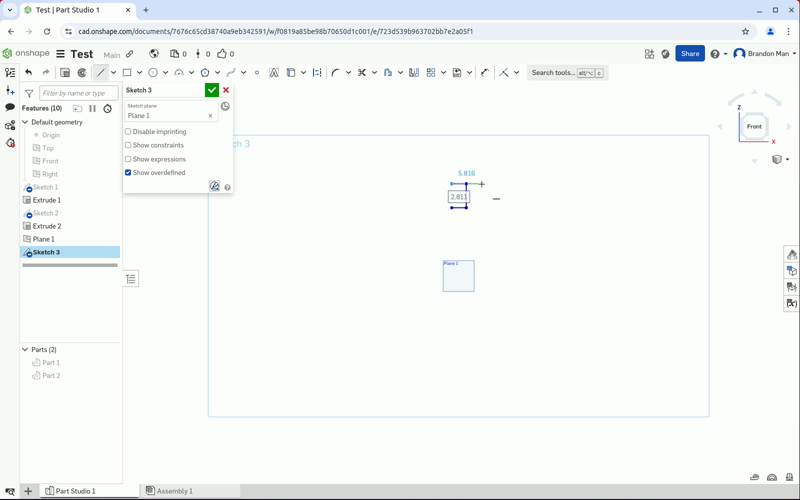
mouse_move(451, 207)
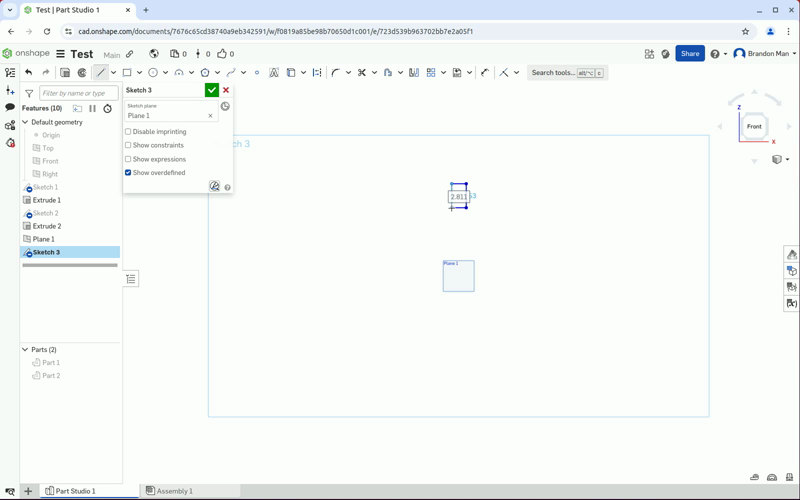
key_up(shift)
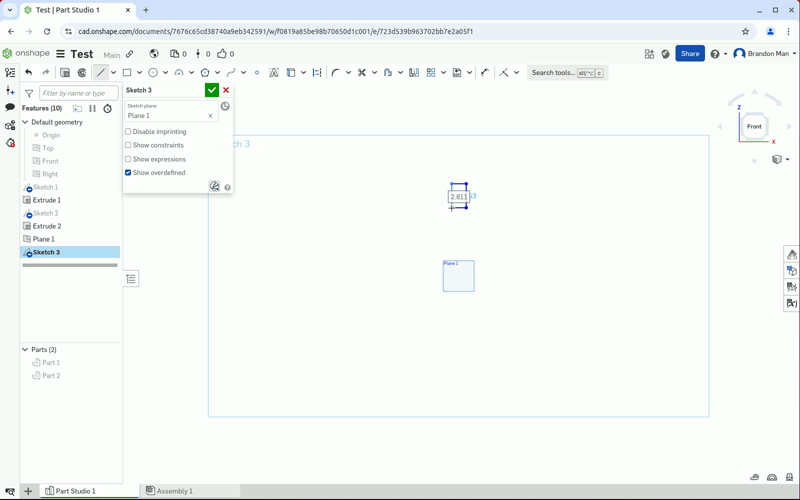
click(451, 207)
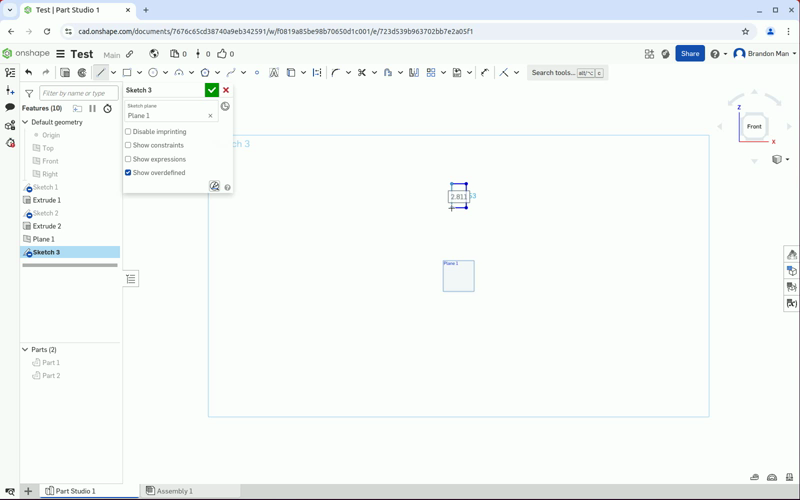
key(esc)
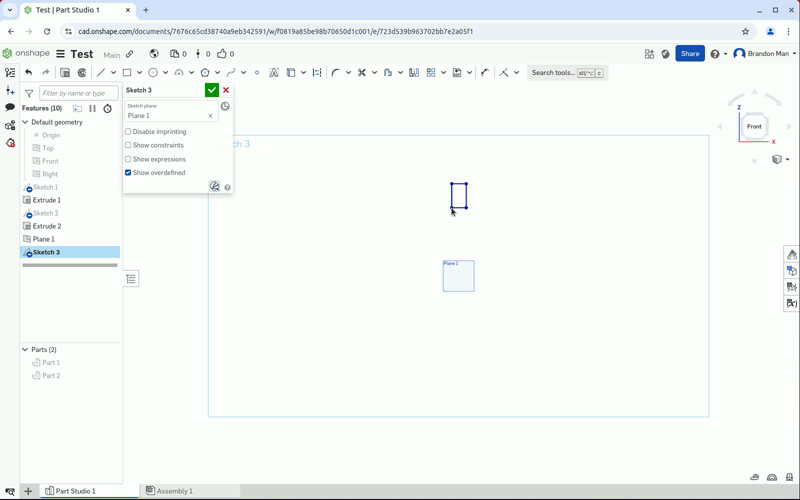
mouse_move(456, 189)
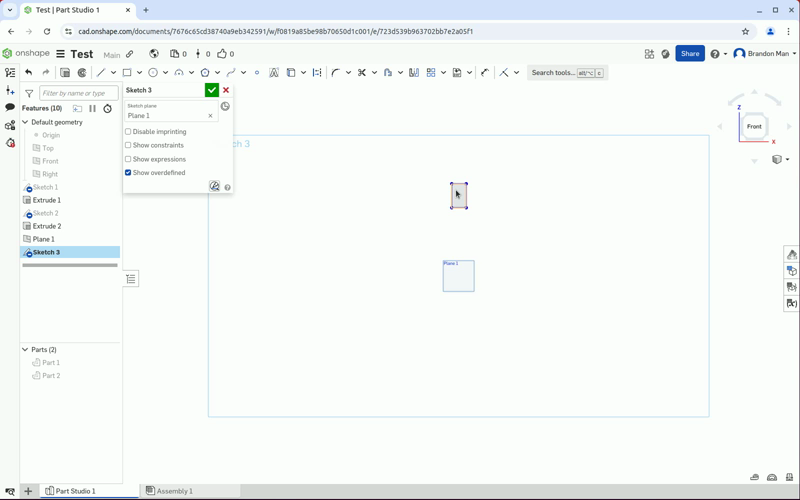
scroll(6)
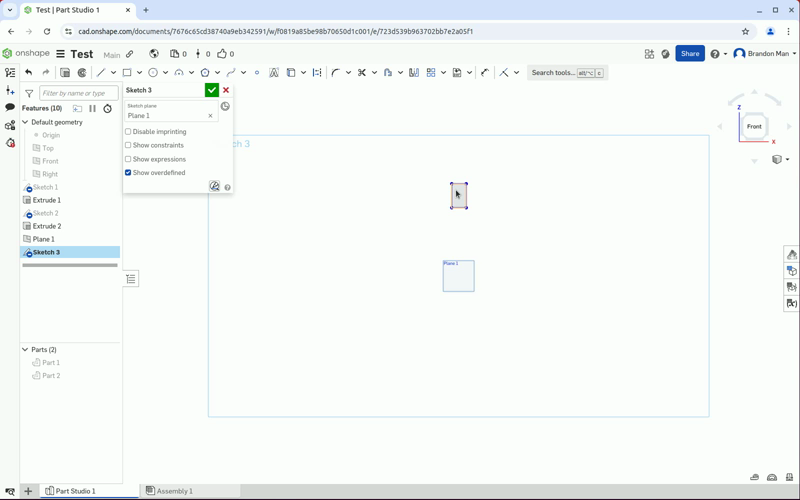
scroll(6)
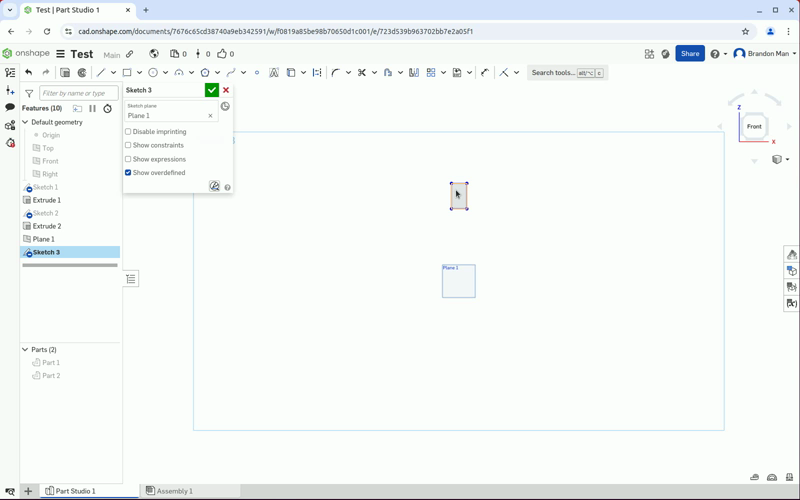
scroll(6)
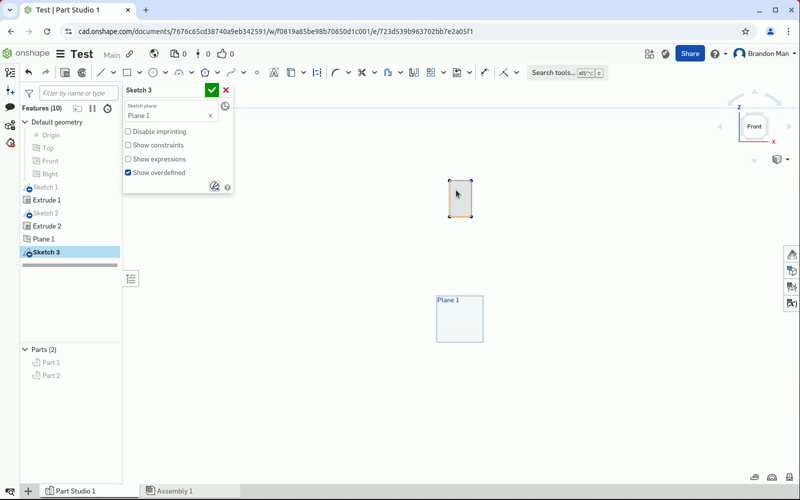
scroll(6)
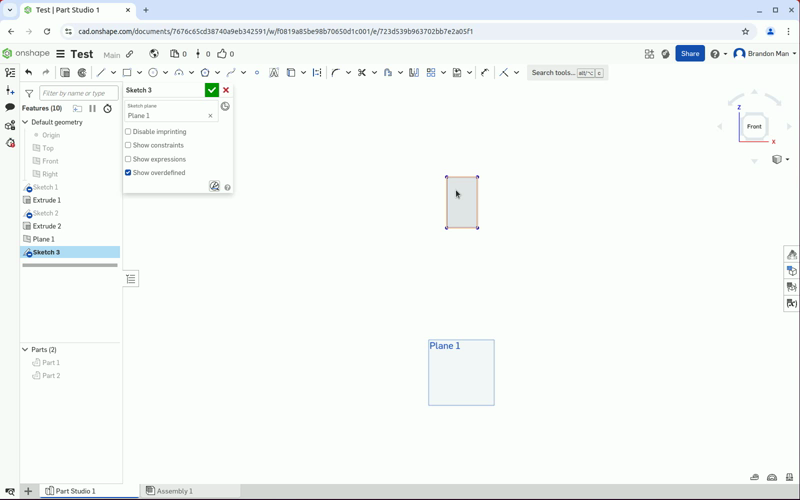
scroll(6)
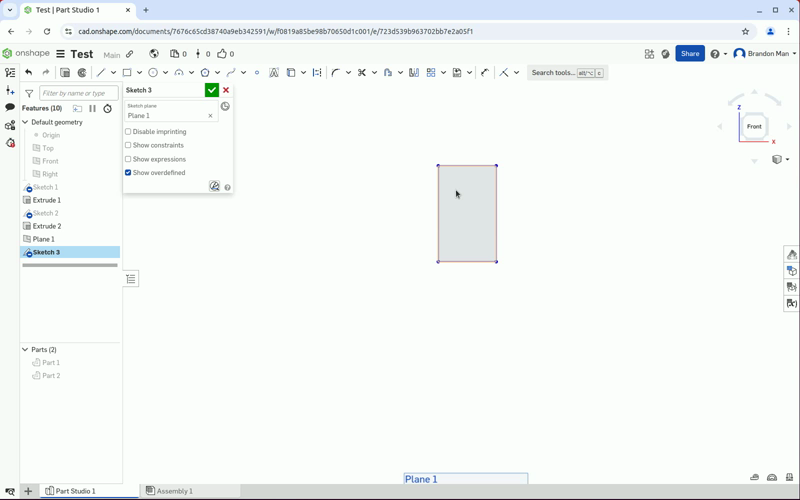
scroll(6)
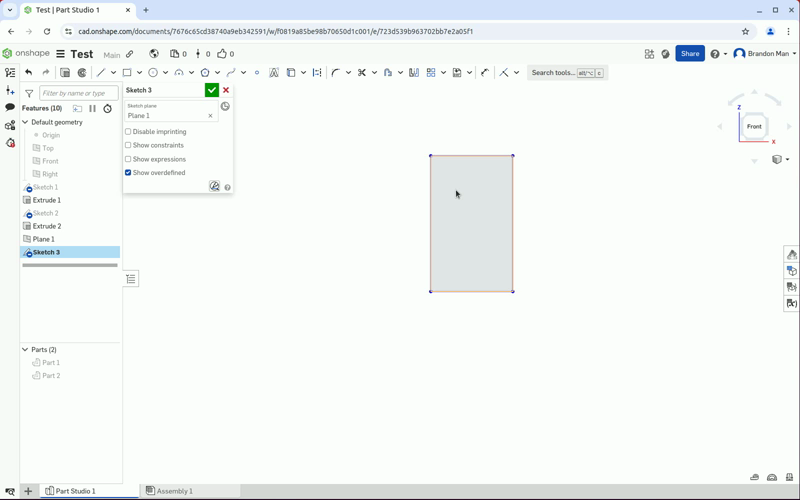
scroll(6)
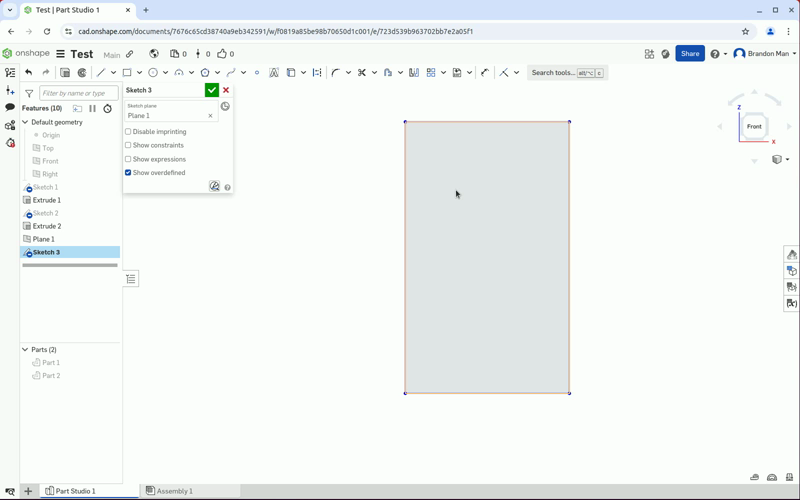
click(456, 189)
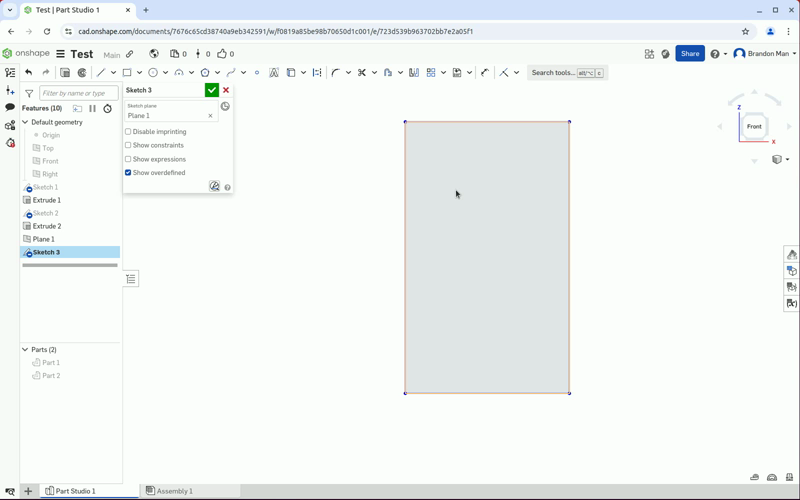
scroll(-6)
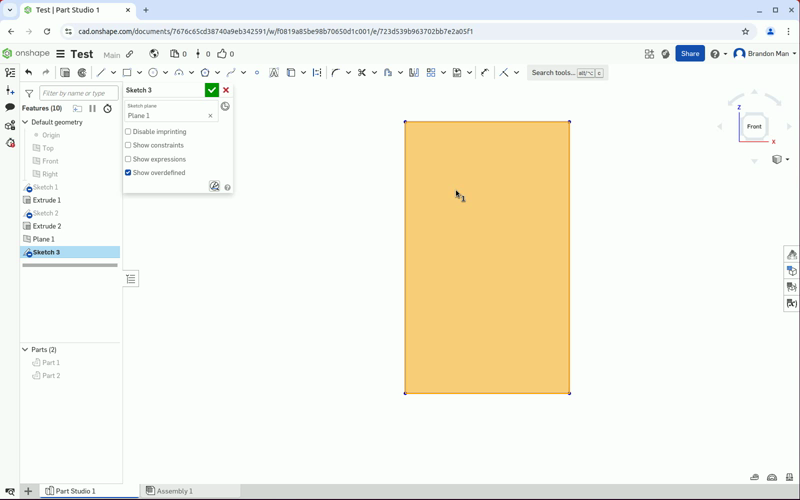
scroll(-6)
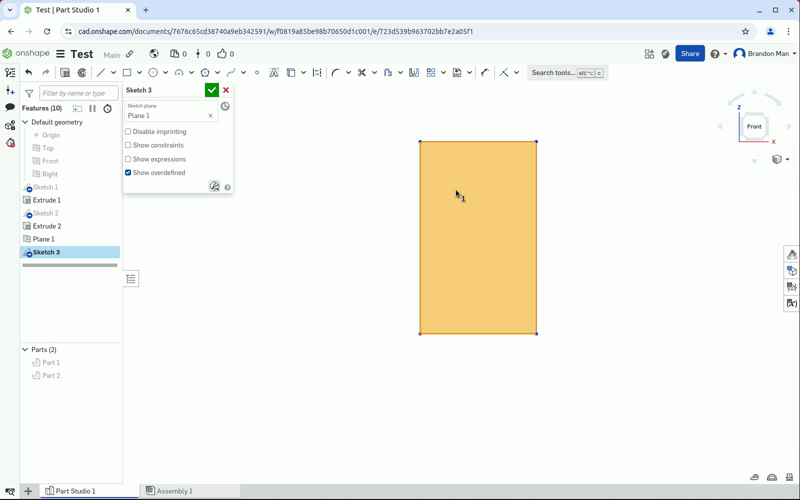
scroll(-6)
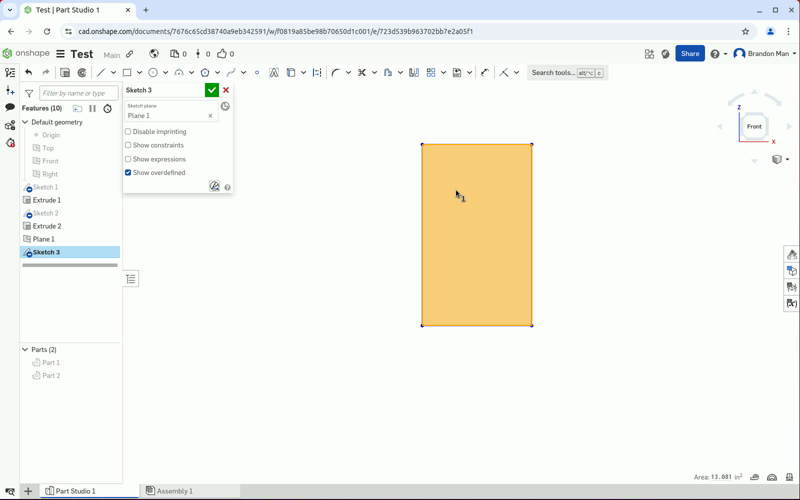
scroll(-6)
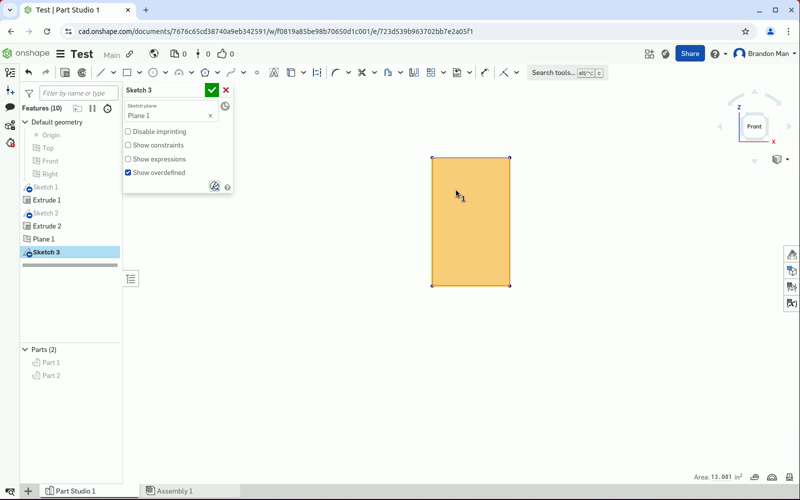
scroll(-6)
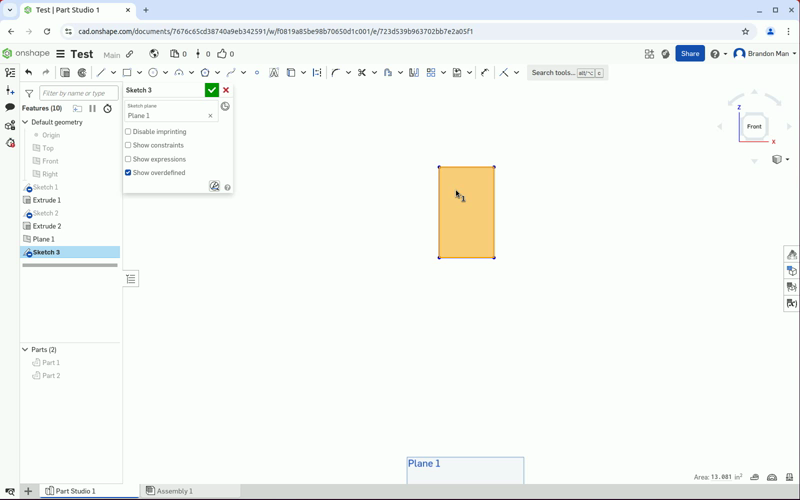
scroll(-6)
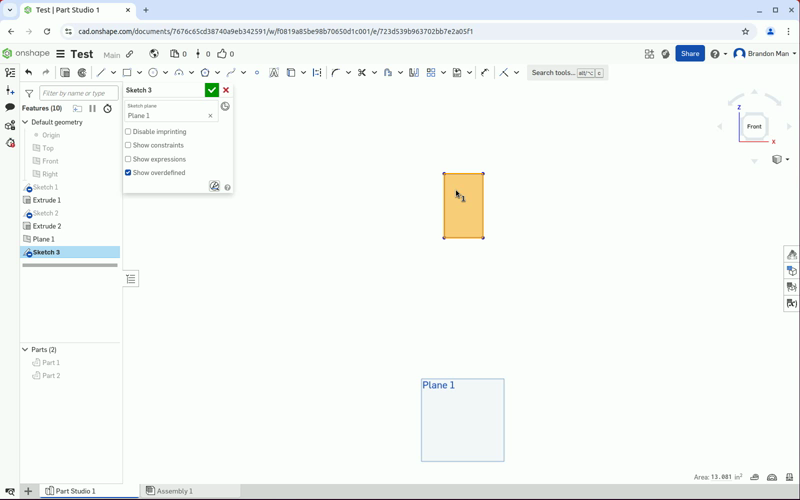
scroll(-6)
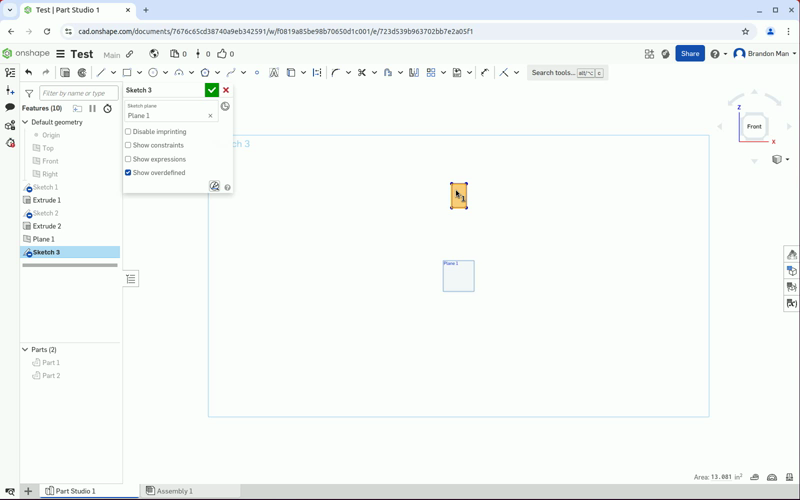
mouse_move(73, 352)
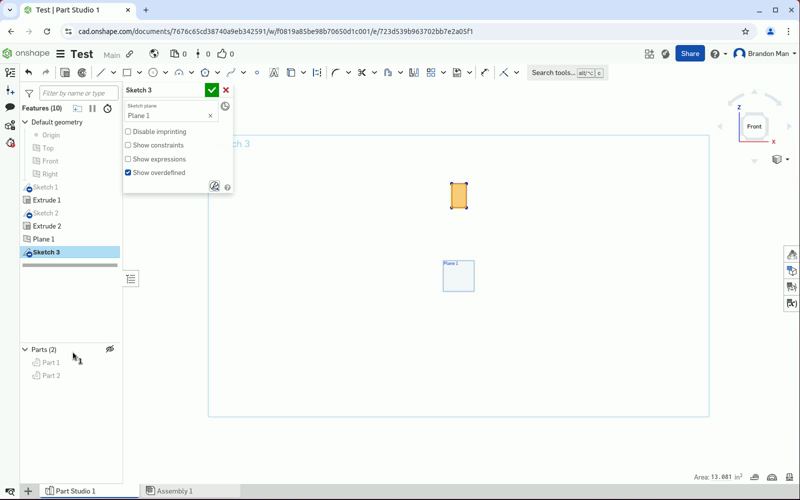
key(shift+y)
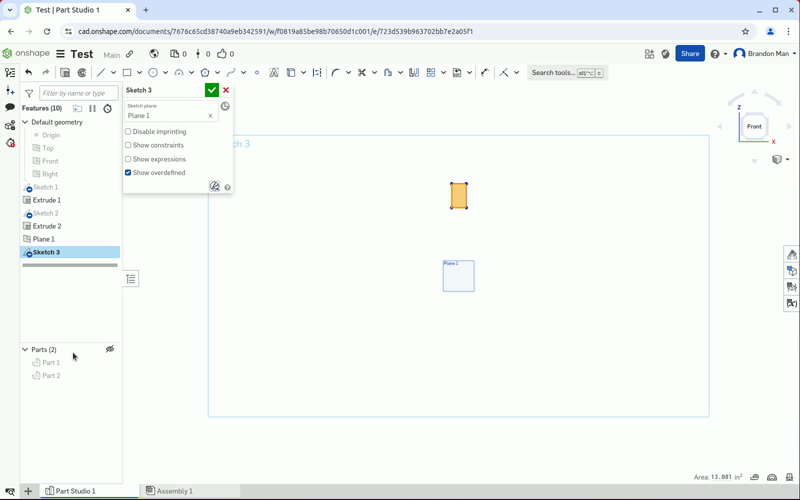
key(shift+e)
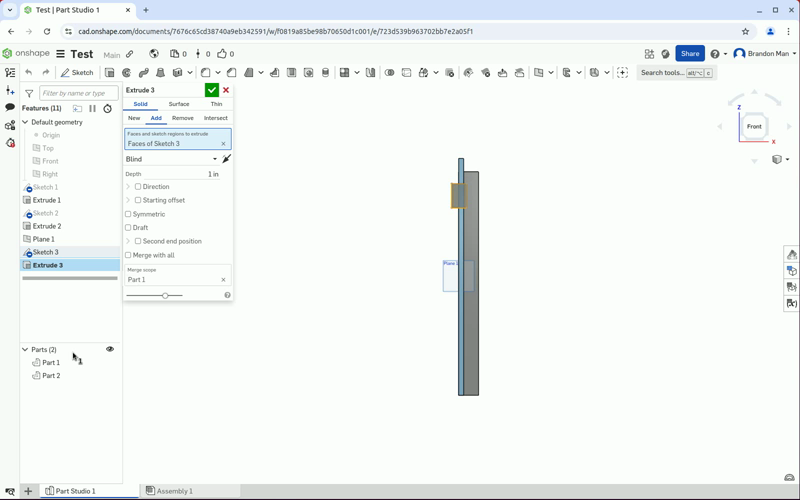
mouse_move(143, 106)
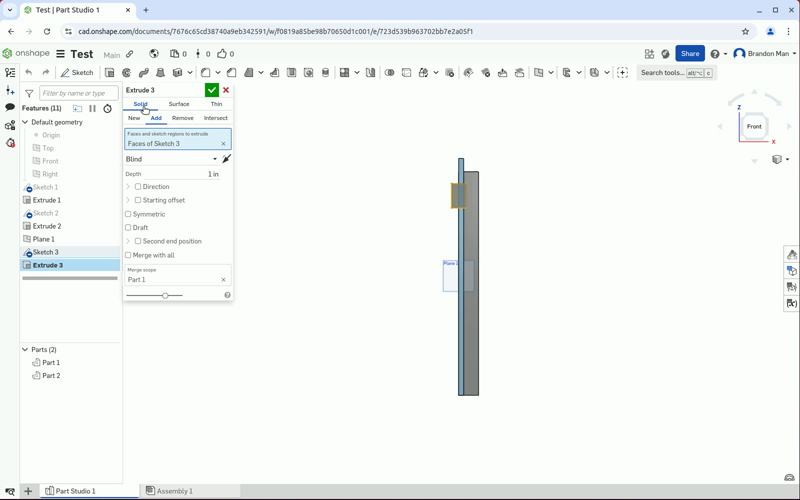
click(143, 106)
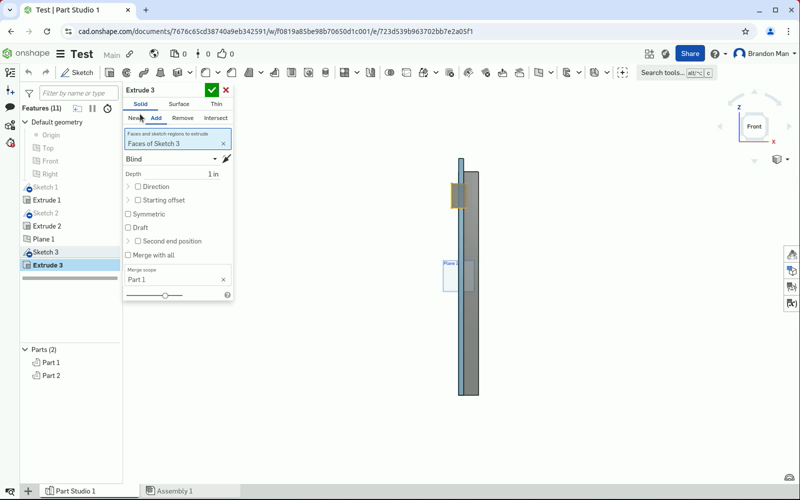
mouse_move(137, 120)
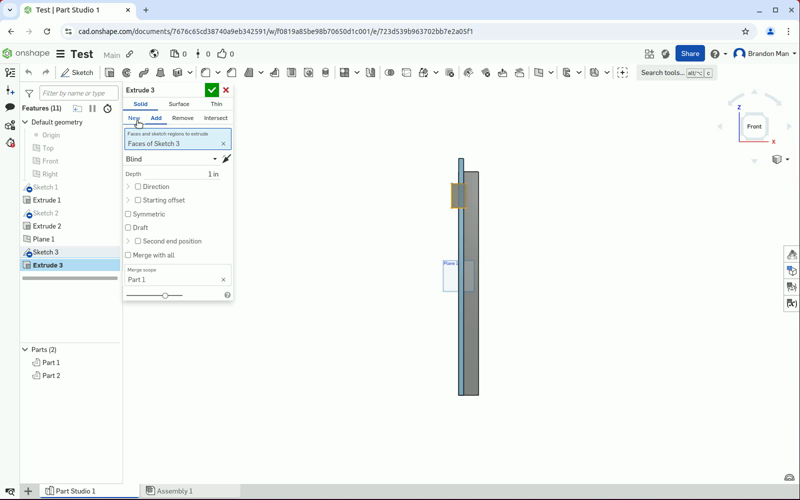
click(137, 120)
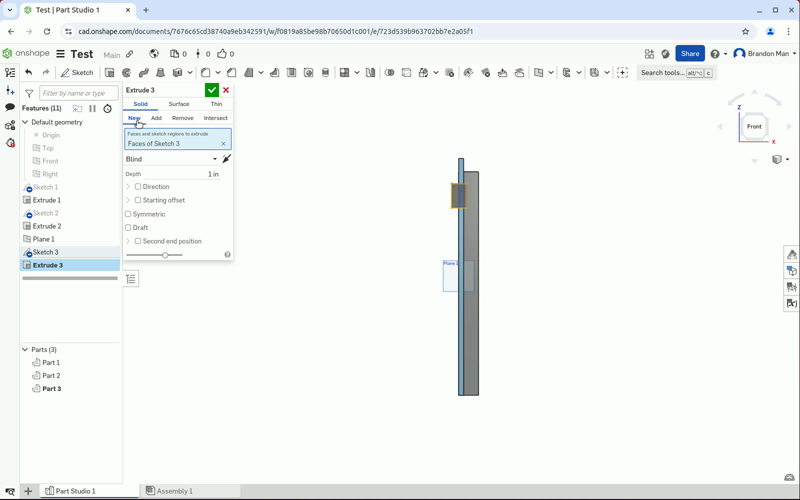
key(tab, 4)
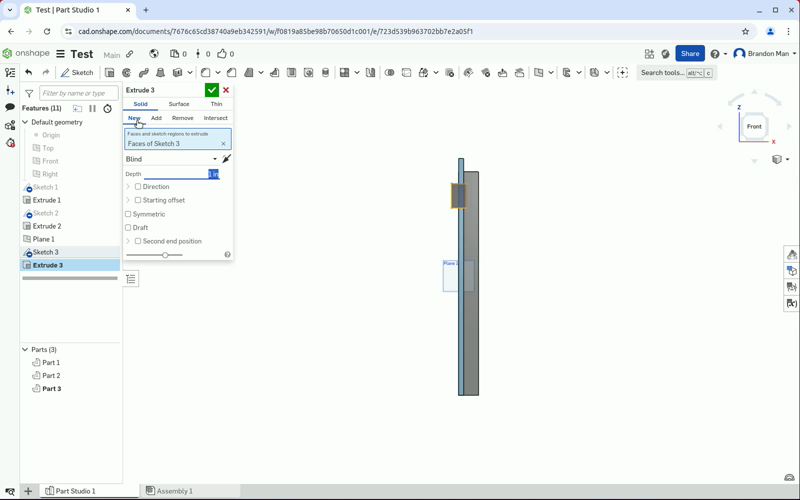
text(0.722)
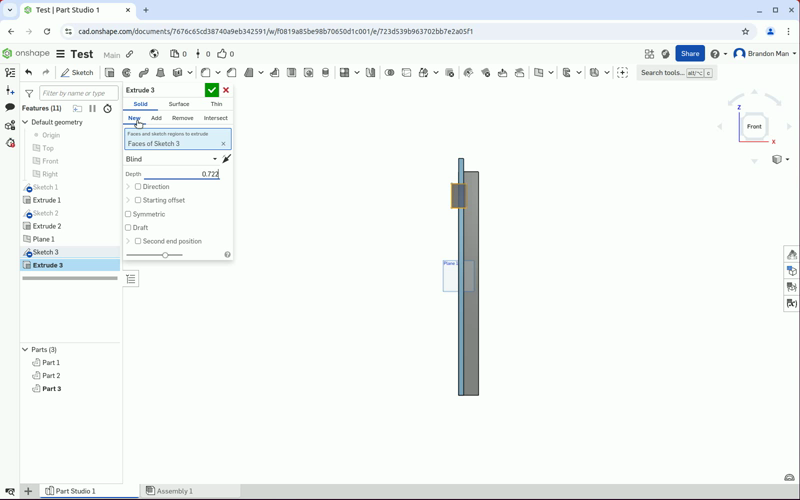
key(enter)
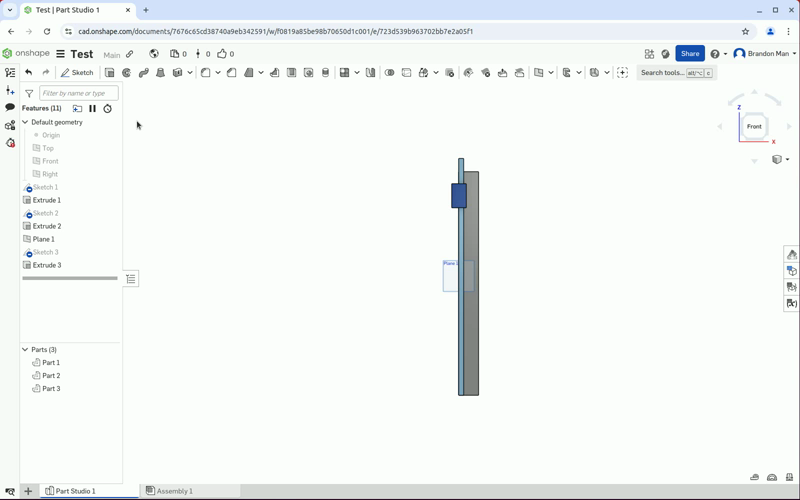
key(shift+h)
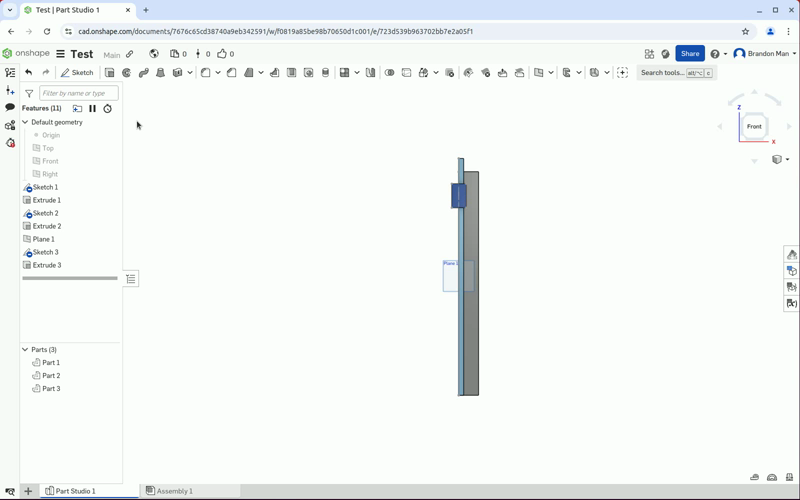
key(shift+h)
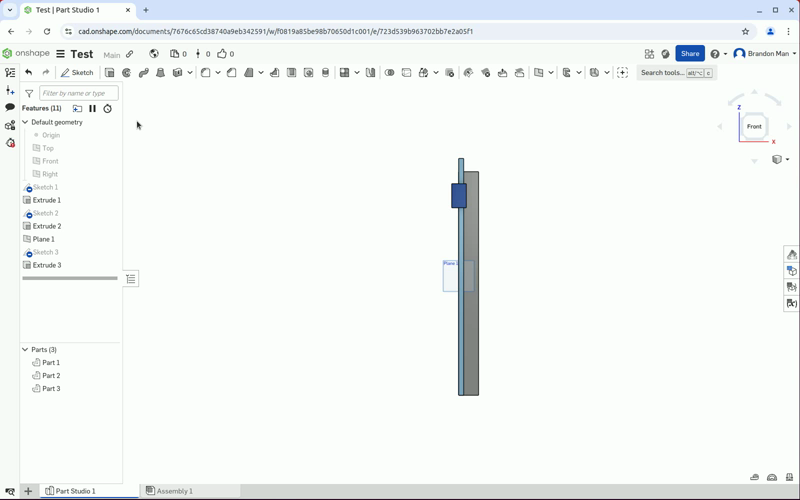
mouse_move(73, 189)
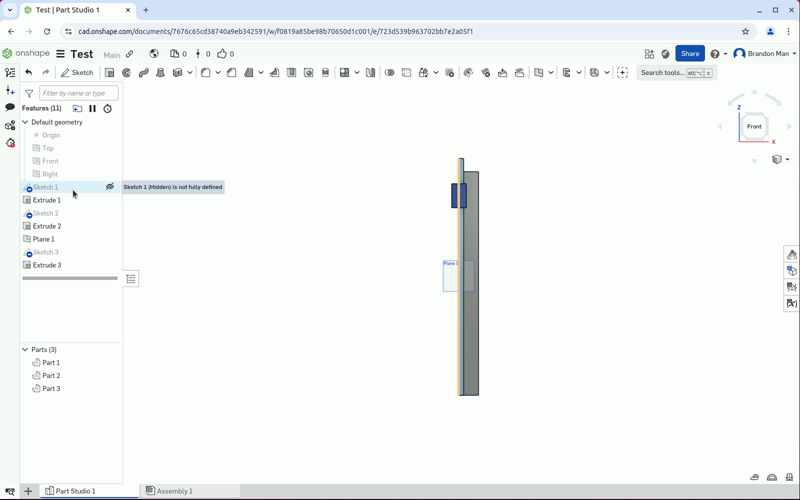
click(73, 189)
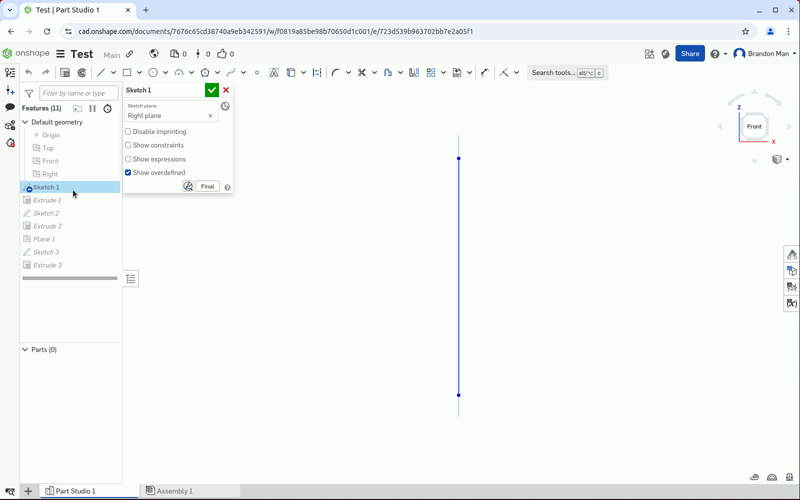
mouse_move(229, 92)
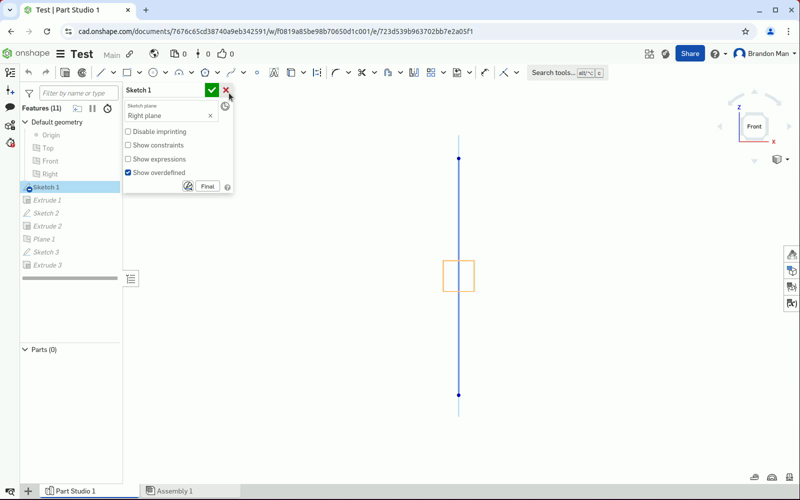
click(229, 92)
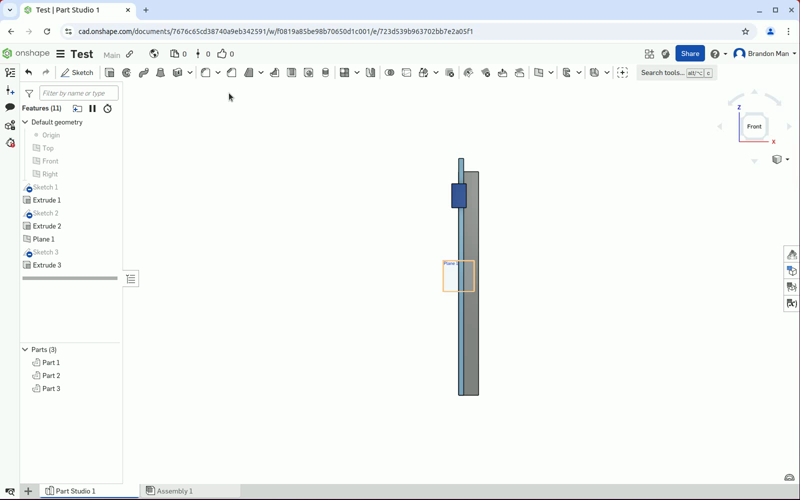
mouse_move(73, 352)
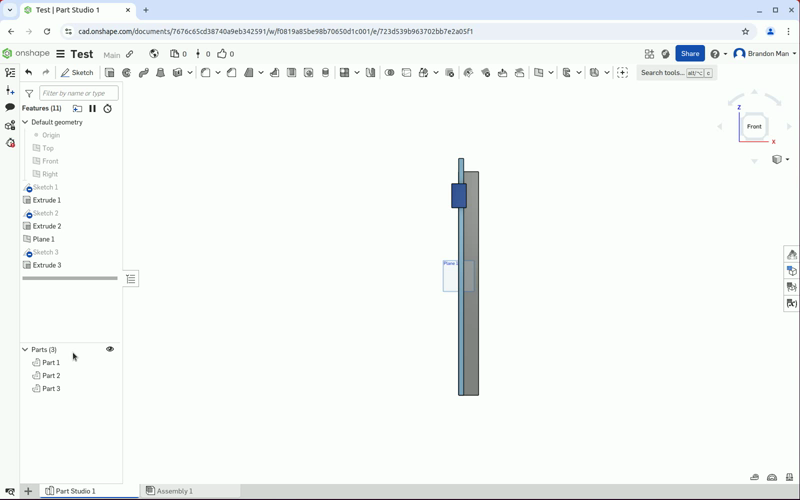
key(y)
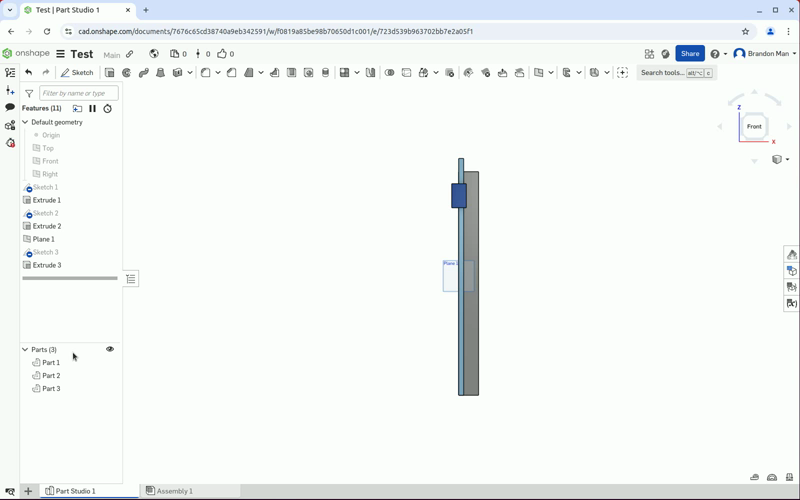
key(shift+p)
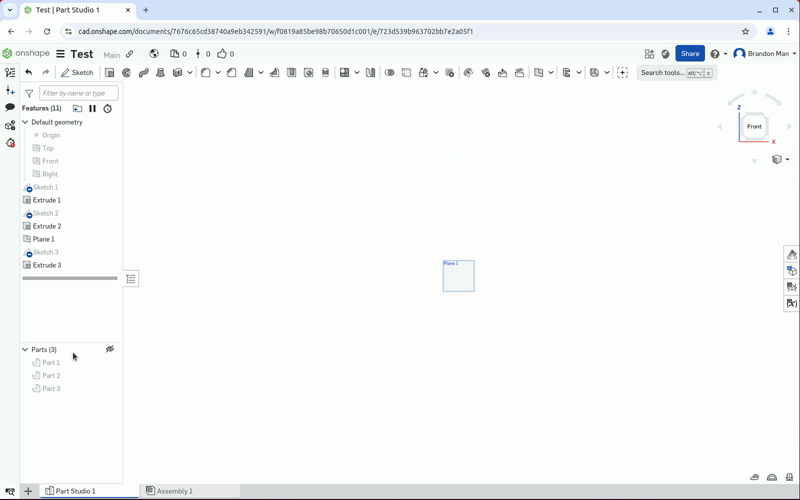
key(space)
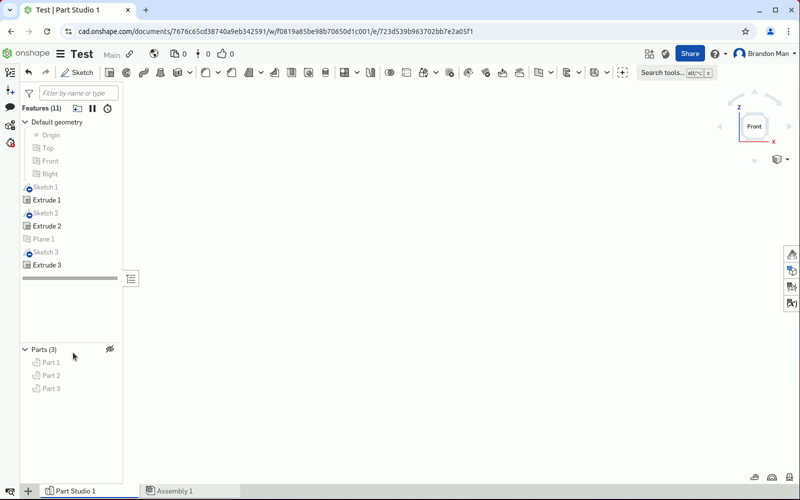
key_down(shift)
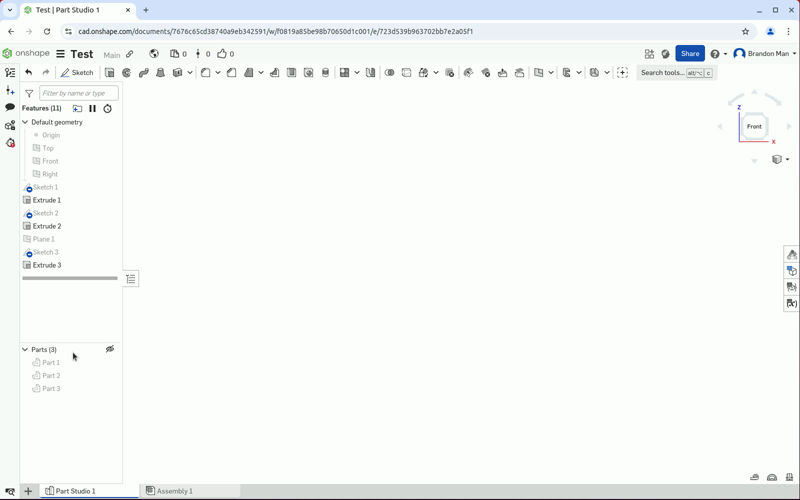
key(left)
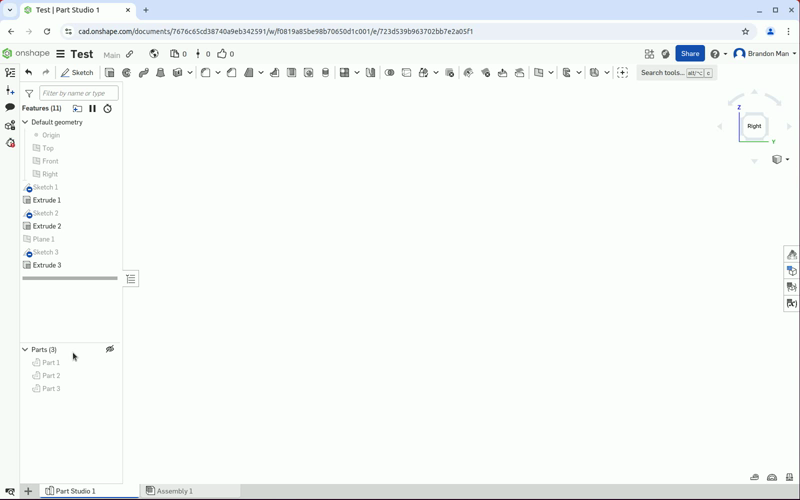
key_up(shift)
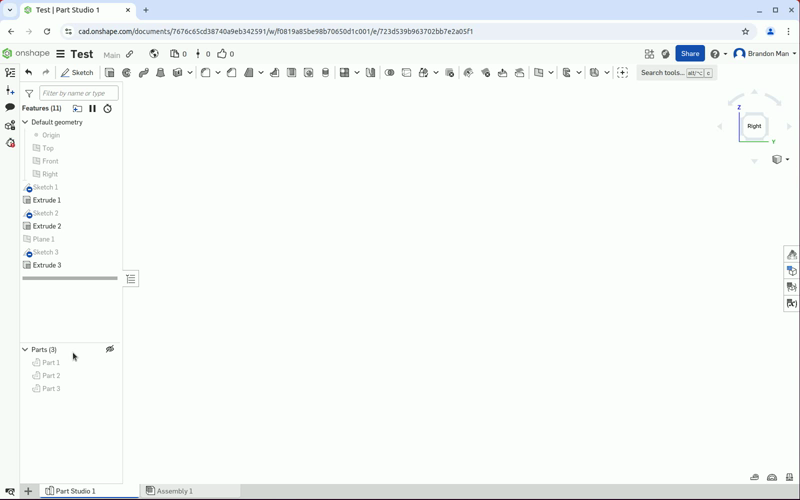
mouse_move(73, 352)
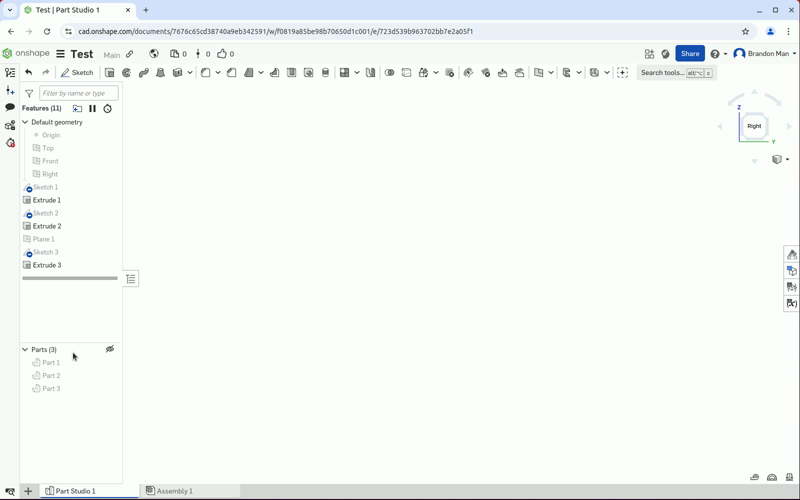
key(shift+y)
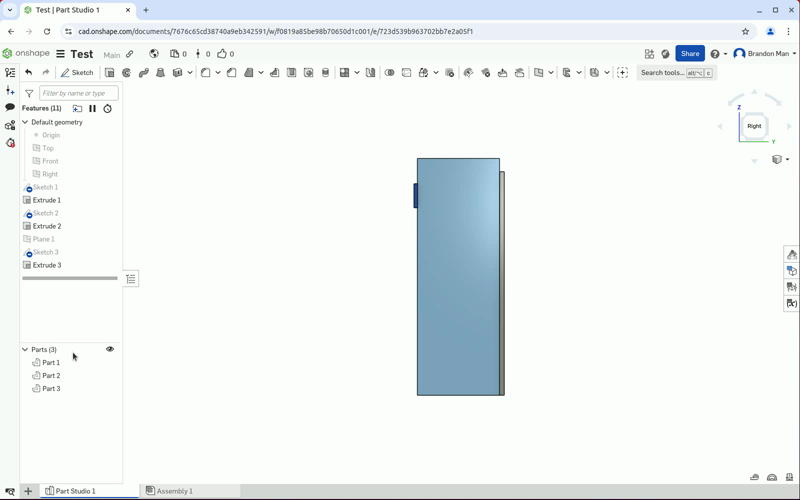
mouse_move(541, 75)
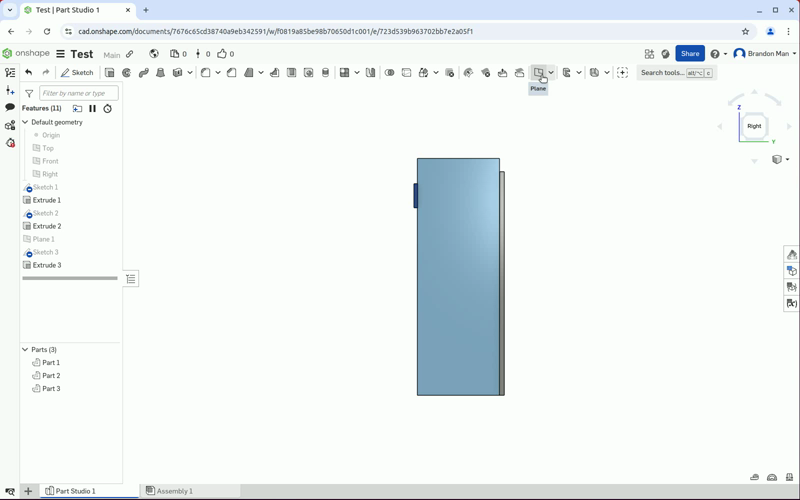
click(541, 75)
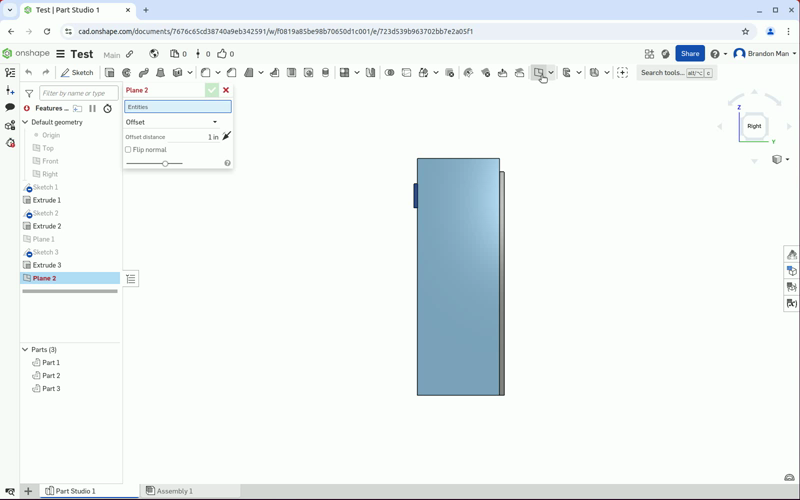
mouse_move(73, 176)
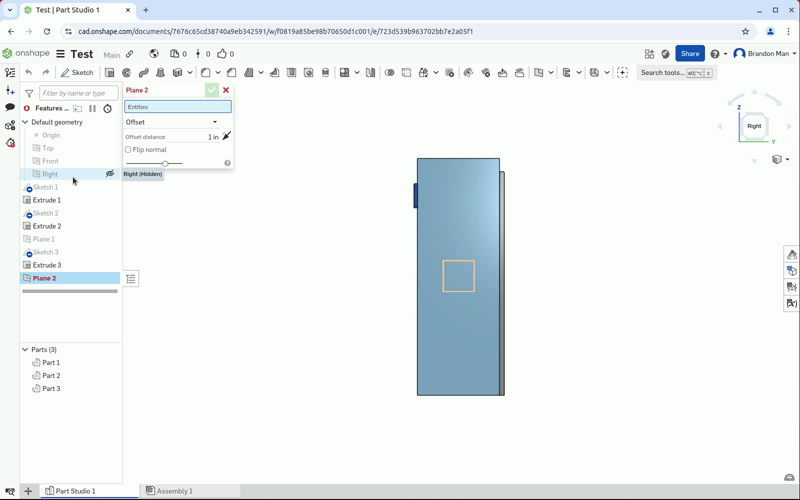
click(73, 176)
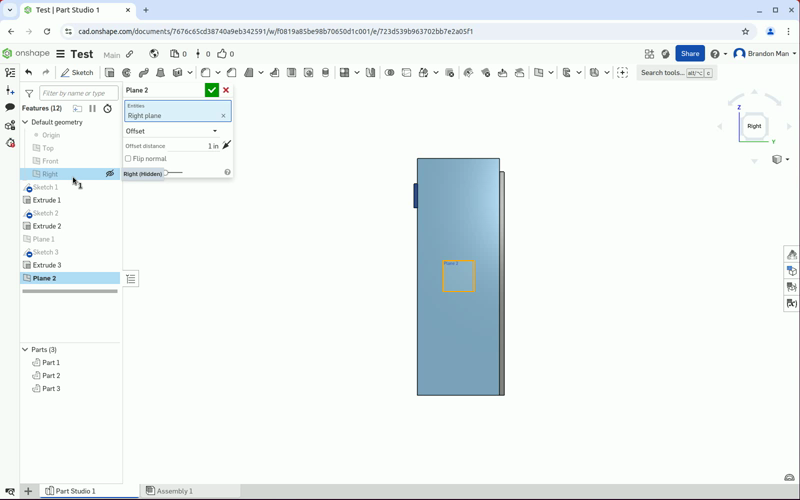
key(tab, 2)
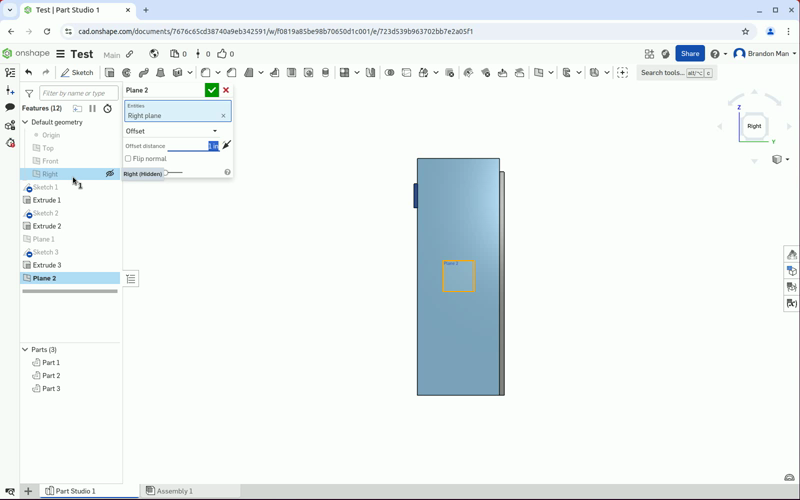
text(0.955)
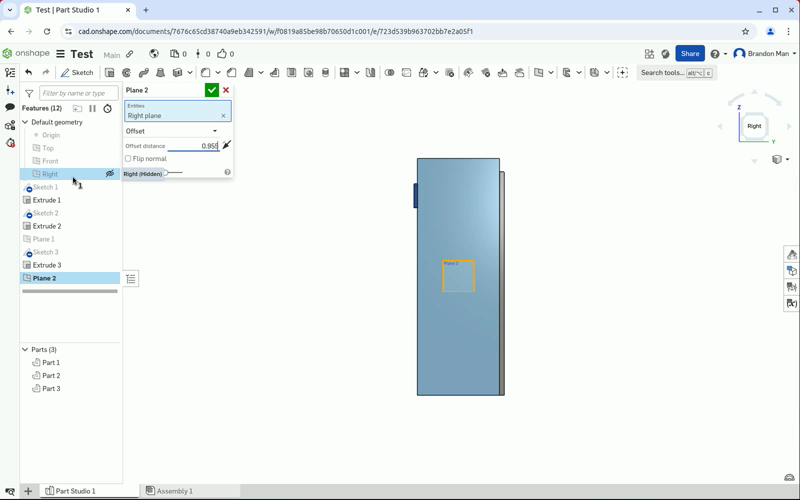
key(enter, 2)
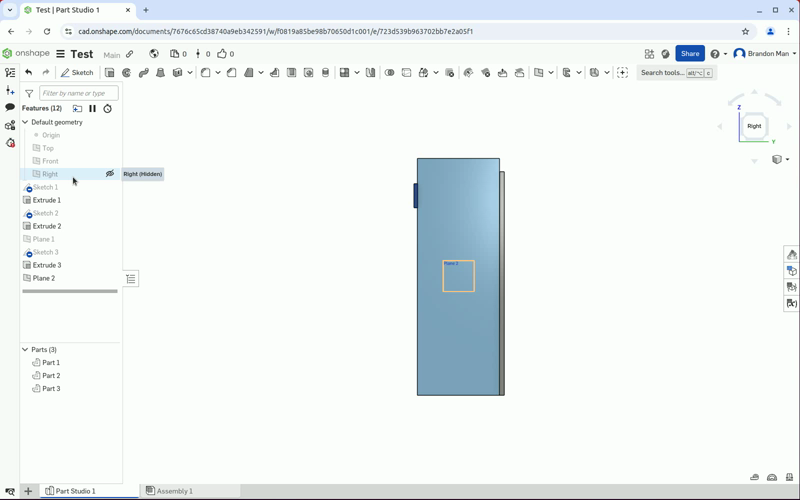
key(shift+s)
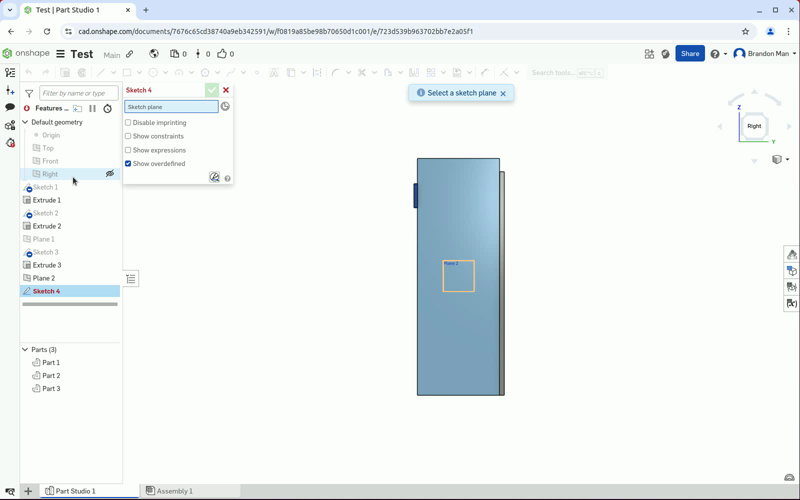
mouse_move(73, 280)
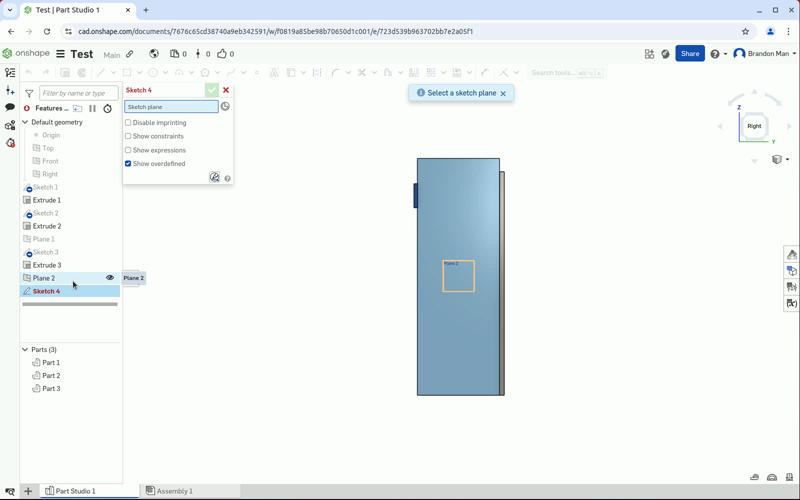
click(73, 280)
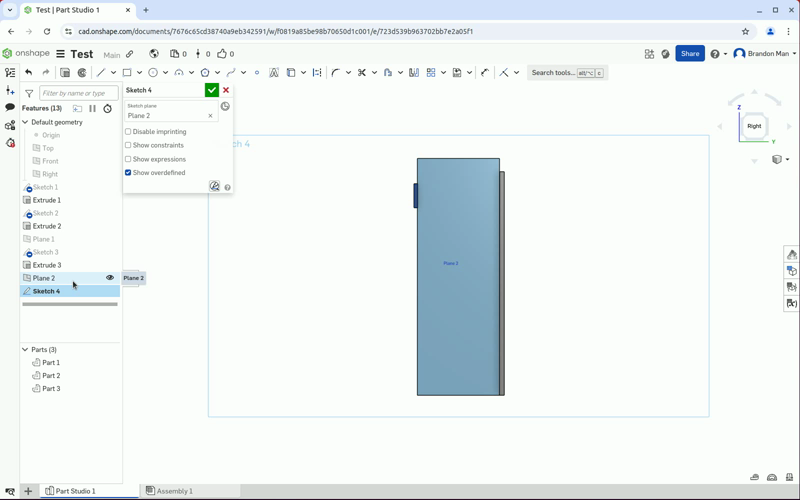
mouse_move(73, 352)
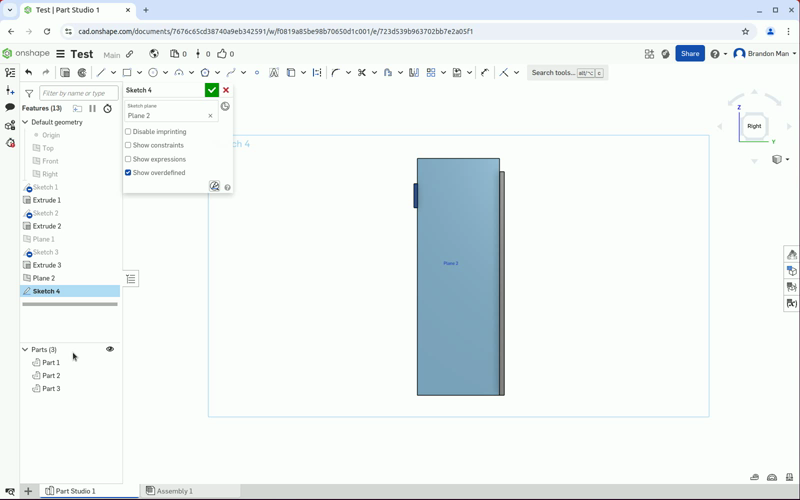
key(y)
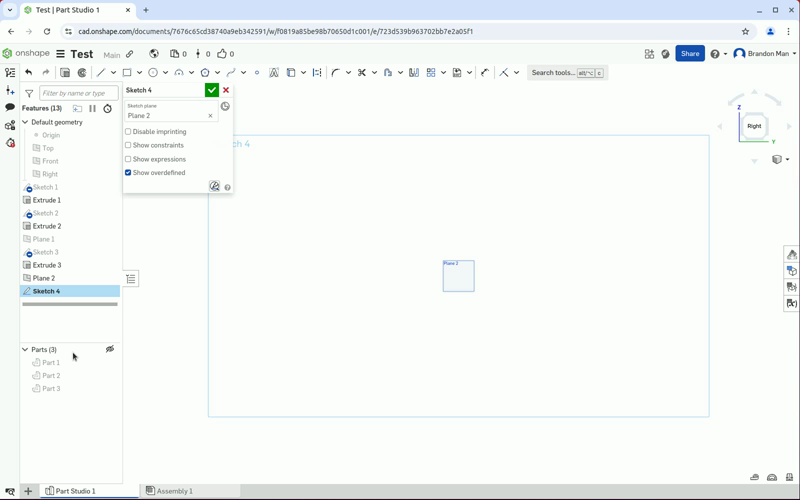
key(l)
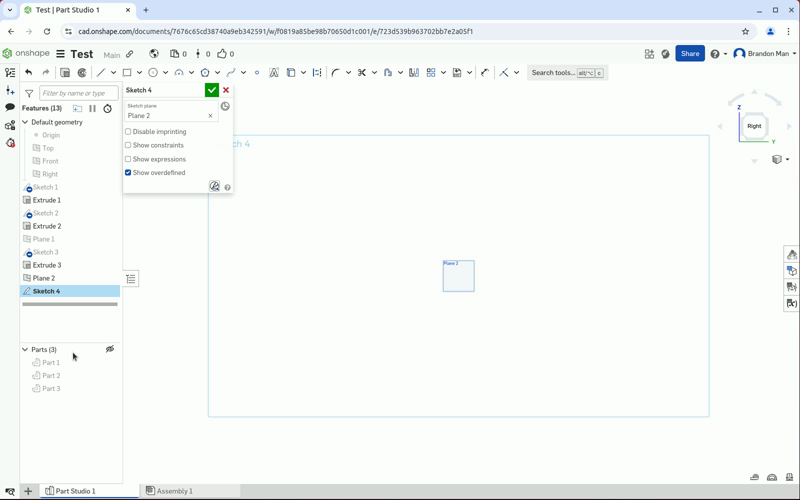
key_down(shift)
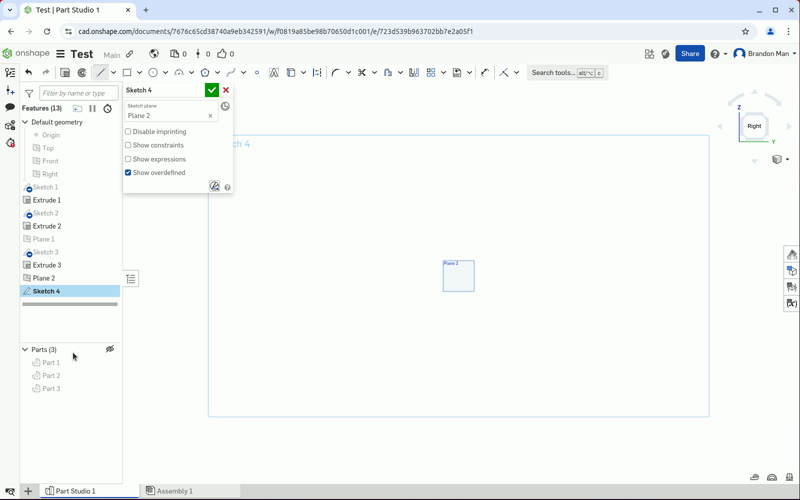
mouse_move(418, 207)
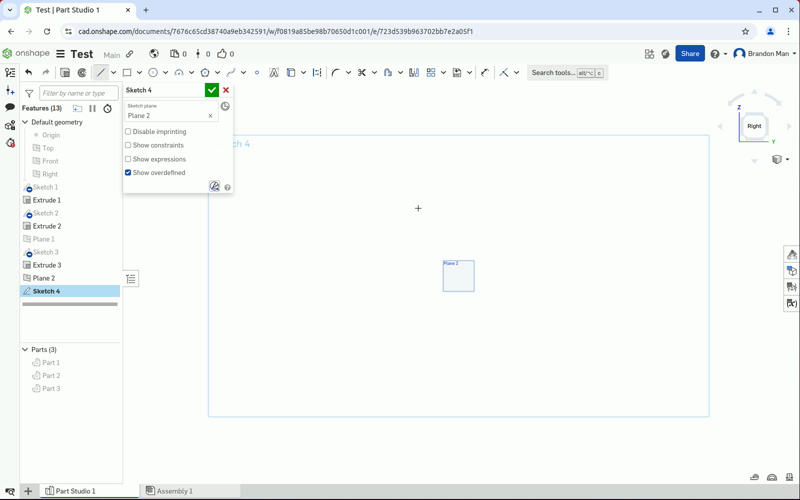
click(418, 207)
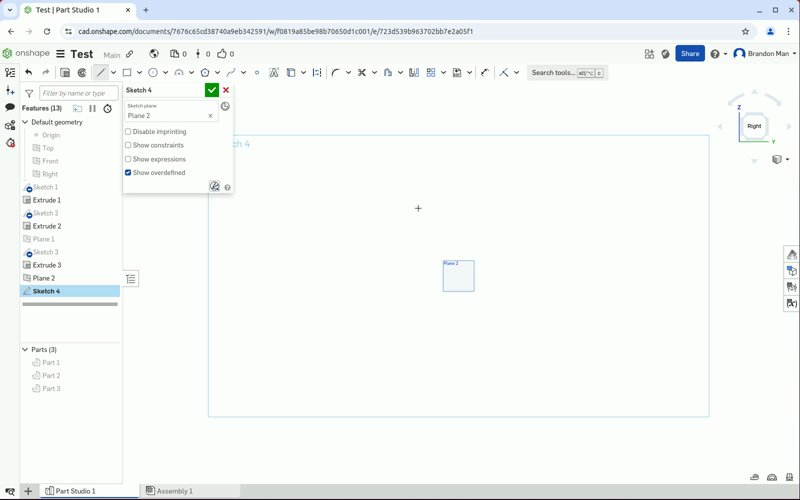
key_up(shift)
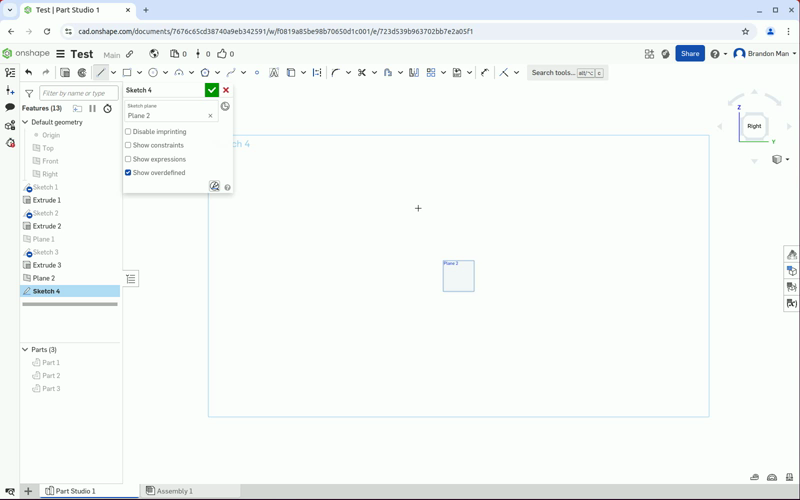
key_down(shift)
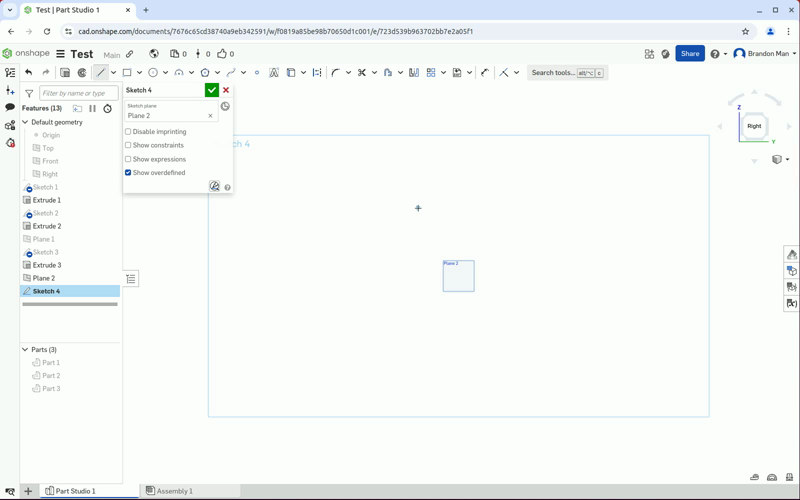
mouse_move(448, 207)
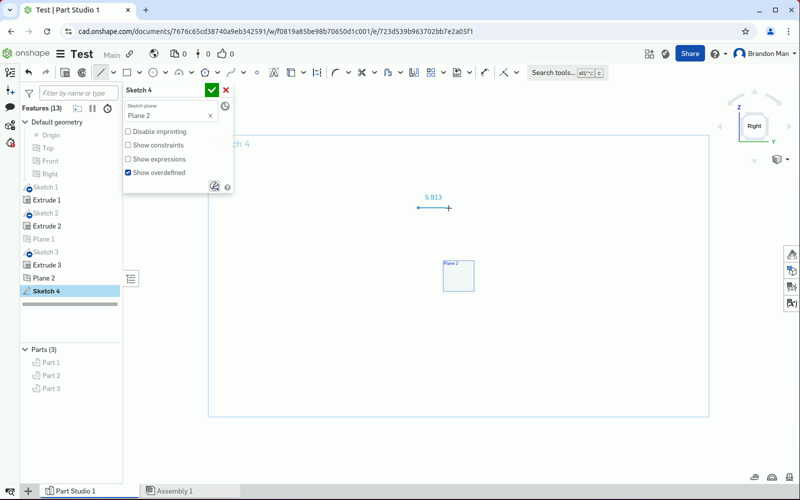
mouse_move(422, 207)
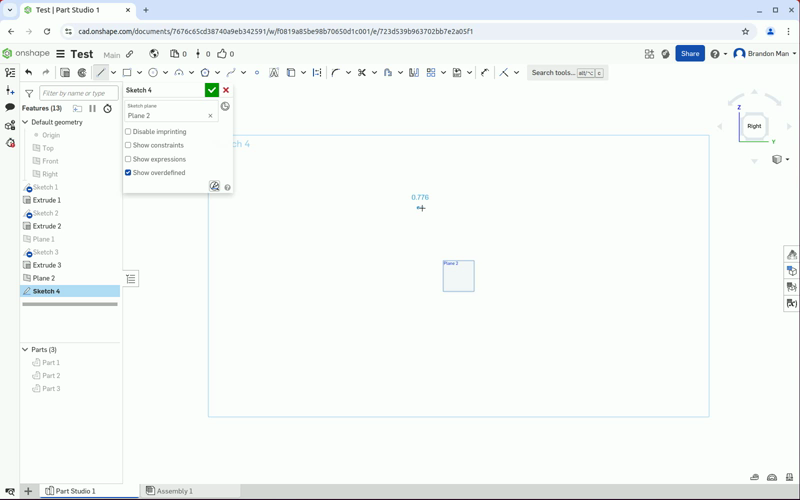
scroll(6)
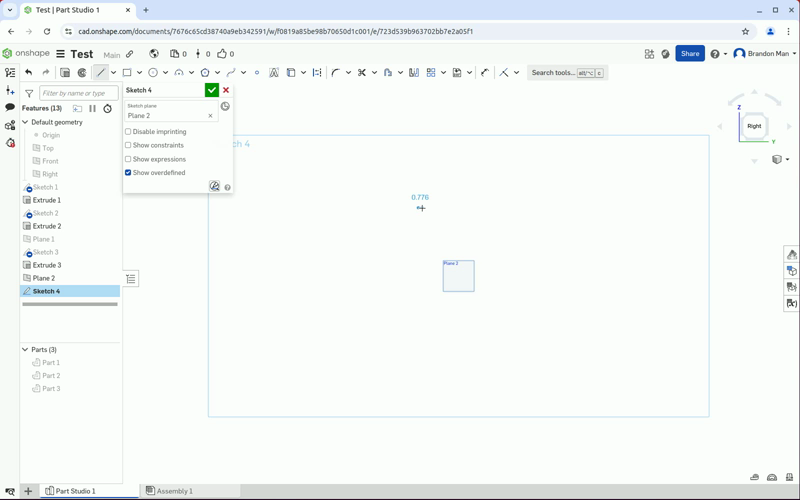
scroll(6)
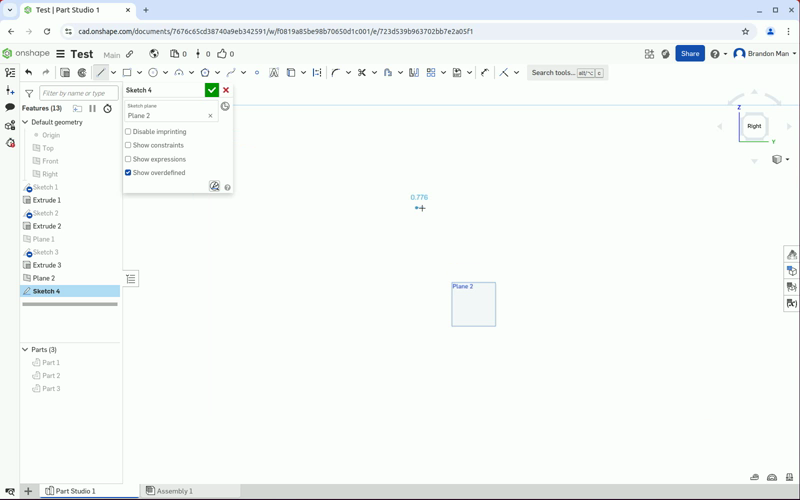
scroll(6)
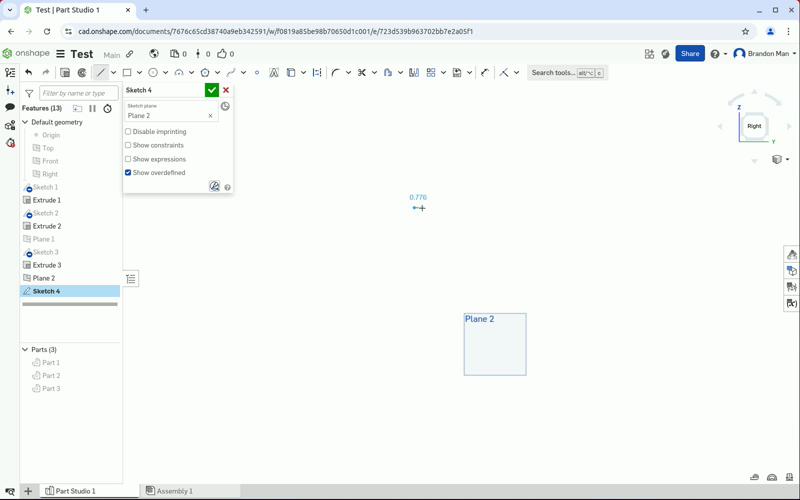
scroll(6)
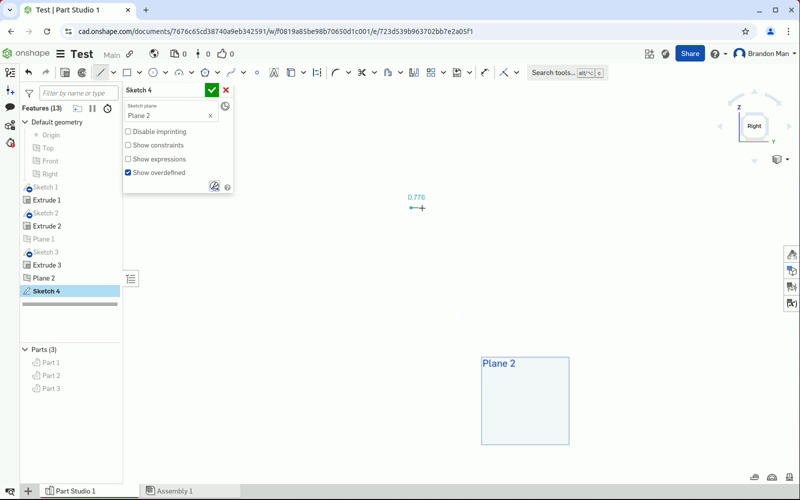
scroll(6)
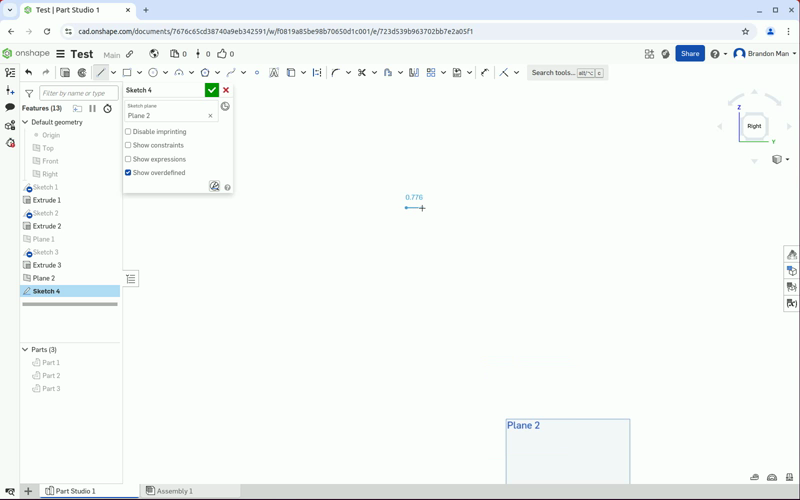
scroll(6)
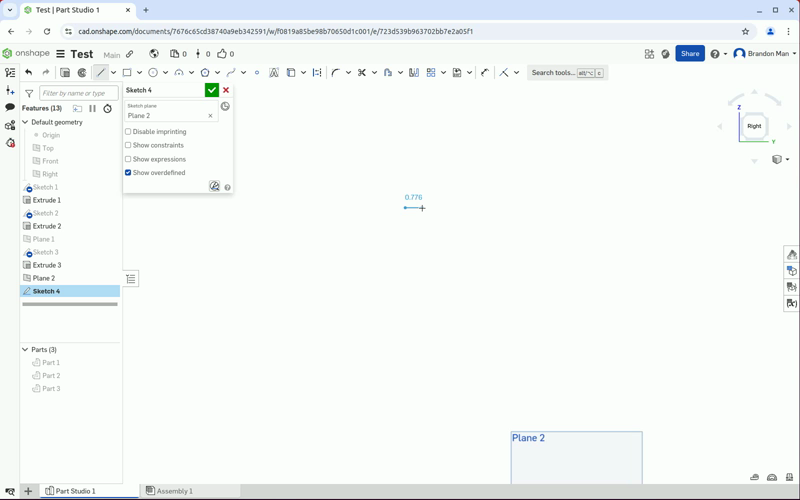
scroll(6)
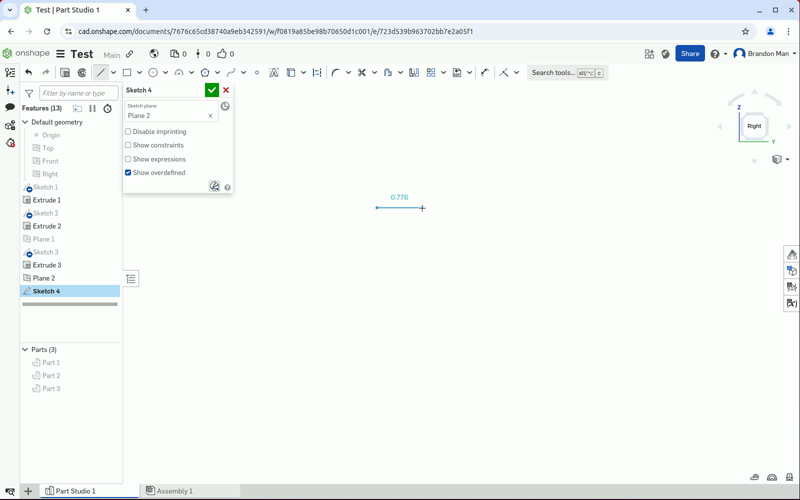
click(422, 207)
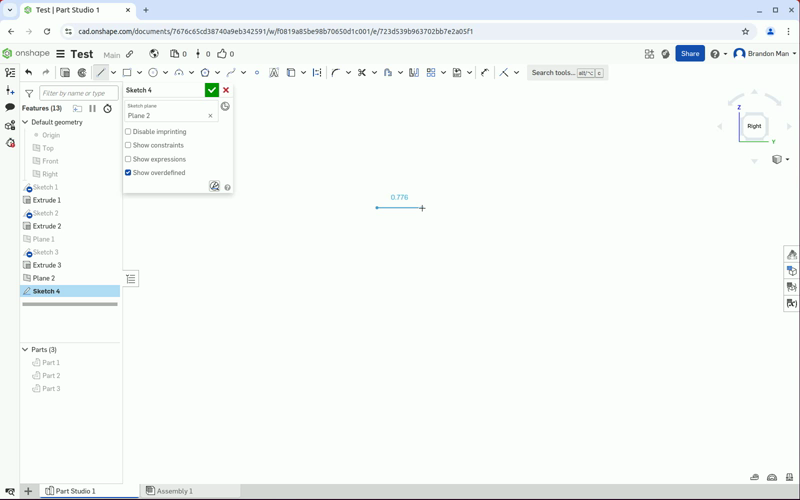
scroll(-6)
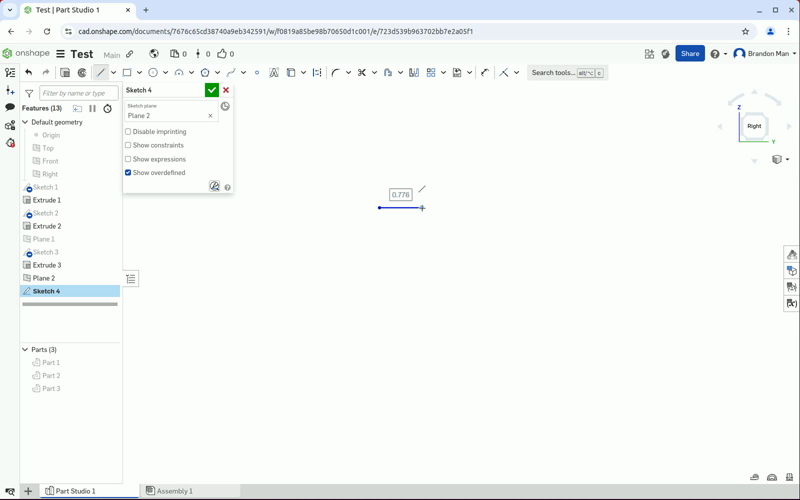
scroll(-6)
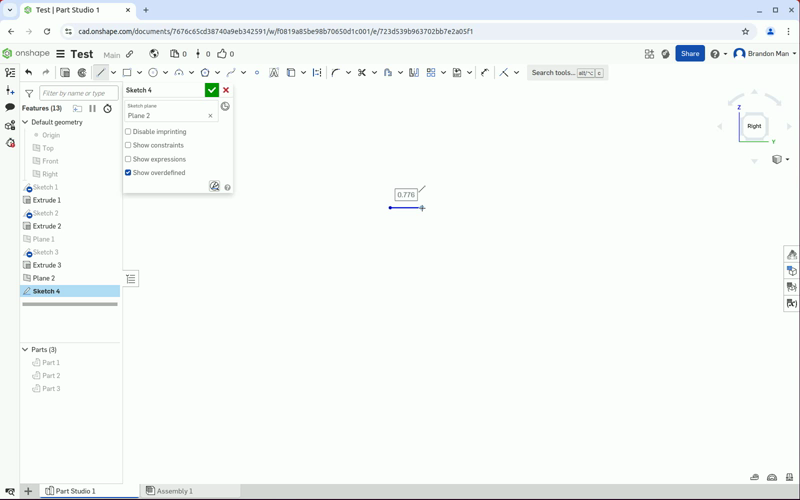
scroll(-6)
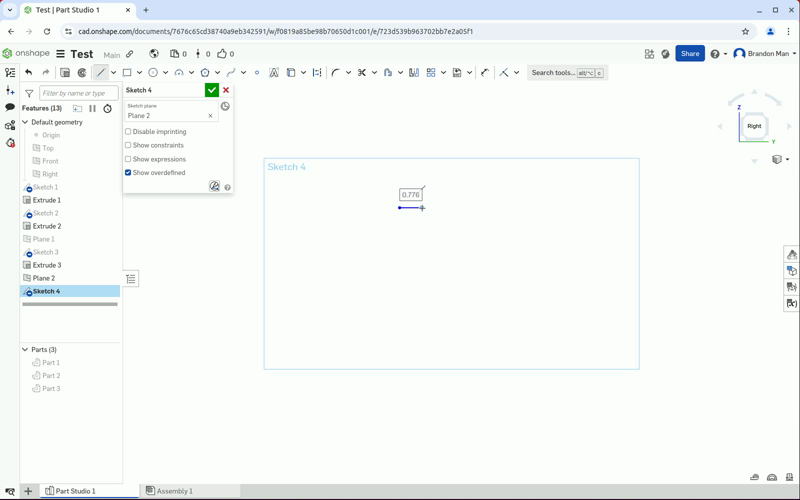
scroll(-6)
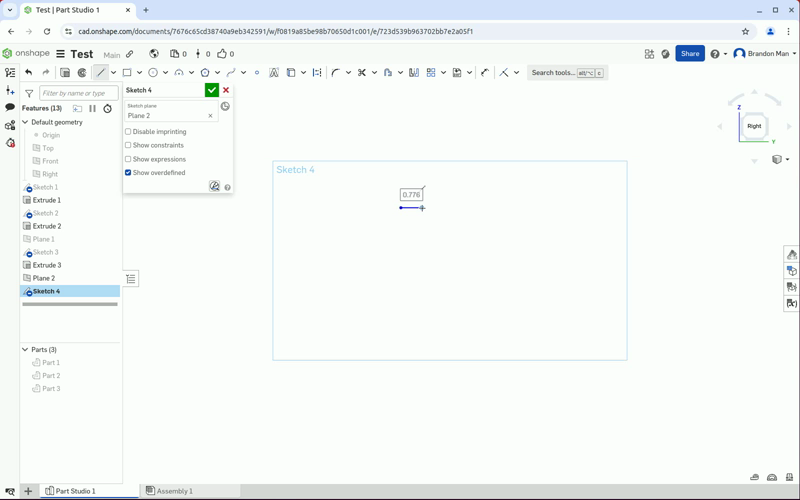
scroll(-6)
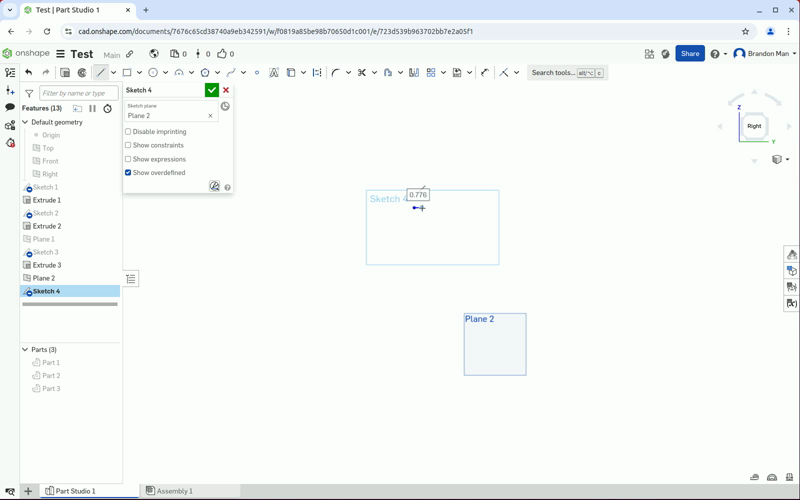
scroll(-6)
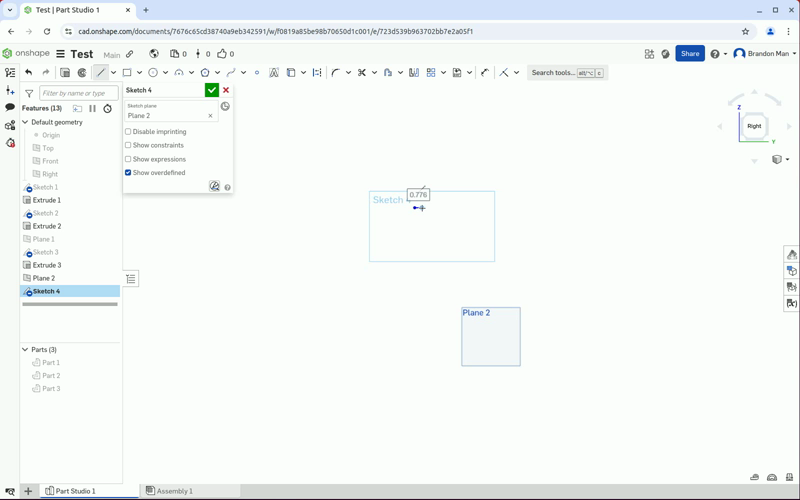
scroll(-6)
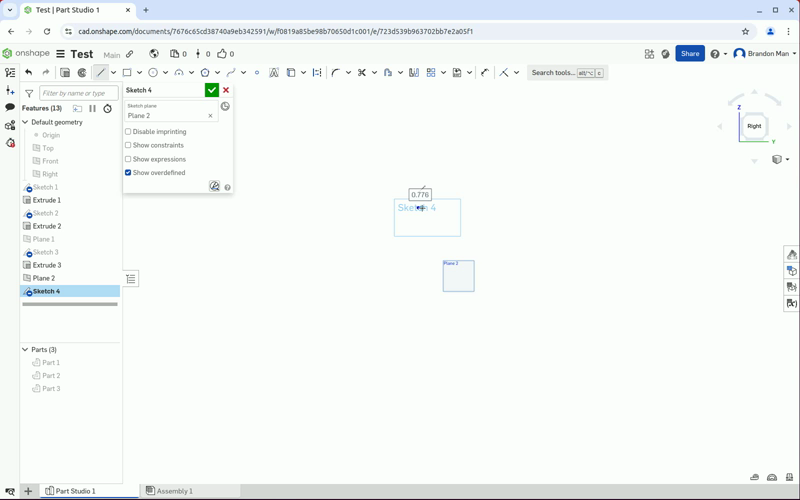
key_up(shift)
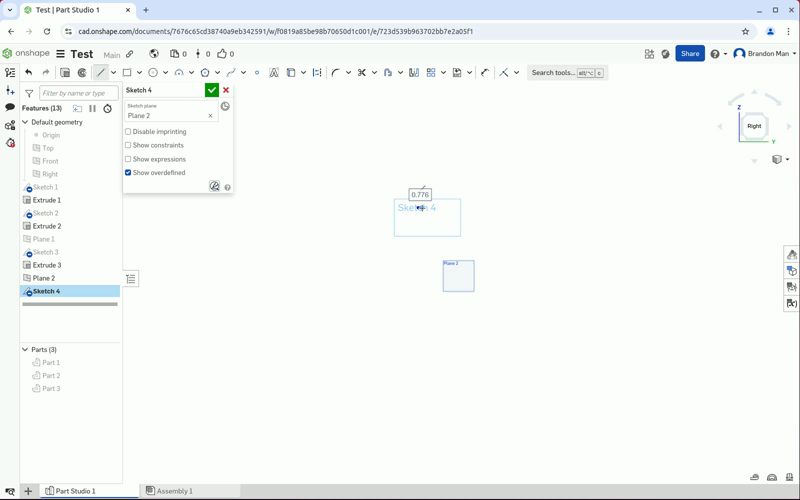
key_down(shift)
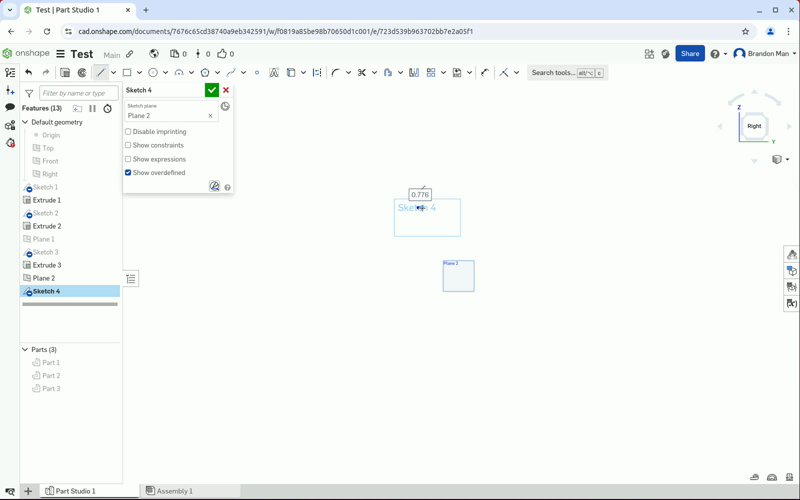
mouse_move(452, 207)
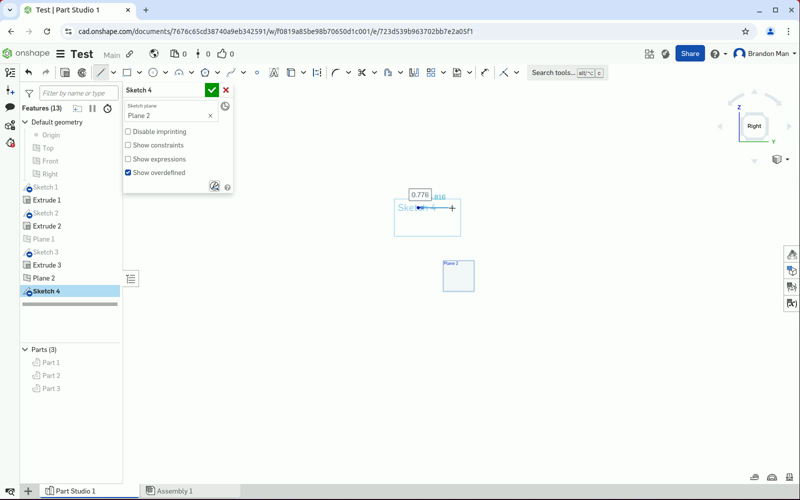
mouse_move(447, 207)
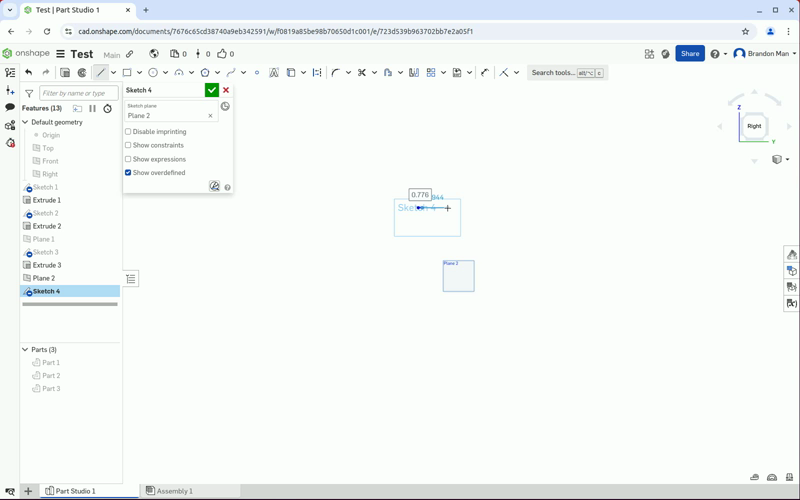
click(447, 207)
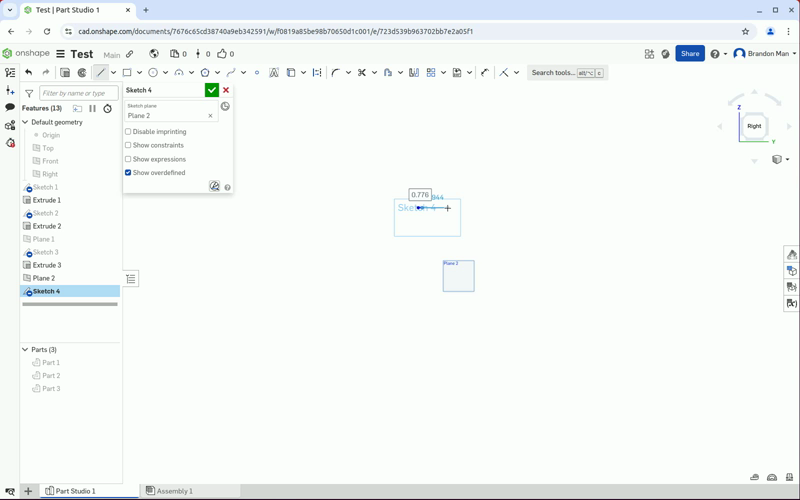
key_up(shift)
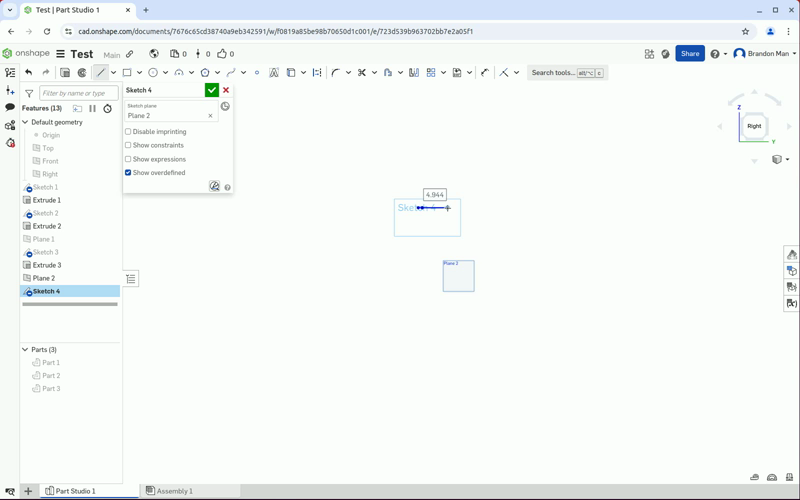
key_down(shift)
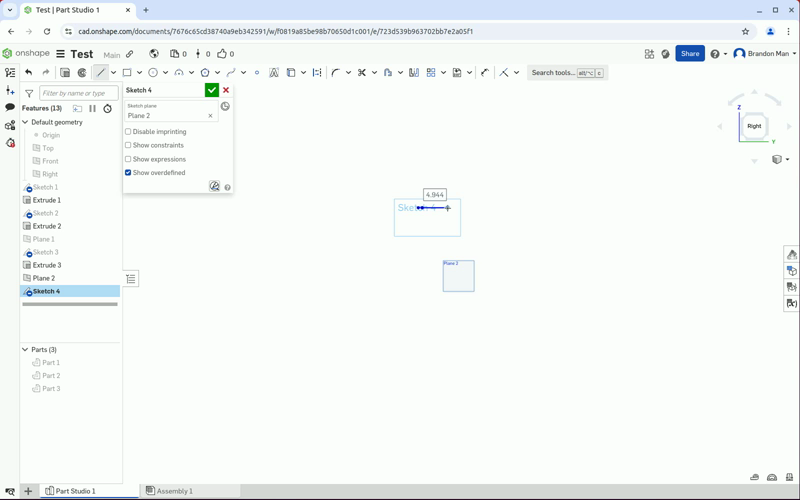
mouse_move(477, 207)
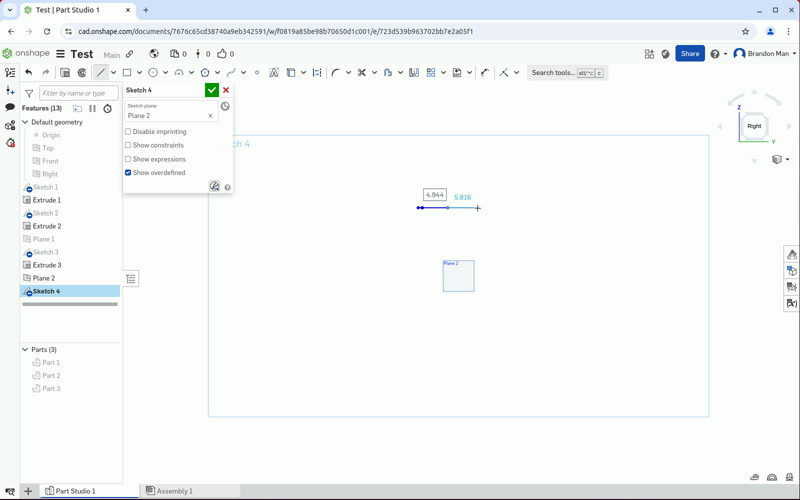
mouse_move(447, 183)
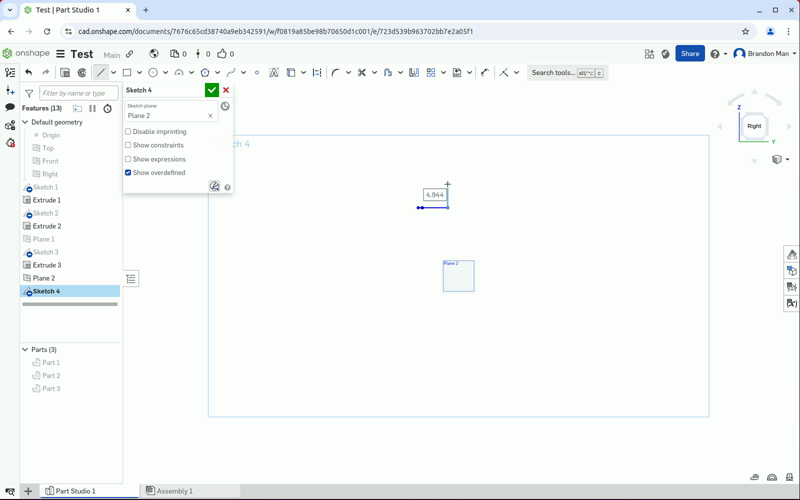
click(447, 183)
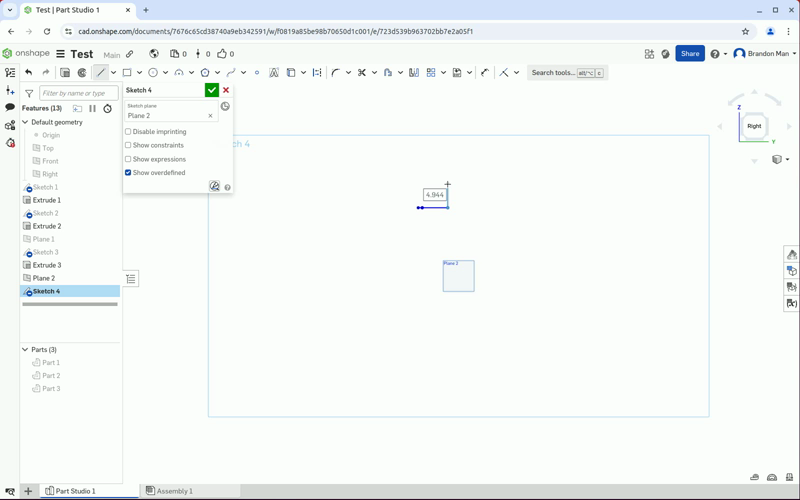
key_up(shift)
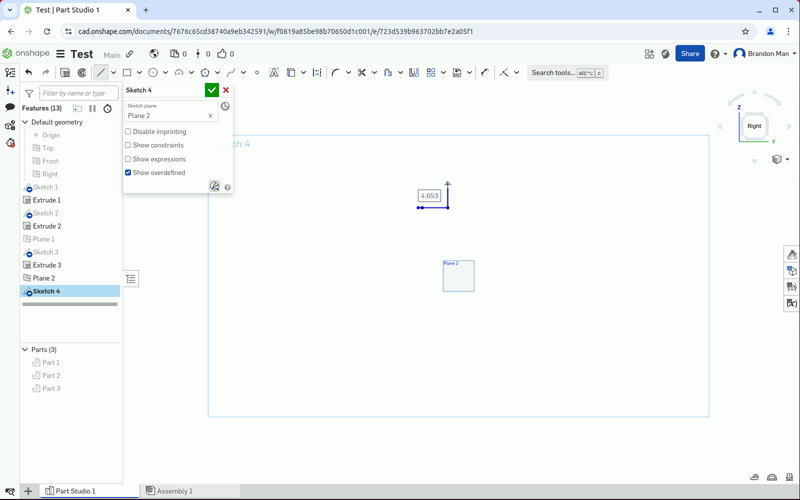
key_down(shift)
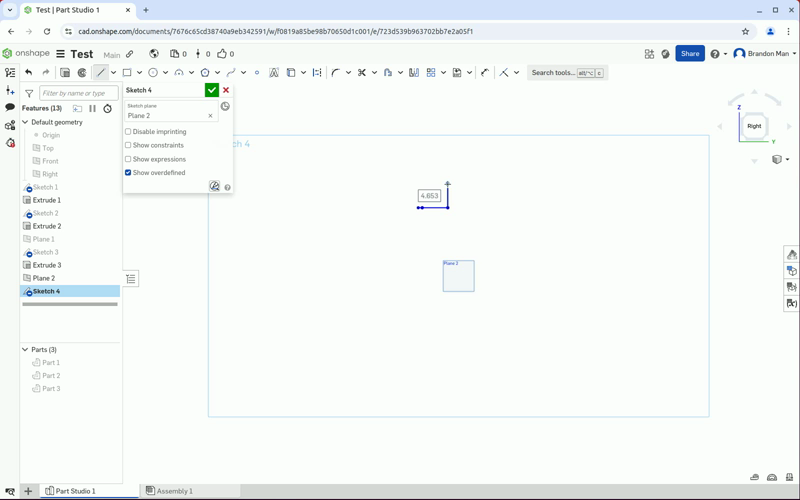
mouse_move(477, 183)
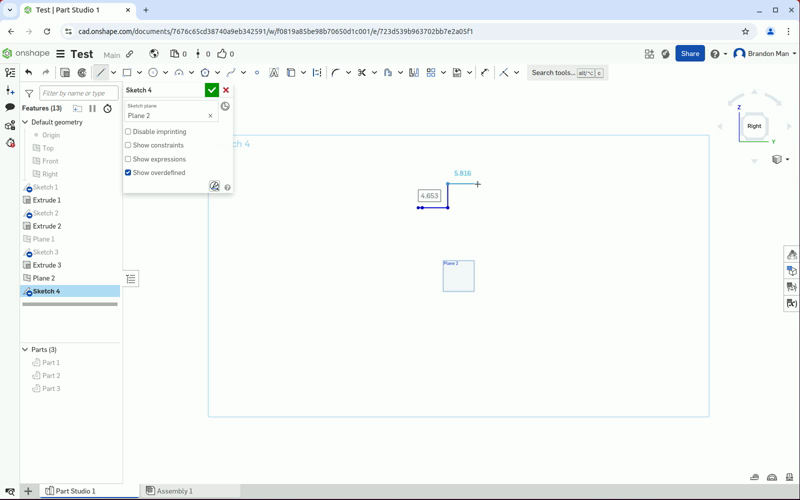
mouse_move(422, 183)
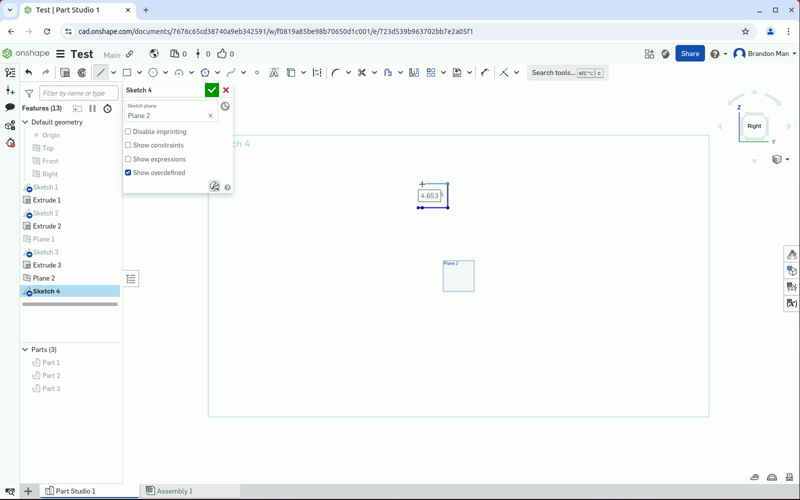
click(422, 183)
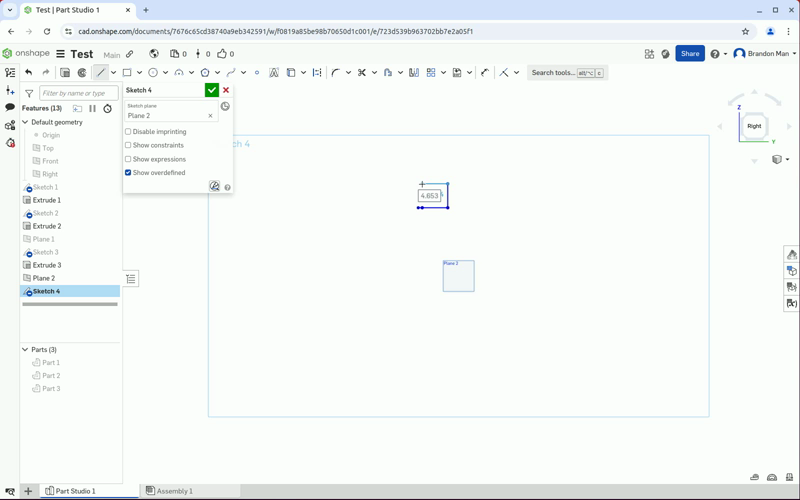
key_up(shift)
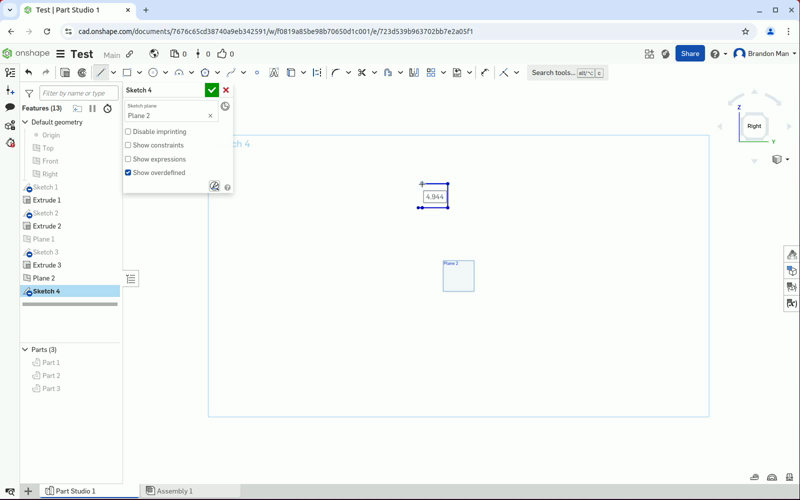
key_down(shift)
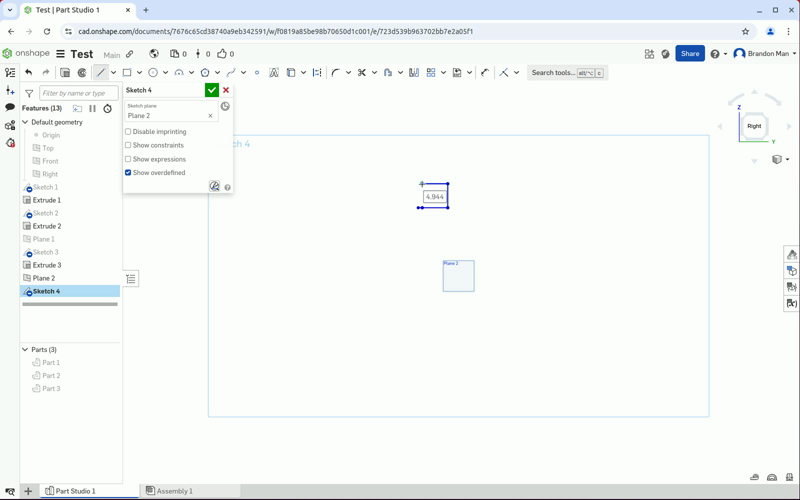
mouse_move(452, 183)
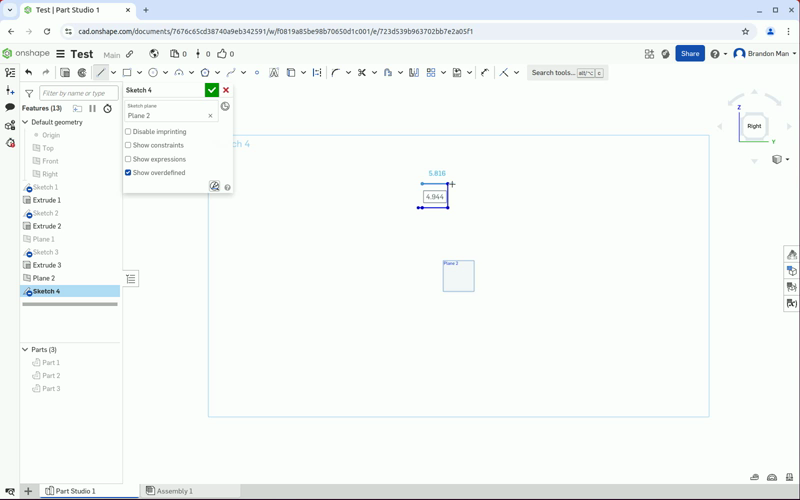
mouse_move(418, 183)
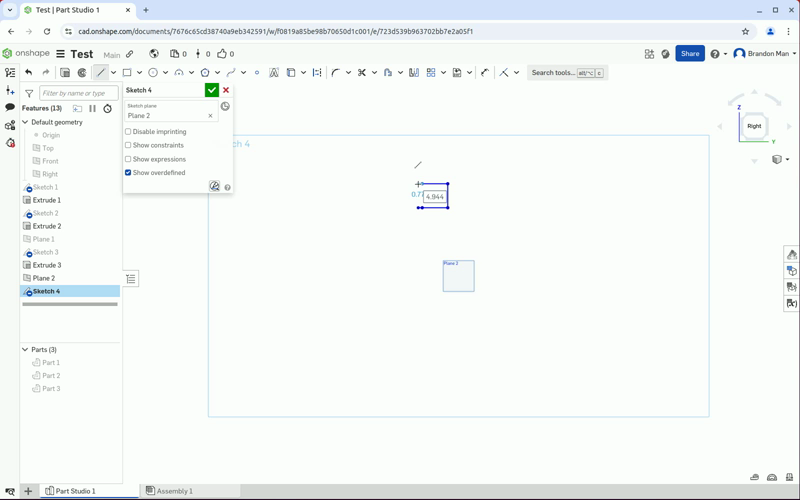
scroll(6)
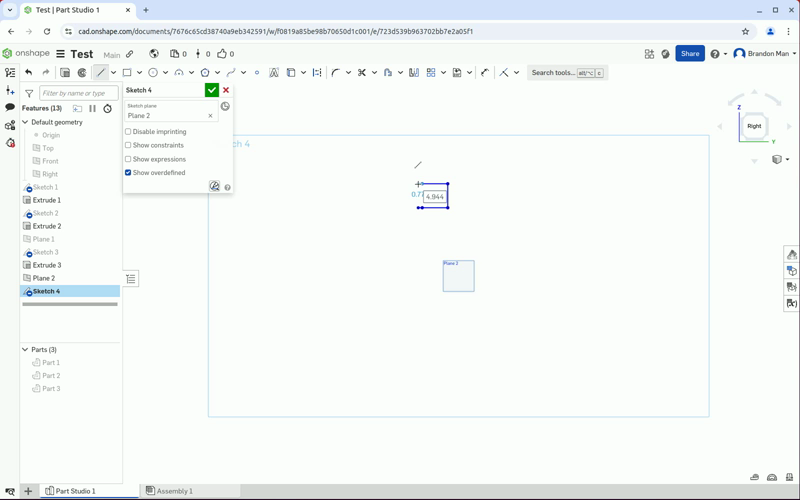
scroll(6)
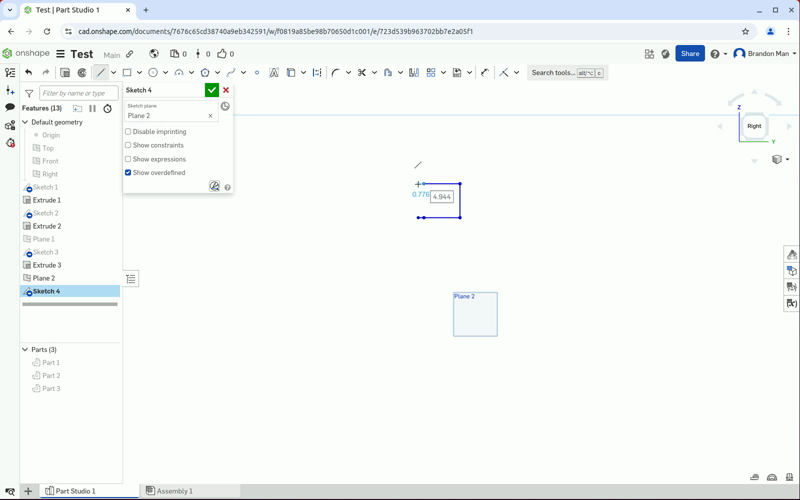
scroll(6)
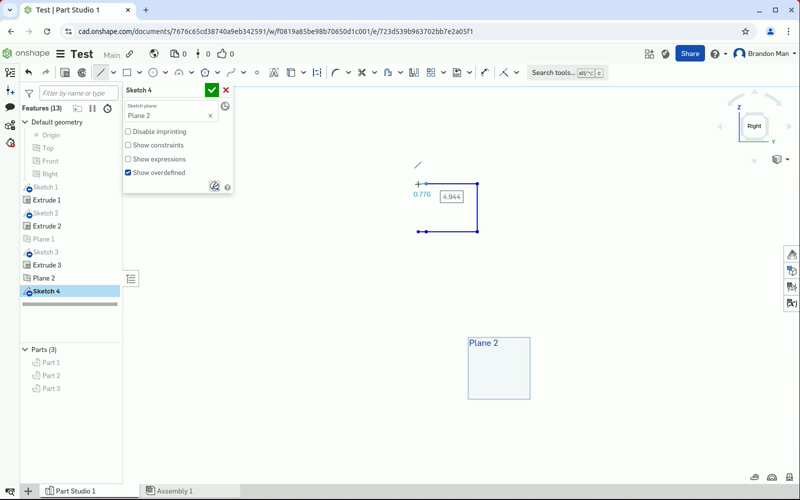
scroll(6)
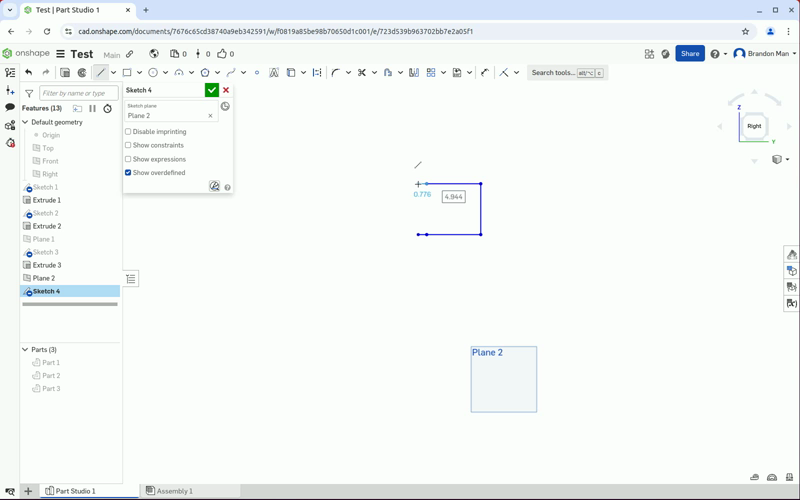
scroll(6)
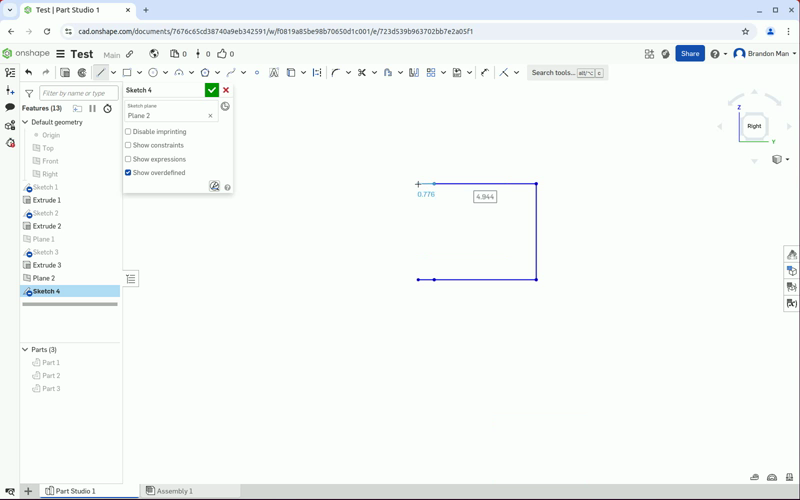
scroll(6)
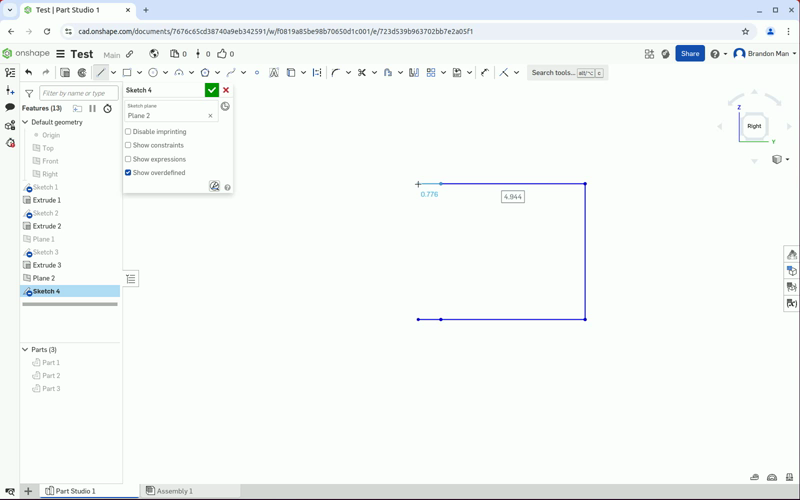
scroll(6)
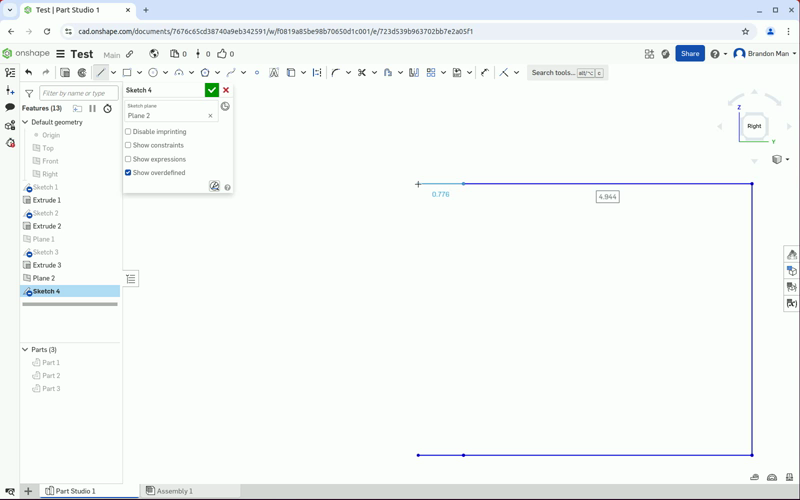
click(418, 183)
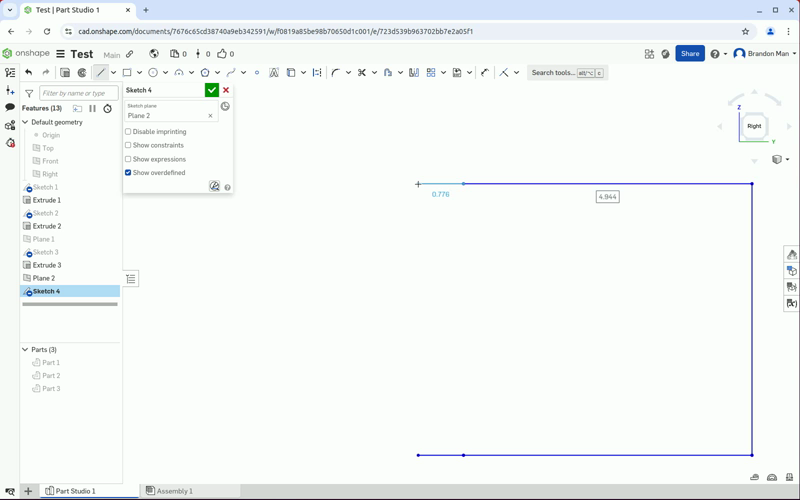
scroll(-6)
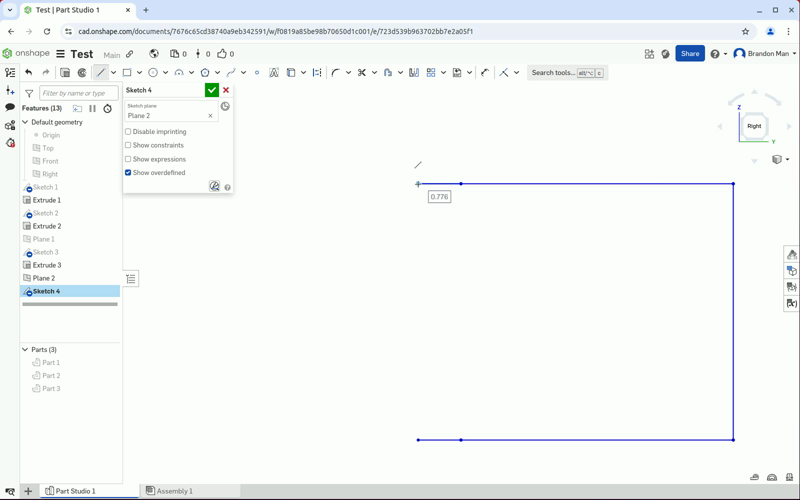
scroll(-6)
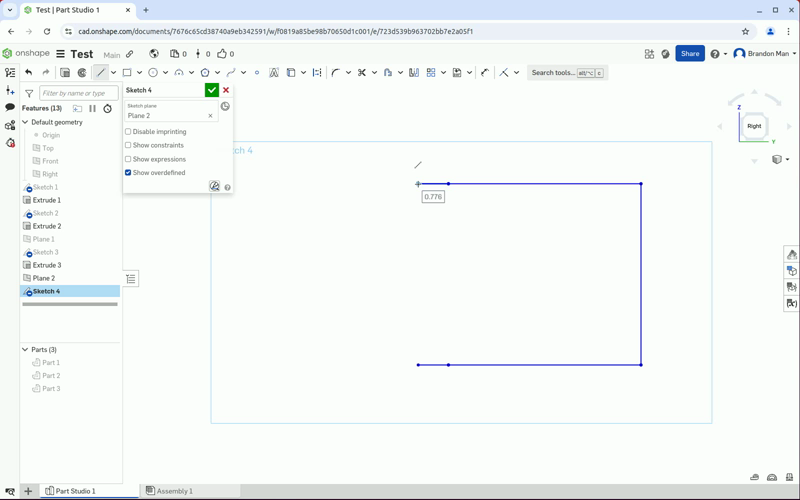
scroll(-6)
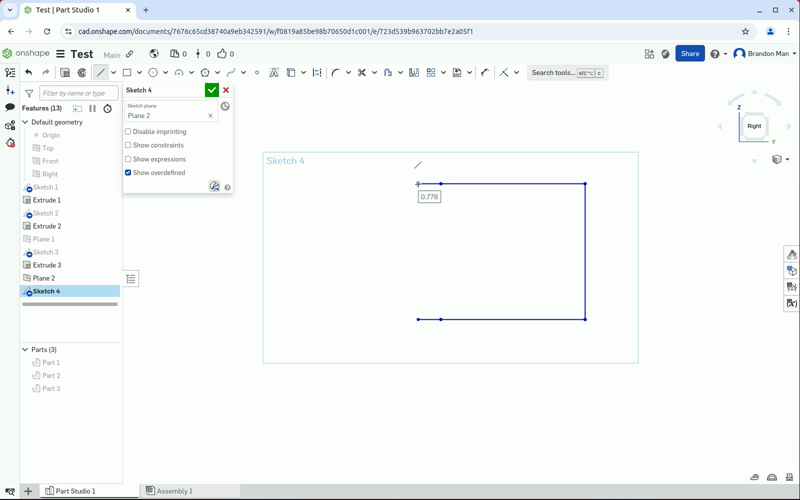
scroll(-6)
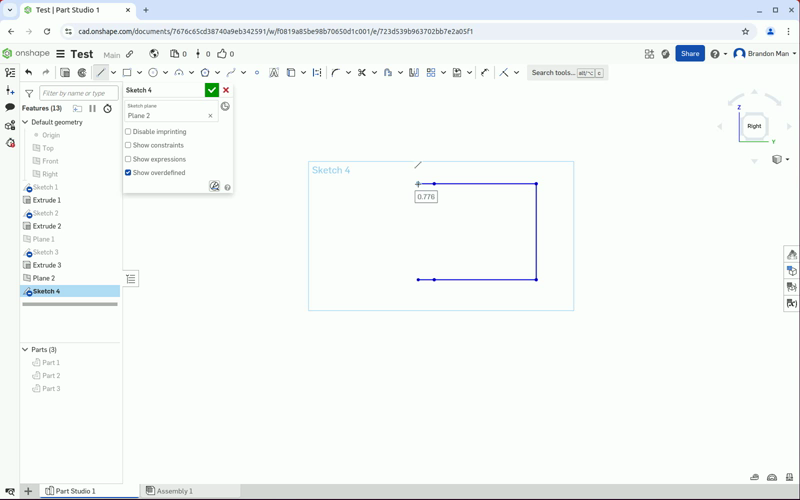
scroll(-6)
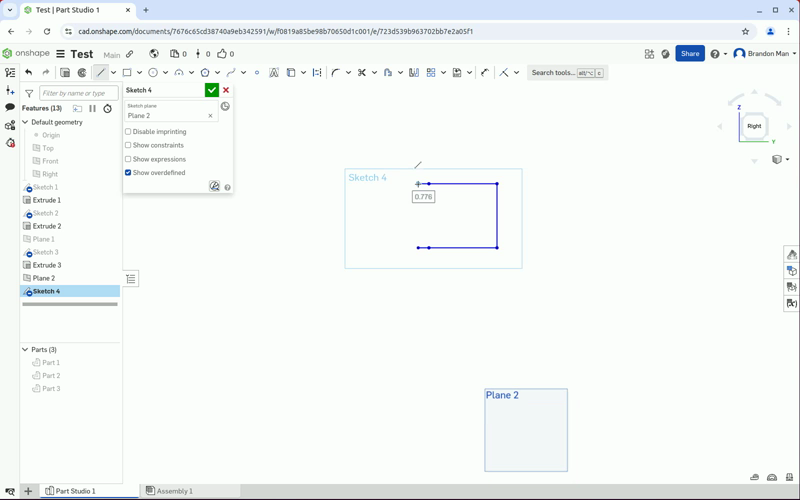
scroll(-6)
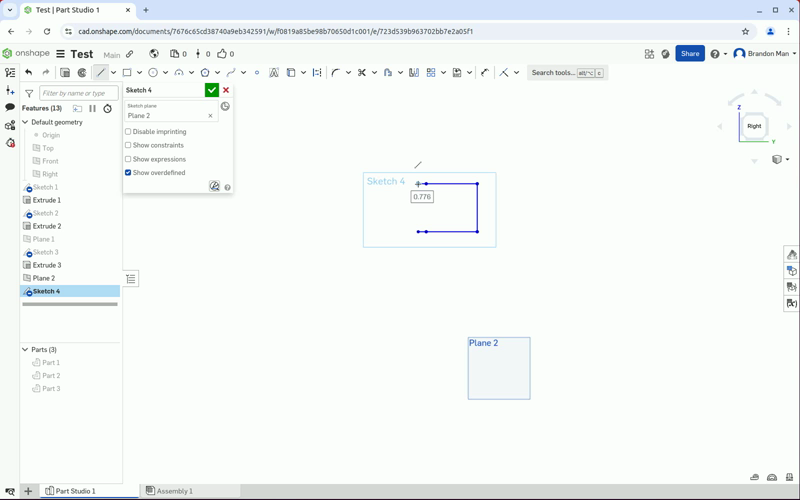
scroll(-6)
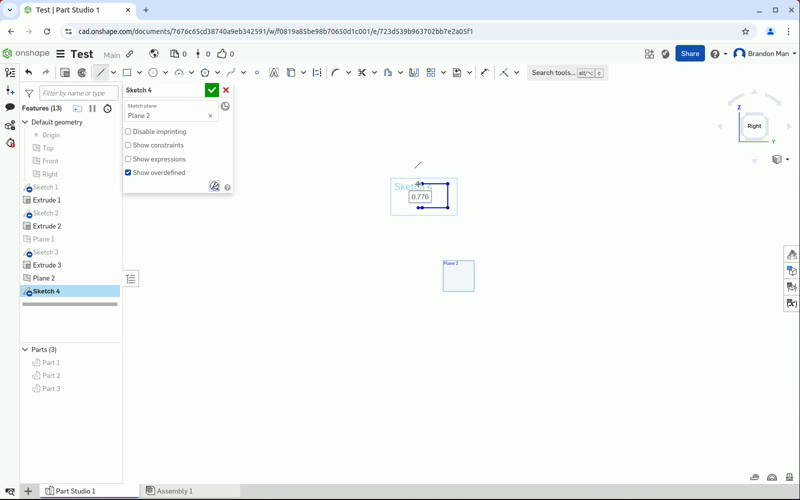
key_up(shift)
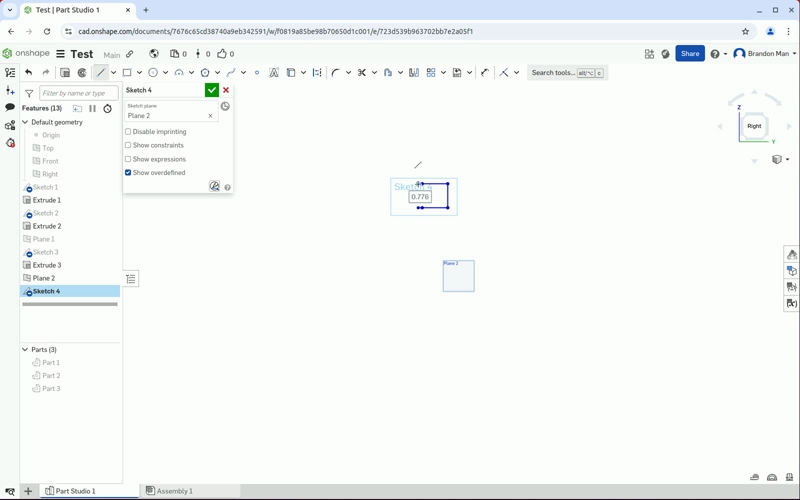
mouse_move(448, 183)
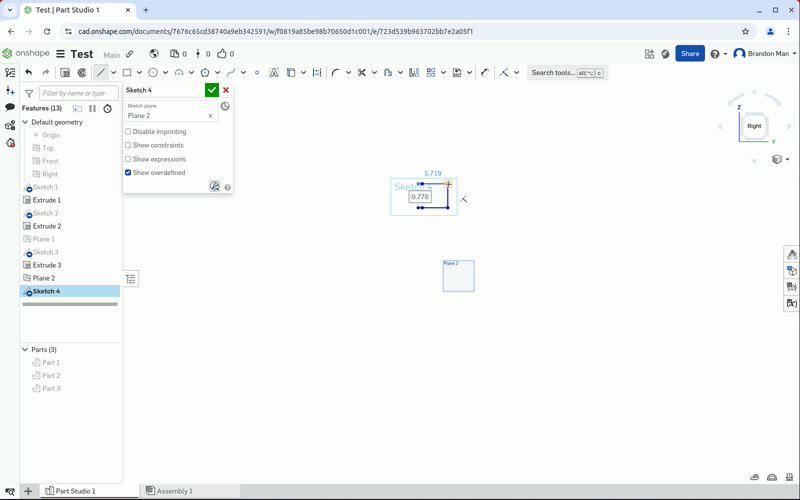
key_down(shift)
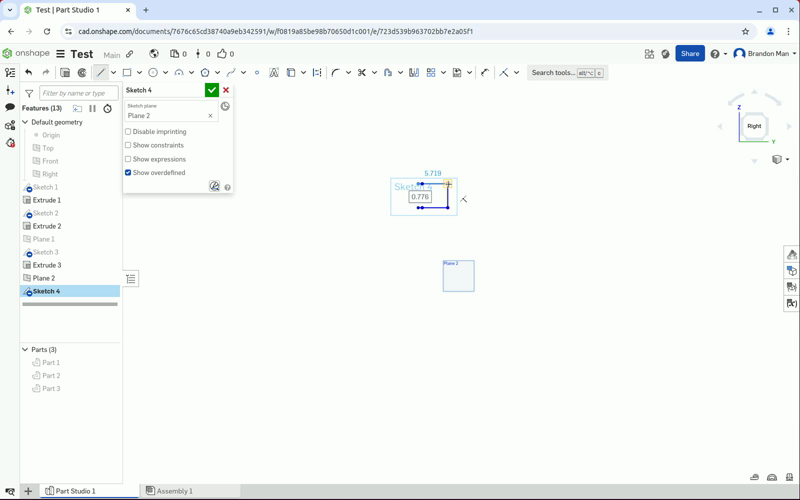
mouse_move(418, 207)
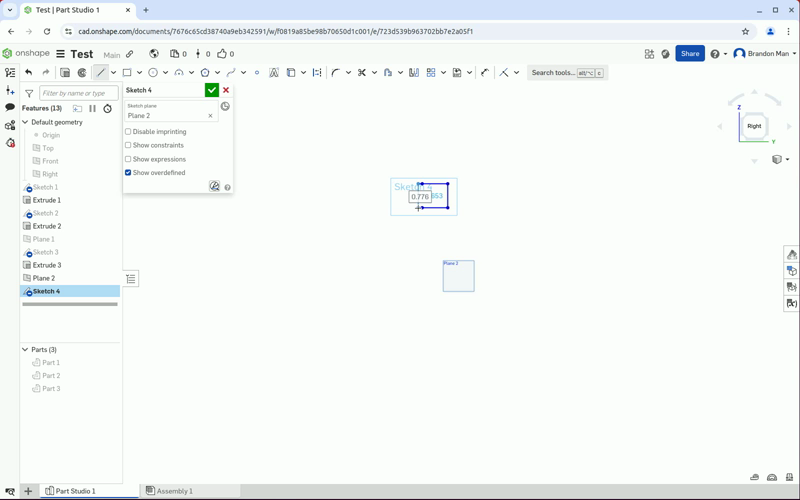
scroll(6)
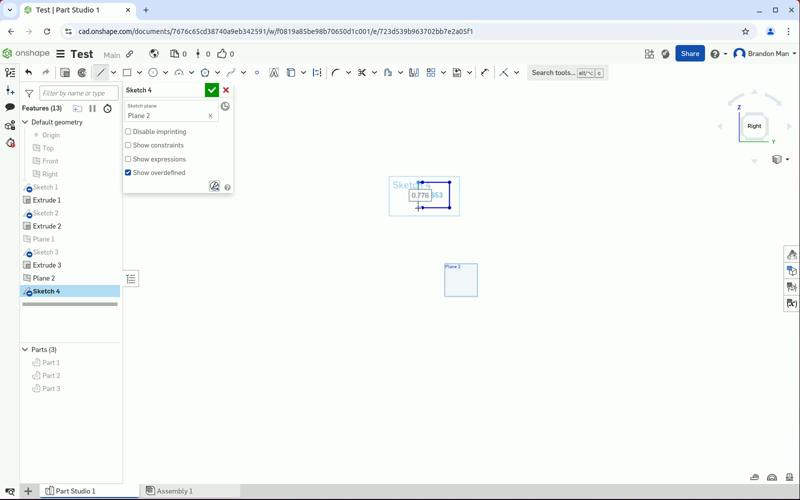
scroll(6)
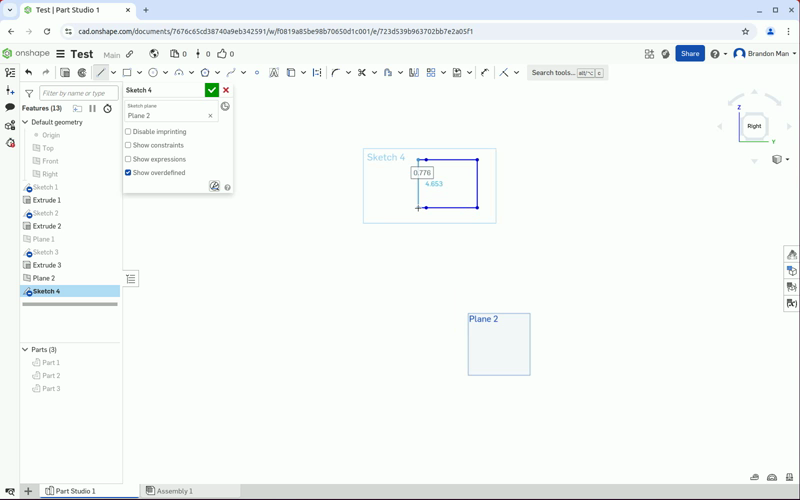
scroll(6)
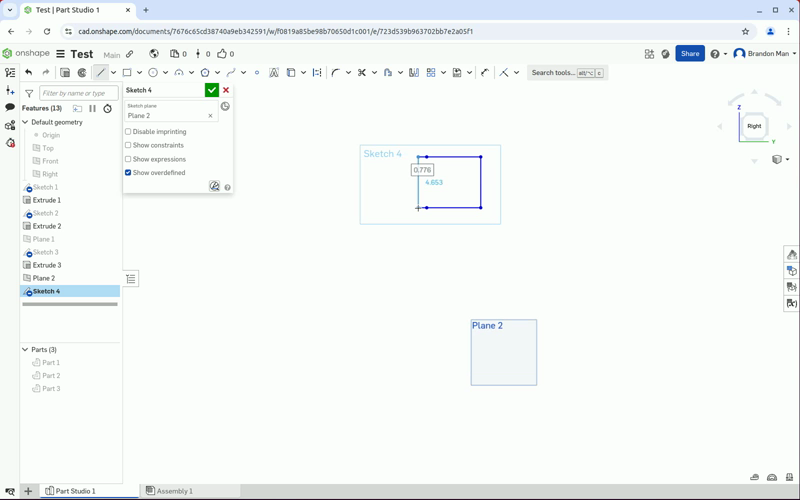
scroll(6)
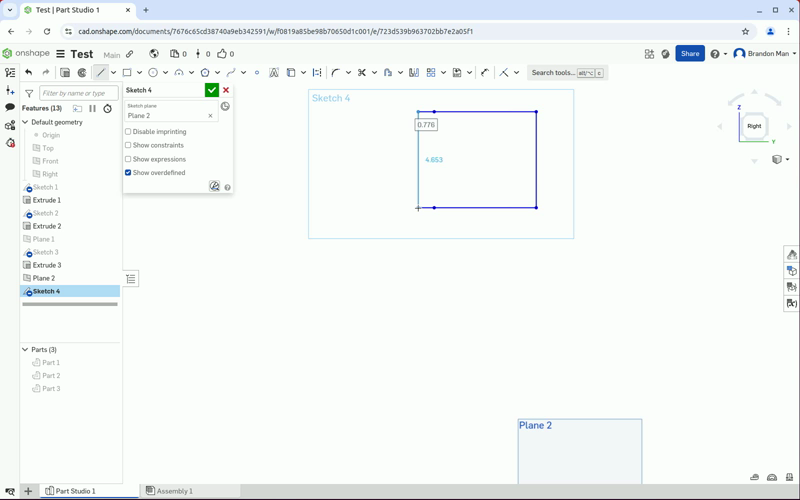
scroll(6)
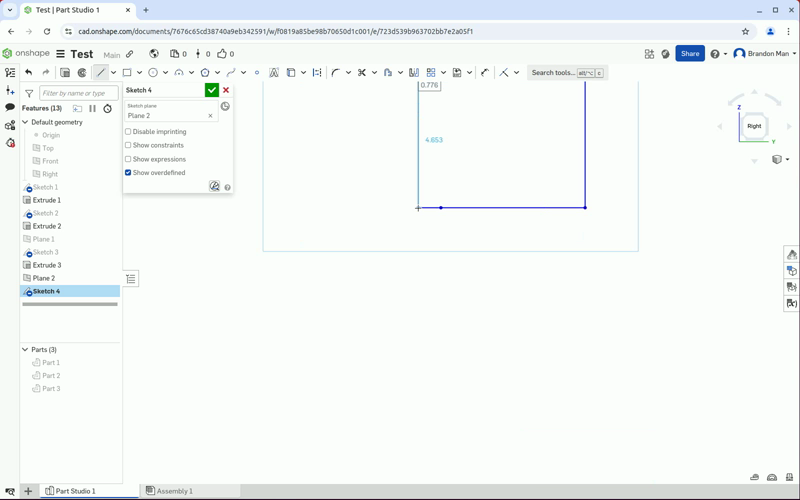
scroll(6)
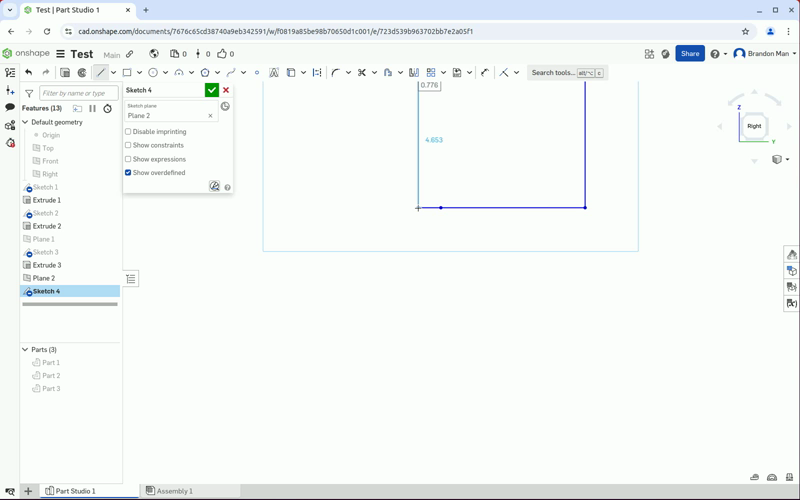
scroll(6)
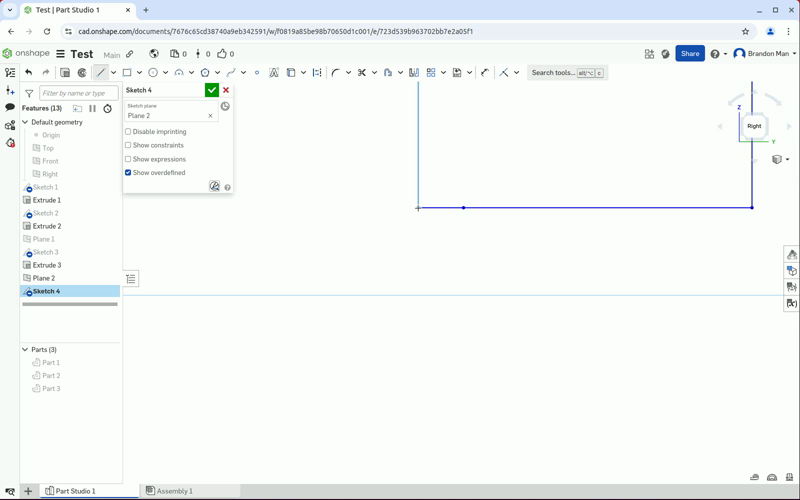
key_up(shift)
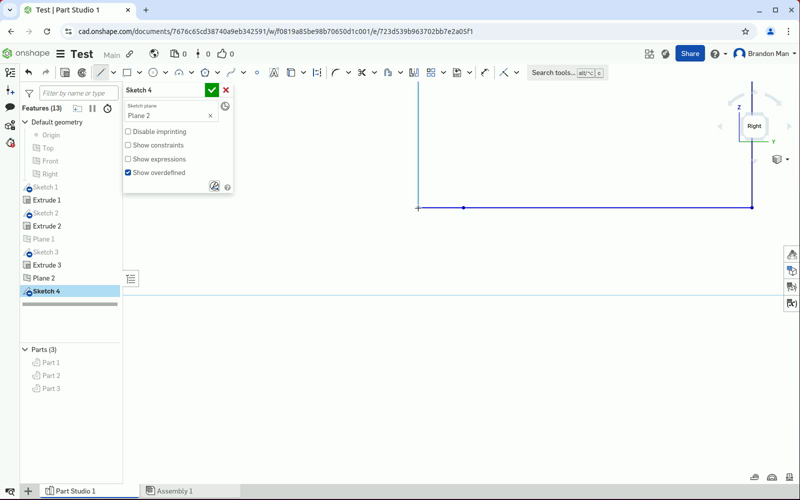
click(418, 207)
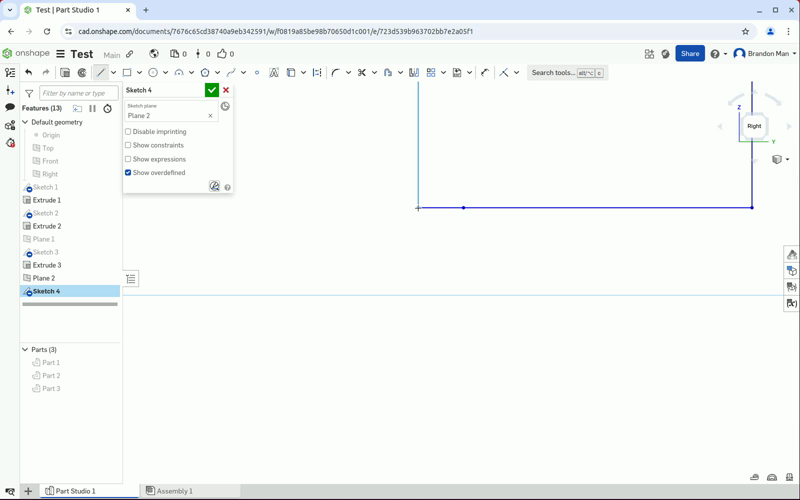
scroll(-6)
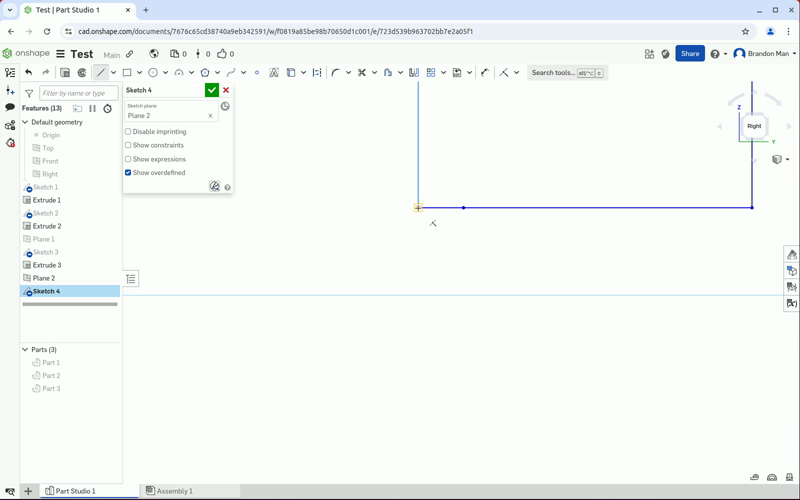
scroll(-6)
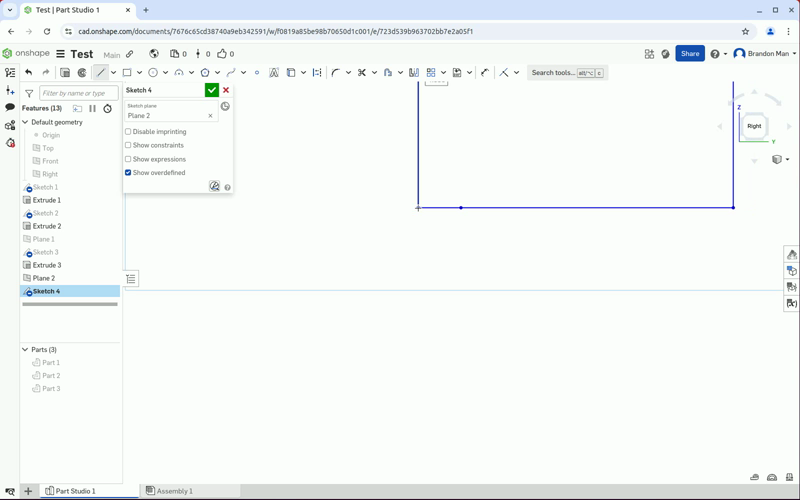
scroll(-6)
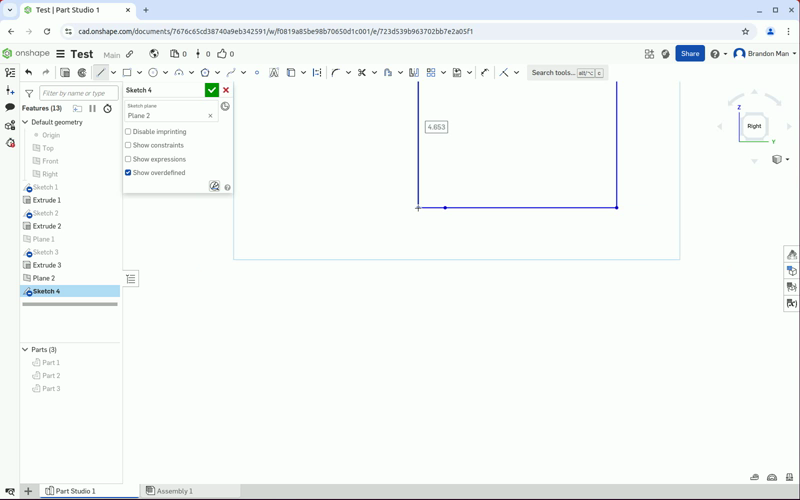
scroll(-6)
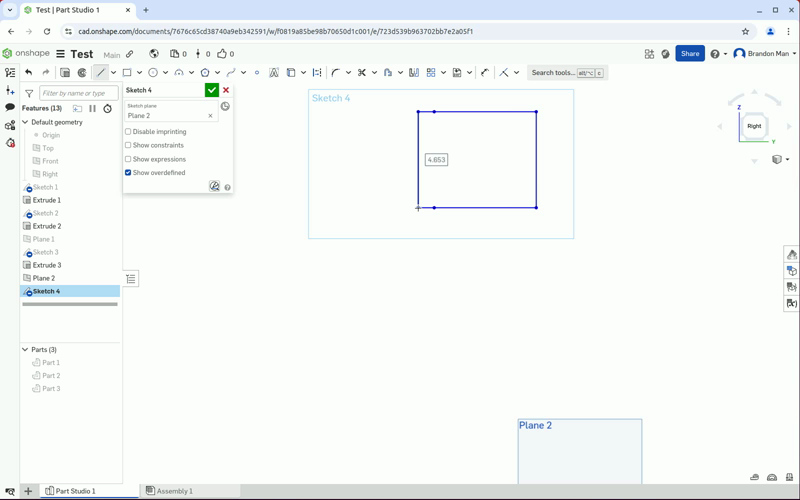
scroll(-6)
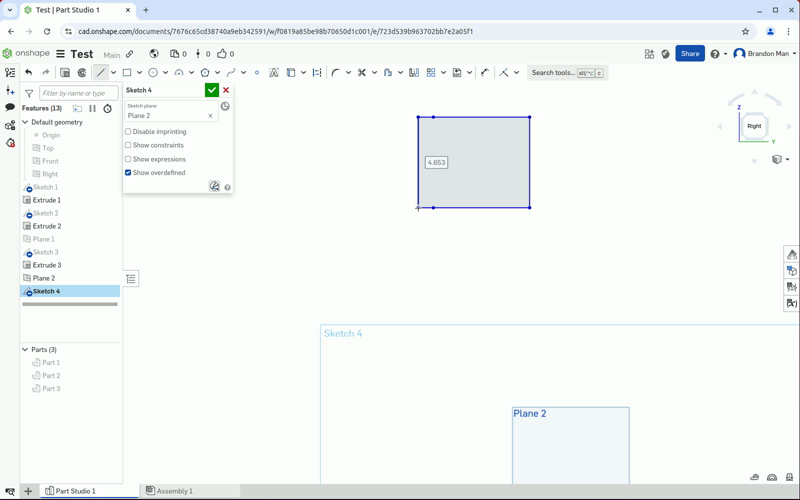
scroll(-6)
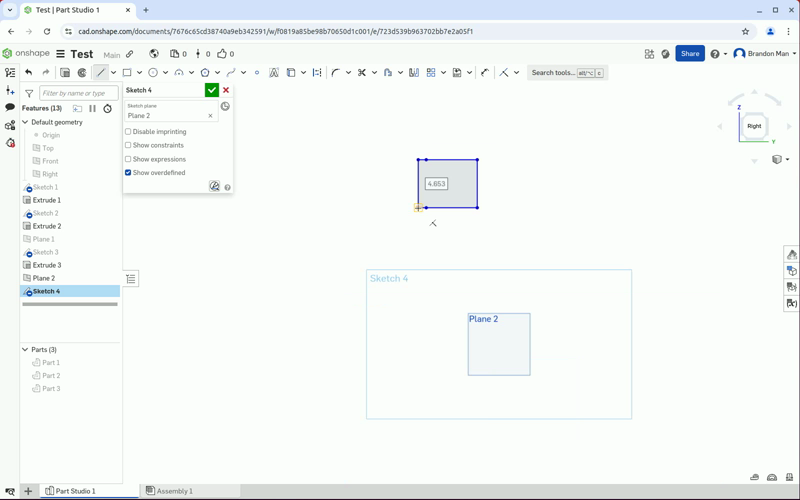
scroll(-6)
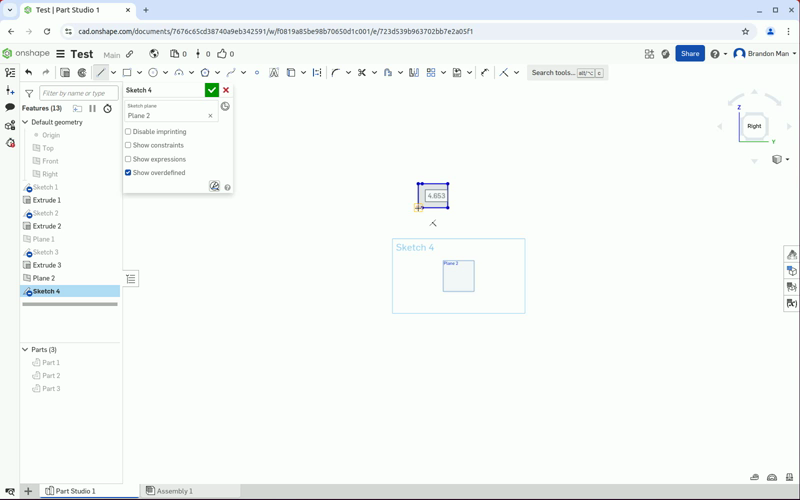
key(esc)
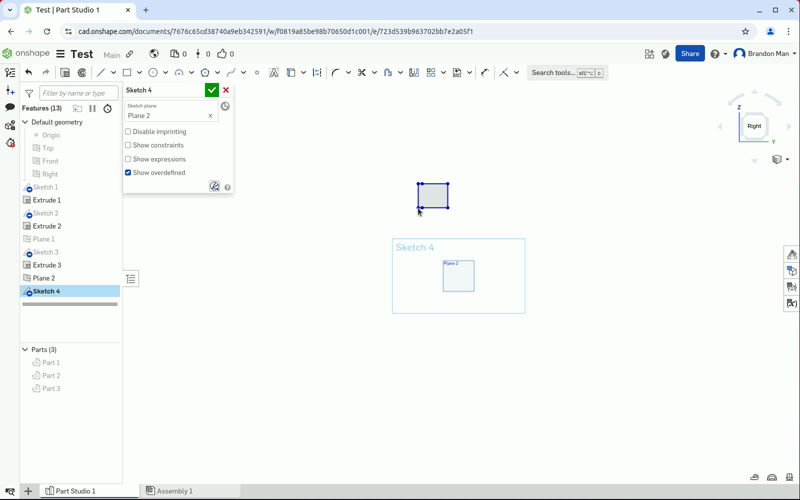
mouse_move(422, 205)
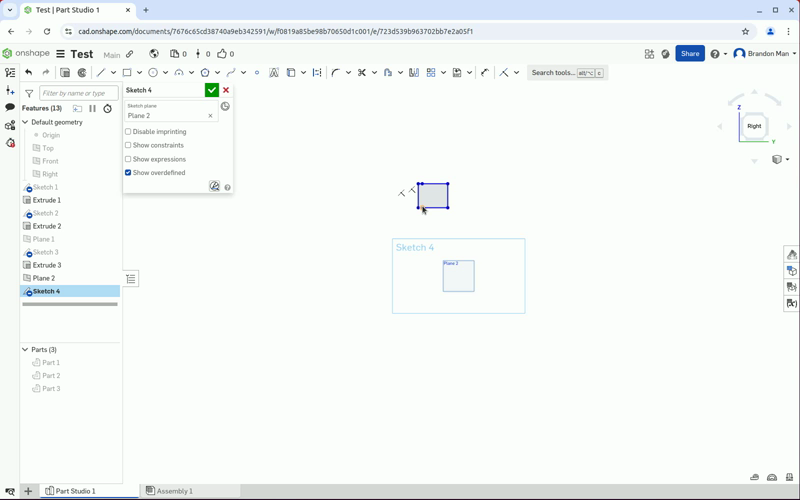
scroll(6)
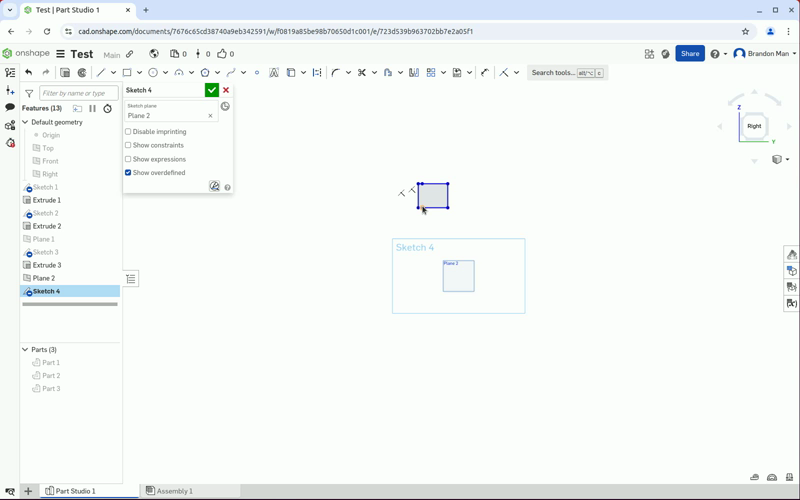
scroll(6)
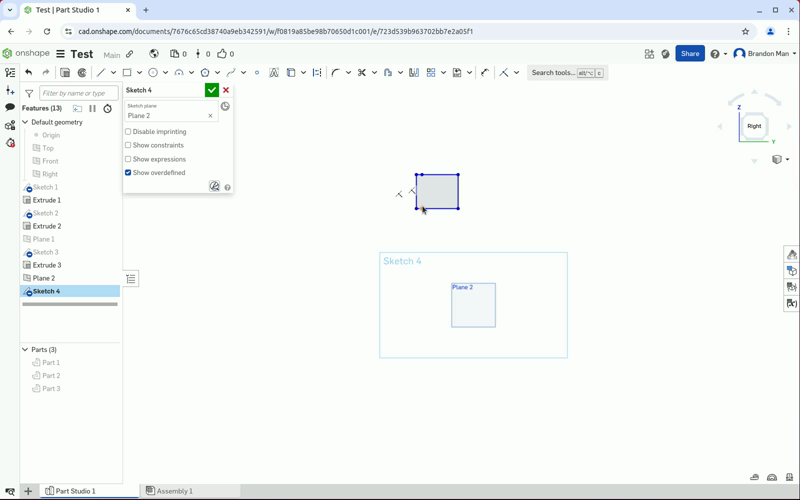
scroll(6)
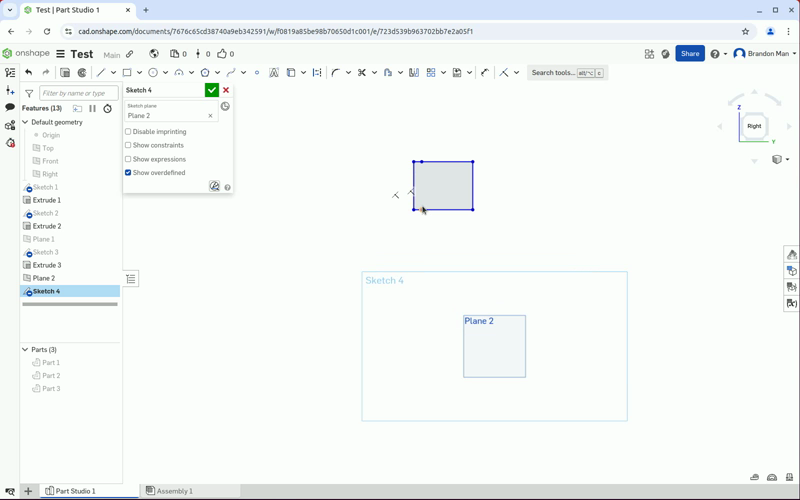
scroll(6)
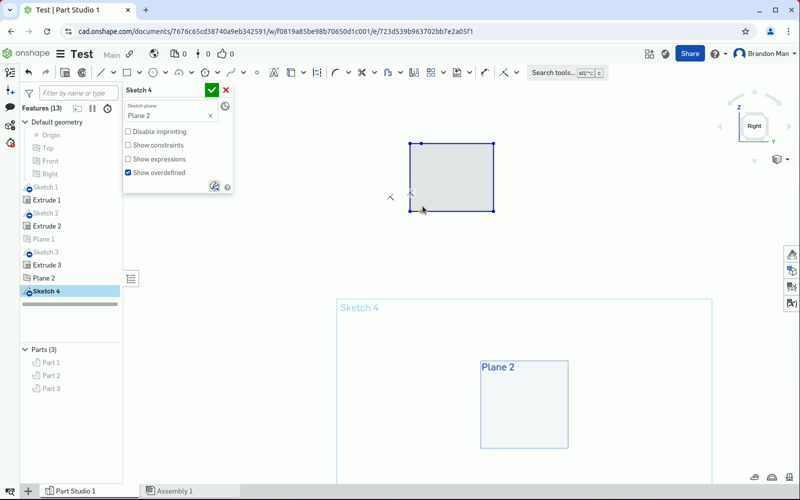
scroll(6)
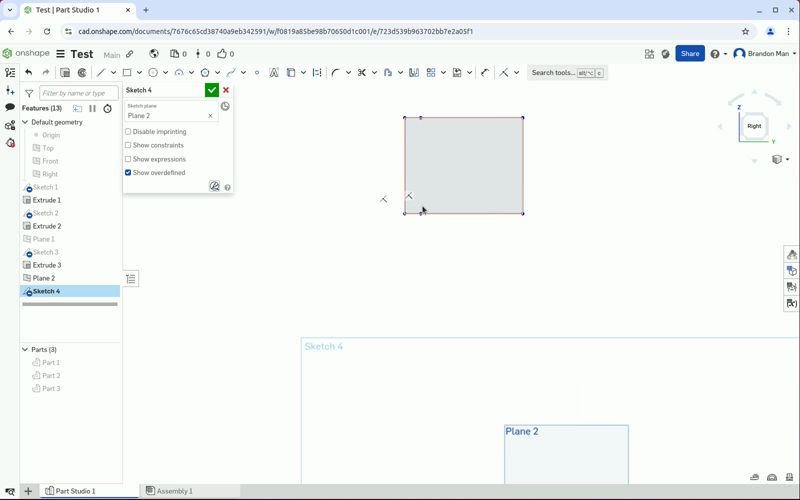
scroll(6)
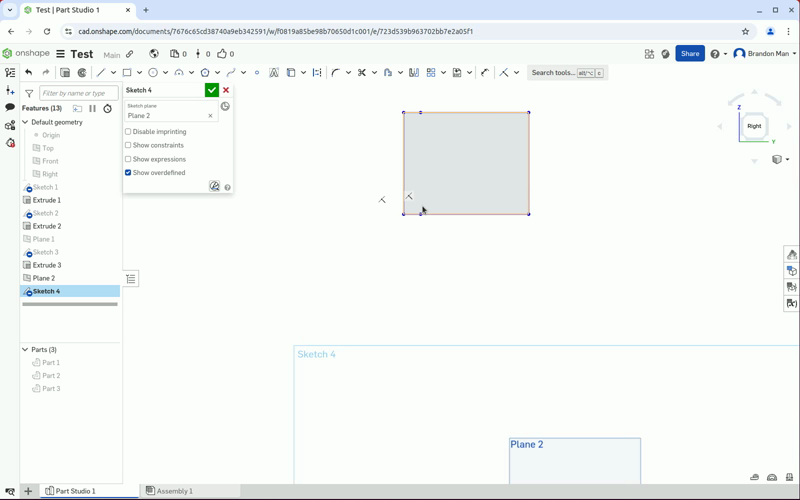
scroll(6)
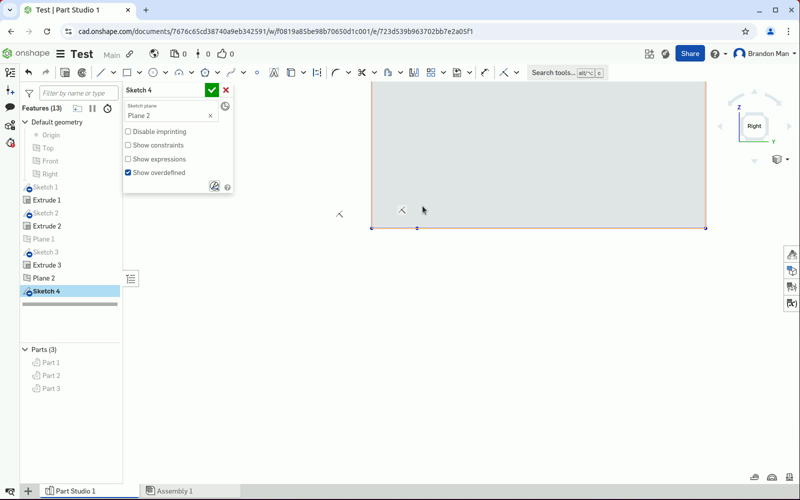
click(422, 205)
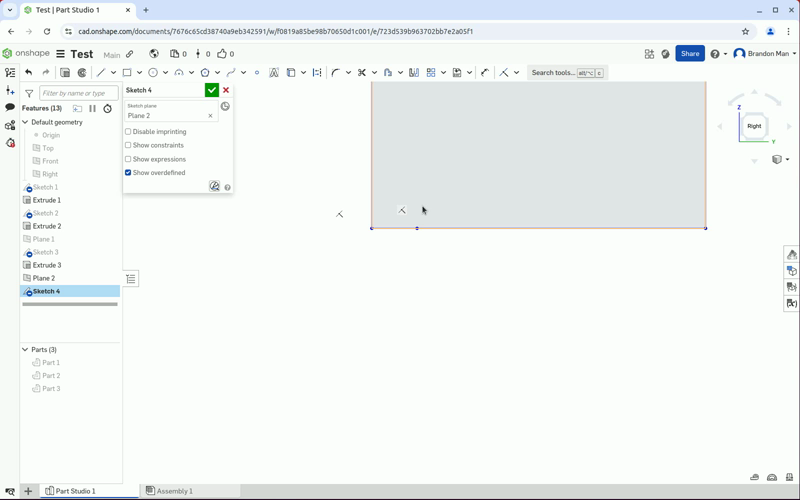
scroll(-6)
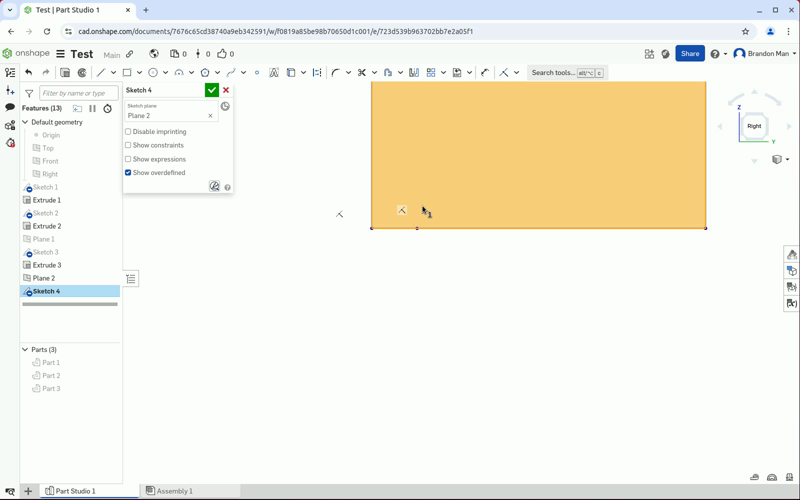
scroll(-6)
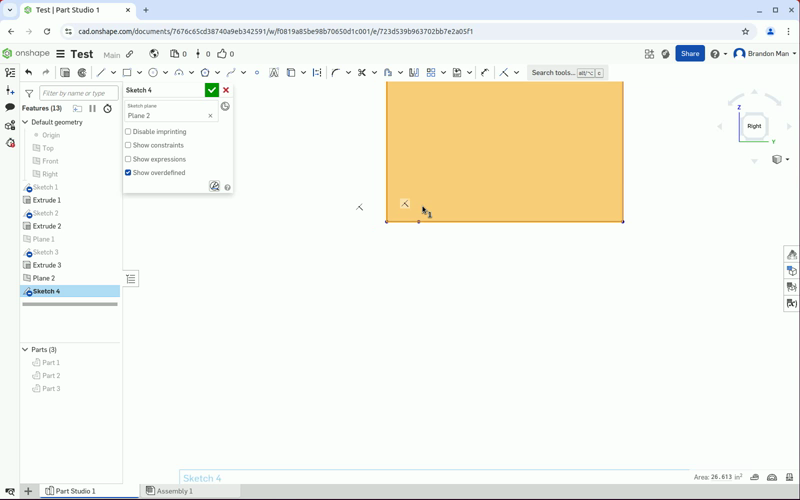
scroll(-6)
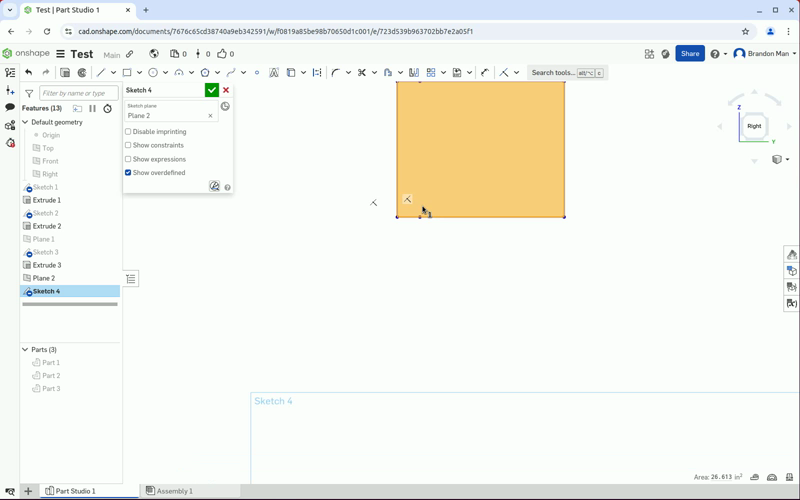
scroll(-6)
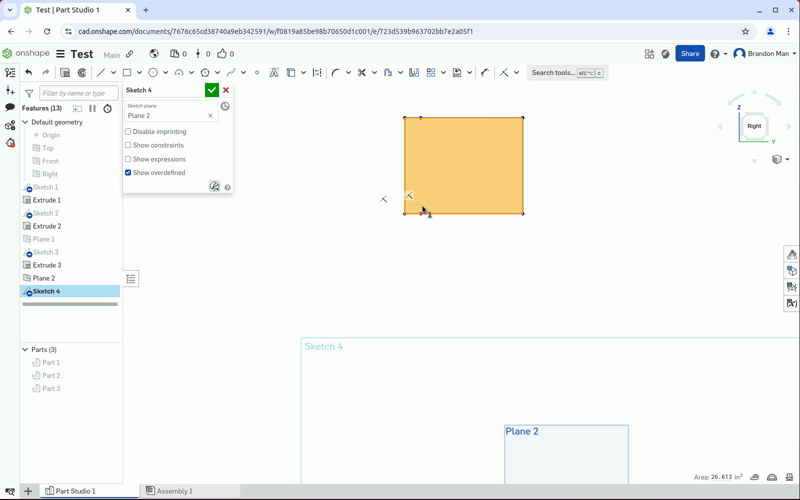
scroll(-6)
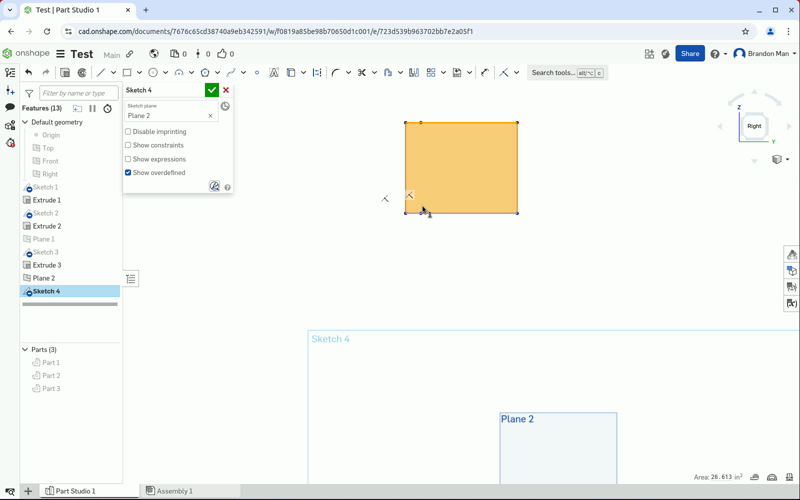
scroll(-6)
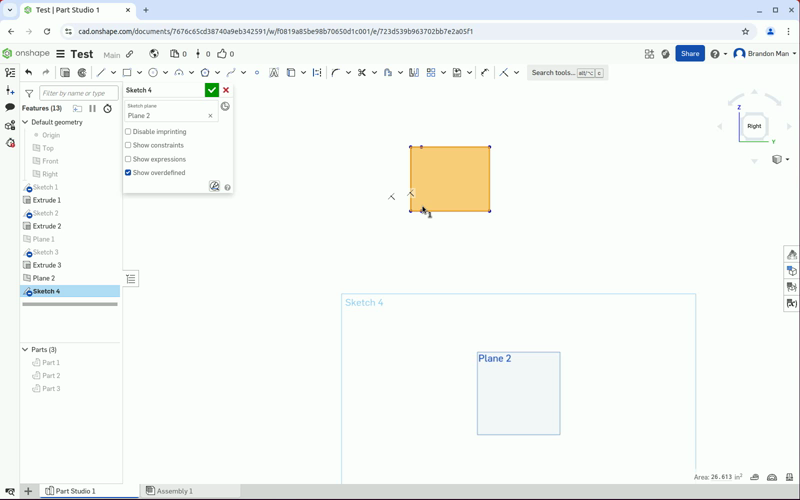
scroll(-6)
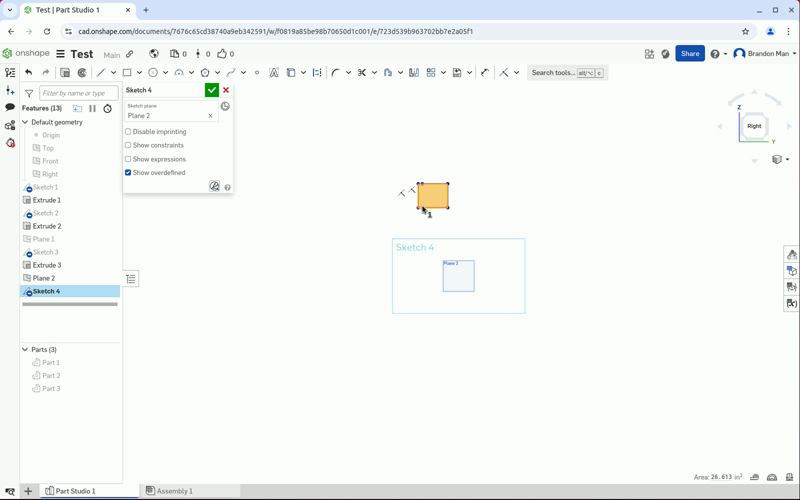
mouse_move(73, 352)
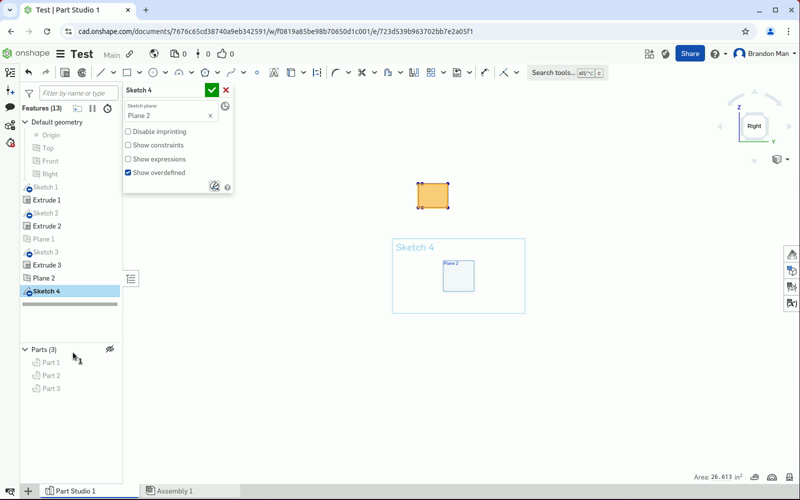
key(shift+y)
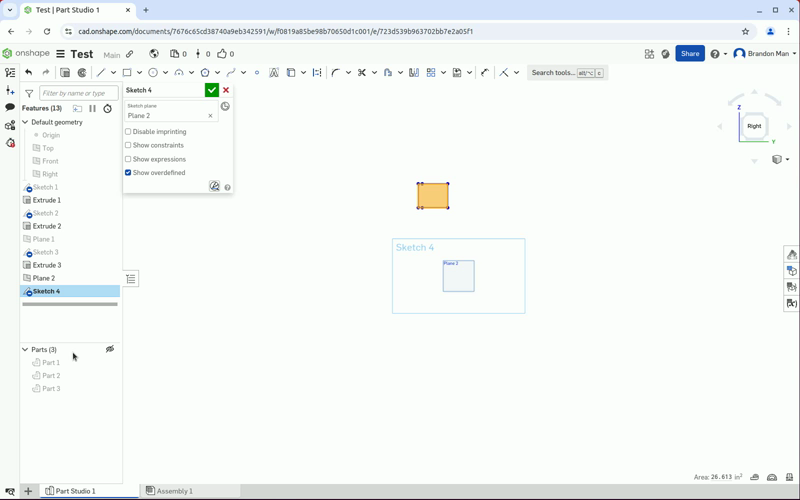
key(shift+e)
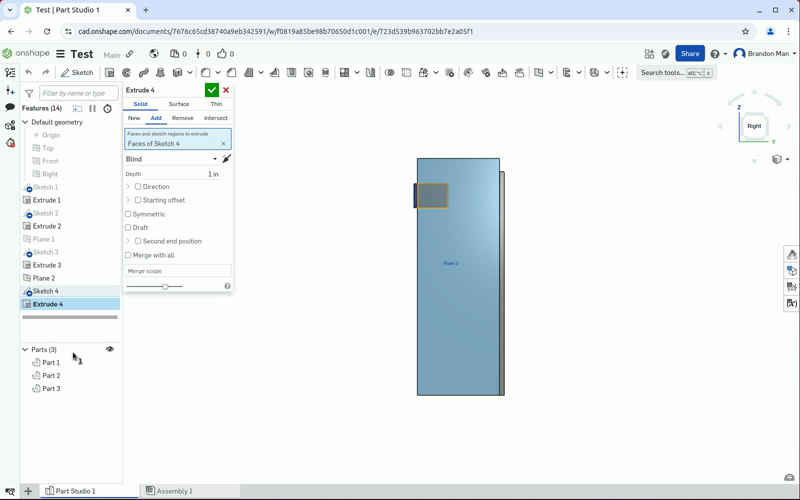
mouse_move(143, 106)
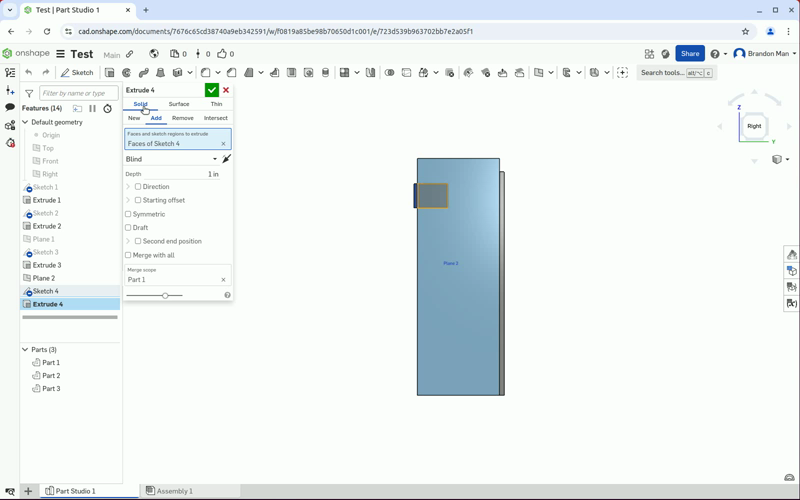
click(143, 106)
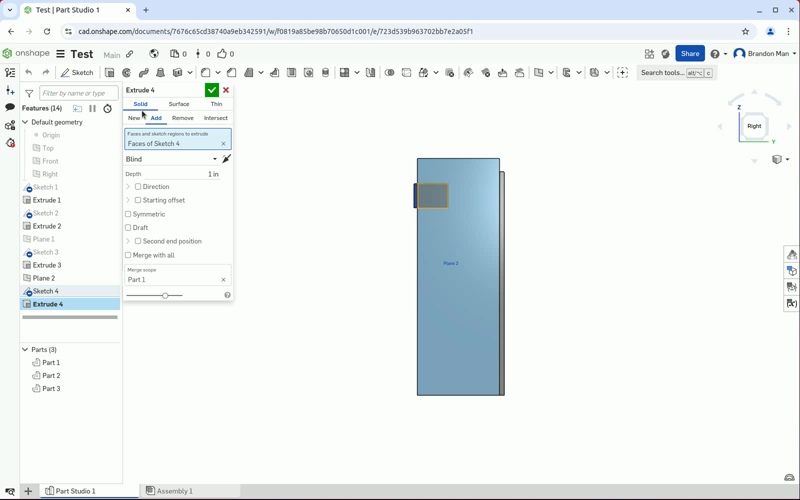
mouse_move(137, 120)
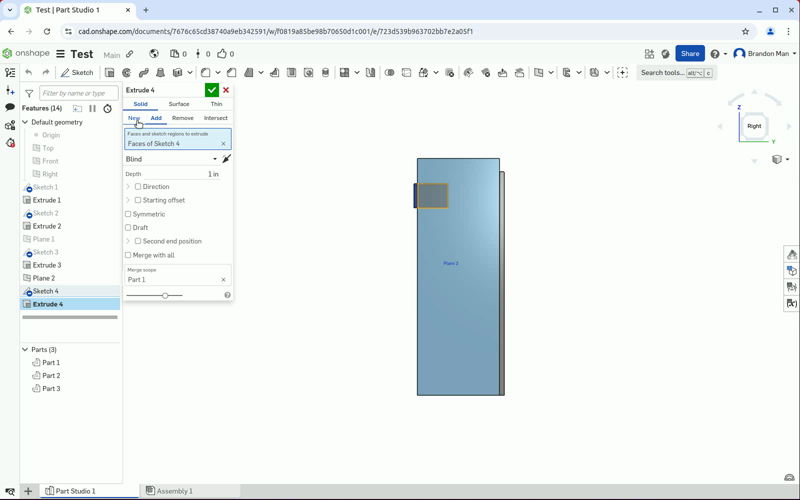
click(137, 120)
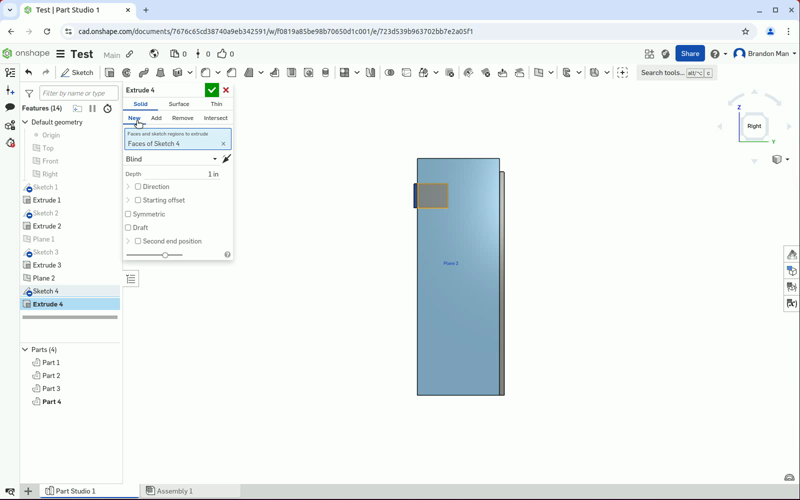
key(tab, 4)
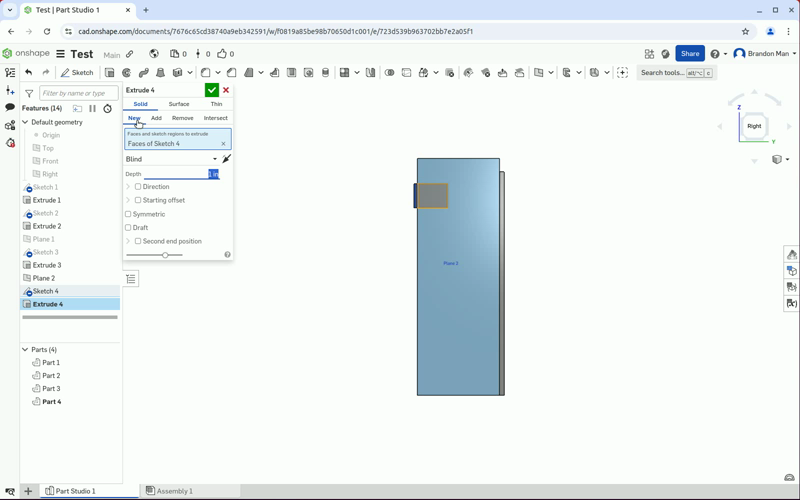
text(0.722)
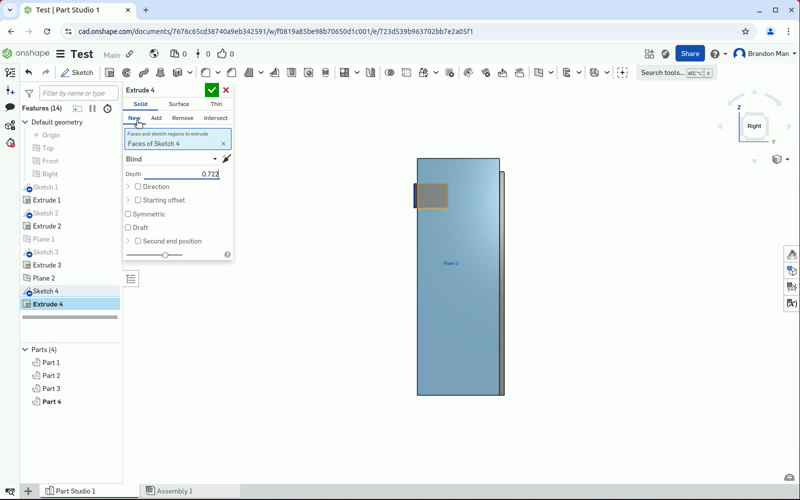
key(enter)
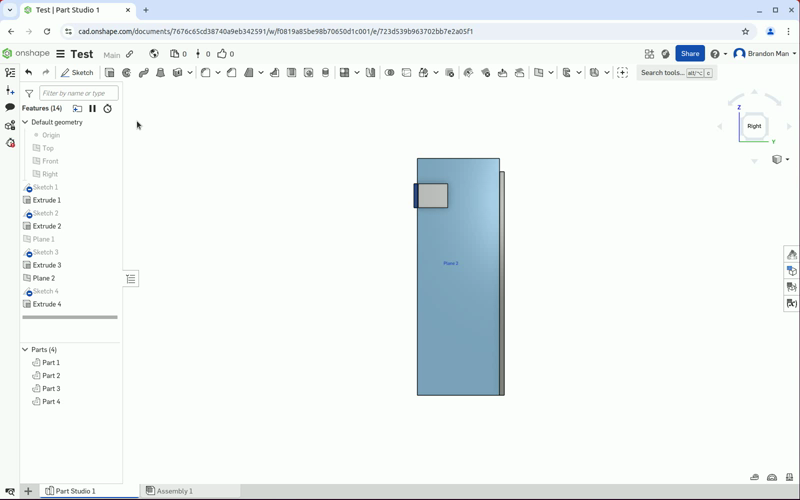
key(shift+h)
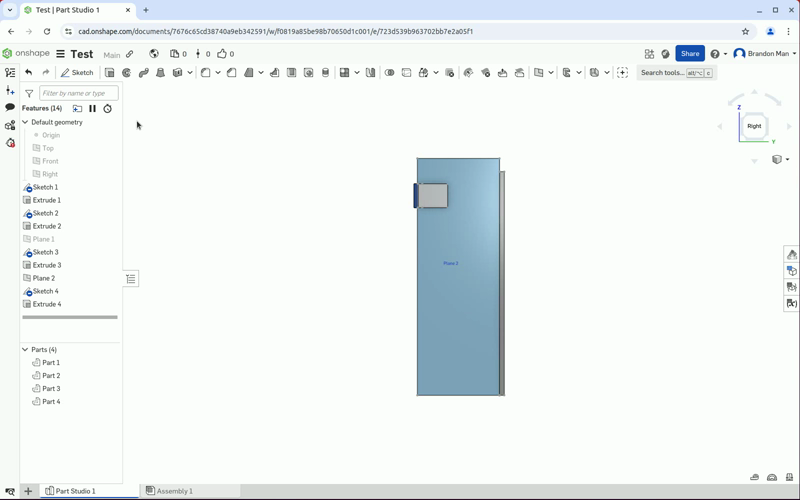
key(shift+h)
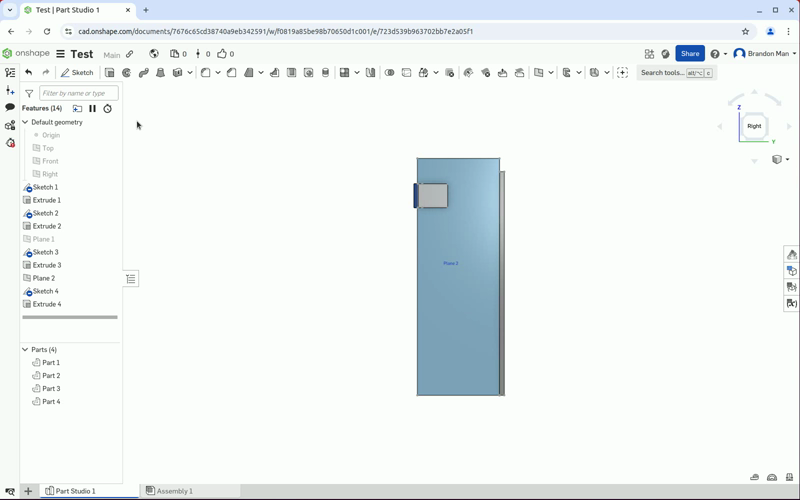
key(shift+7)
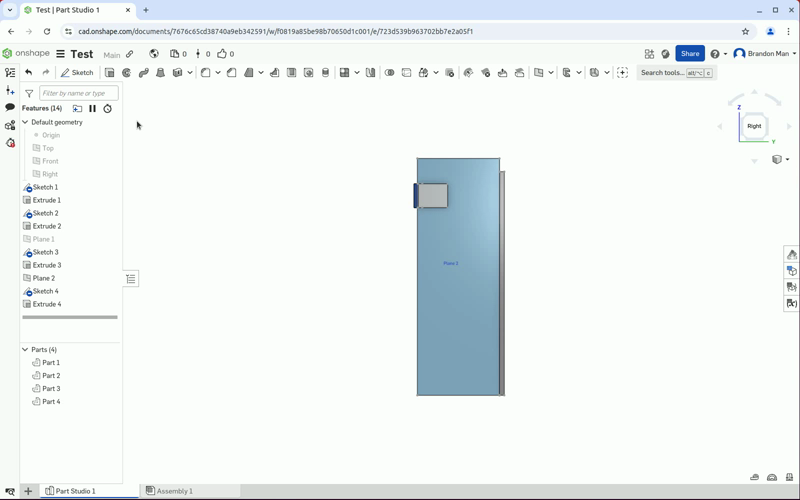
key(right, 2)
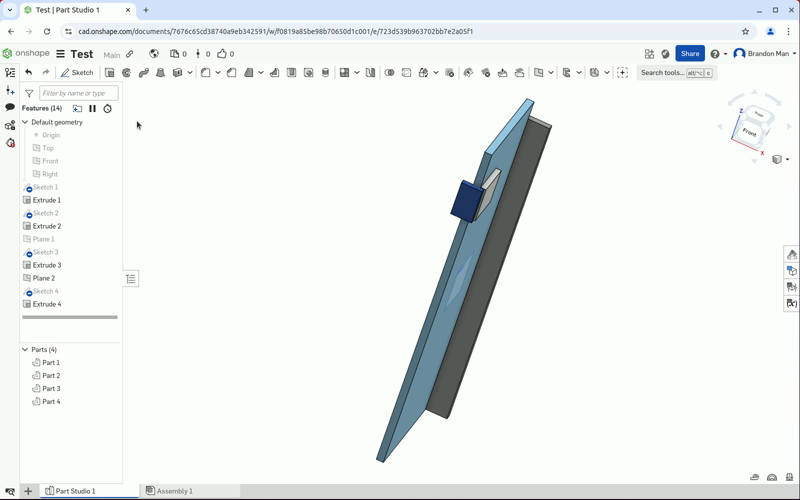
key(down, 2)
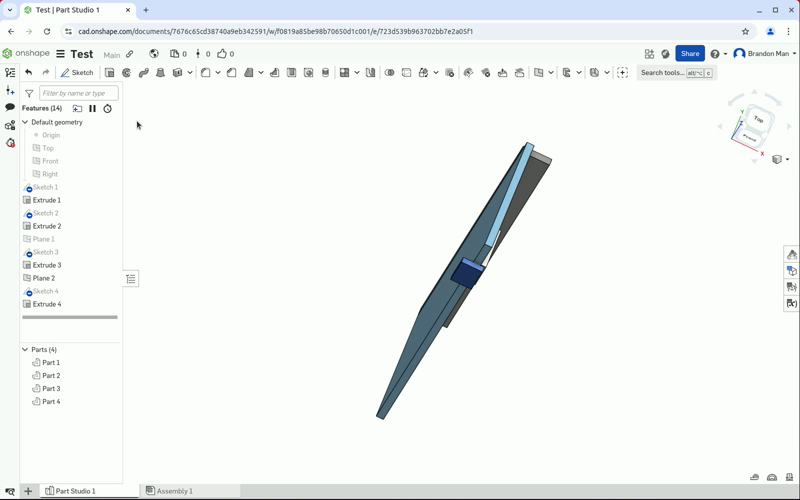
key(up, 2)
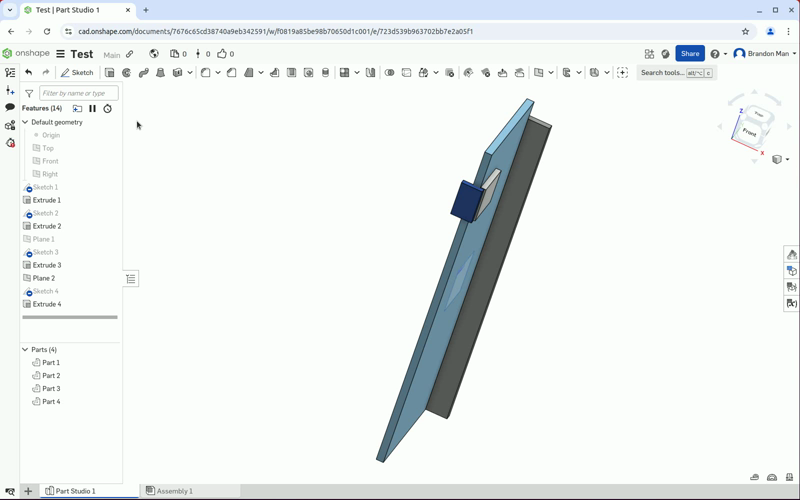
key(left, 2)
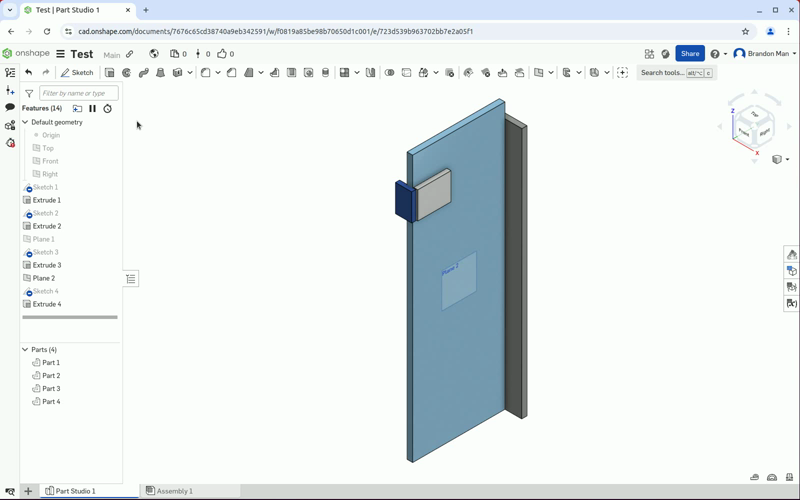
mouse_move(73, 189)
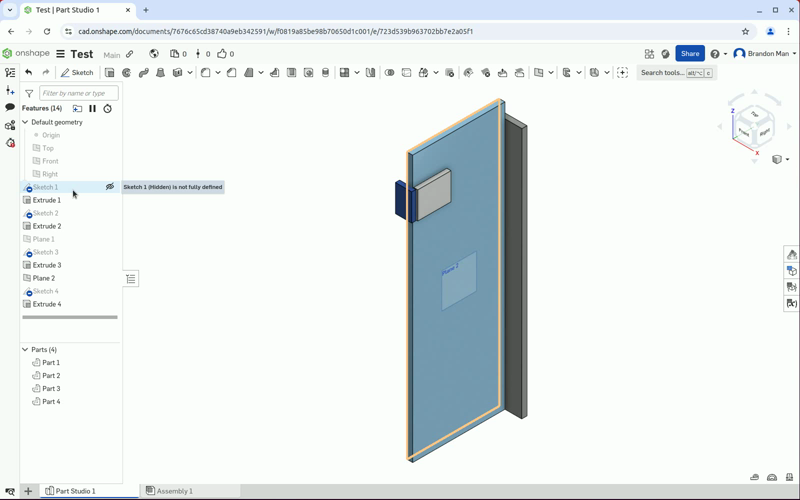
click(73, 189)